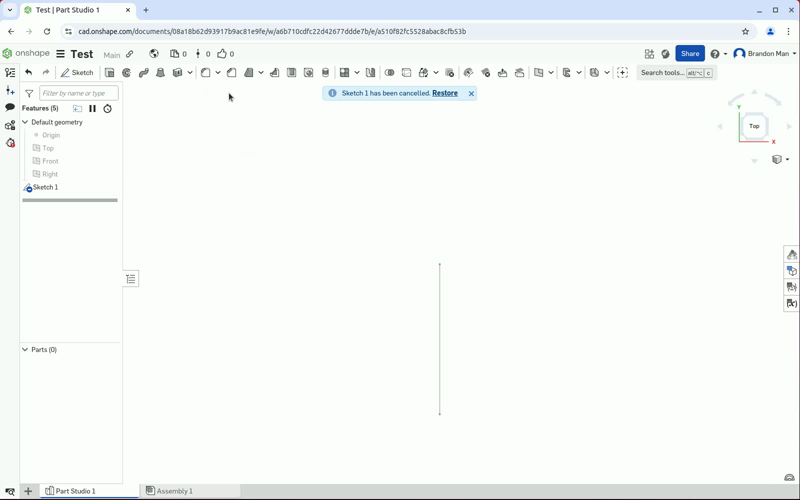
key(shift+h)
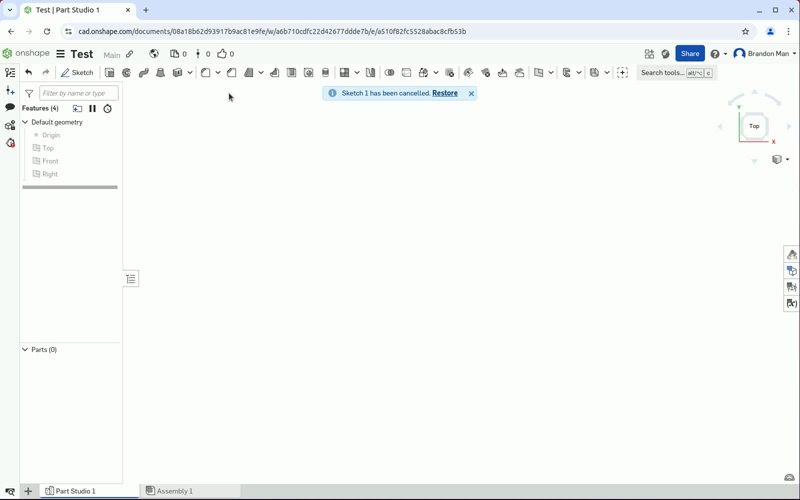
key(shift+s)
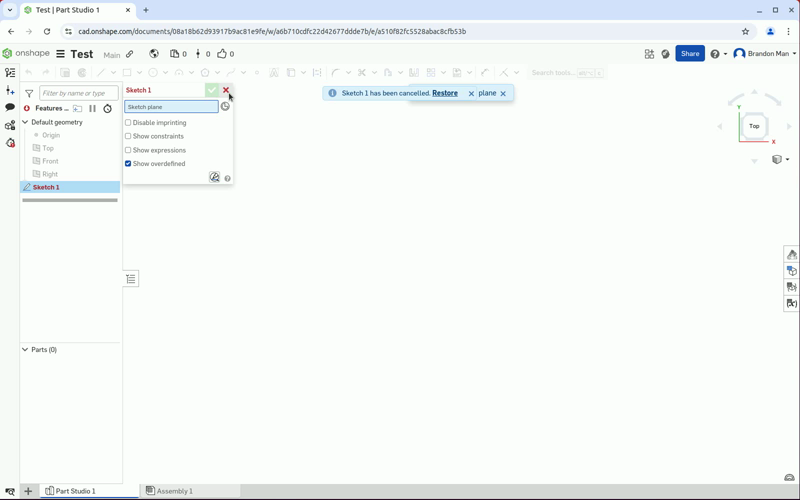
mouse_move(73, 150)
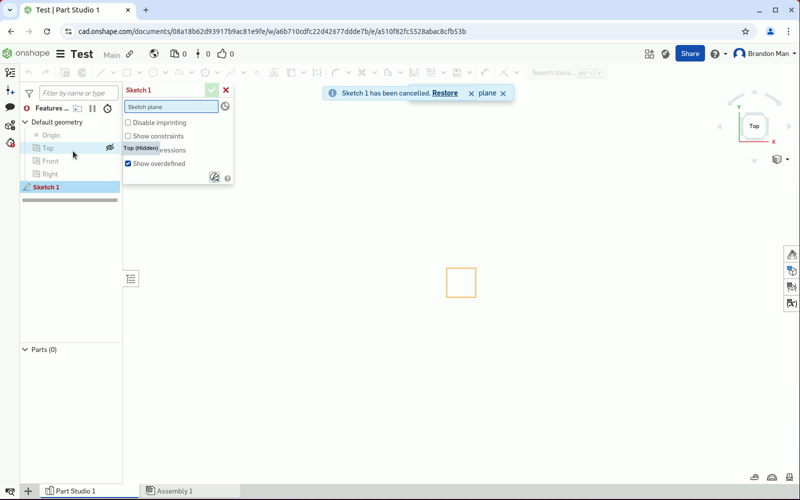
click(73, 150)
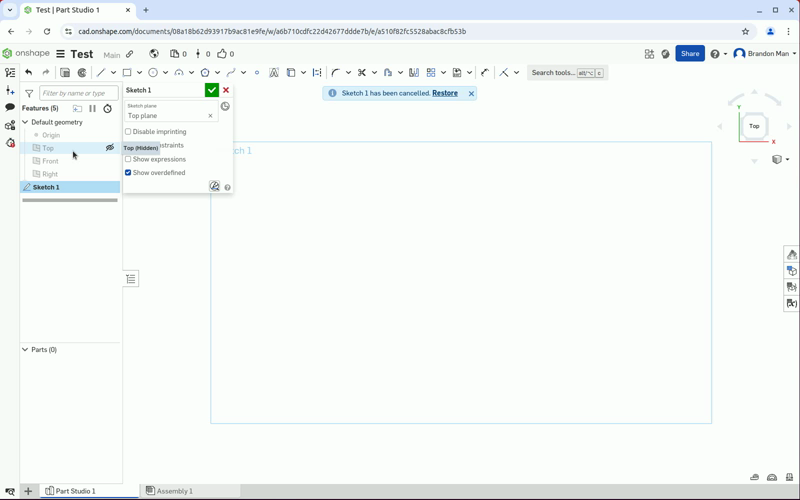
mouse_move(73, 352)
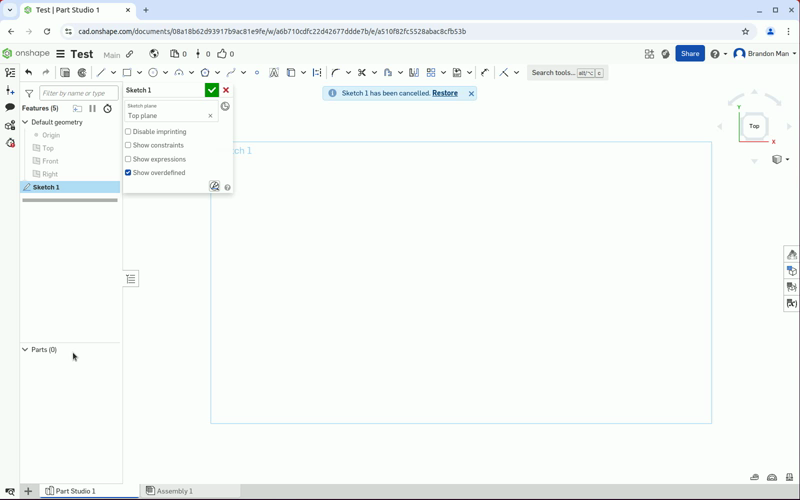
key(y)
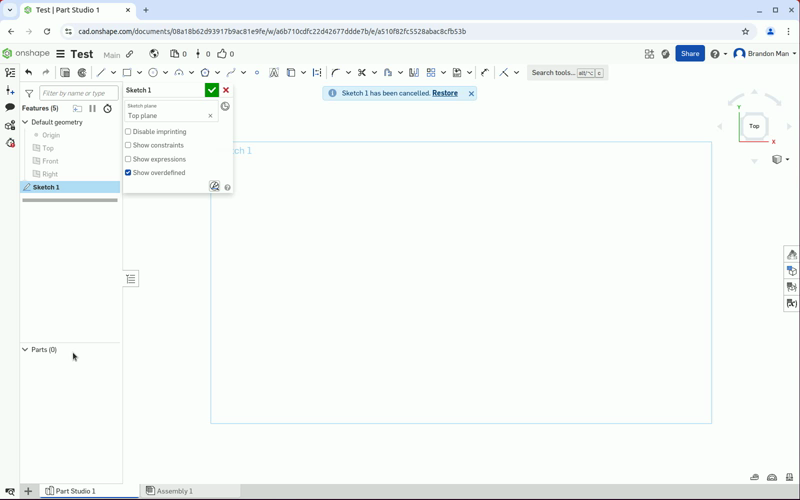
key(a)
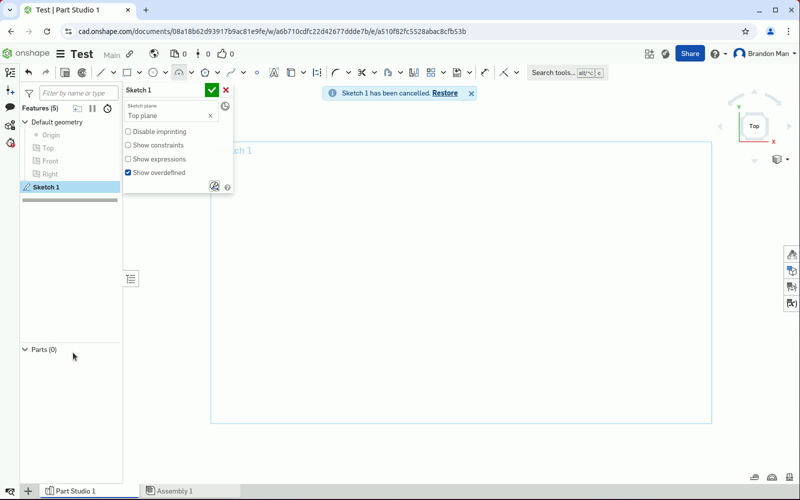
key_down(shift)
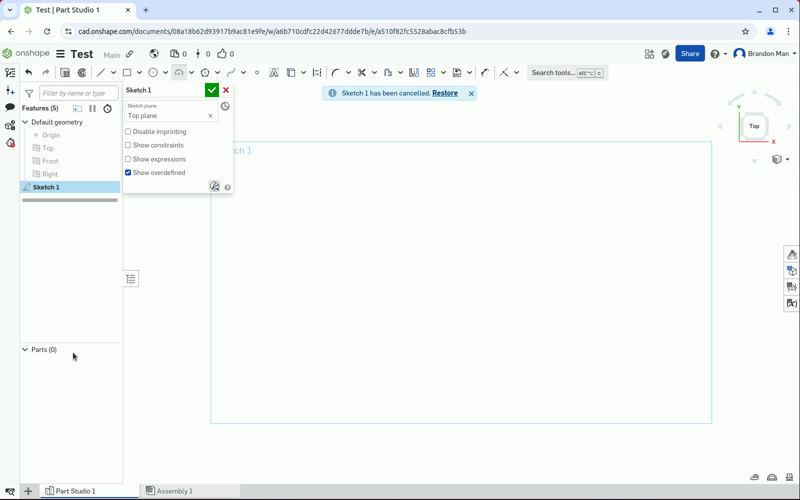
mouse_move(447, 292)
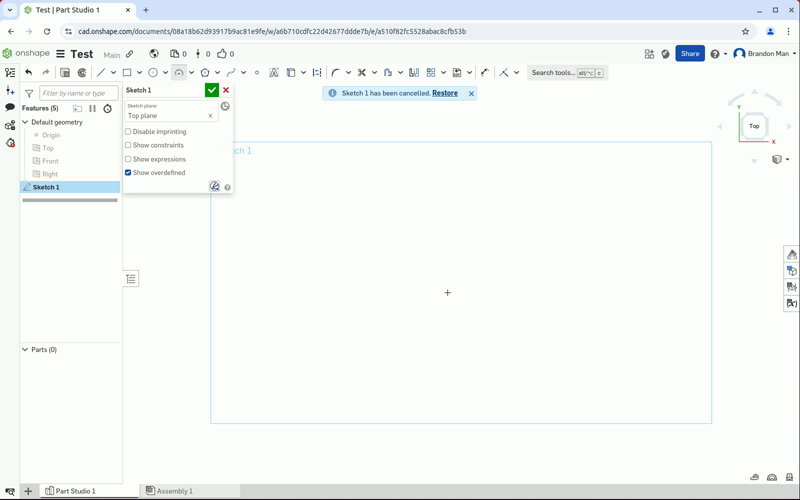
click(447, 292)
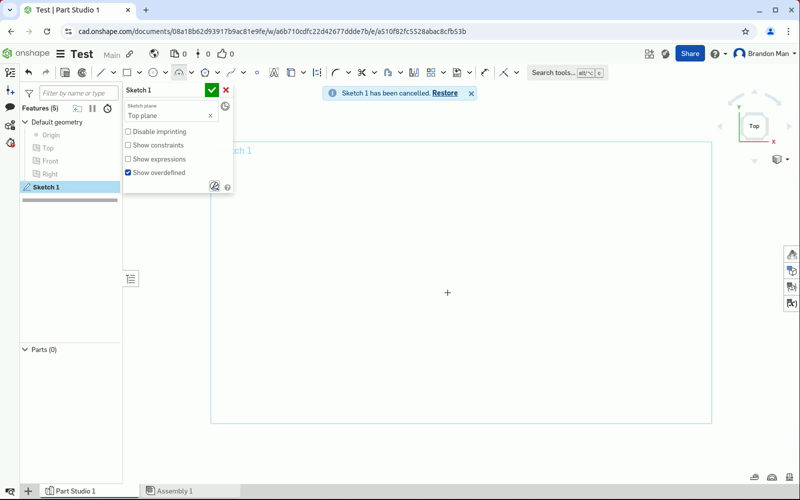
key_up(shift)
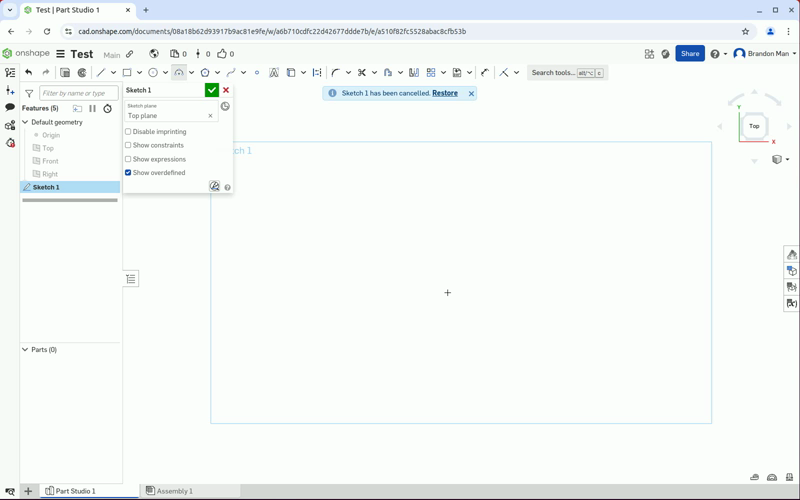
key_down(shift)
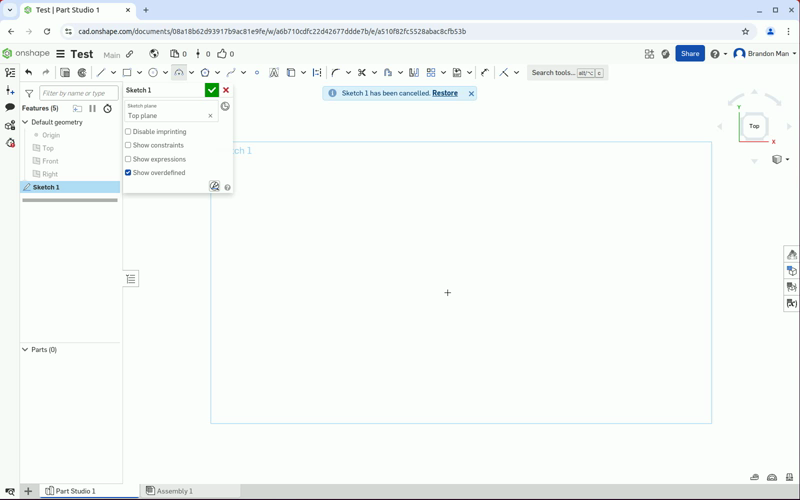
mouse_move(447, 271)
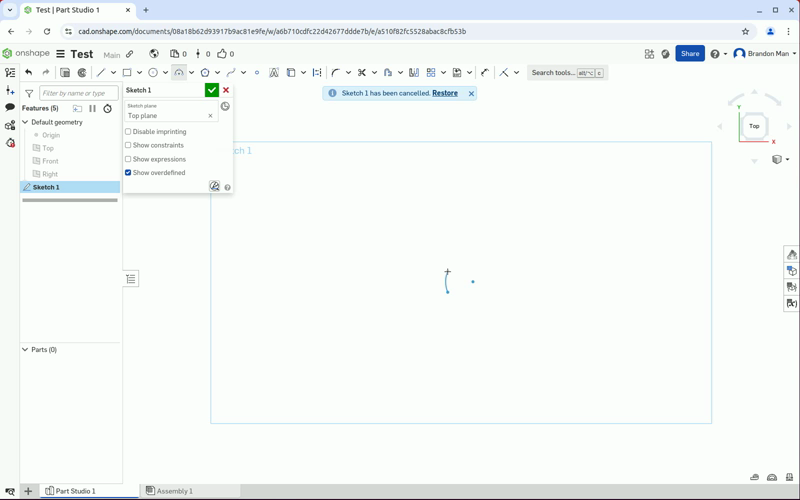
click(447, 271)
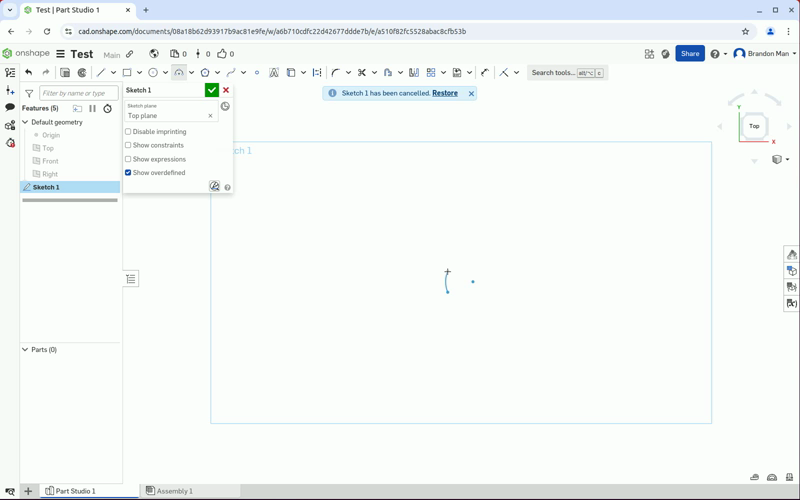
mouse_move(450, 281)
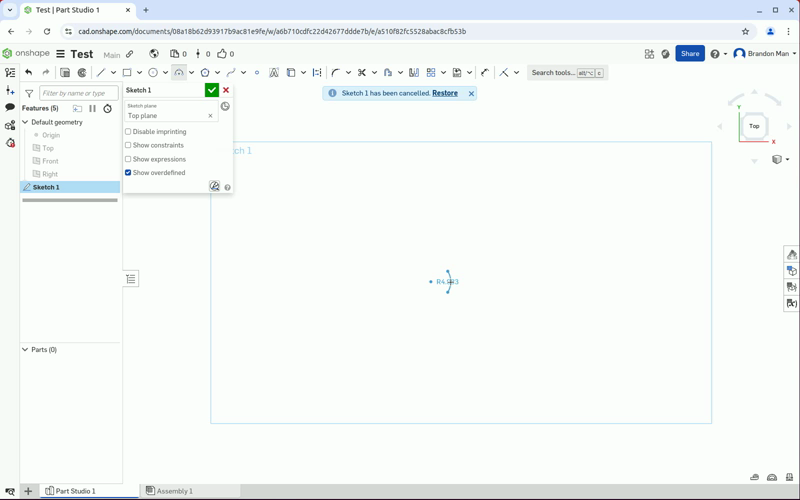
click(450, 281)
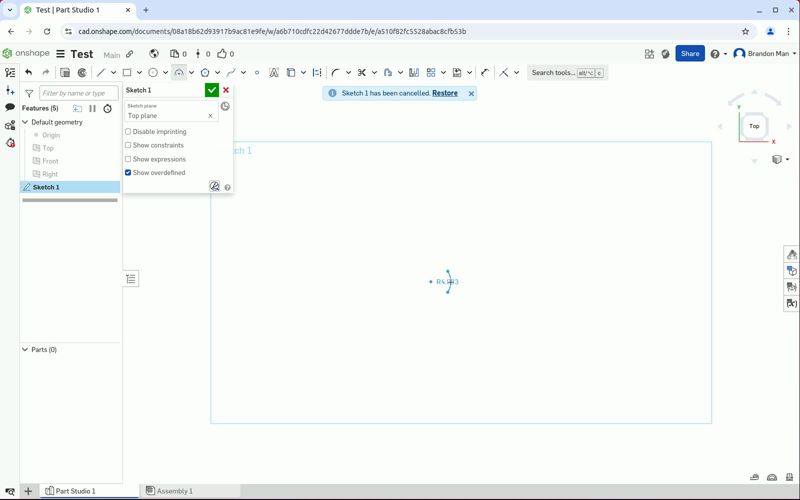
key_up(shift)
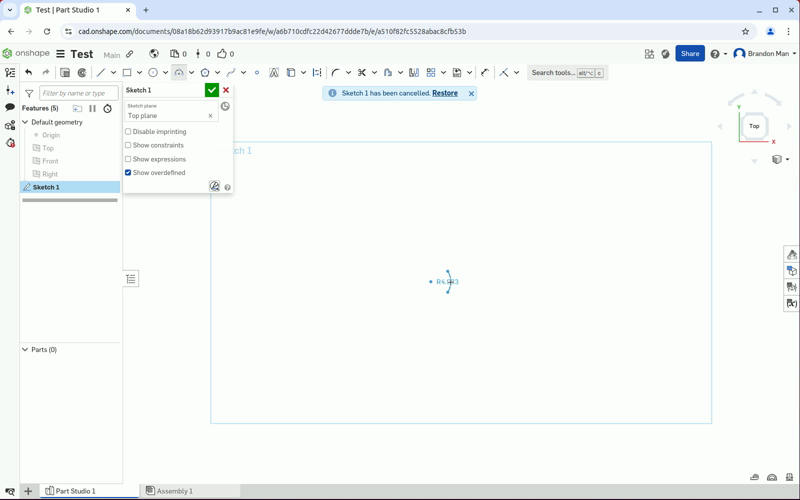
mouse_move(447, 271)
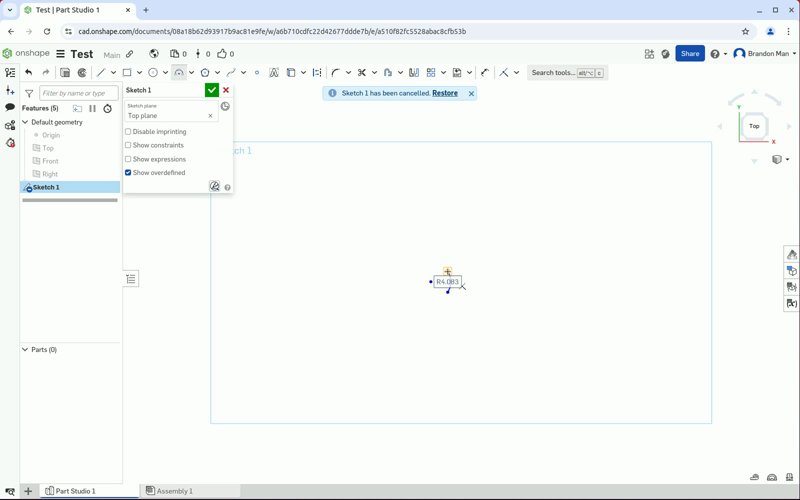
click(447, 271)
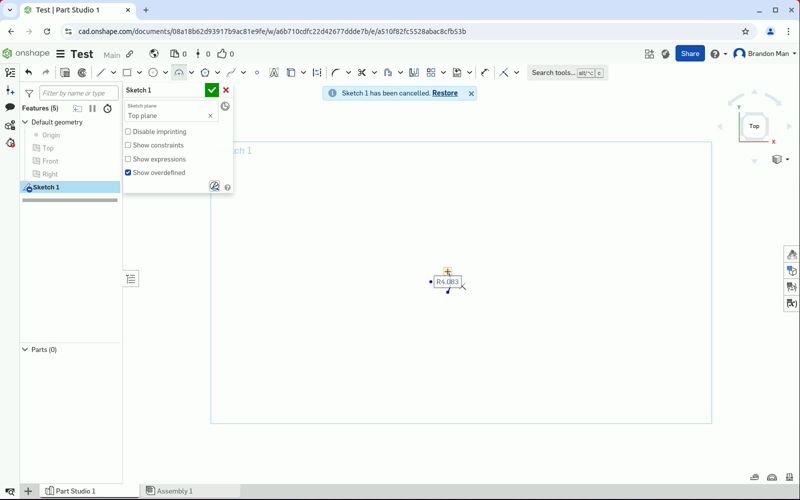
mouse_move(447, 292)
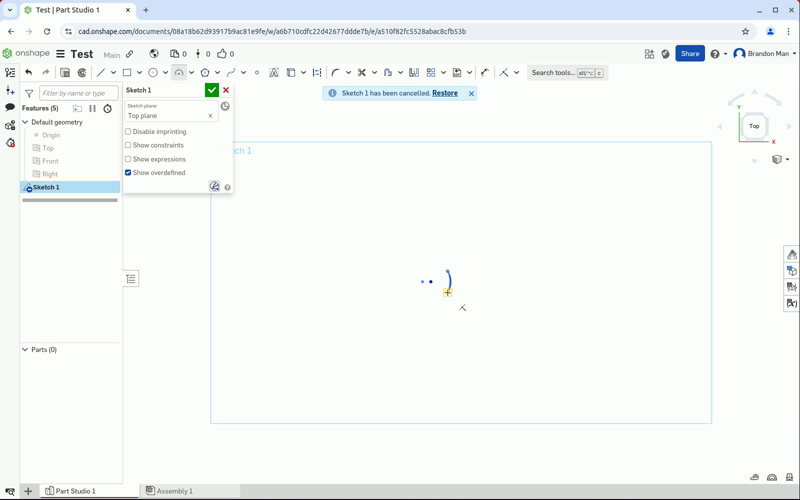
click(447, 292)
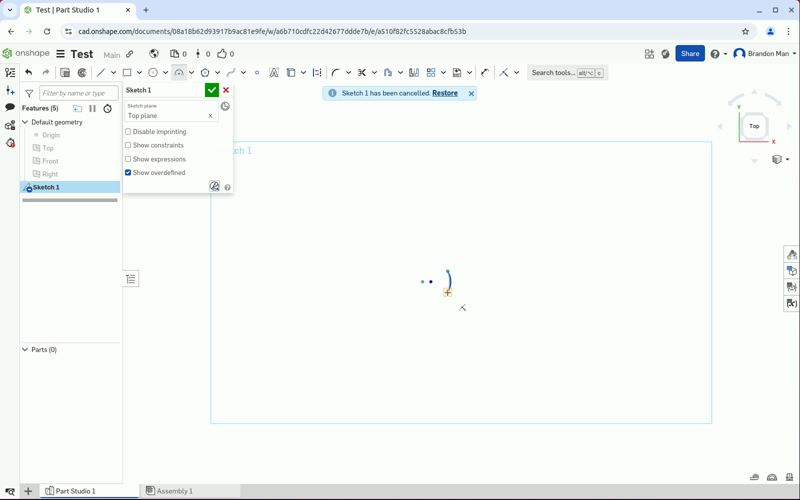
key_down(shift)
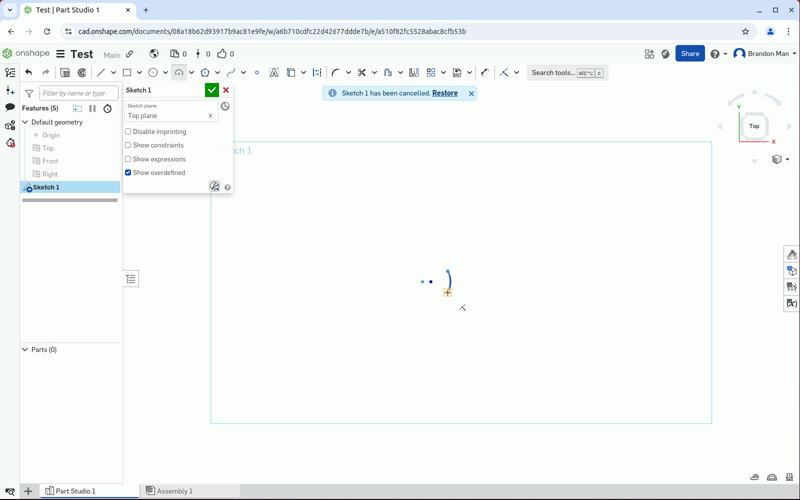
mouse_move(444, 281)
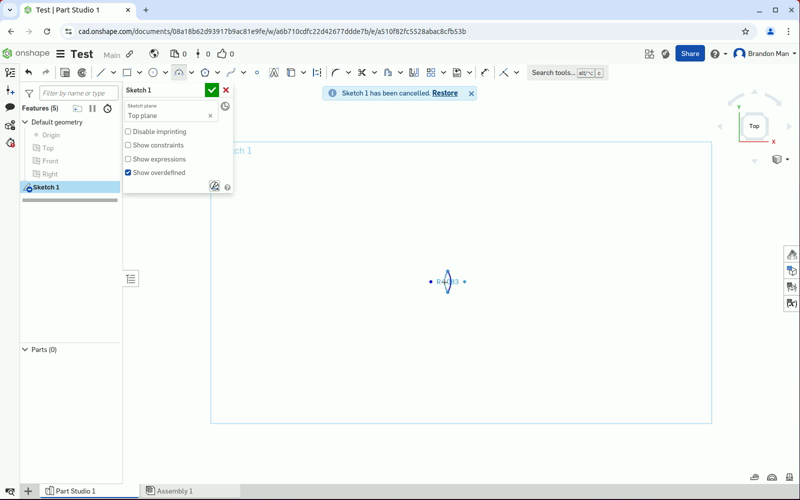
click(444, 281)
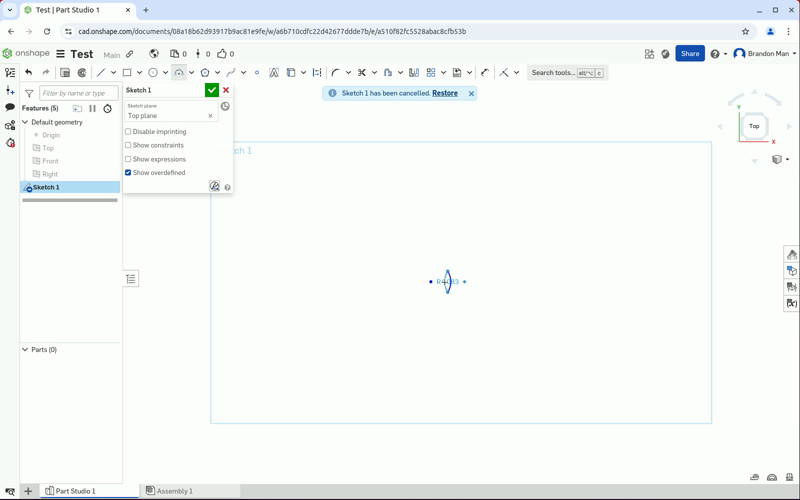
key_up(shift)
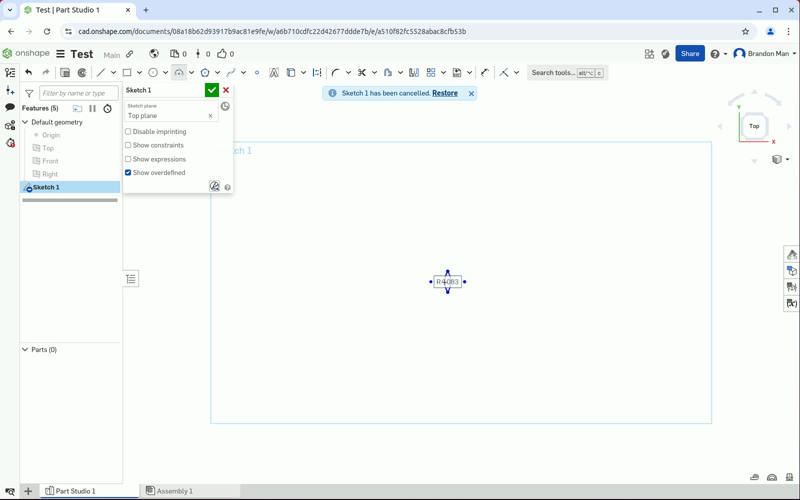
key(esc)
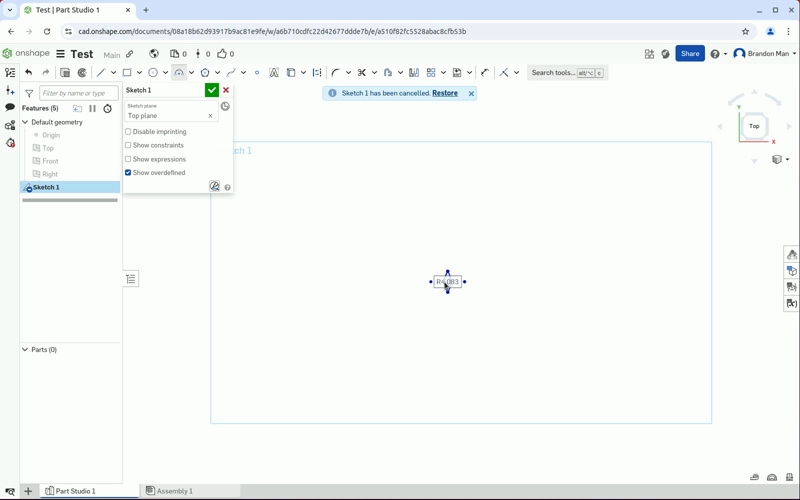
mouse_move(450, 283)
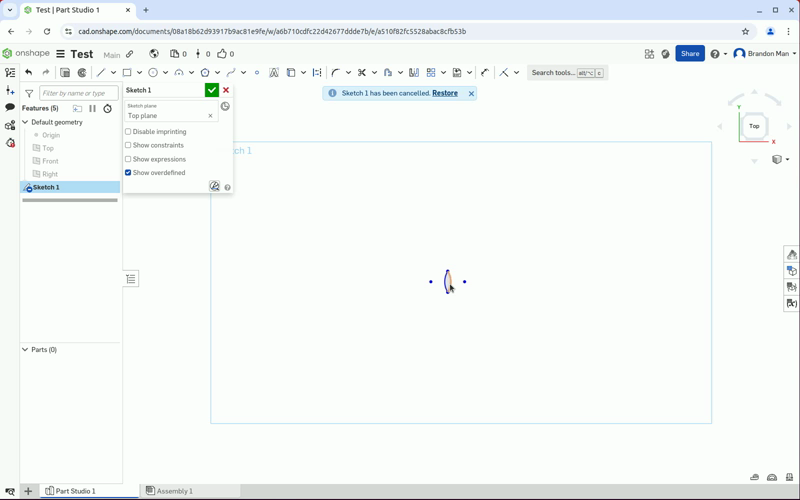
scroll(6)
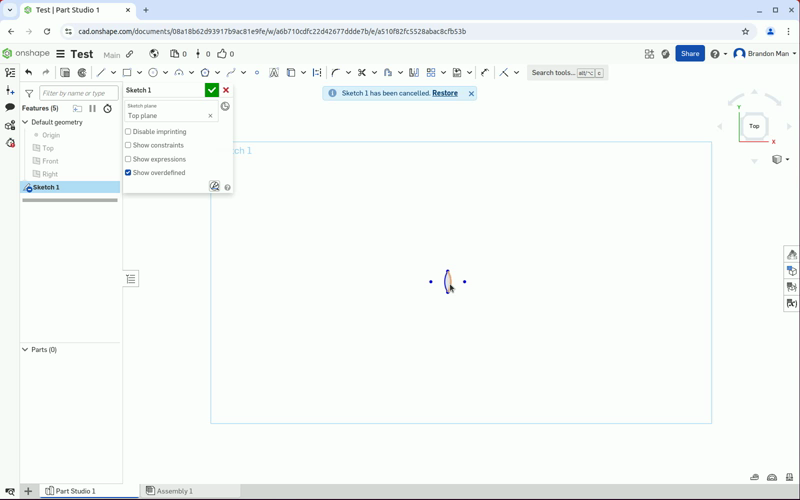
scroll(6)
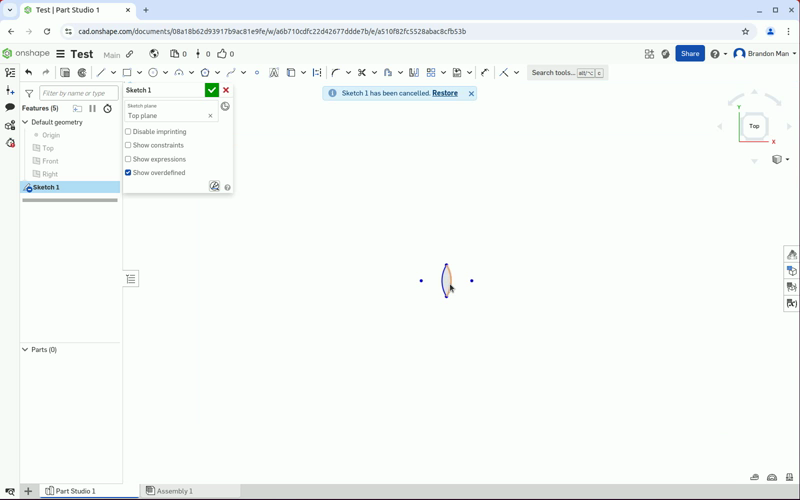
scroll(6)
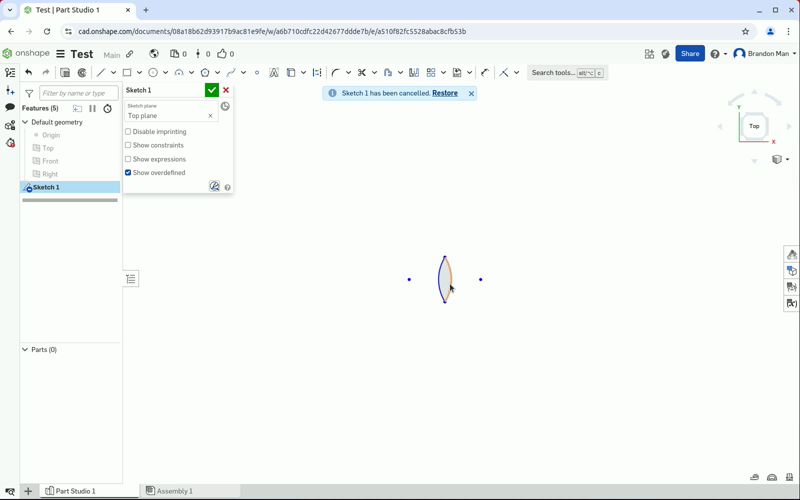
scroll(6)
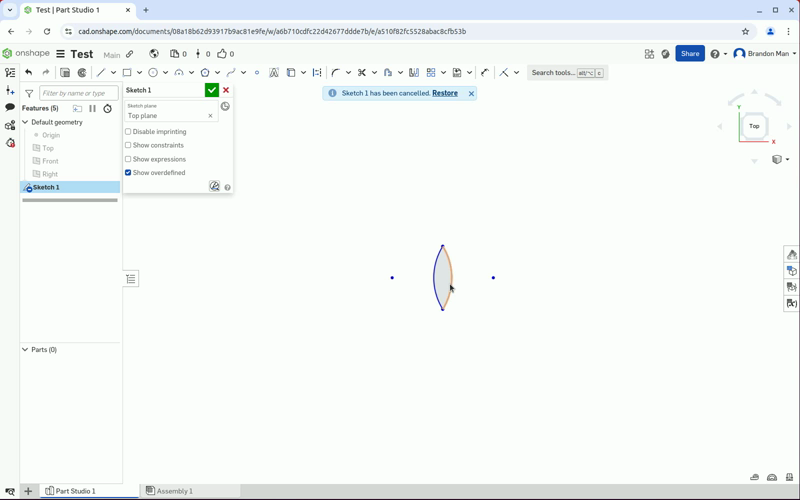
scroll(6)
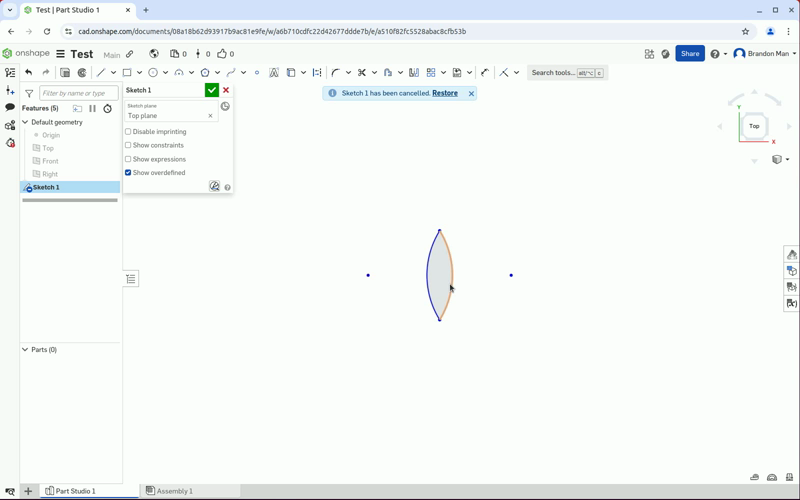
scroll(6)
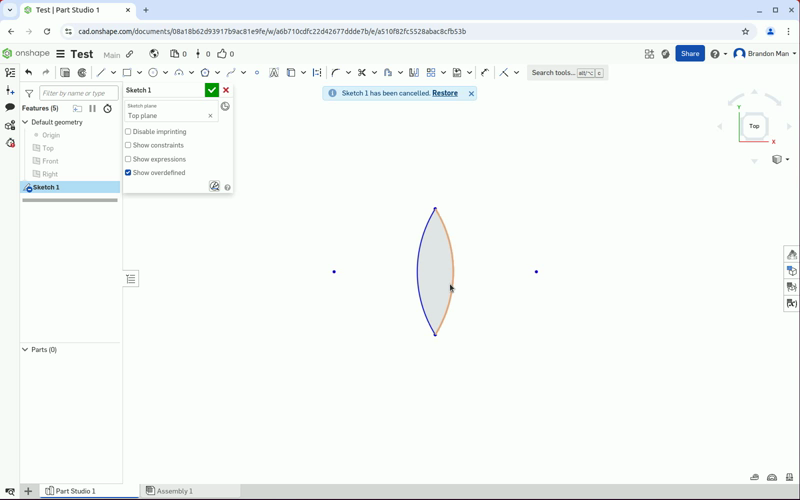
scroll(6)
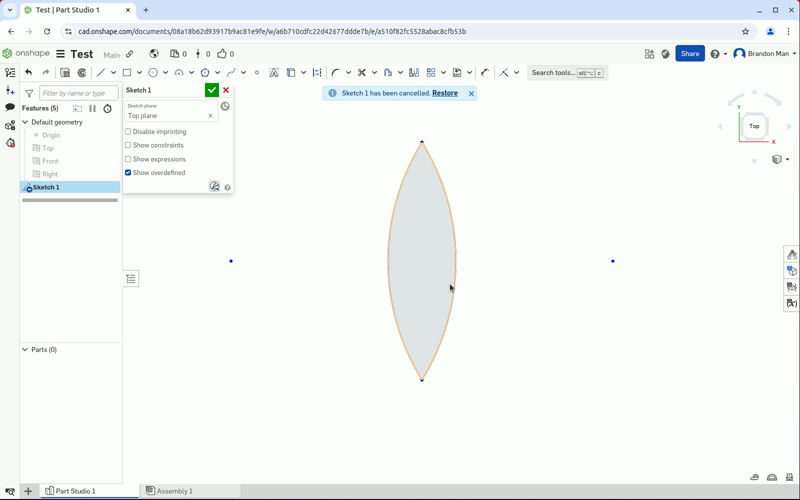
click(450, 283)
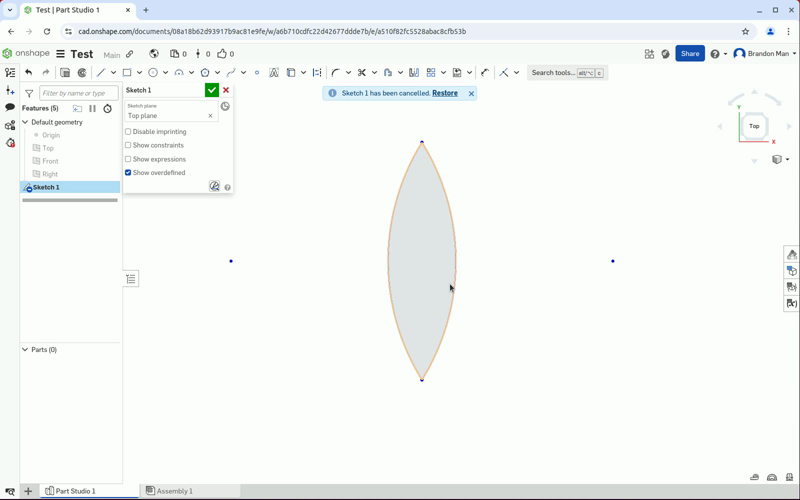
scroll(-6)
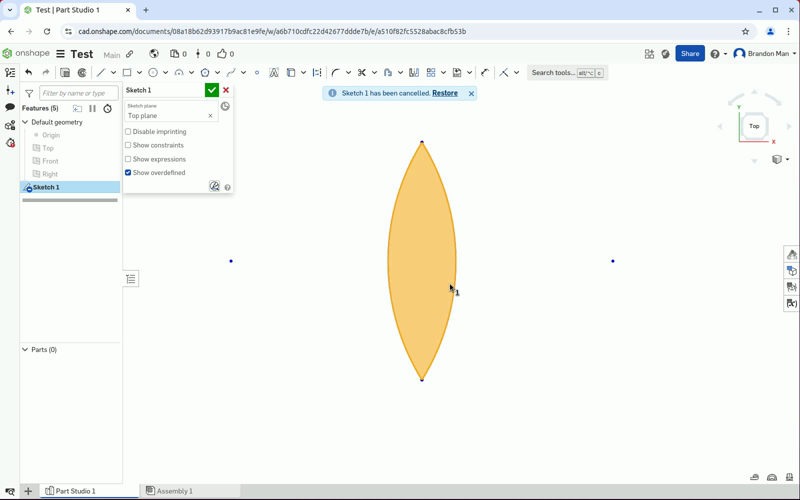
scroll(-6)
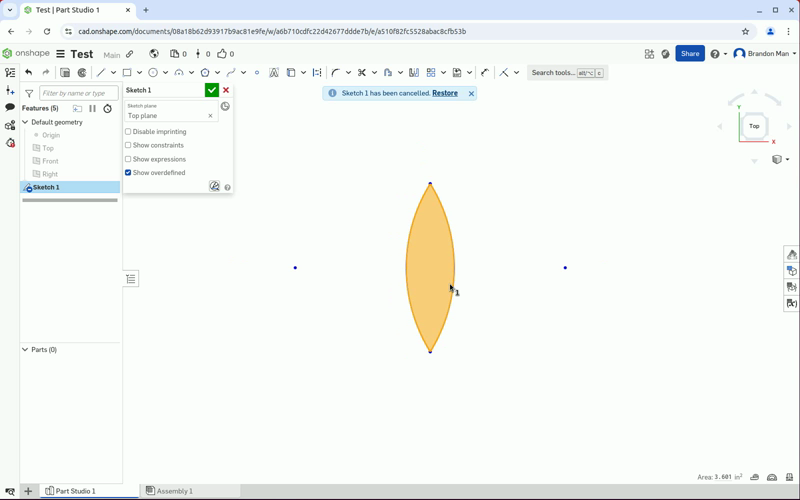
scroll(-6)
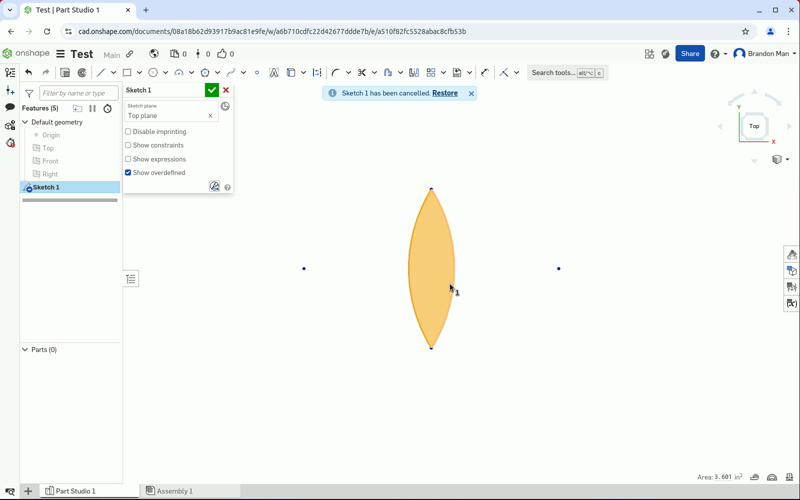
scroll(-6)
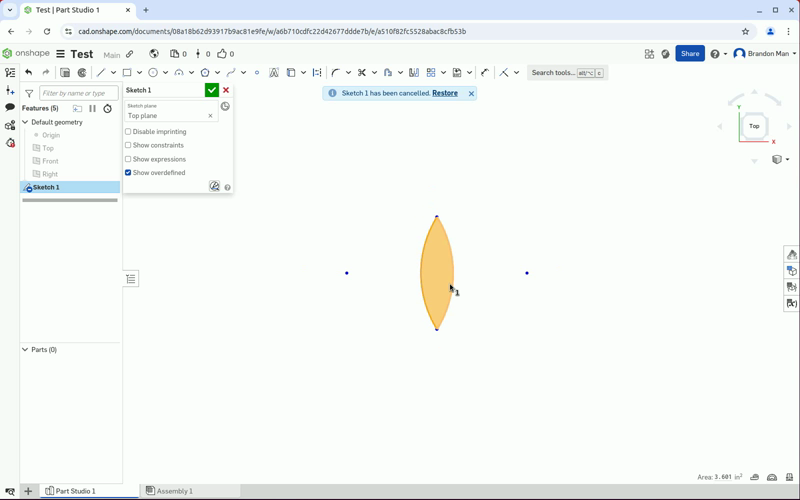
scroll(-6)
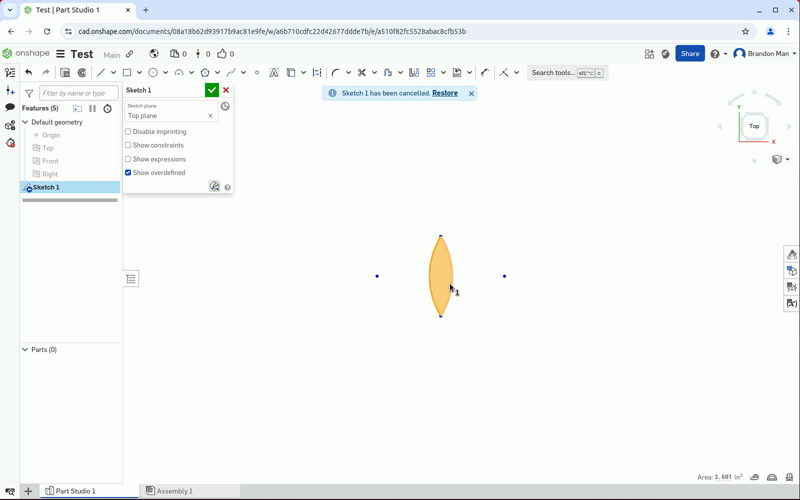
scroll(-6)
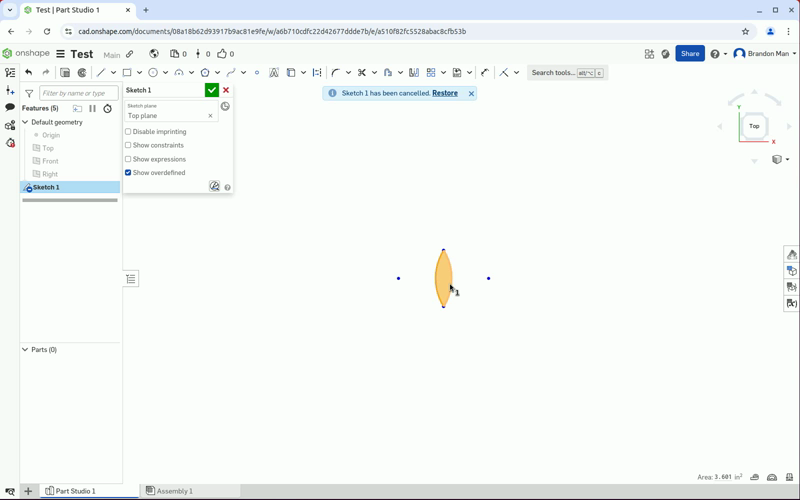
scroll(-6)
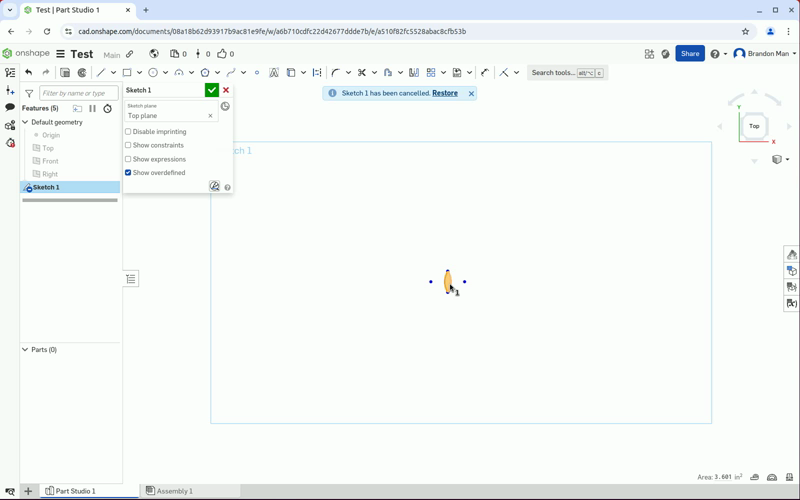
mouse_move(73, 352)
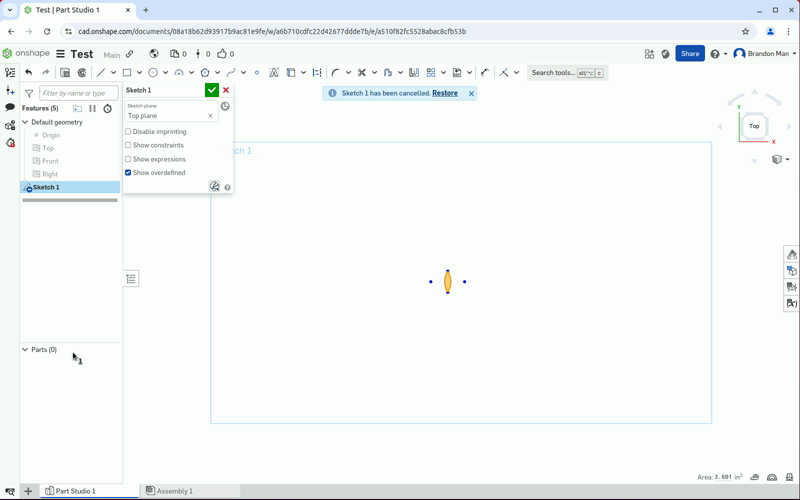
key(shift+y)
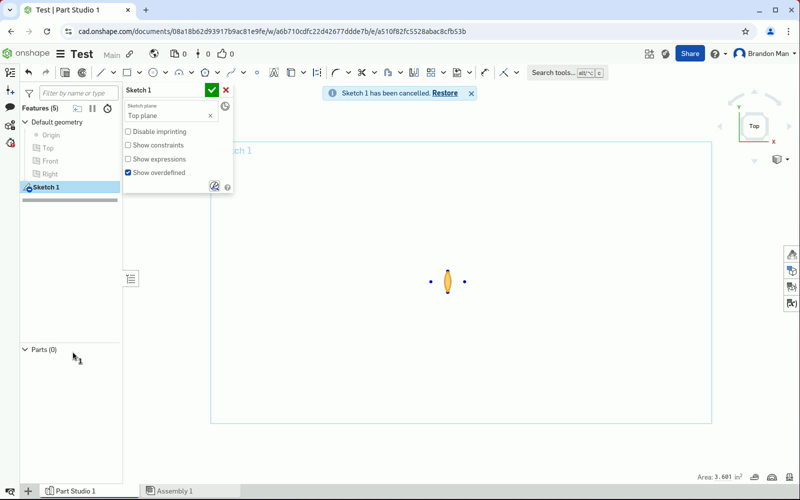
key(shift+e)
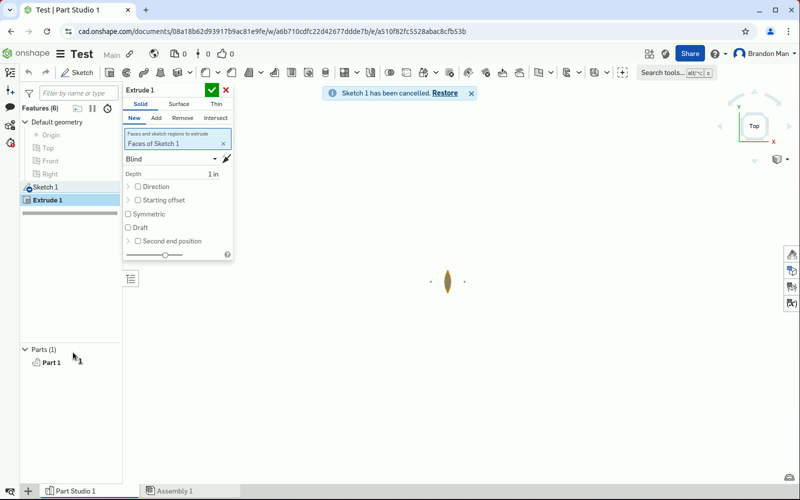
mouse_move(143, 106)
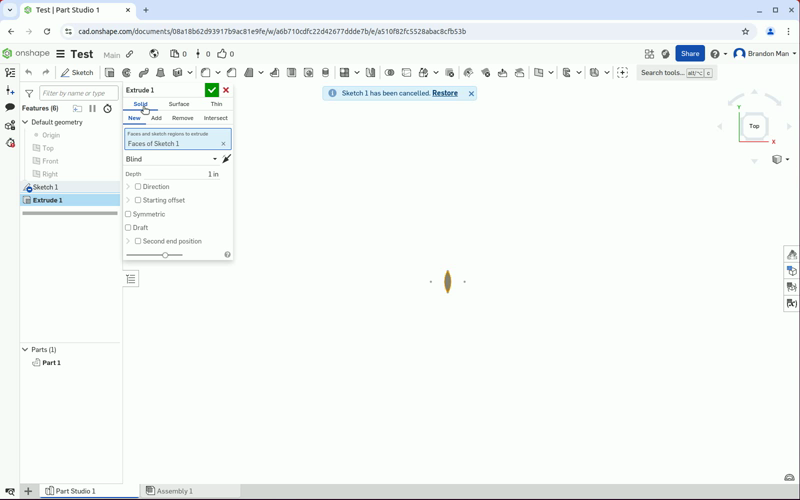
click(143, 106)
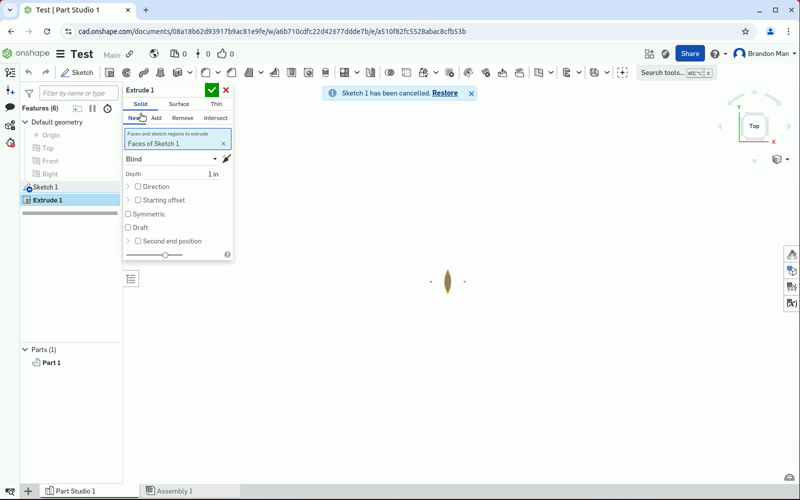
mouse_move(137, 120)
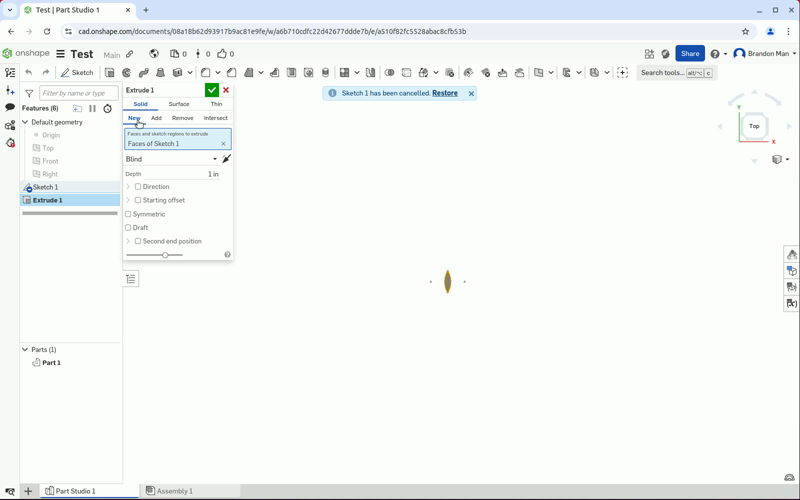
click(137, 120)
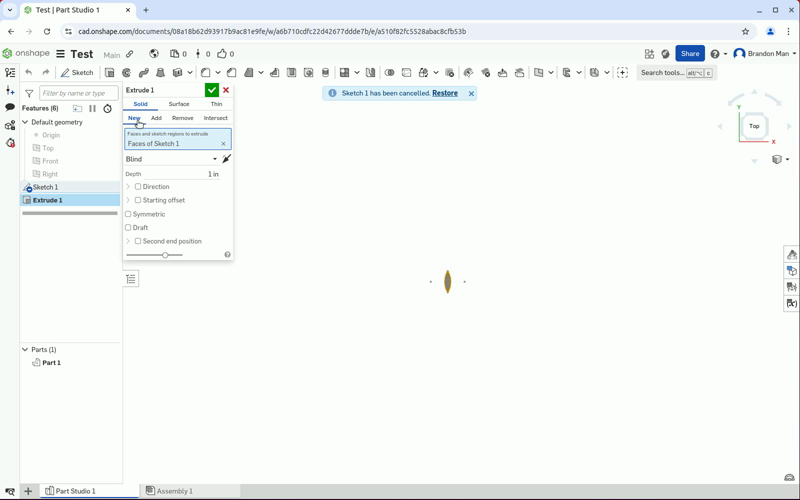
key(tab, 4)
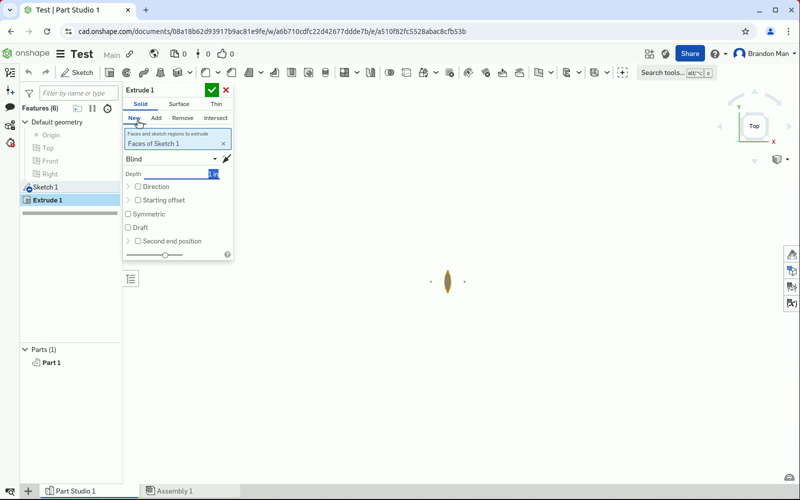
text(23.108)
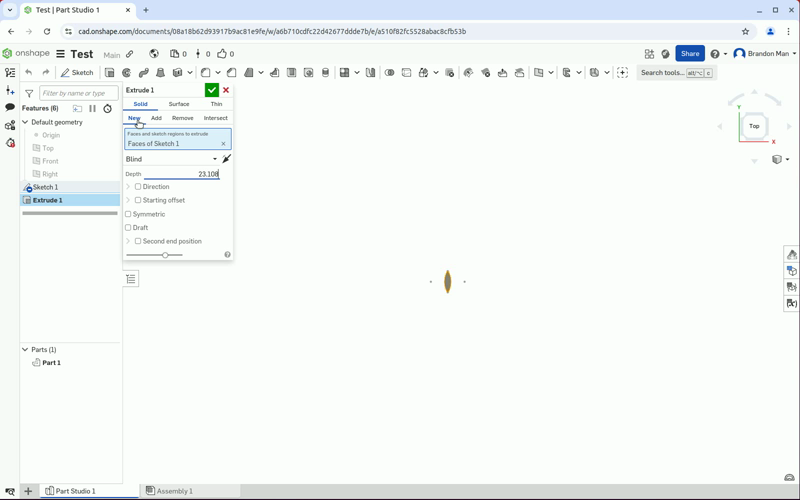
key(enter)
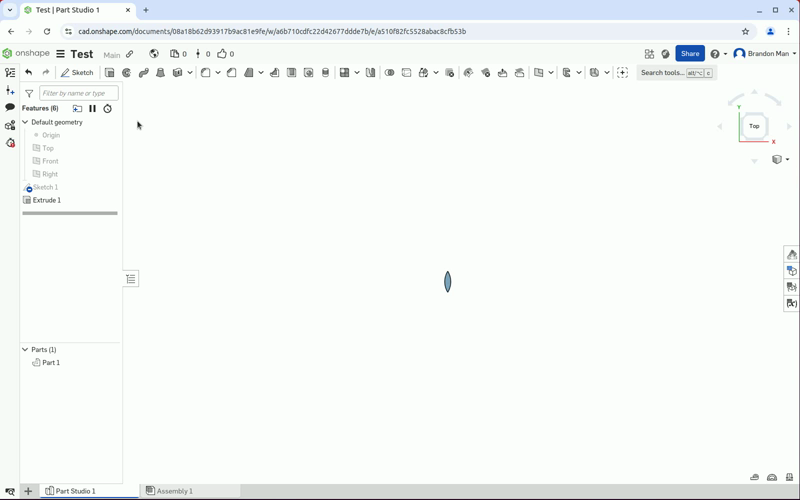
key(shift+h)
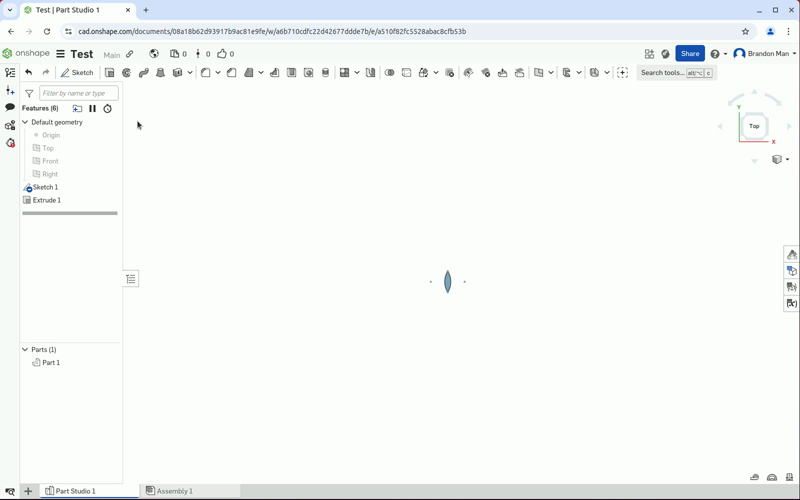
key(shift+h)
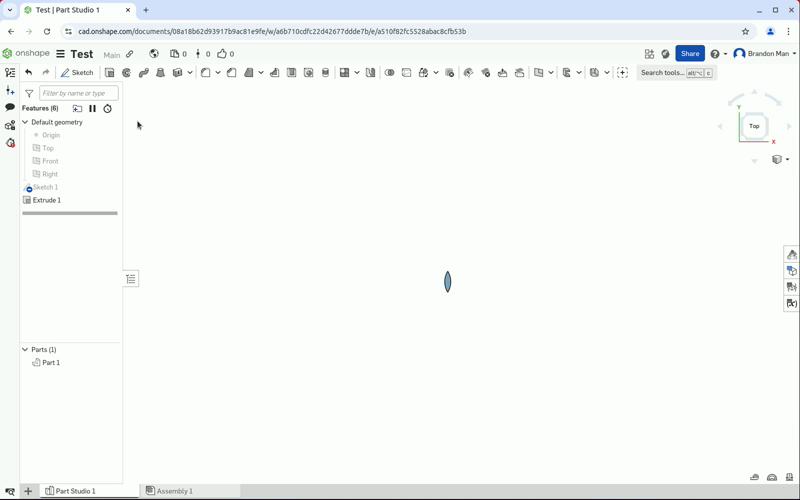
mouse_move(73, 189)
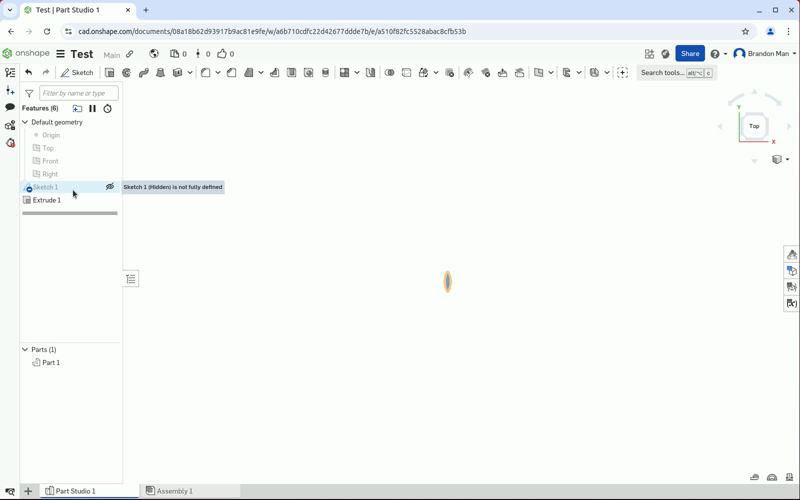
click(73, 189)
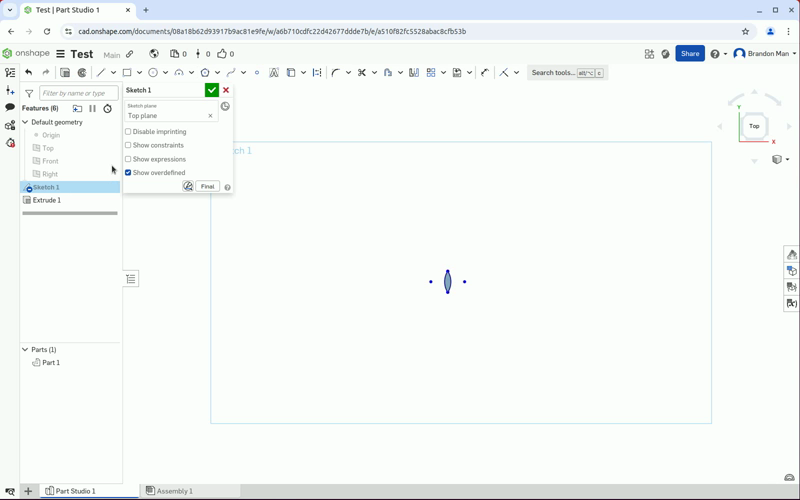
mouse_move(229, 92)
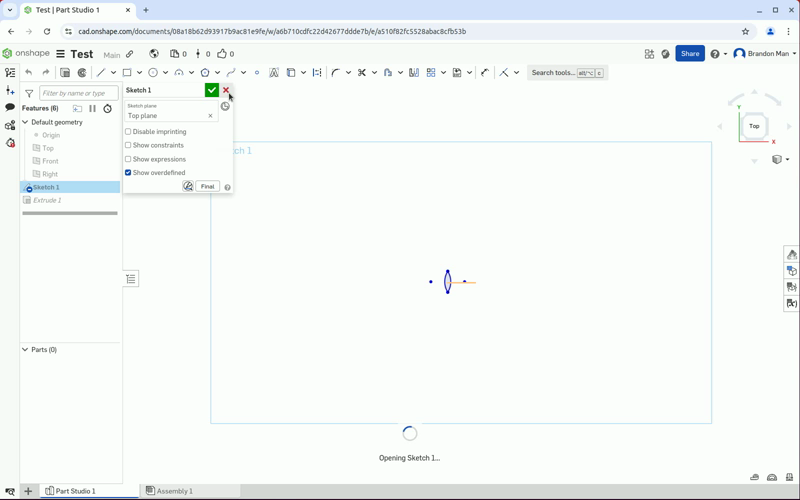
click(229, 92)
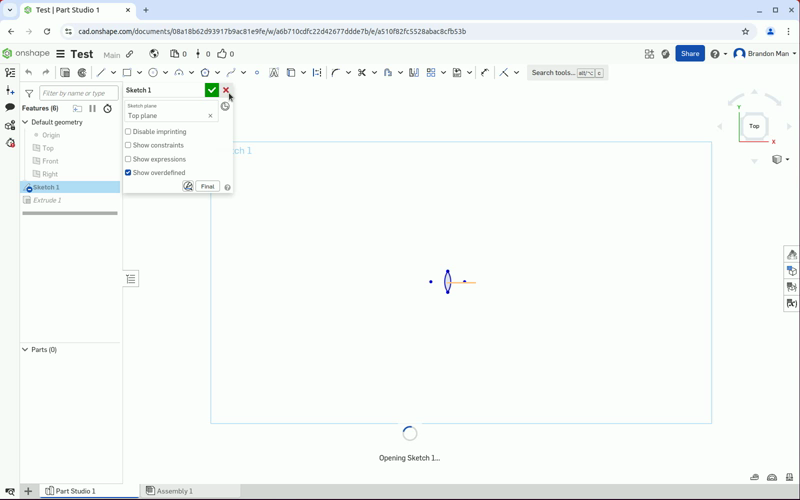
key(shift+s)
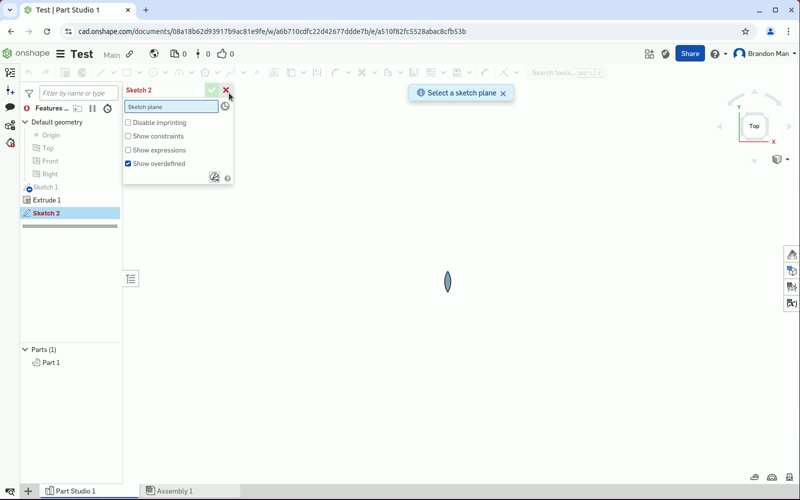
mouse_move(73, 150)
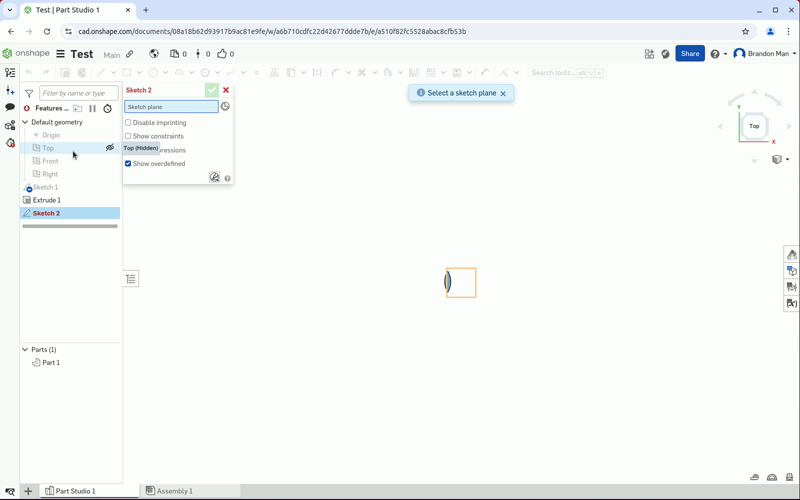
click(73, 150)
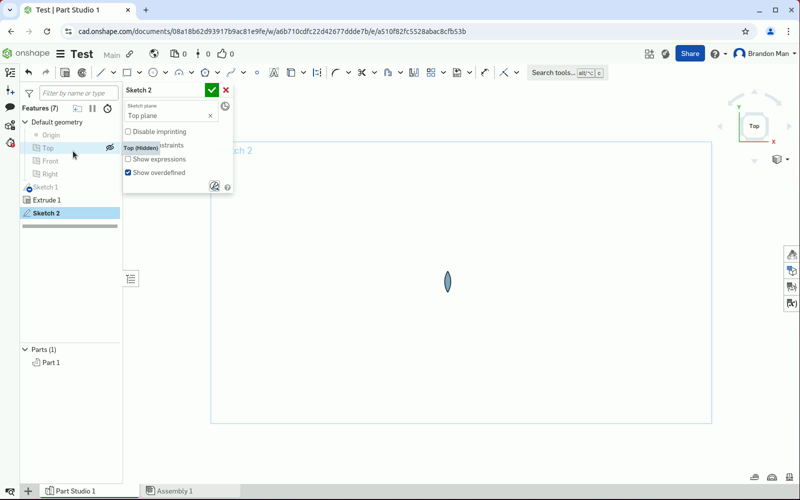
mouse_move(73, 352)
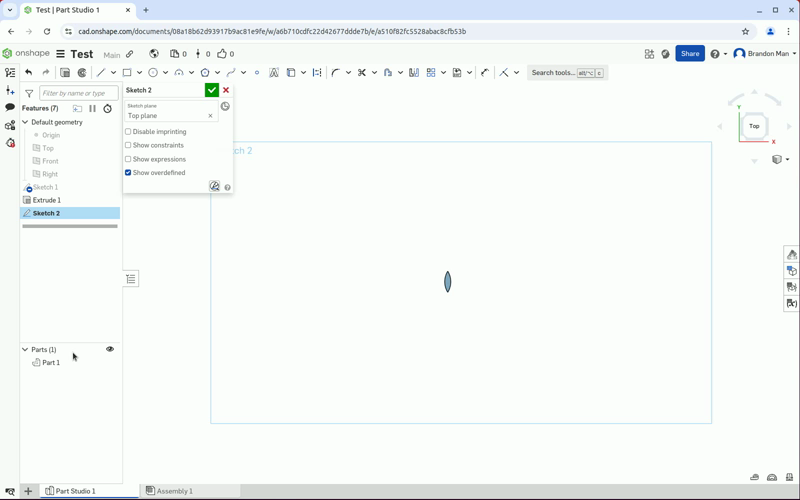
key(y)
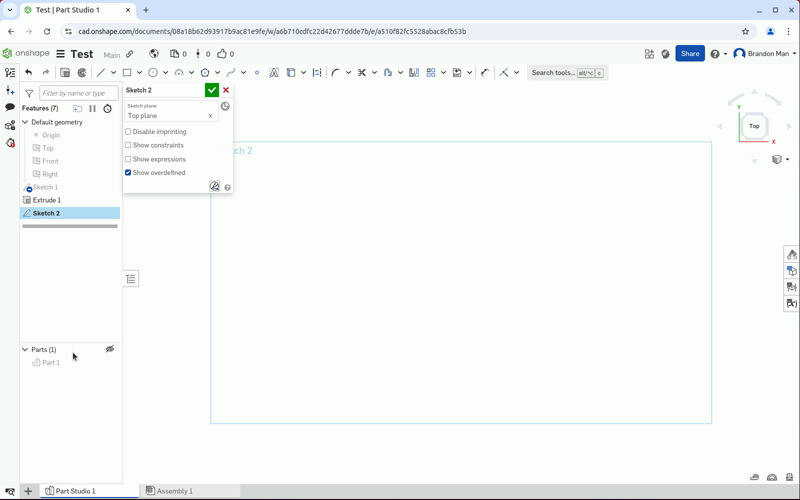
key(a)
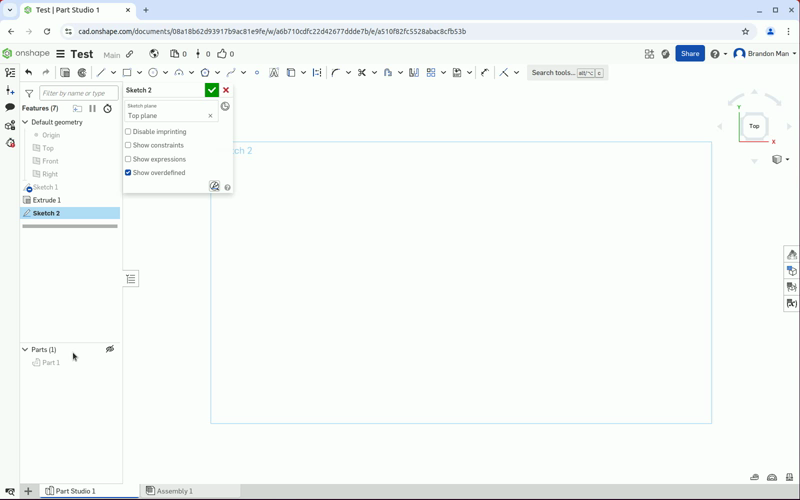
key_down(shift)
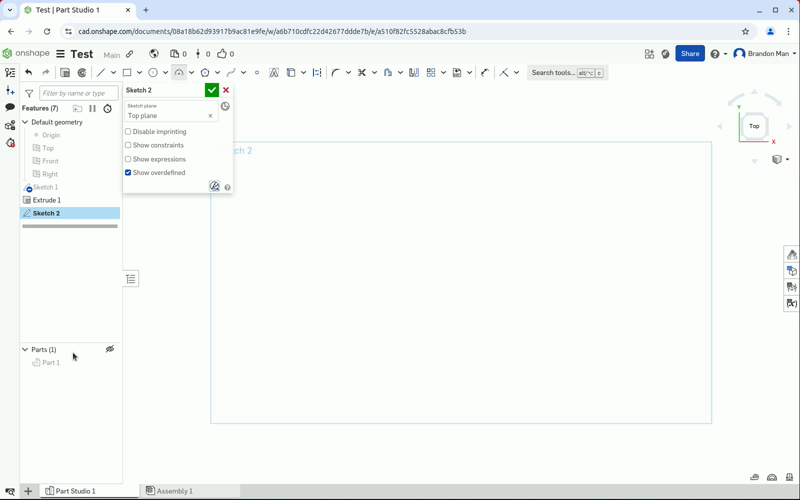
mouse_move(431, 301)
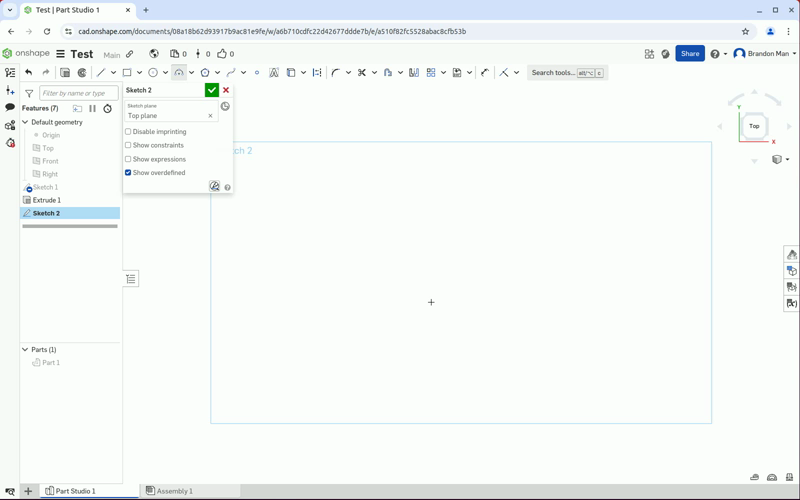
click(431, 301)
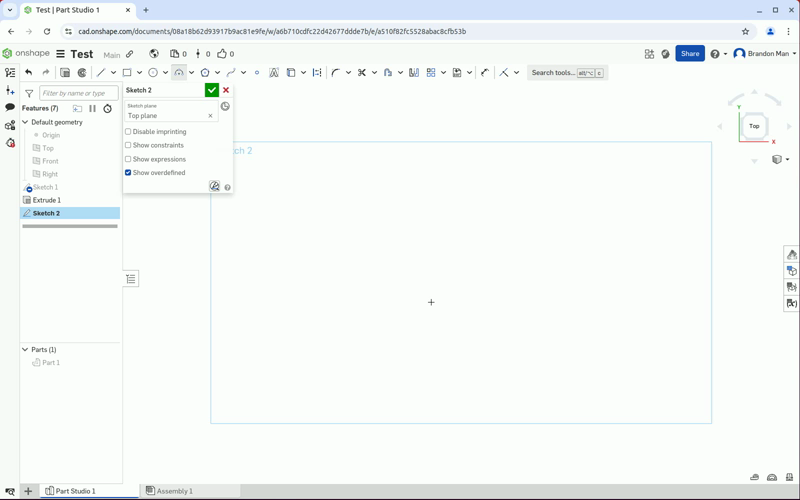
key_up(shift)
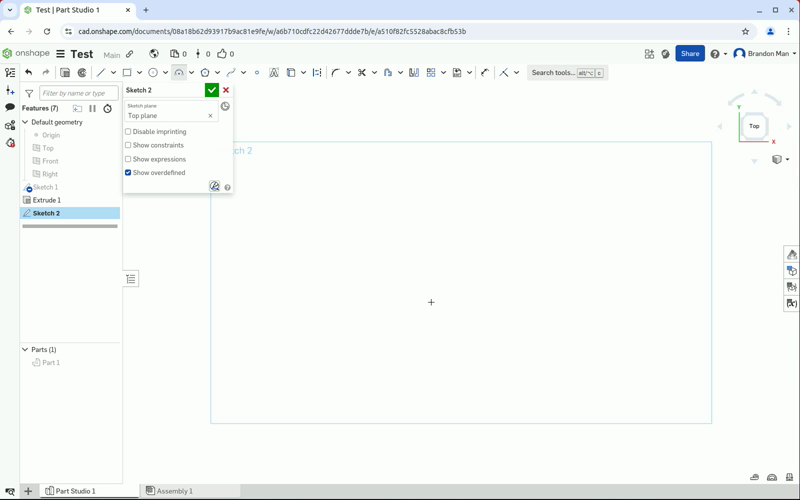
key_down(shift)
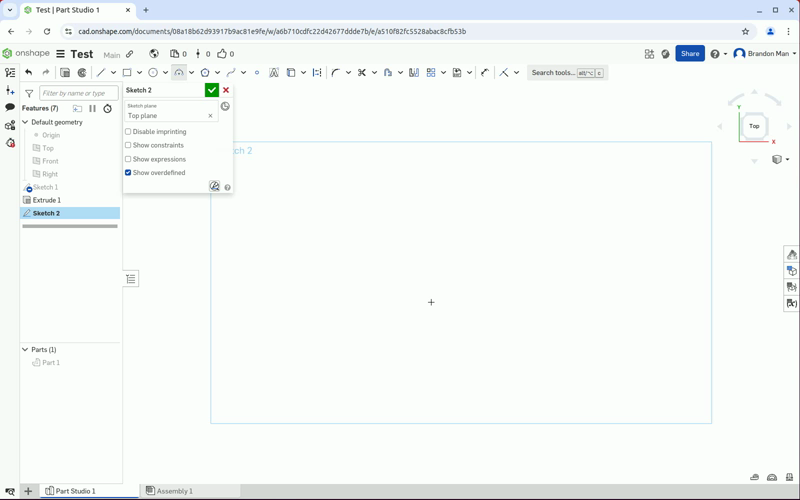
mouse_move(448, 292)
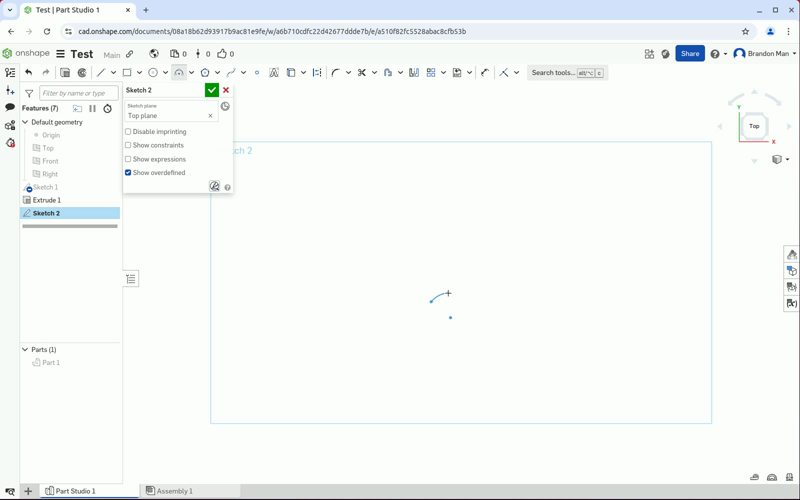
click(448, 292)
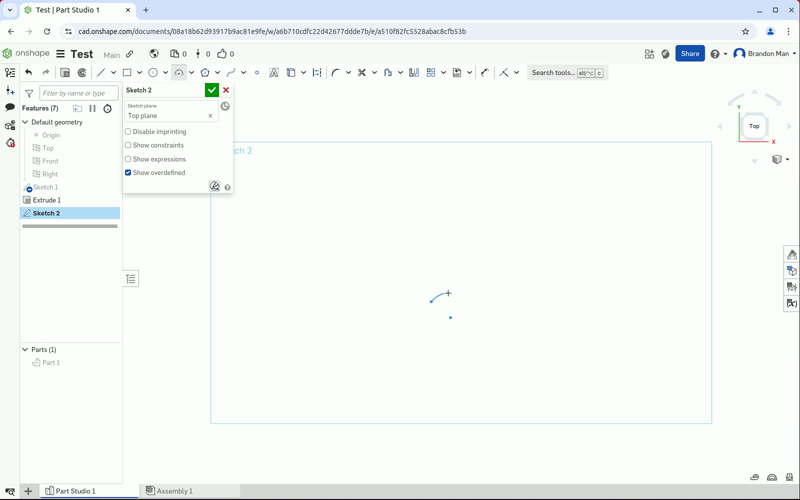
mouse_move(440, 299)
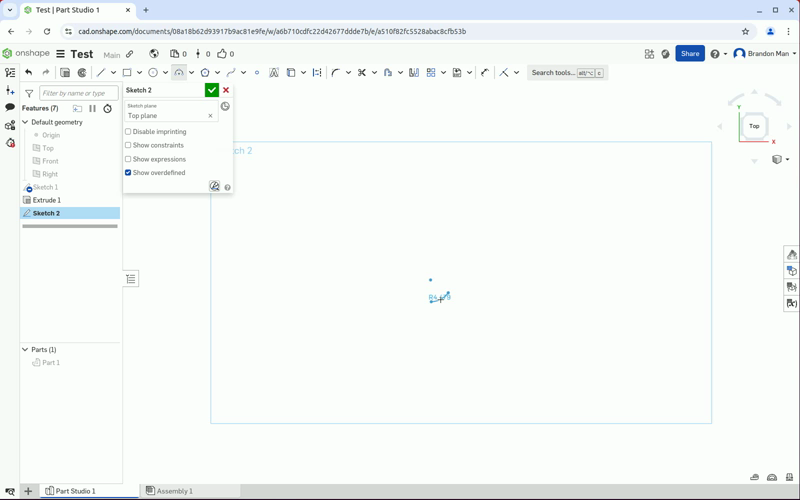
click(440, 299)
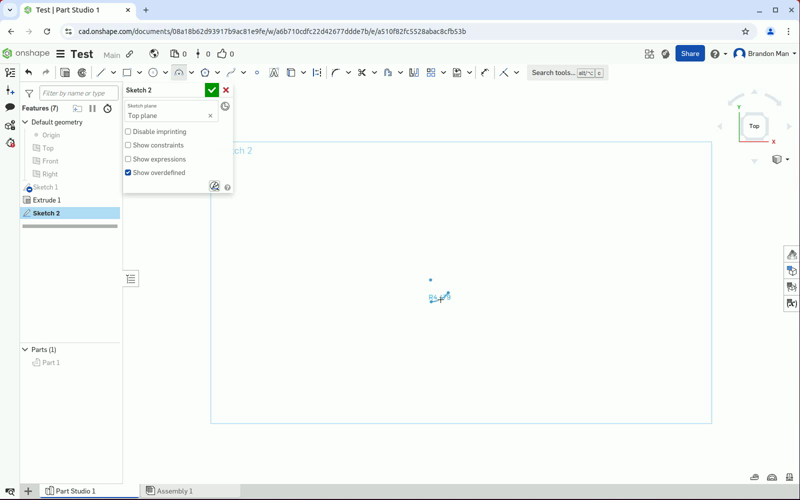
key_up(shift)
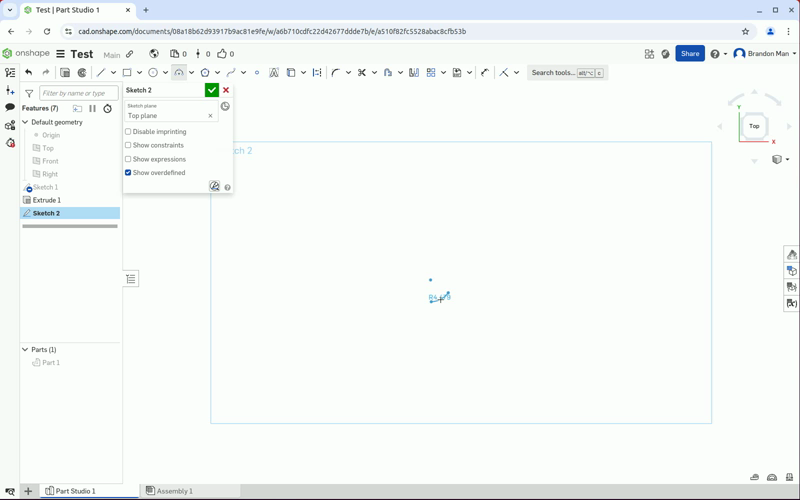
mouse_move(448, 292)
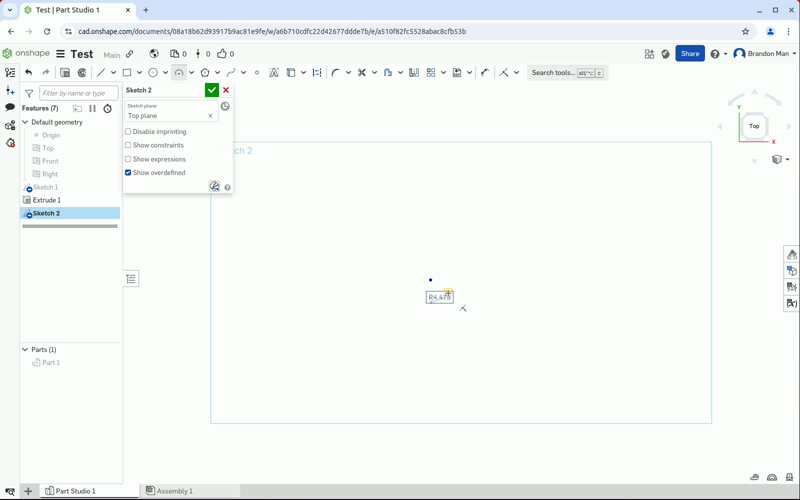
click(448, 292)
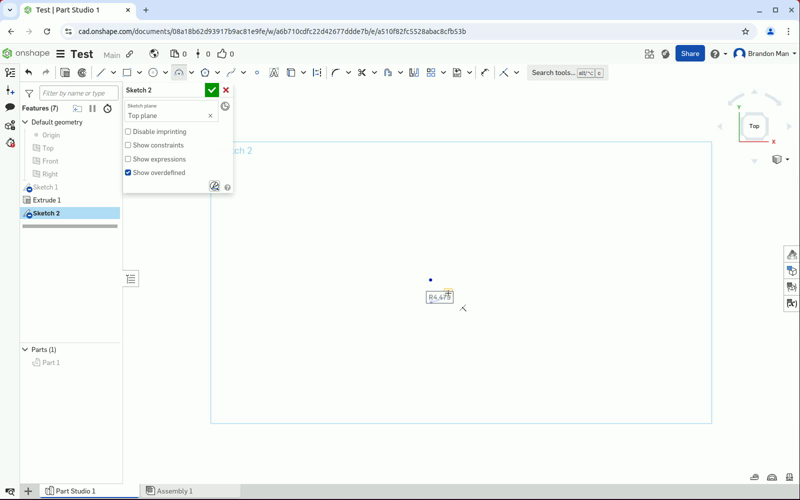
key_down(shift)
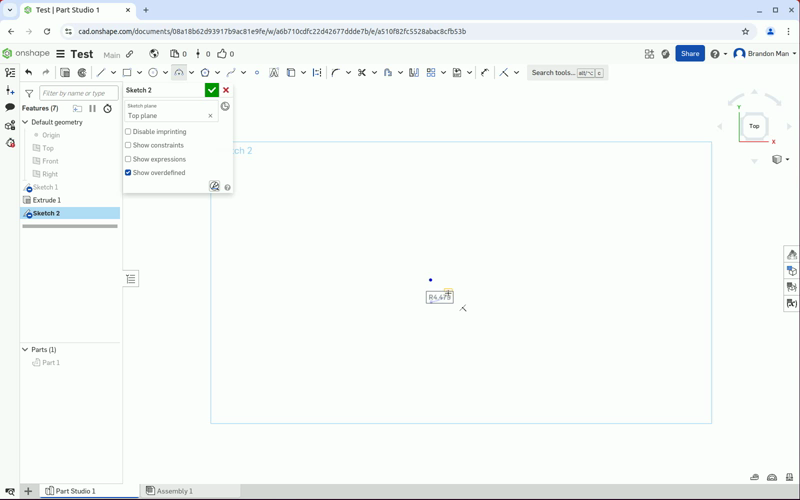
mouse_move(448, 272)
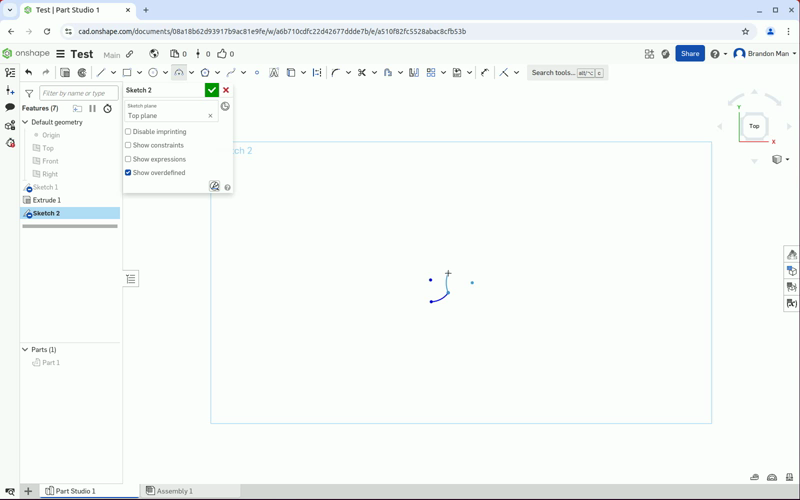
click(448, 272)
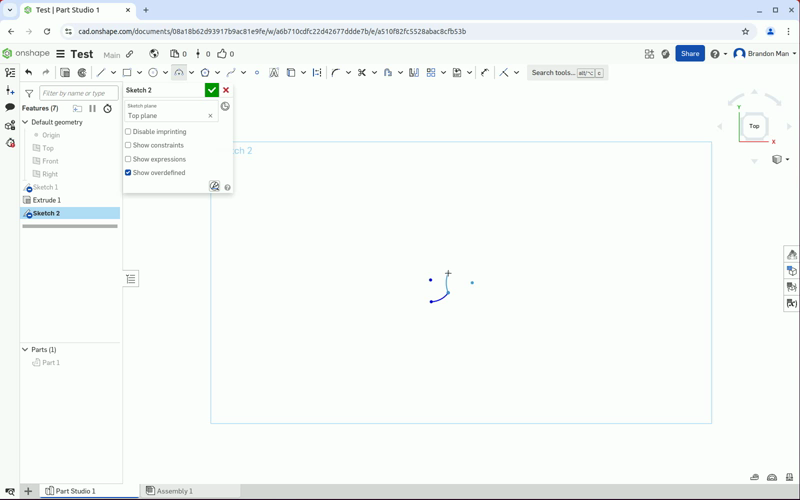
mouse_move(445, 282)
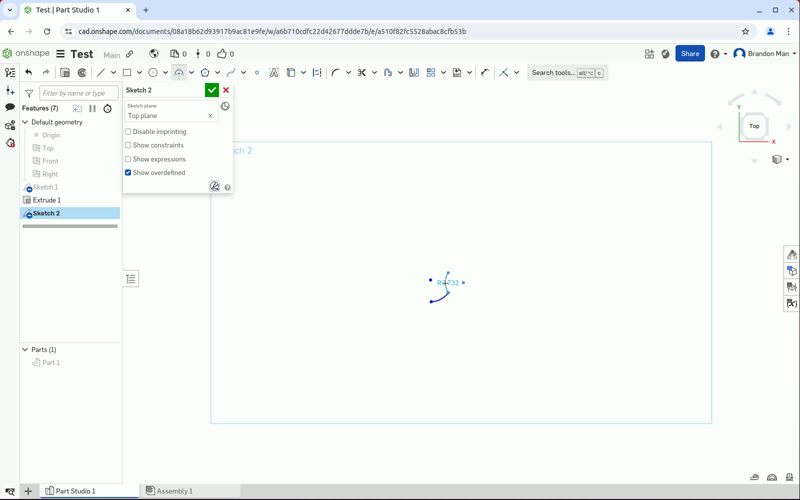
click(445, 282)
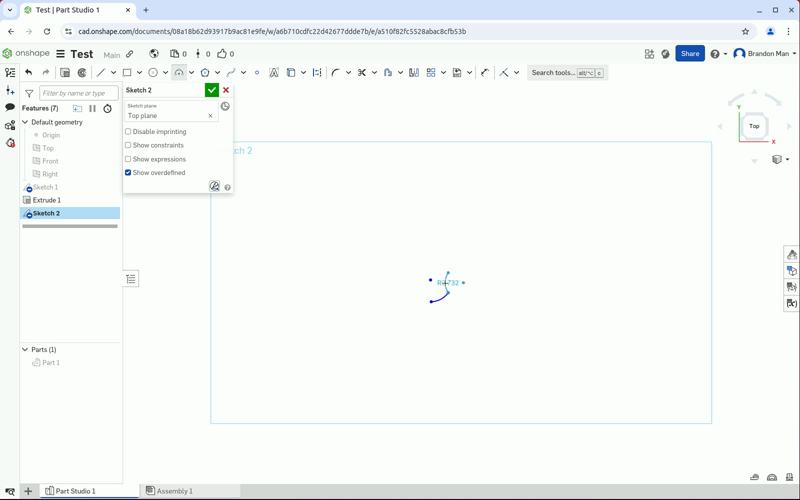
key_up(shift)
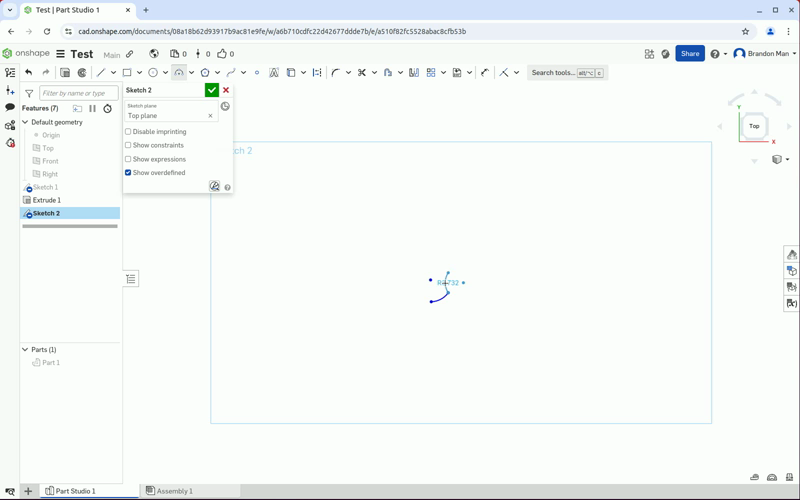
mouse_move(448, 272)
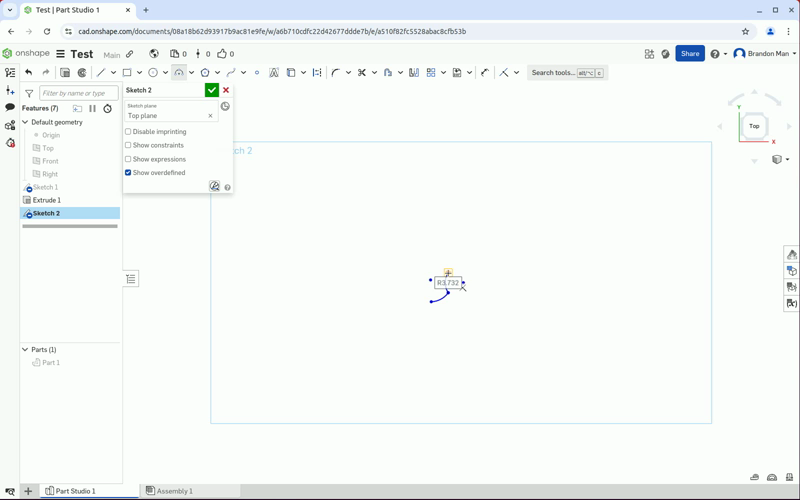
click(448, 272)
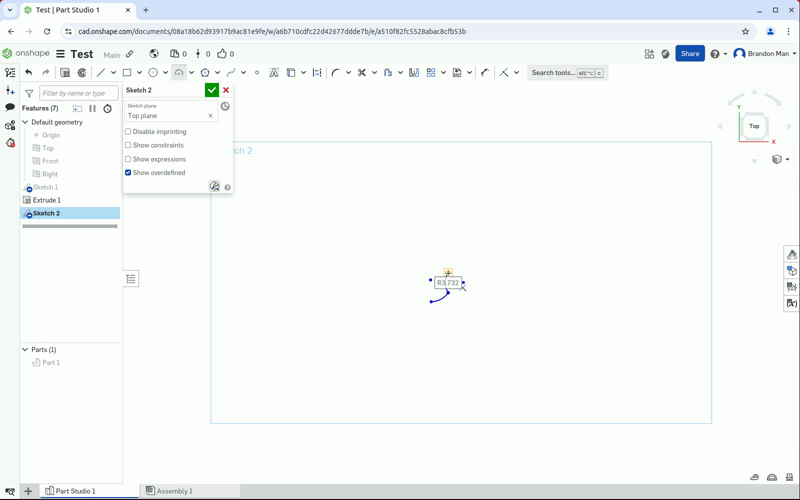
key_down(shift)
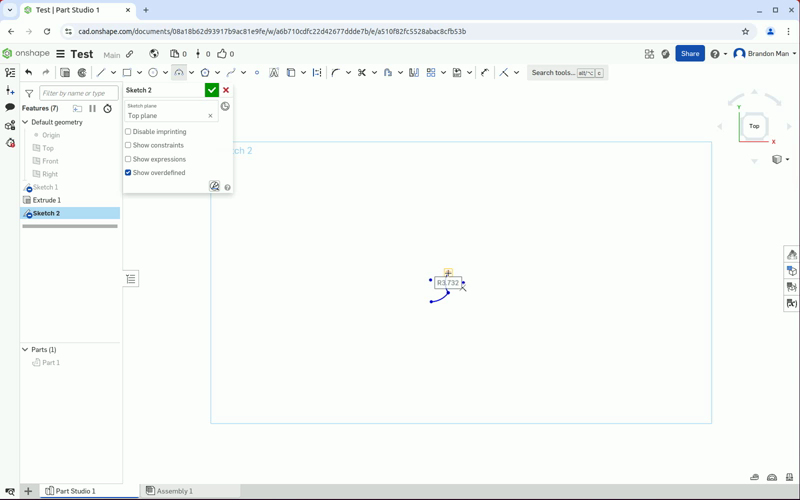
mouse_move(431, 263)
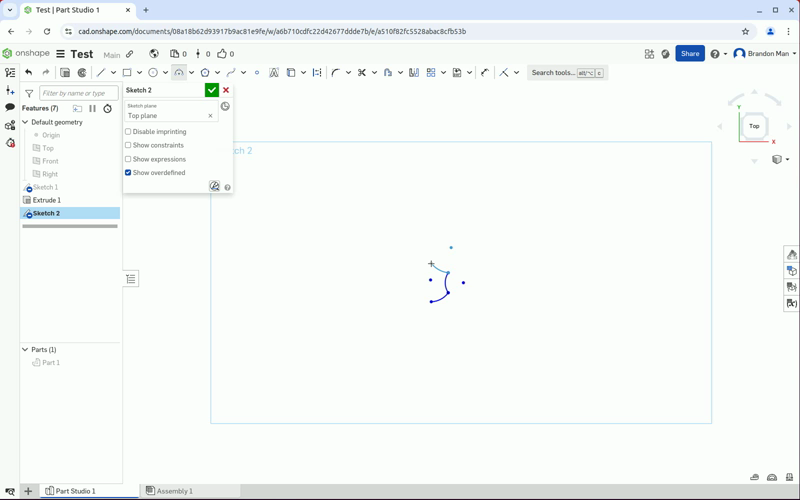
click(431, 263)
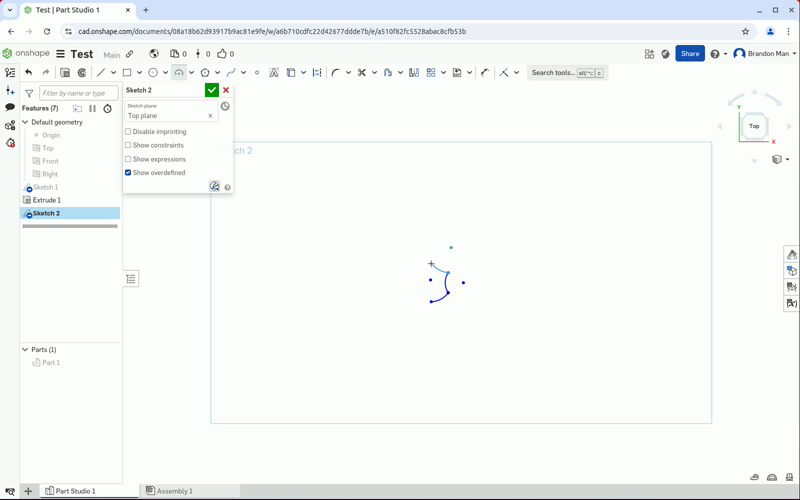
mouse_move(440, 265)
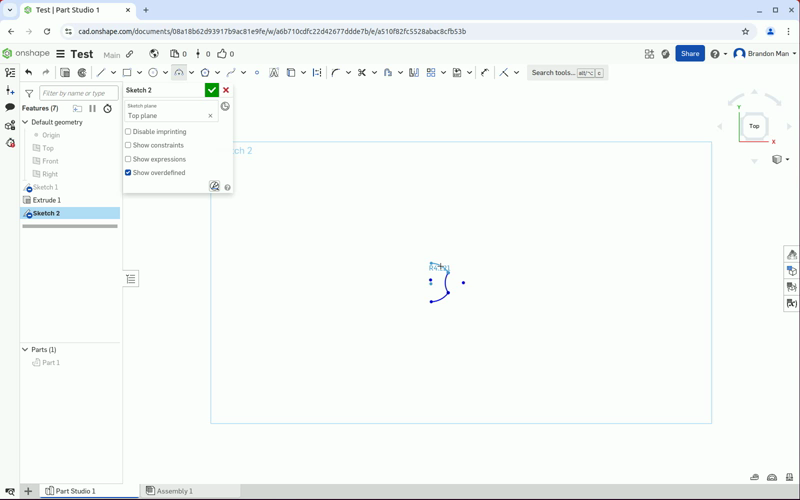
click(440, 265)
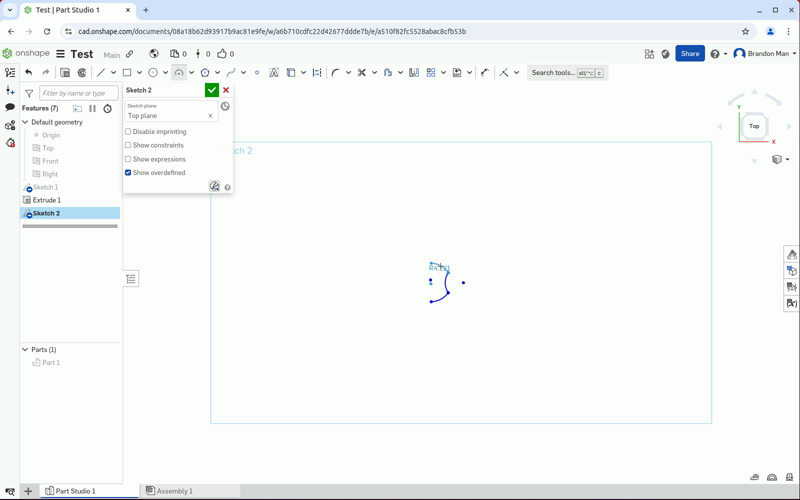
key_up(shift)
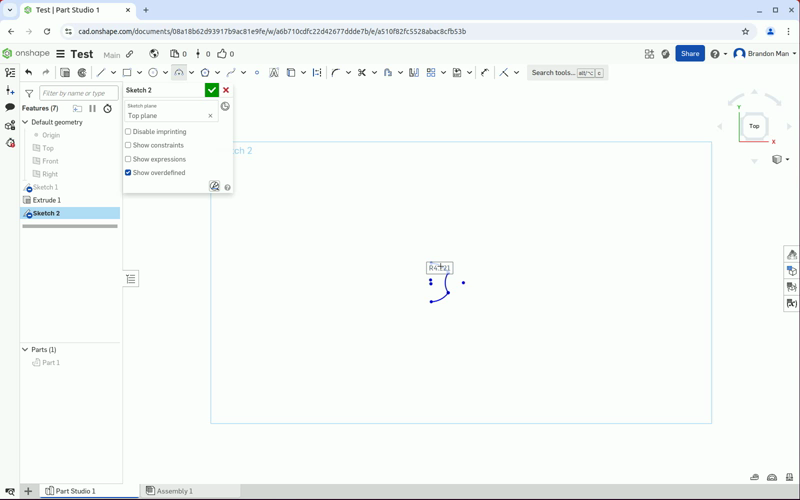
key(esc)
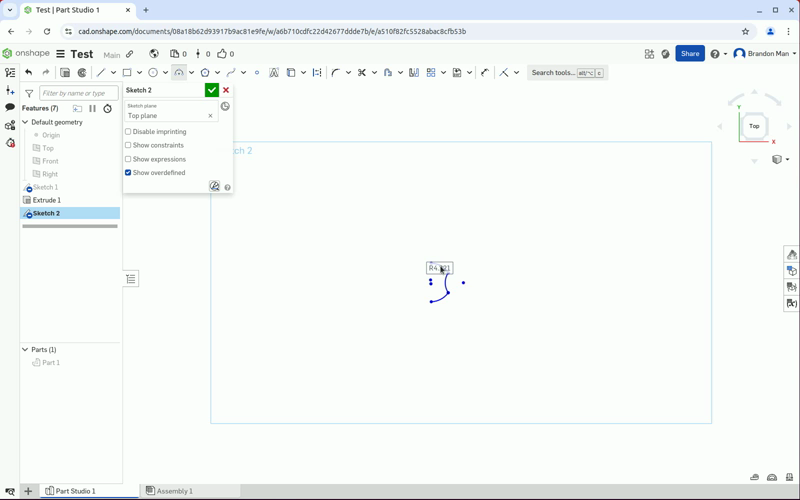
key(l)
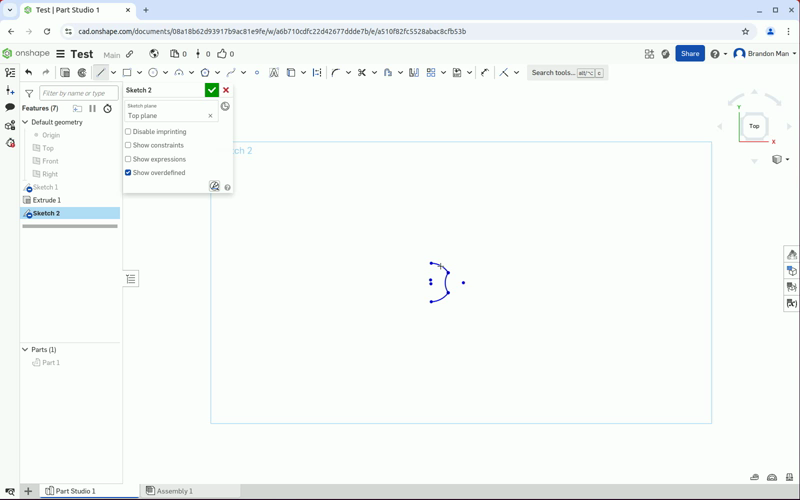
mouse_move(431, 263)
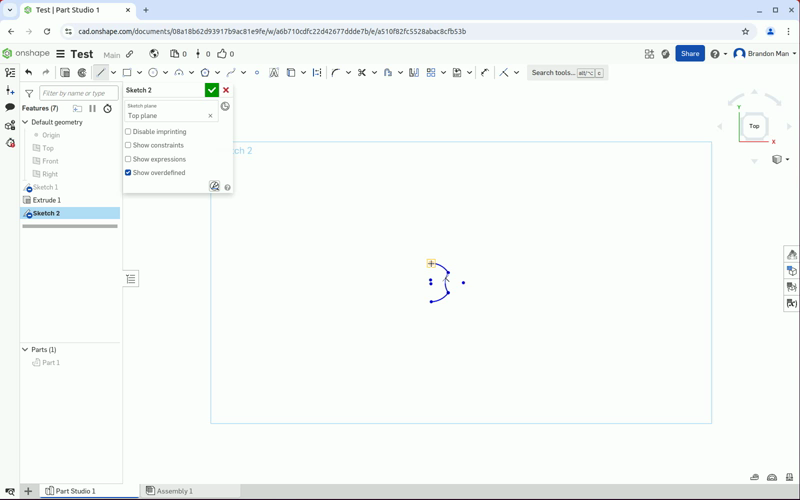
click(431, 263)
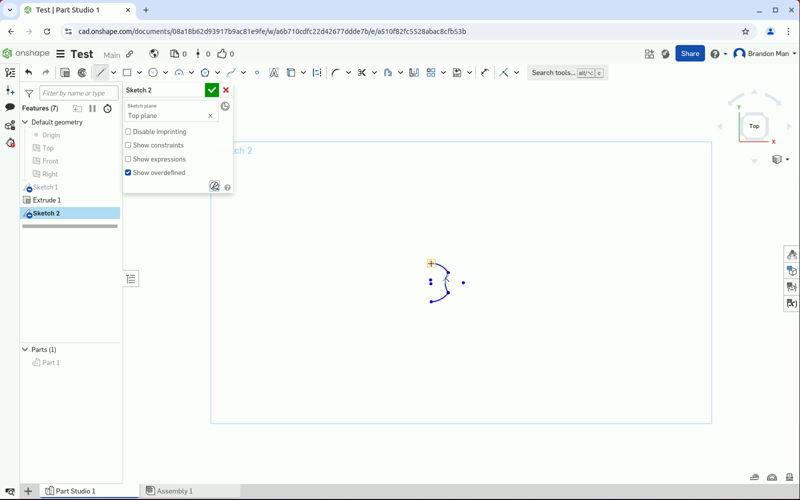
key_down(shift)
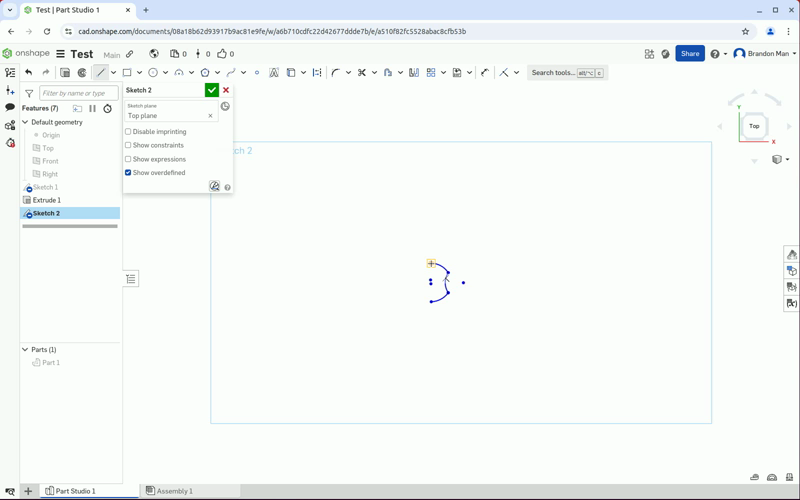
mouse_move(461, 263)
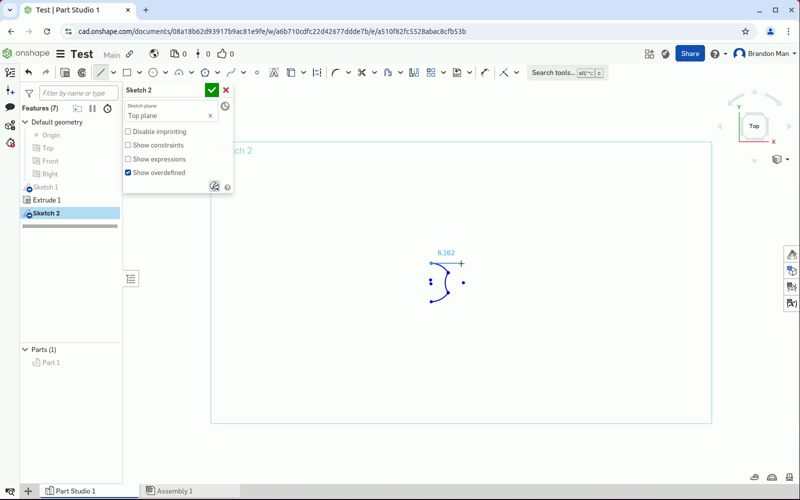
mouse_move(431, 269)
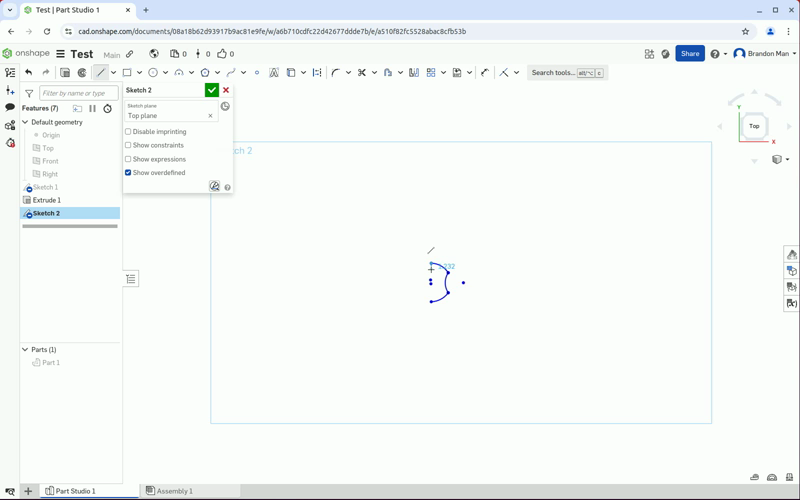
scroll(6)
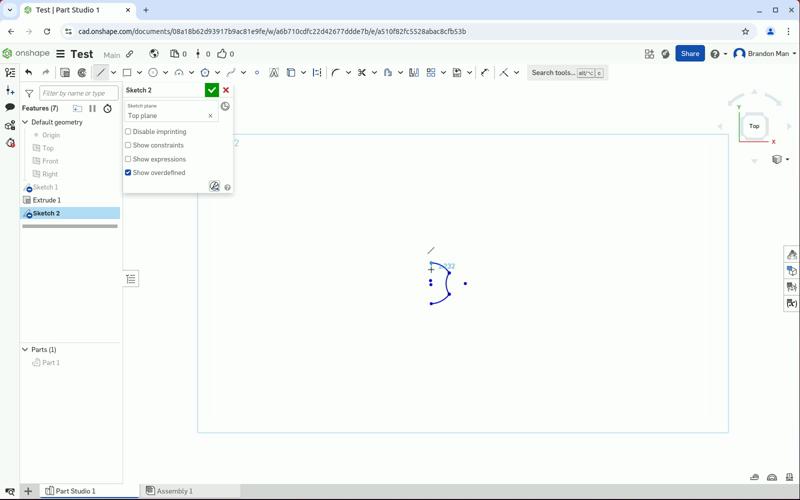
scroll(6)
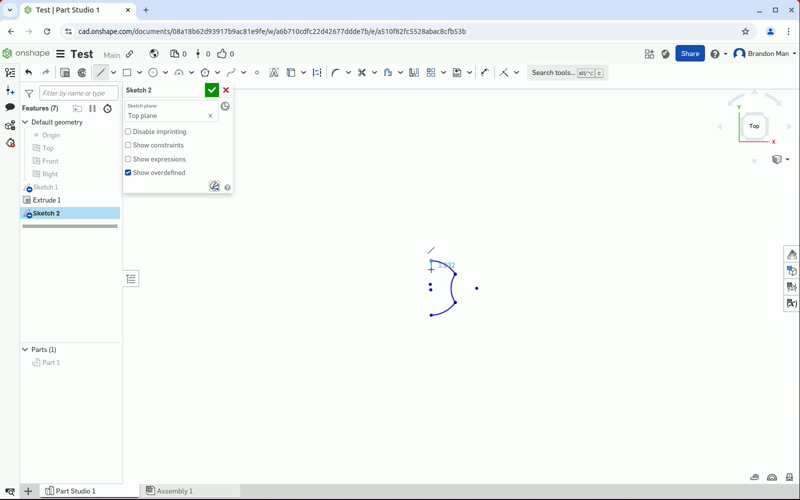
scroll(6)
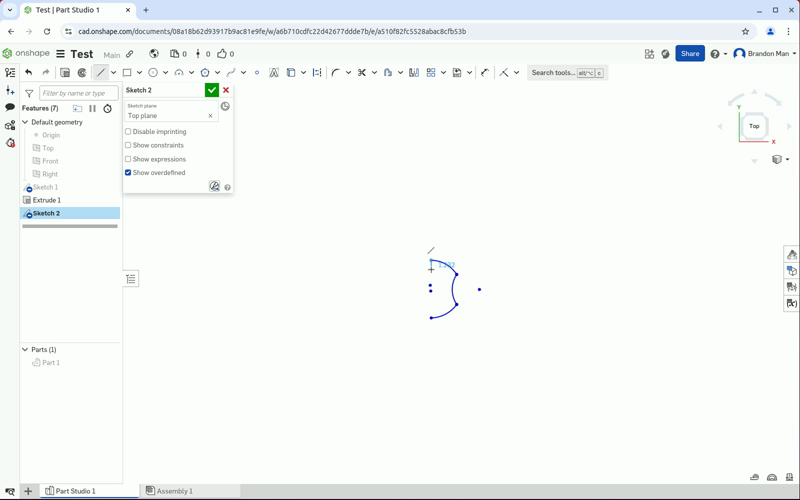
scroll(6)
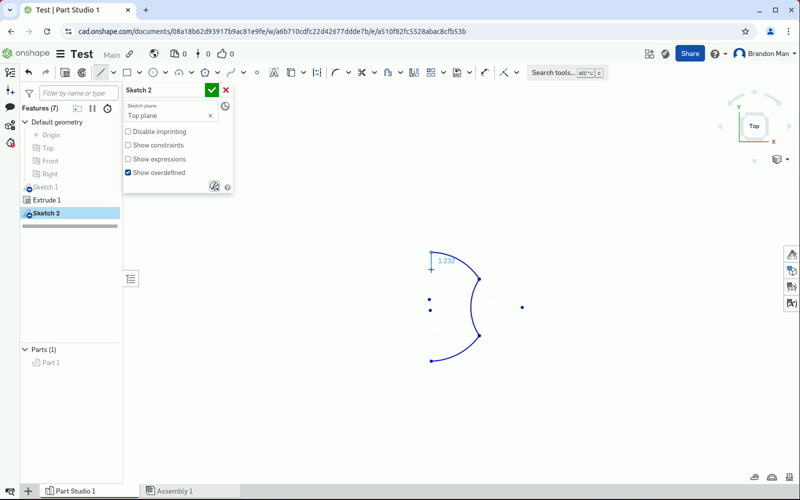
scroll(6)
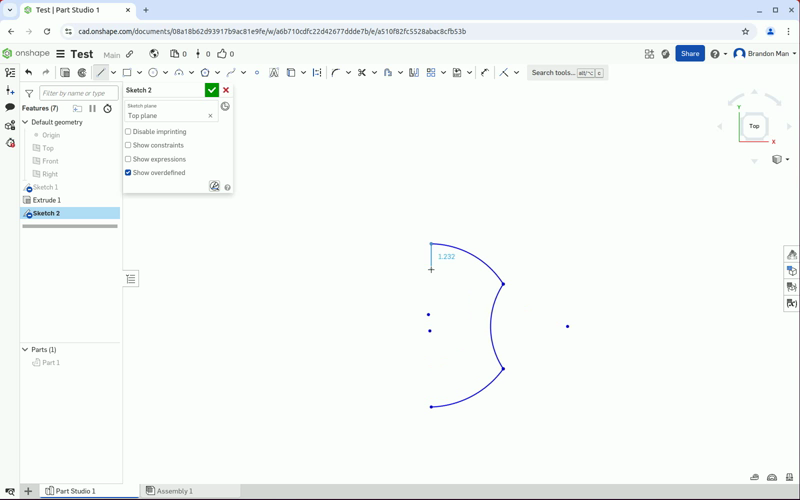
scroll(6)
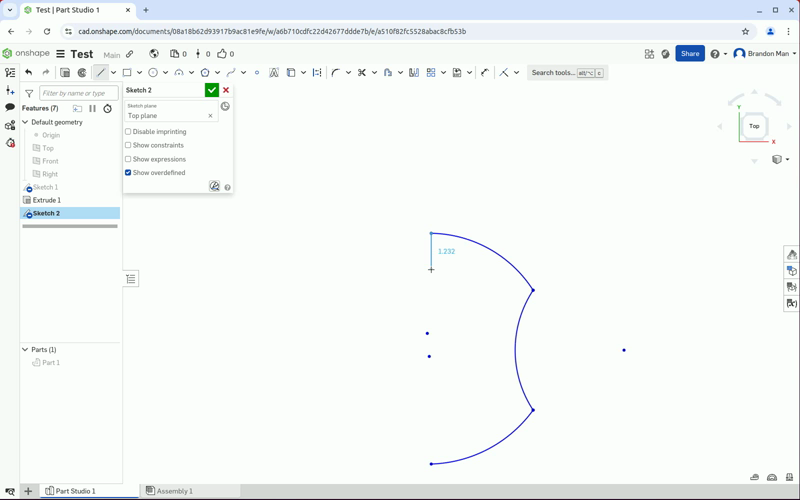
scroll(6)
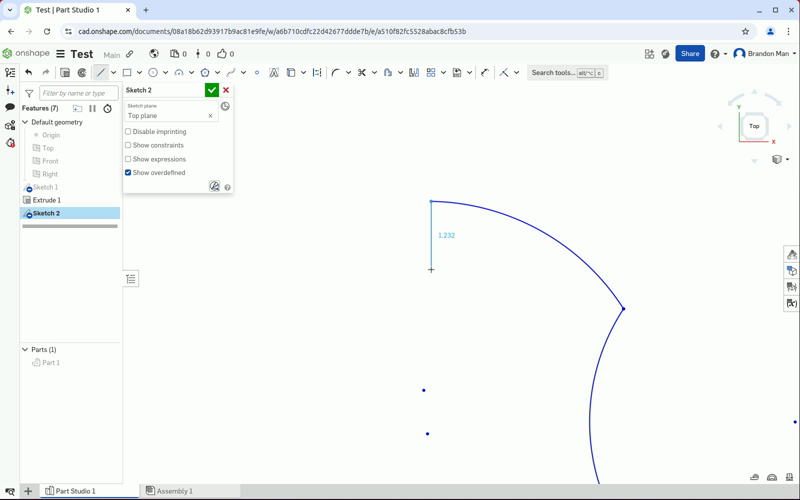
click(431, 269)
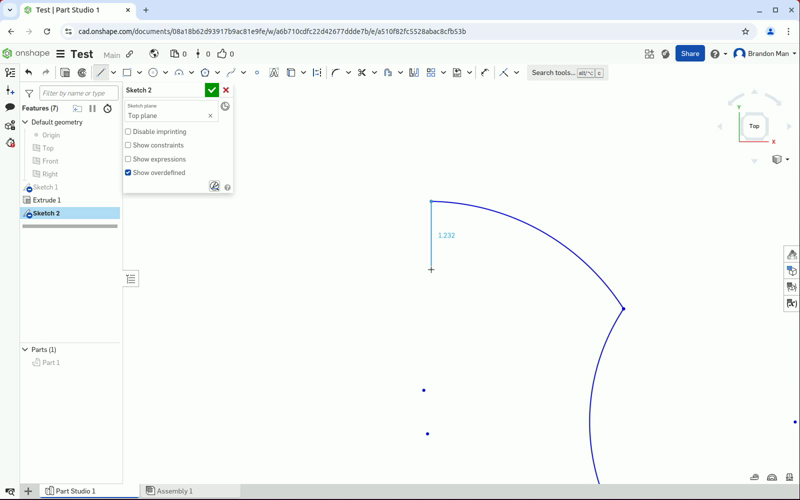
scroll(-6)
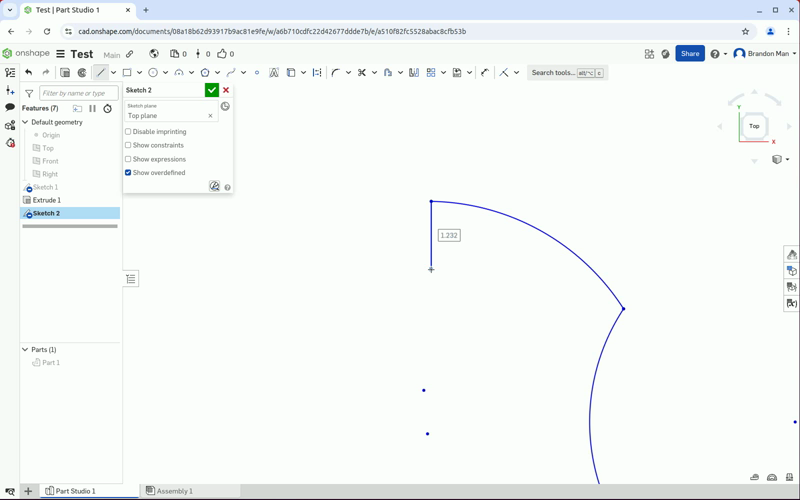
scroll(-6)
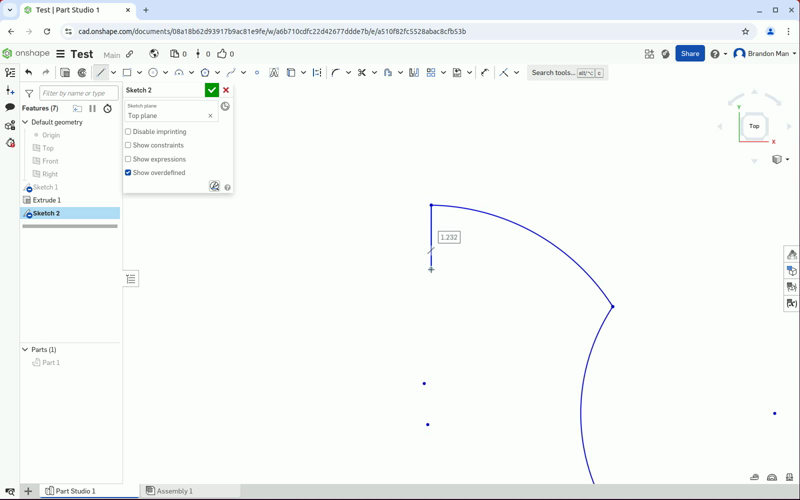
scroll(-6)
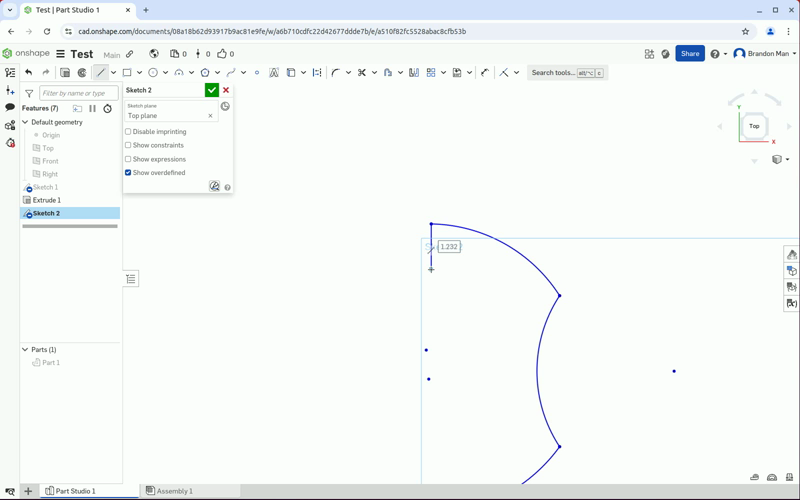
scroll(-6)
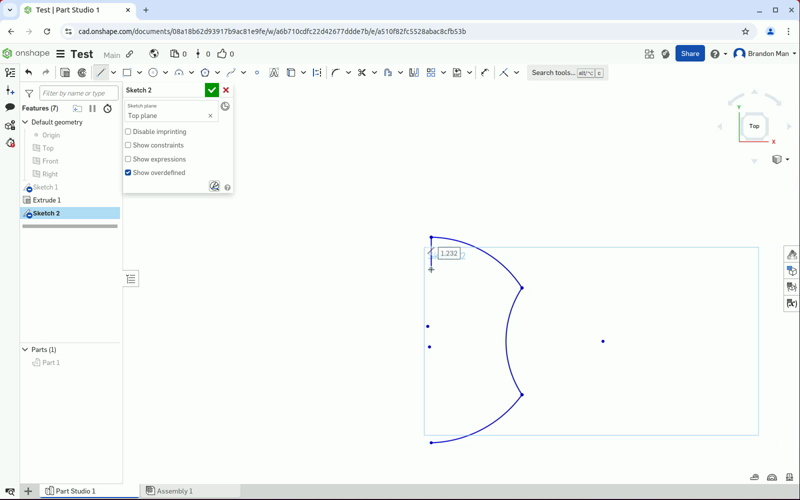
scroll(-6)
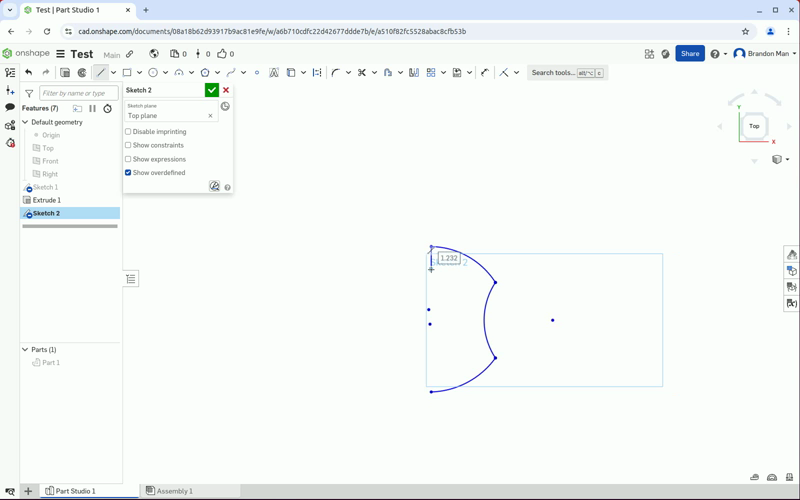
scroll(-6)
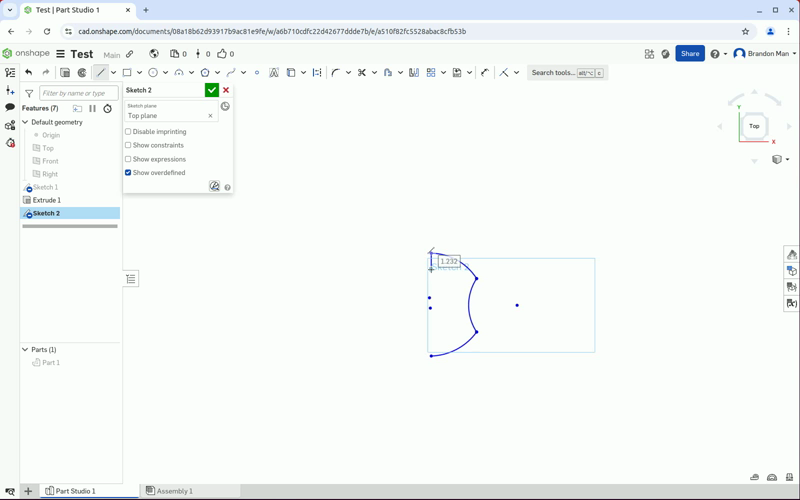
scroll(-6)
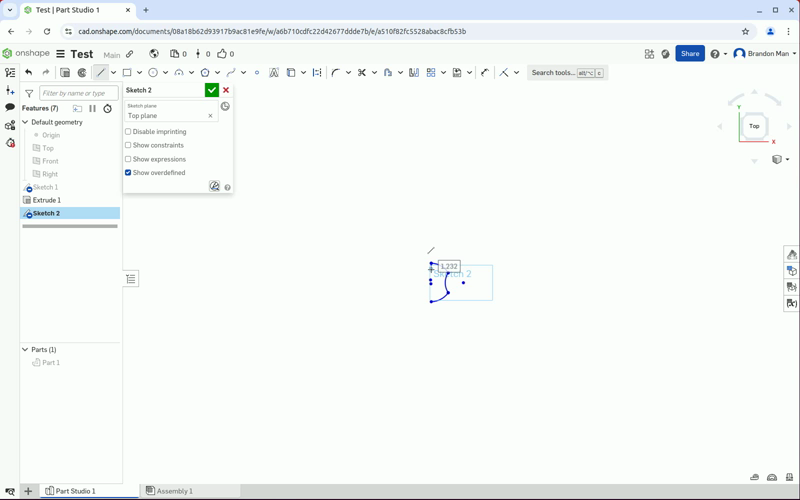
key_up(shift)
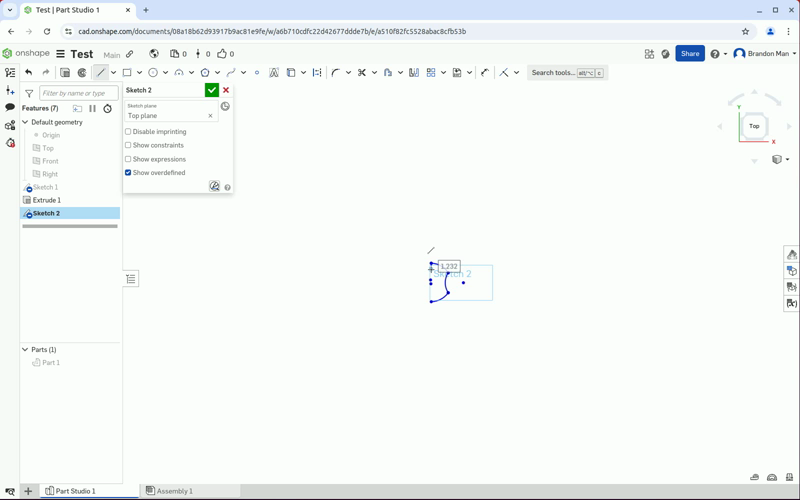
key(esc)
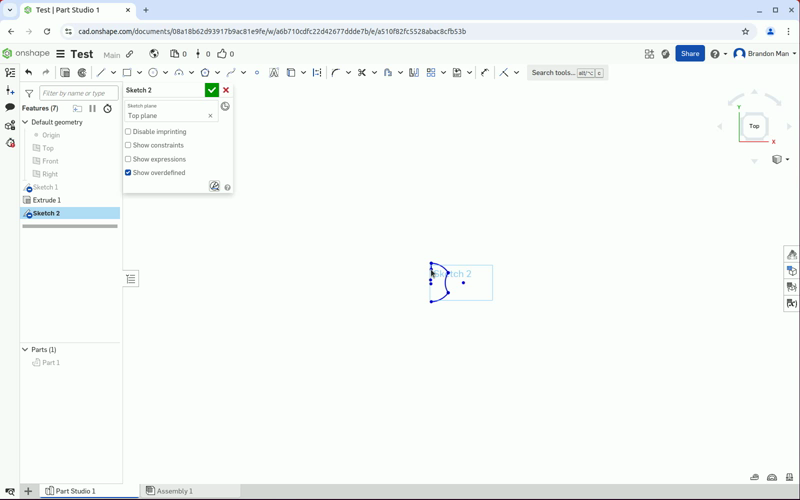
key(a)
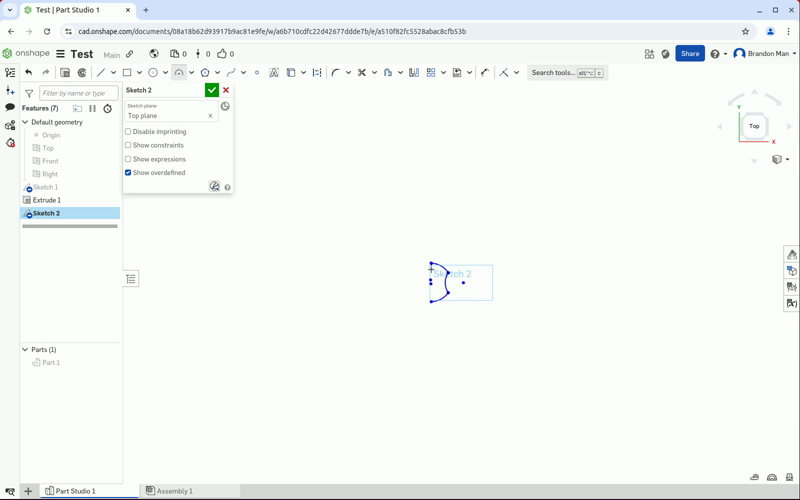
mouse_move(431, 269)
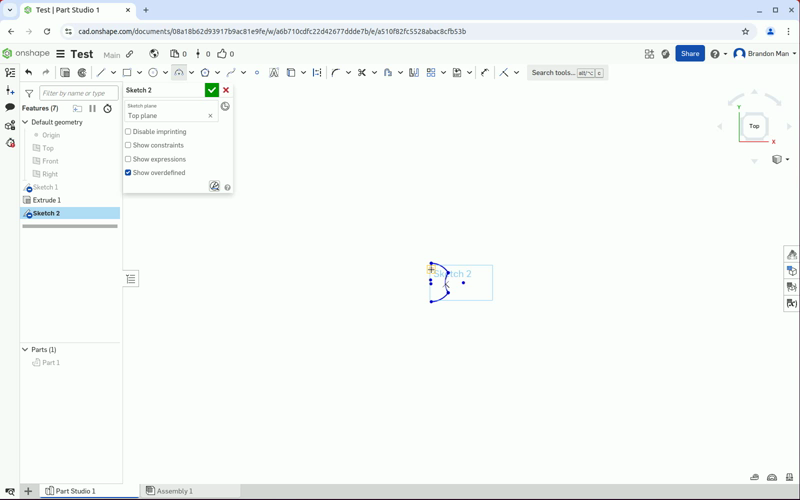
click(431, 269)
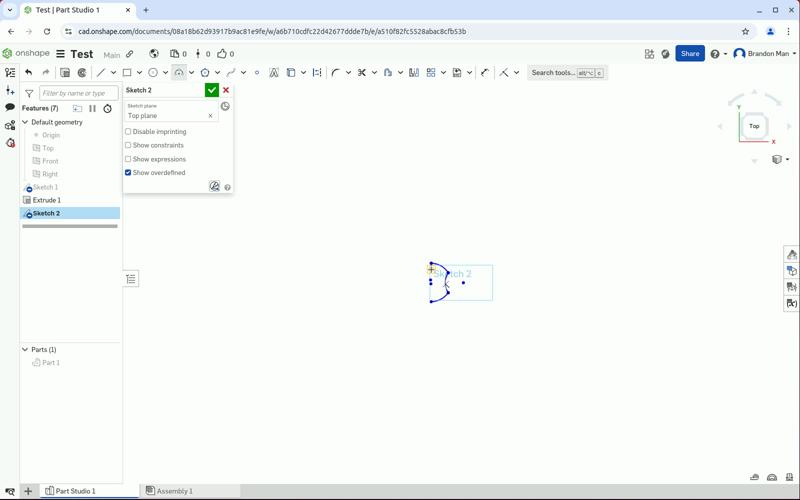
key_down(shift)
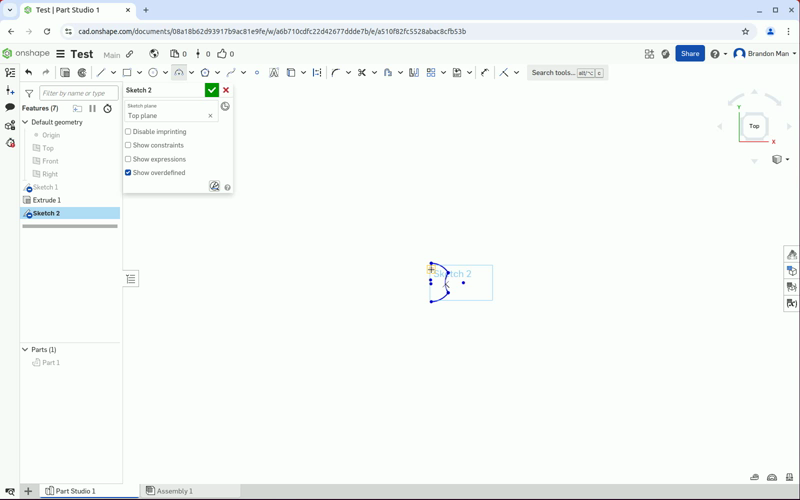
mouse_move(431, 296)
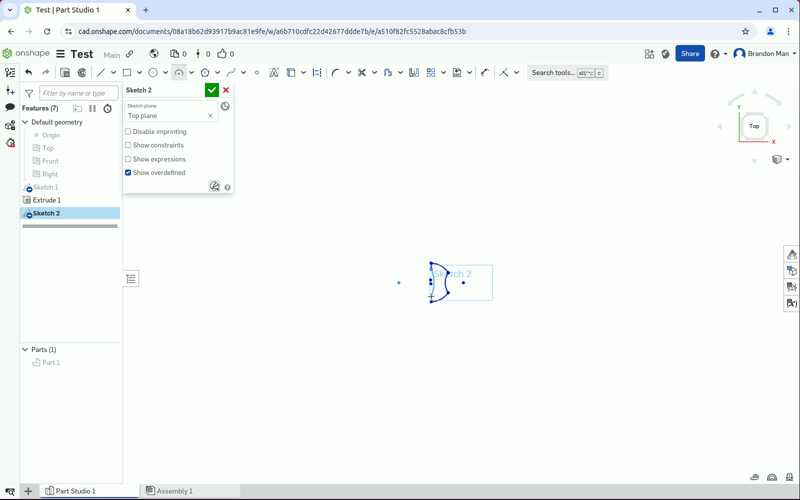
click(431, 296)
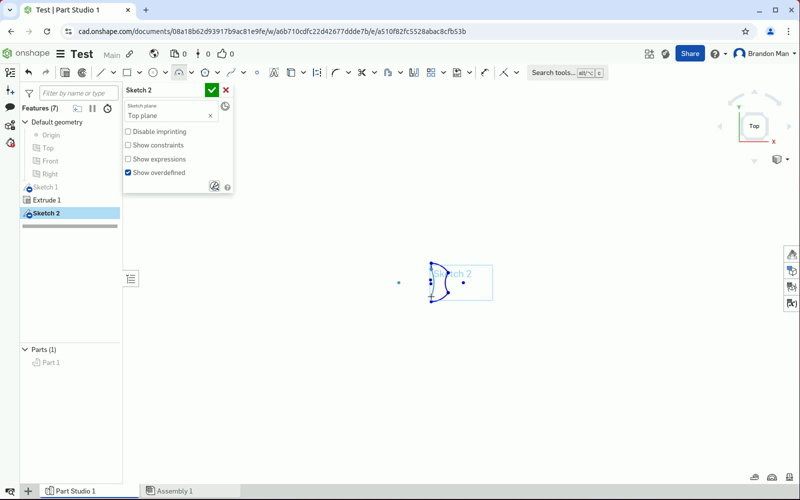
mouse_move(444, 282)
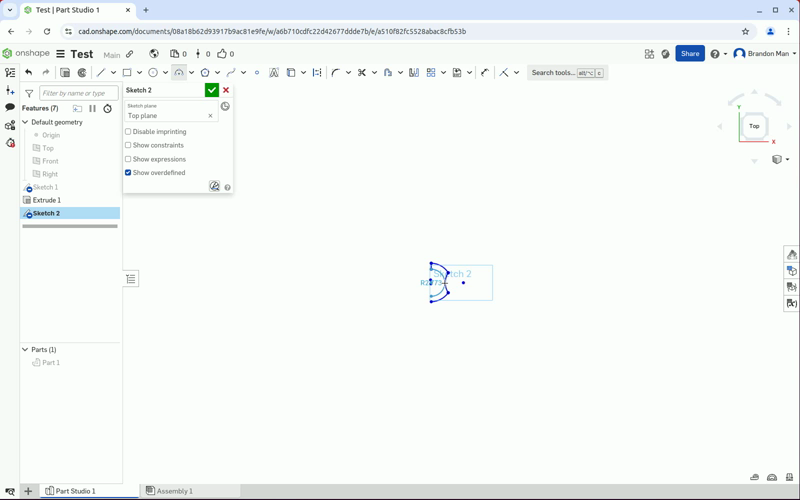
click(444, 282)
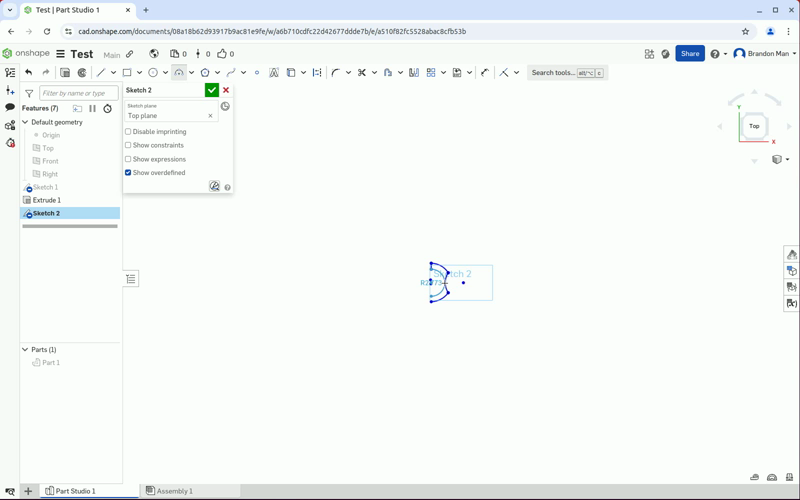
key_up(shift)
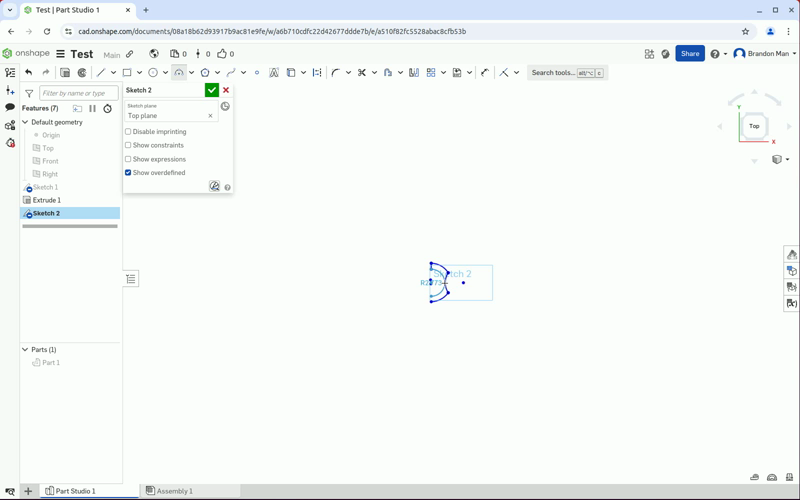
key(esc)
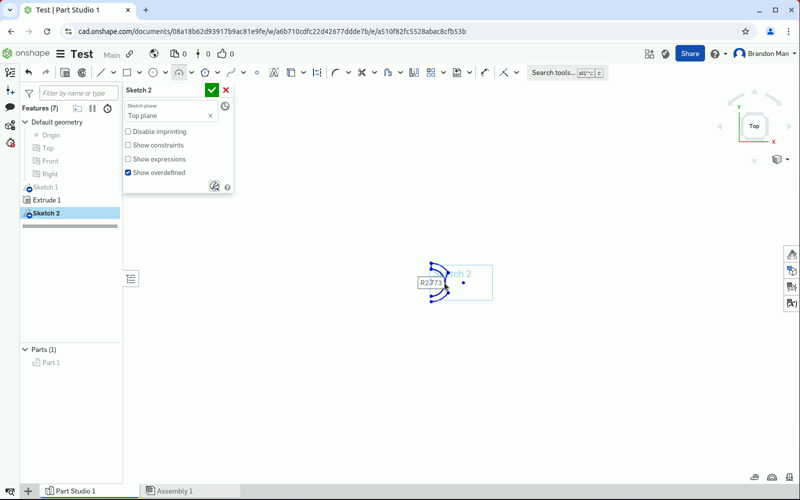
key(l)
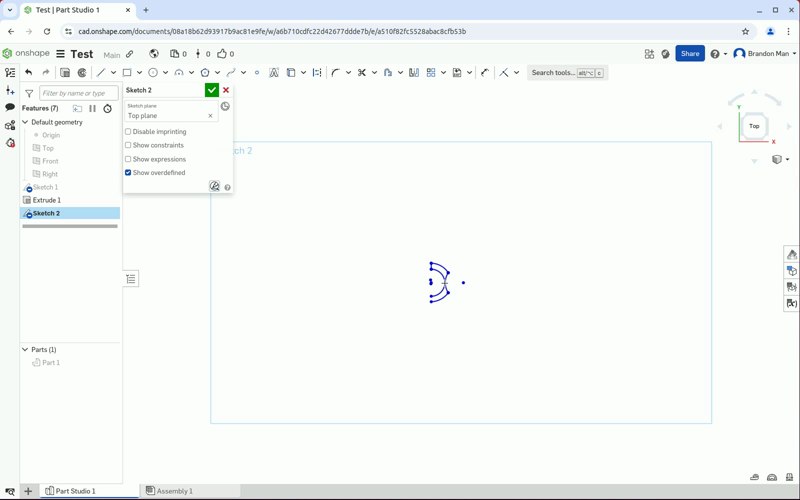
mouse_move(431, 296)
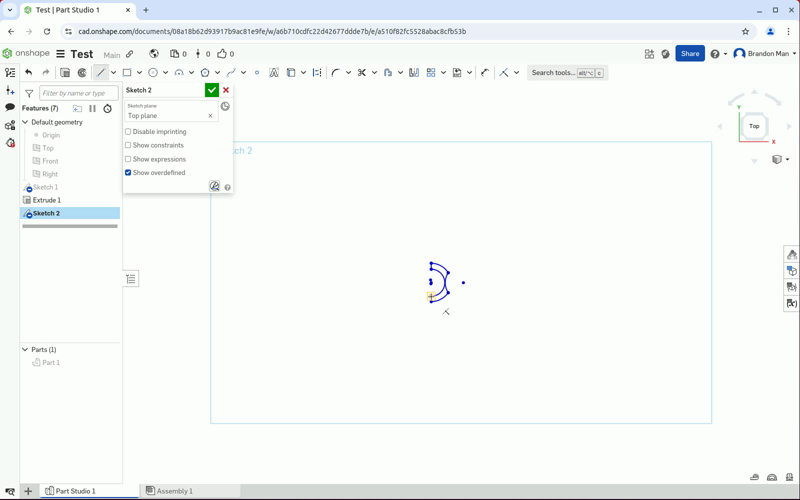
click(431, 296)
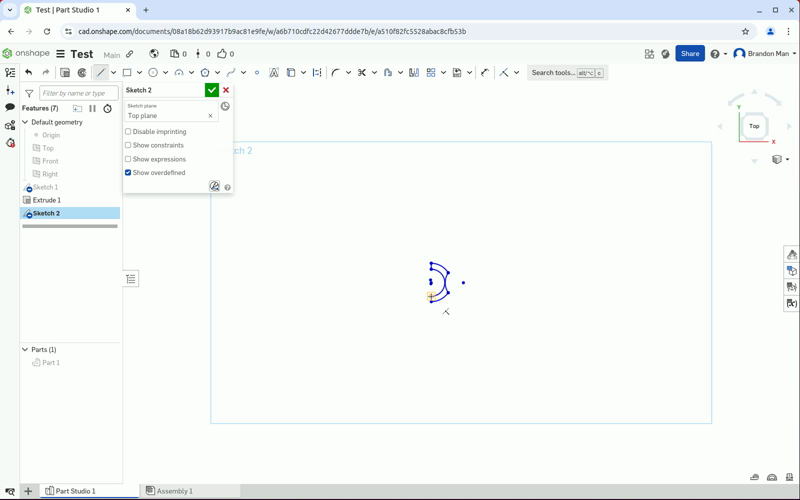
mouse_move(461, 296)
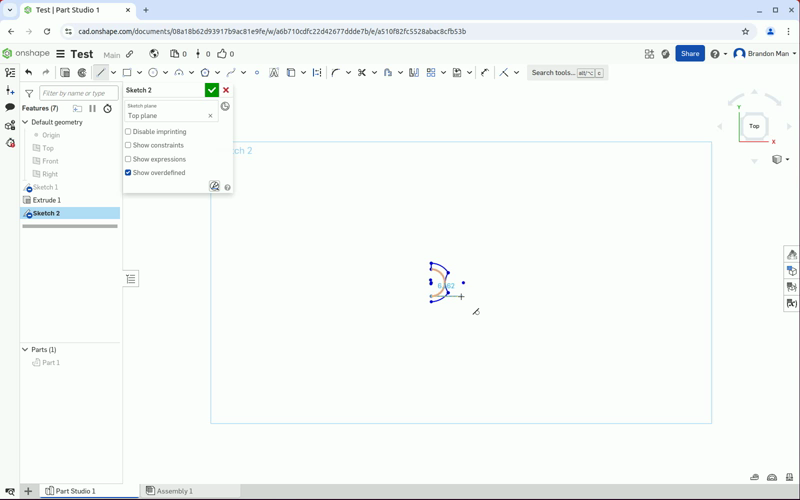
key_down(shift)
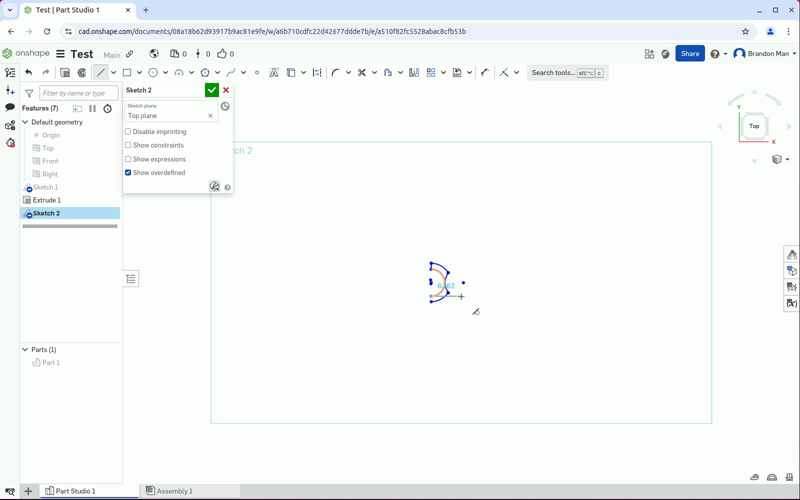
mouse_move(431, 301)
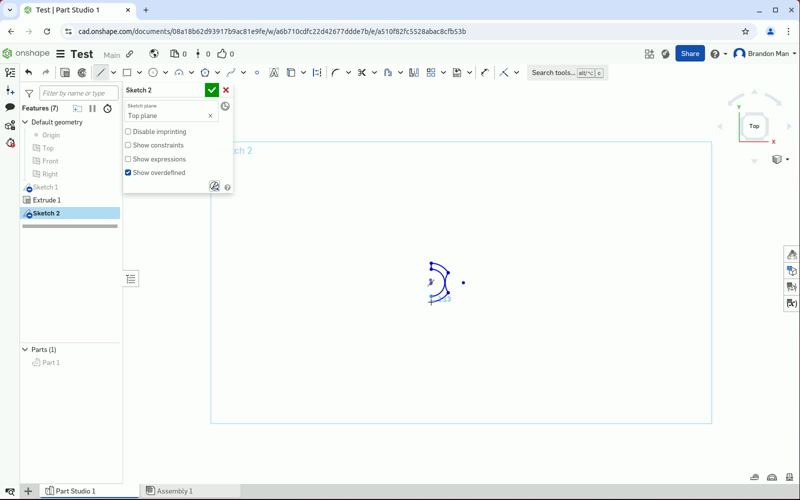
scroll(6)
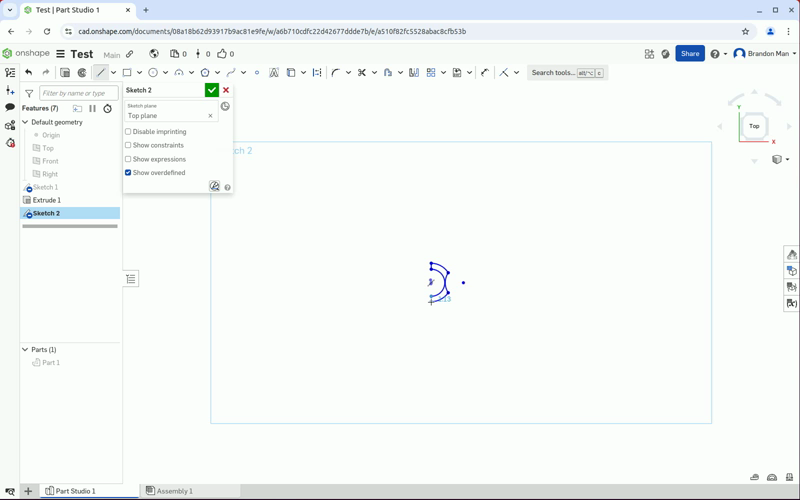
scroll(6)
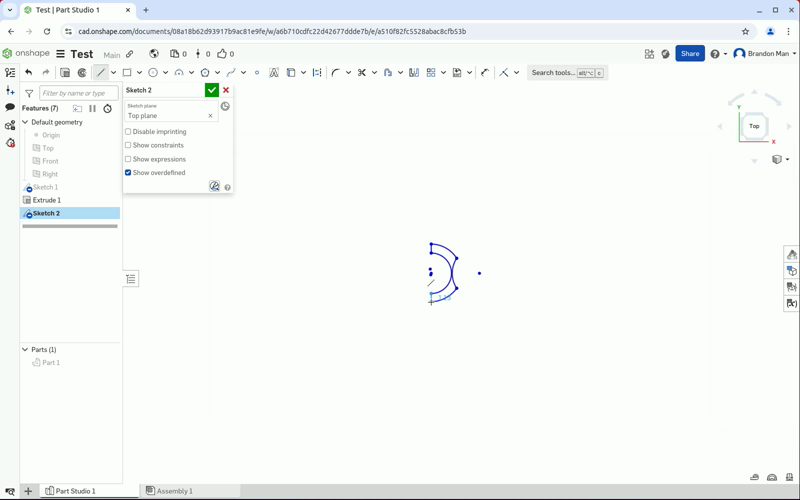
scroll(6)
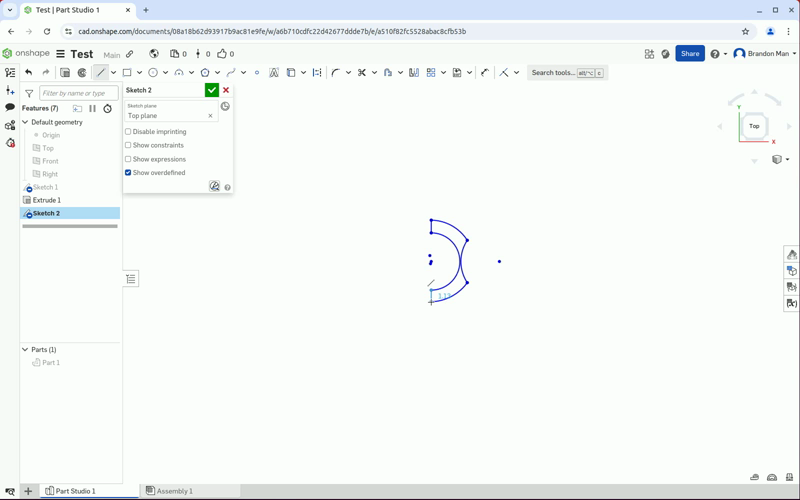
scroll(6)
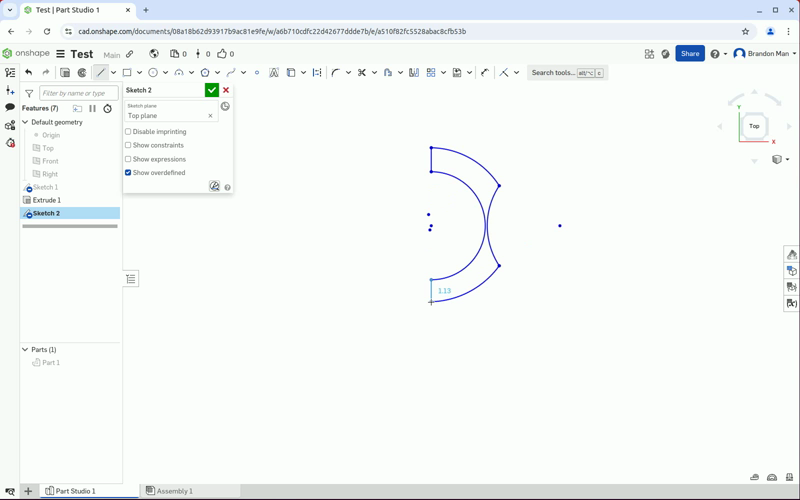
scroll(6)
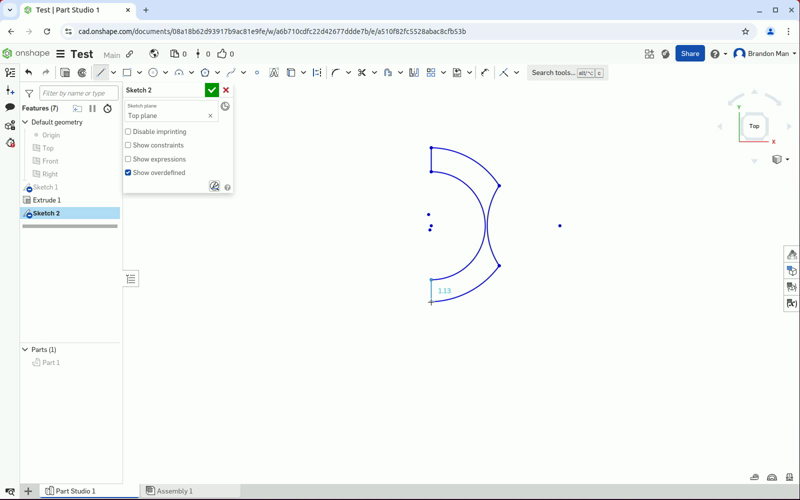
scroll(6)
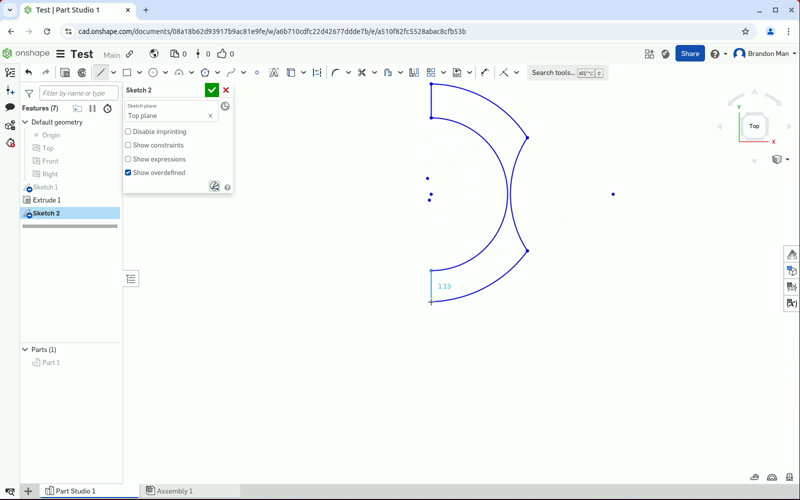
scroll(6)
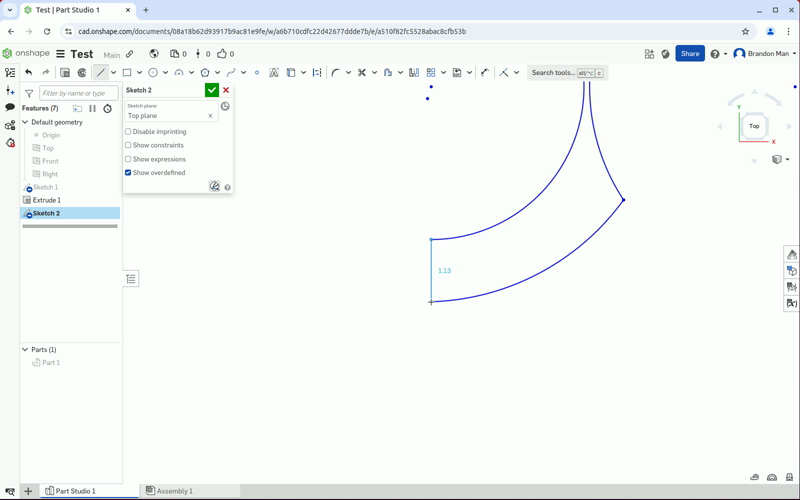
key_up(shift)
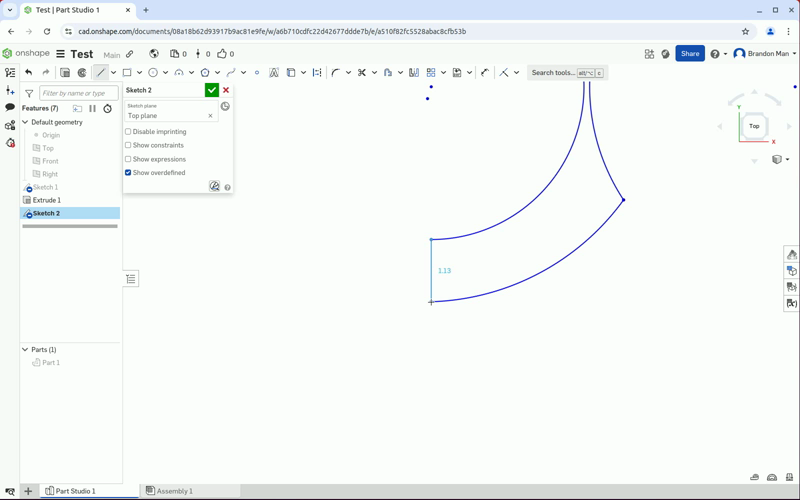
click(431, 301)
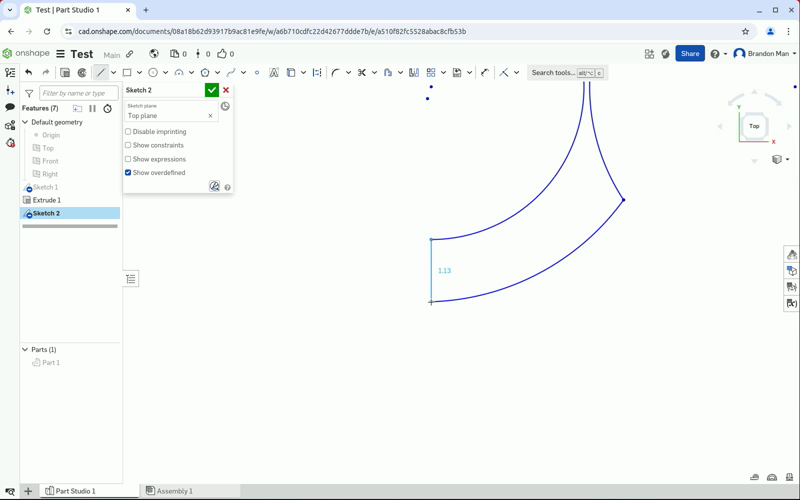
scroll(-6)
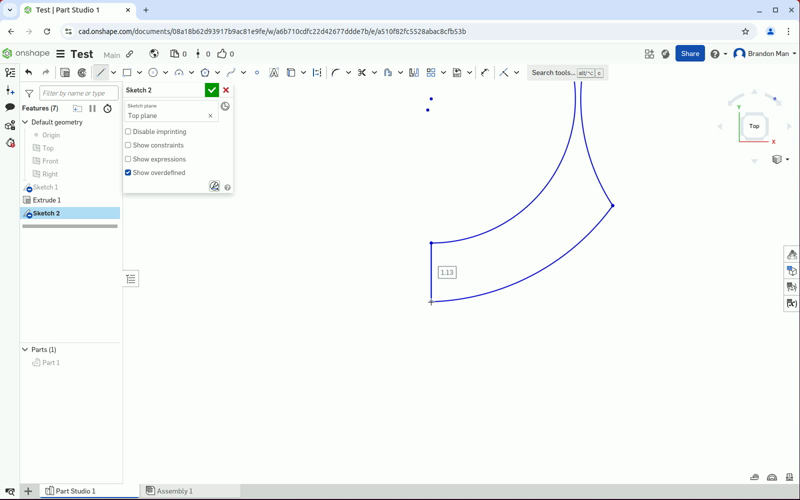
scroll(-6)
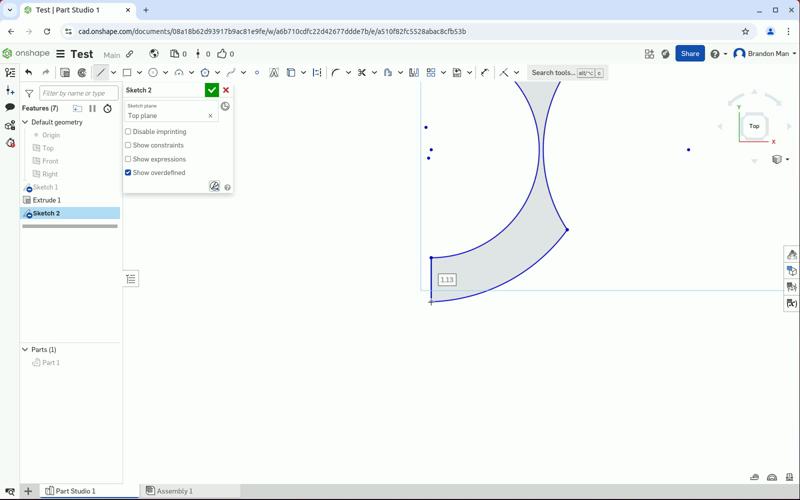
scroll(-6)
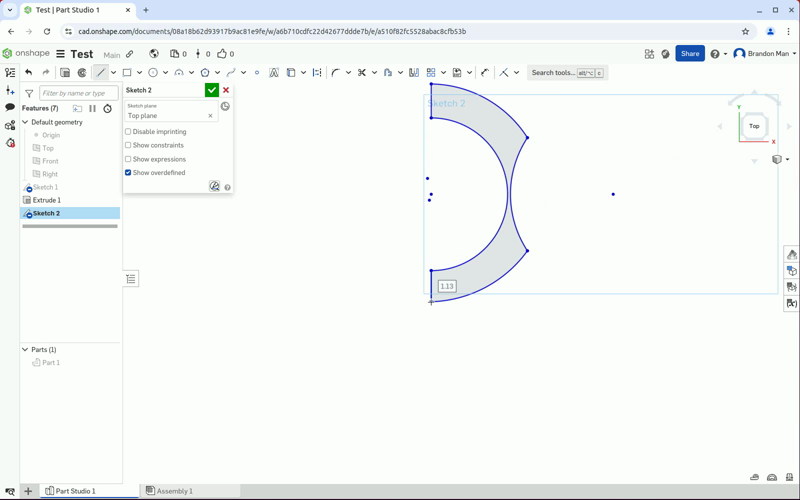
scroll(-6)
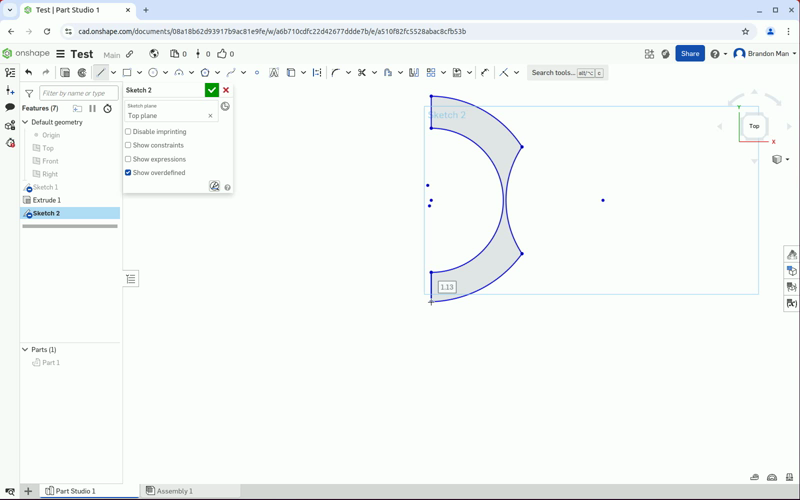
scroll(-6)
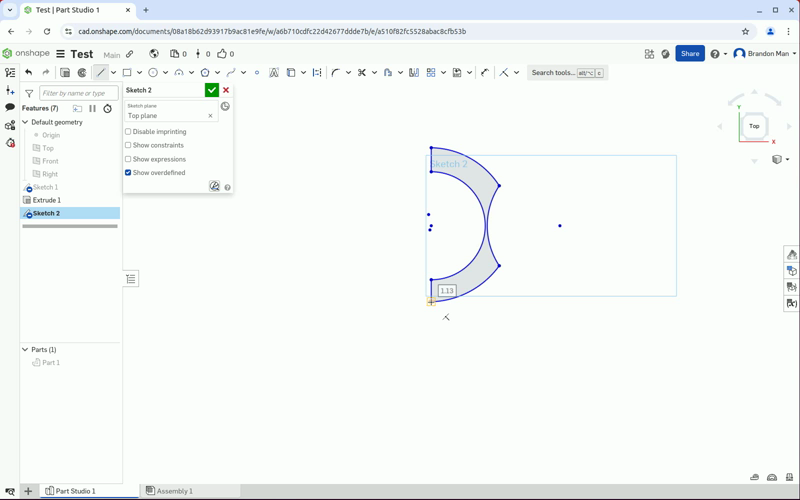
scroll(-6)
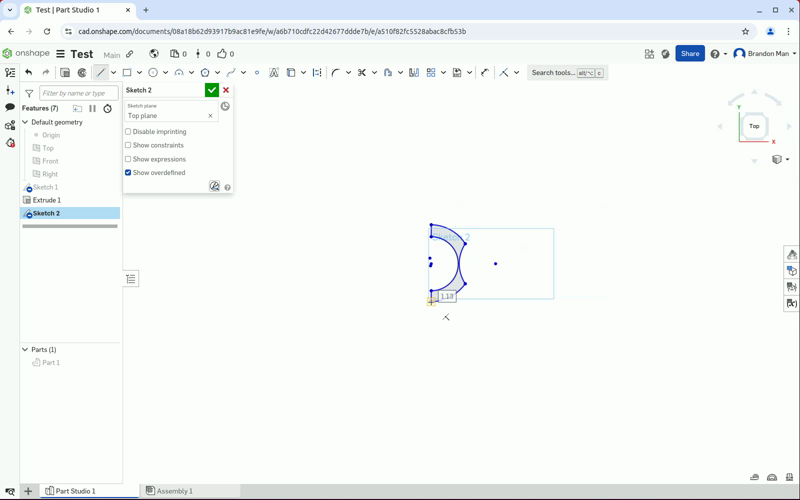
scroll(-6)
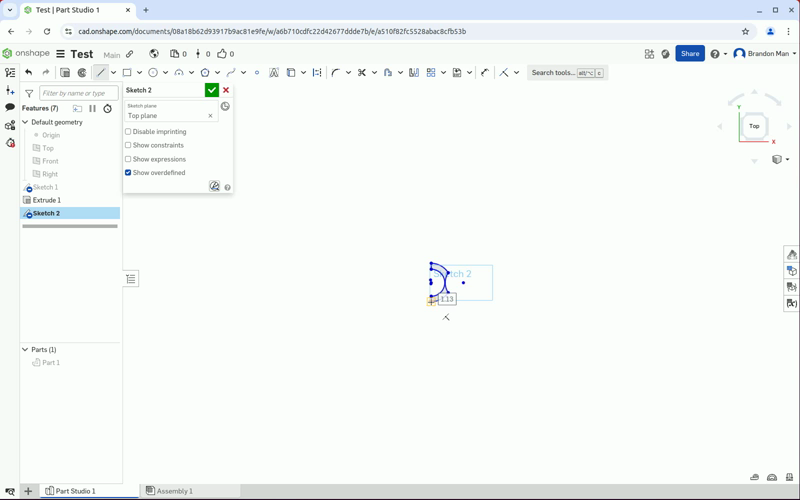
key(esc)
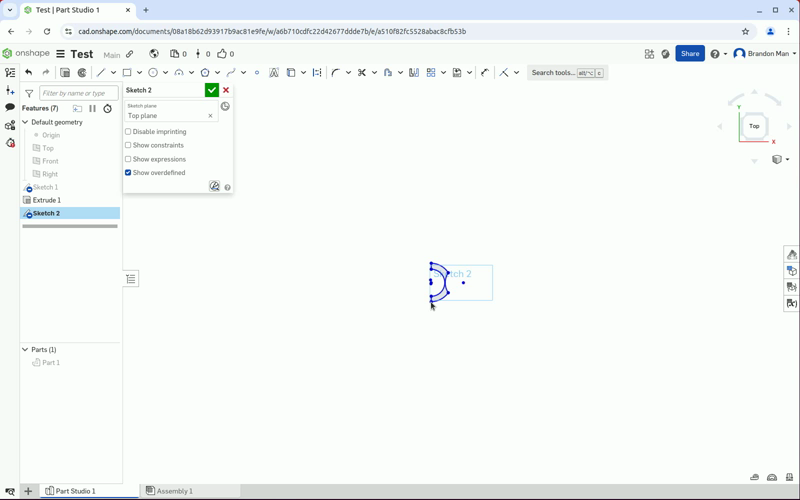
mouse_move(433, 281)
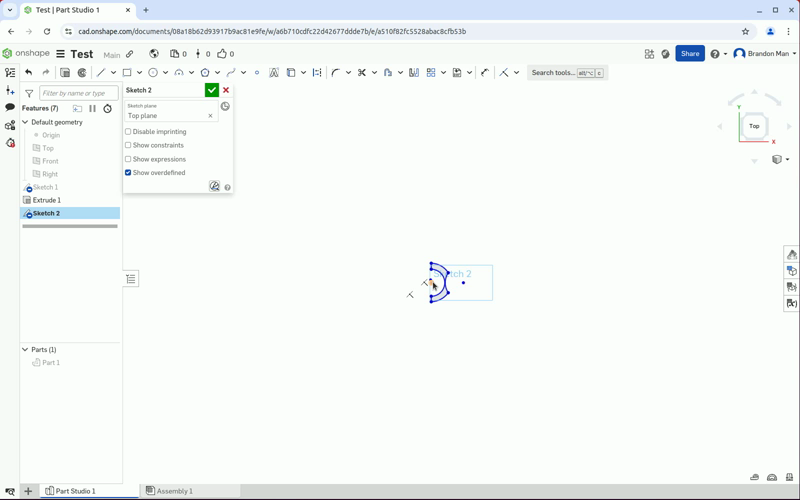
scroll(6)
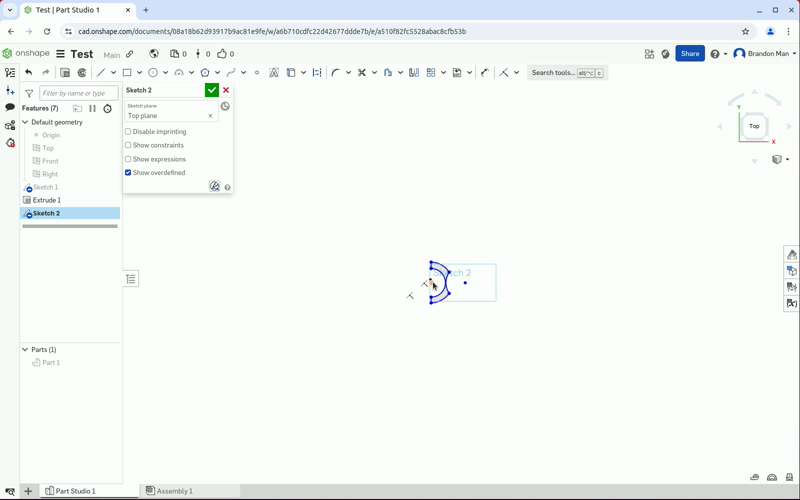
scroll(6)
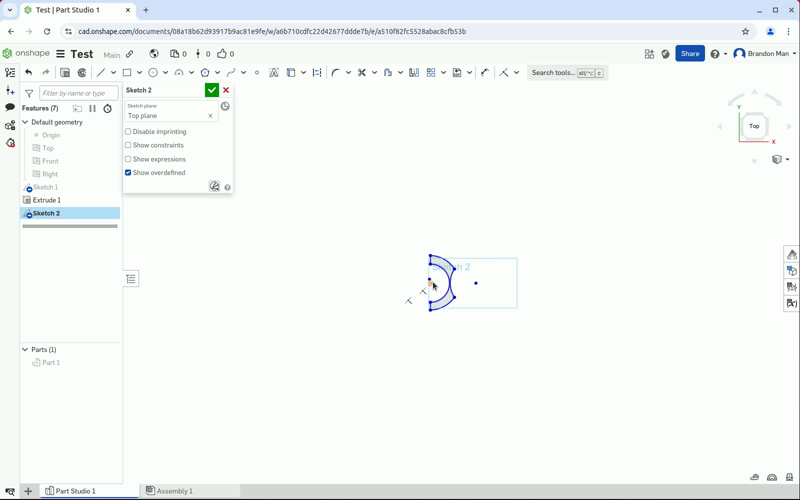
scroll(6)
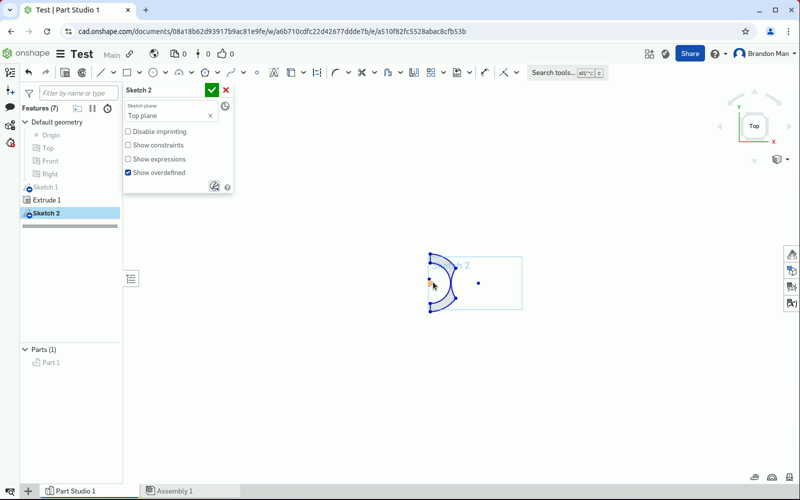
scroll(6)
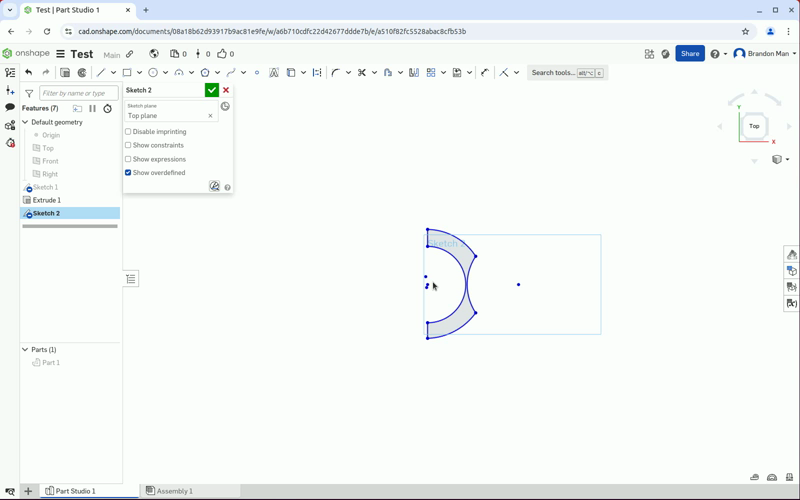
scroll(6)
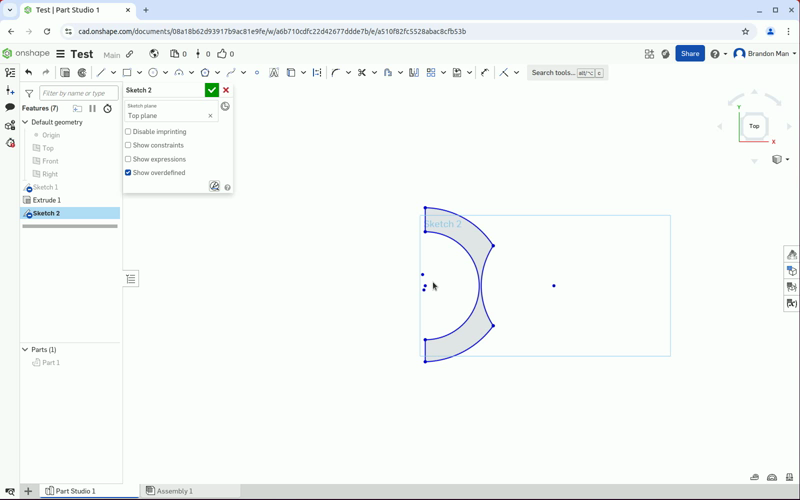
scroll(6)
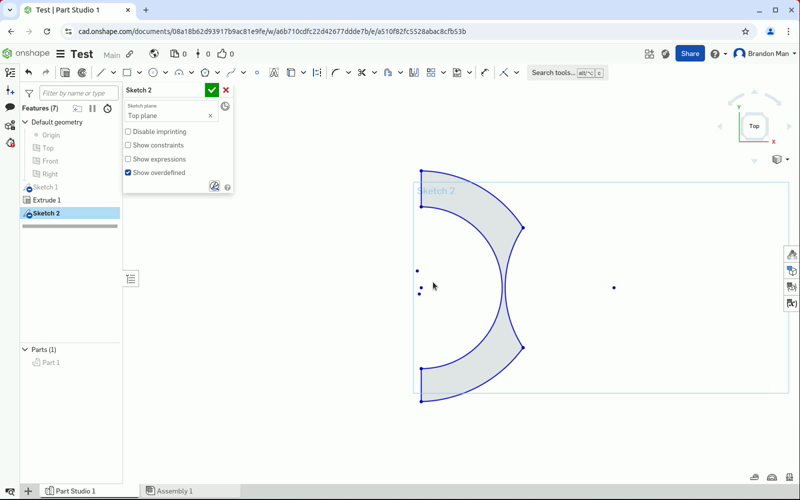
scroll(6)
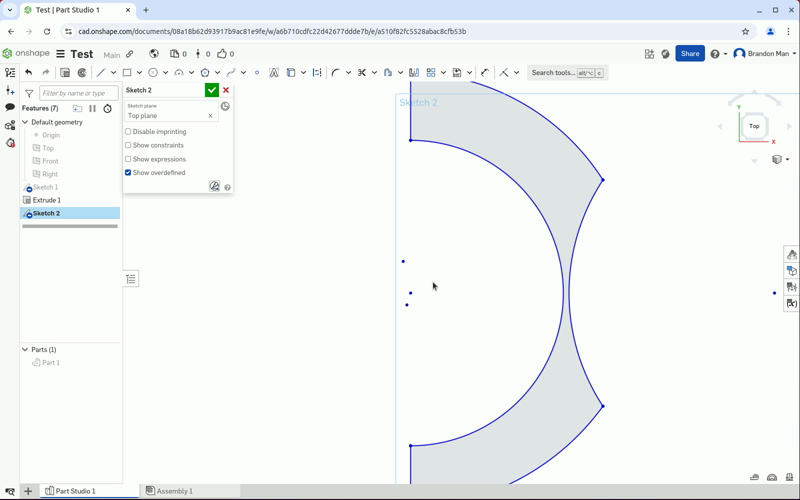
click(433, 281)
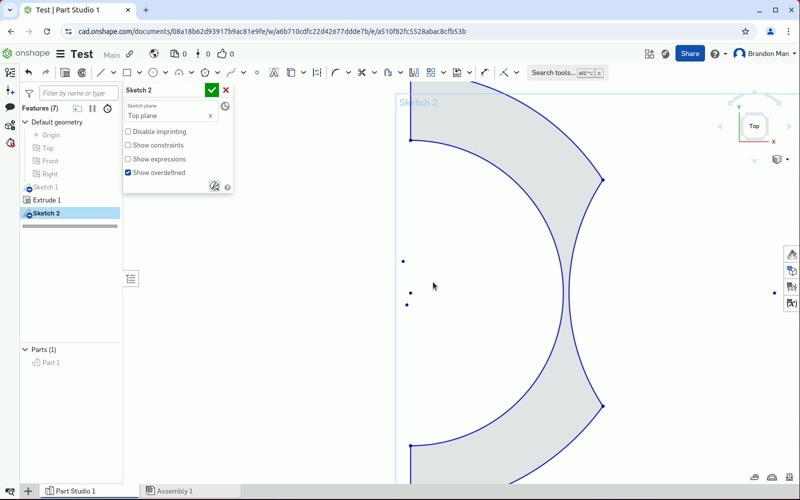
scroll(-6)
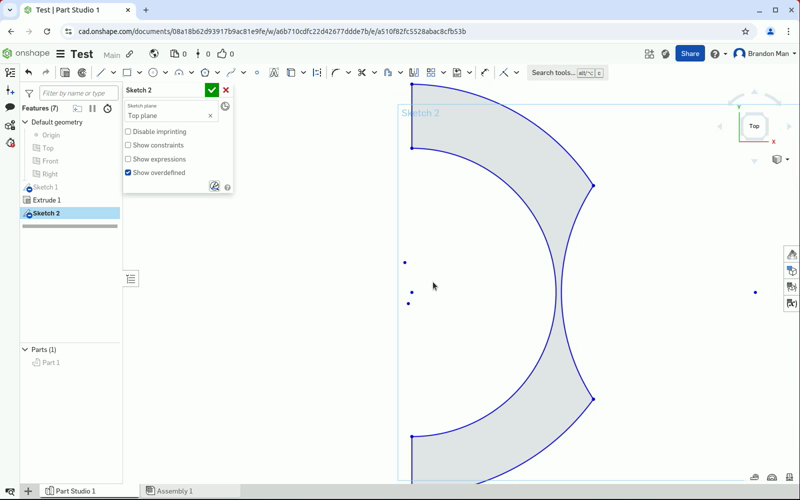
scroll(-6)
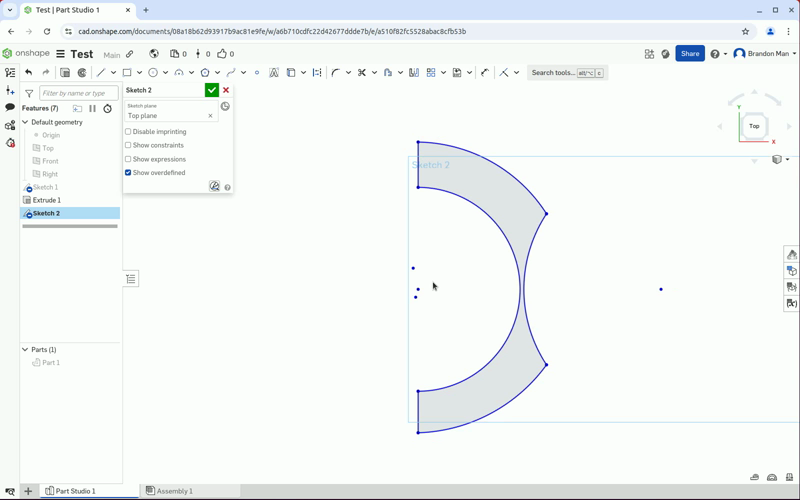
scroll(-6)
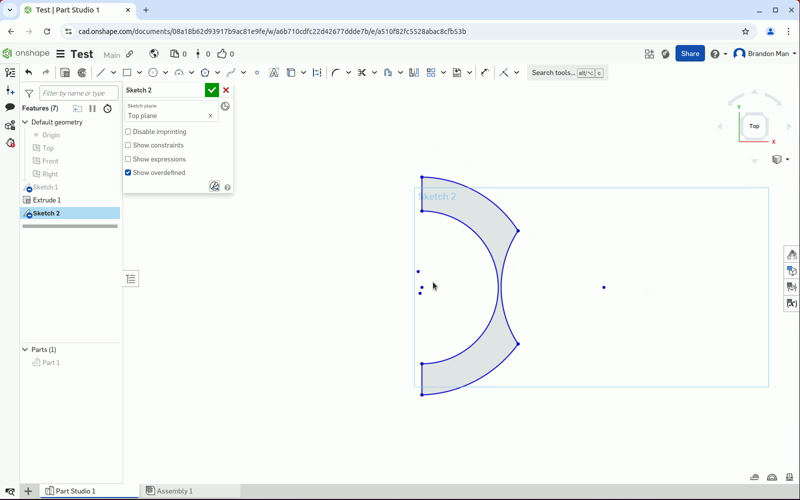
scroll(-6)
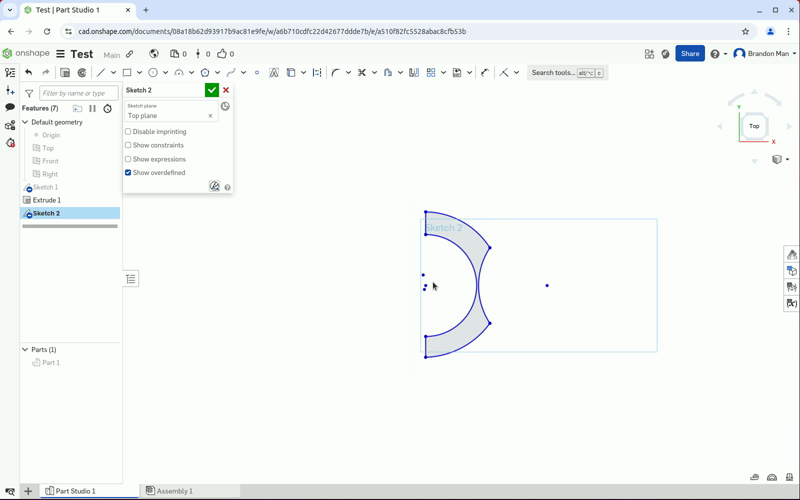
scroll(-6)
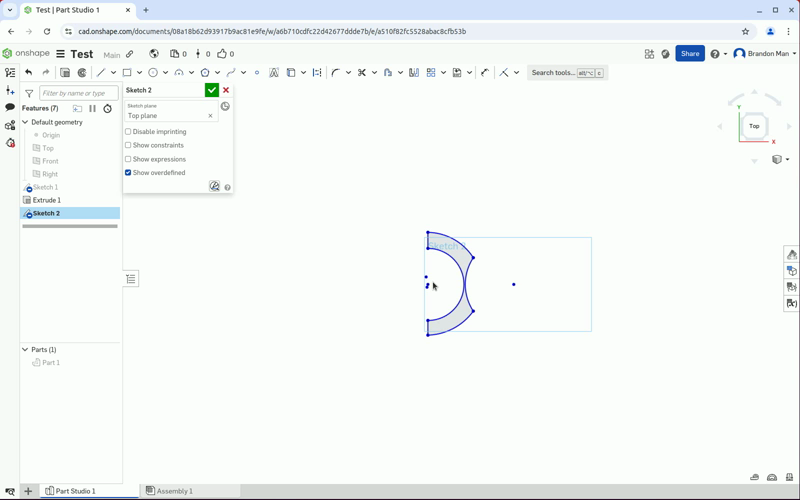
scroll(-6)
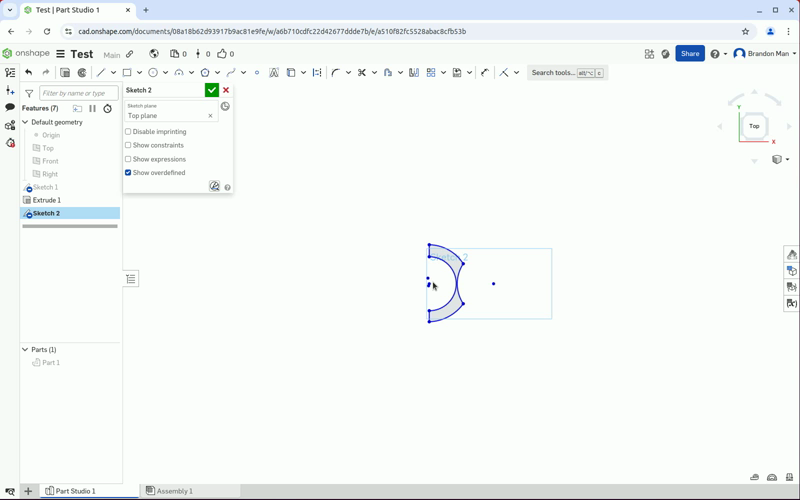
scroll(-6)
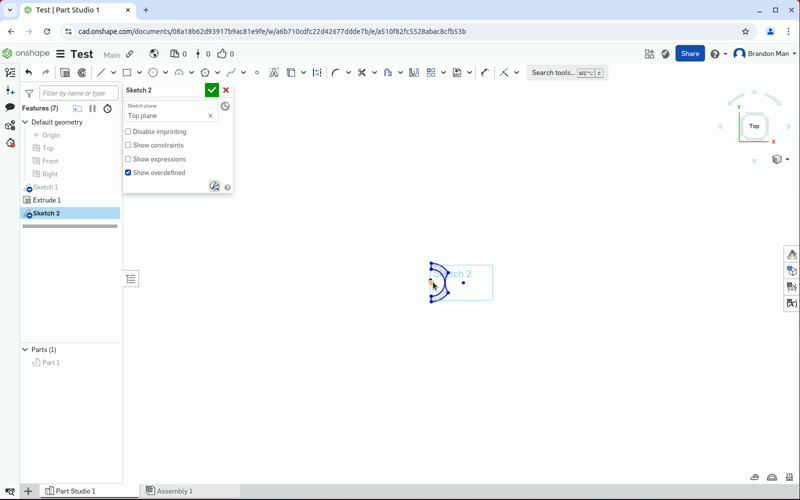
mouse_move(73, 352)
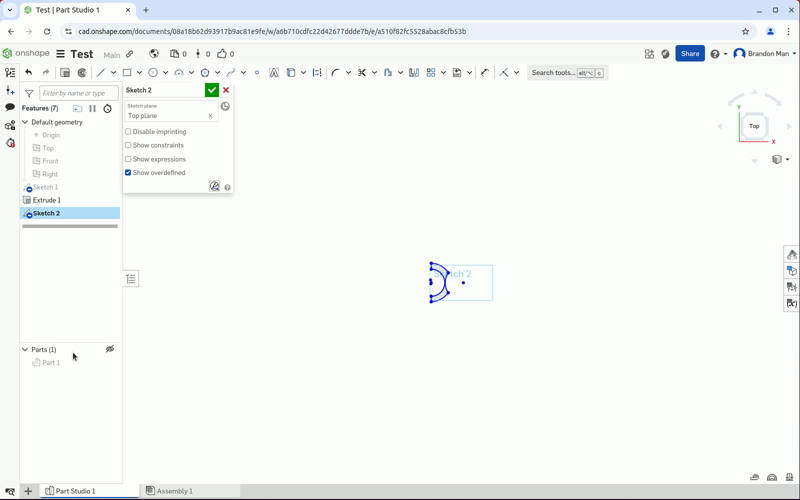
key(shift+y)
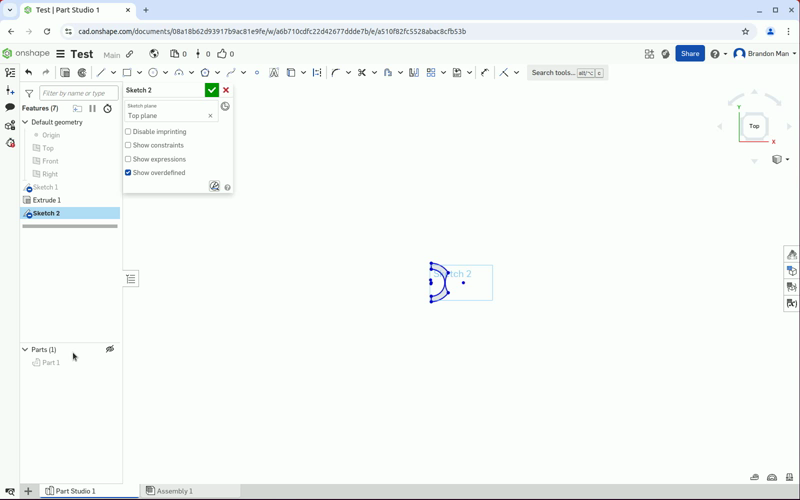
key(shift+e)
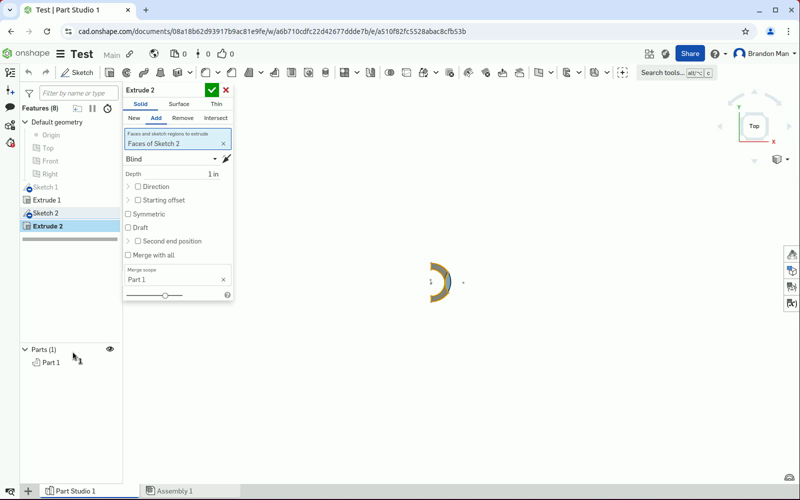
mouse_move(143, 106)
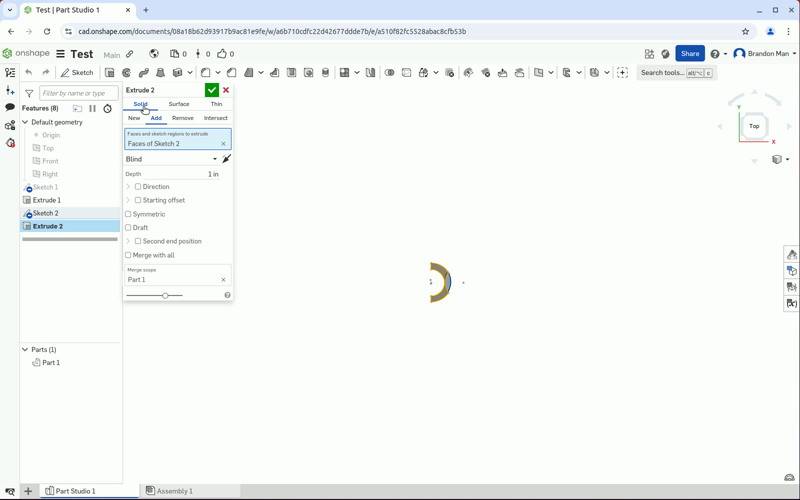
click(143, 106)
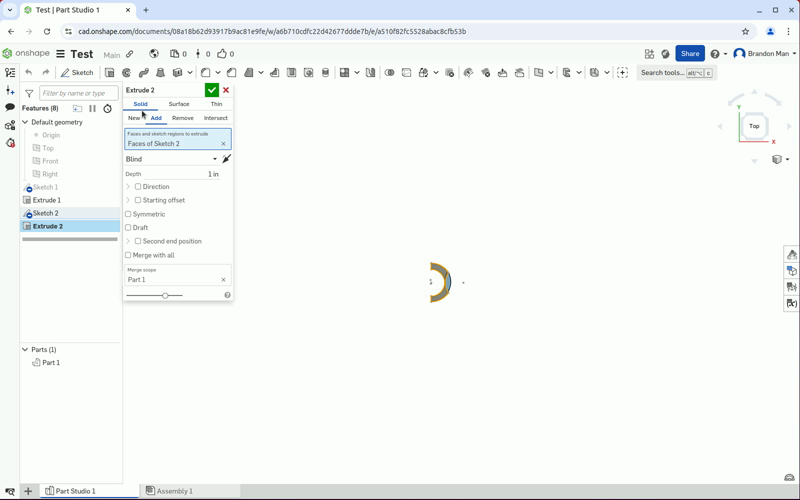
mouse_move(137, 120)
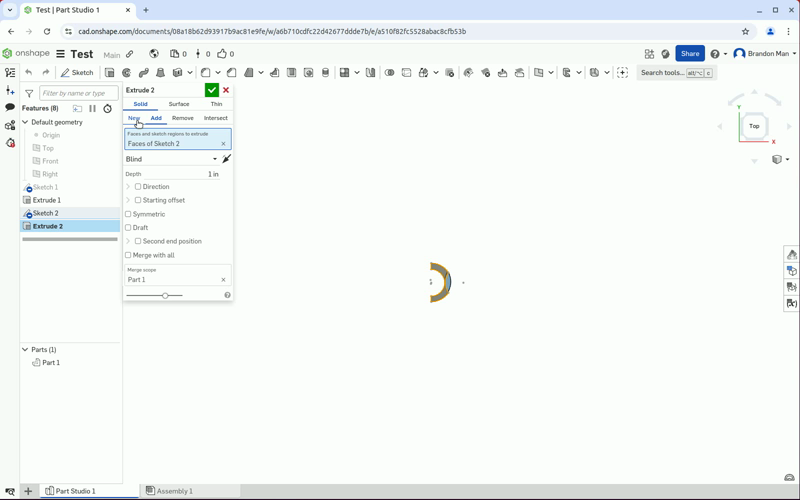
click(137, 120)
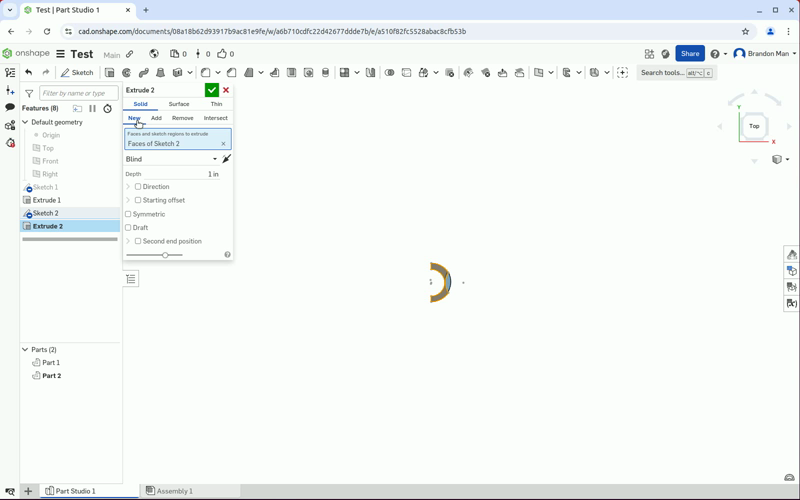
key(tab, 4)
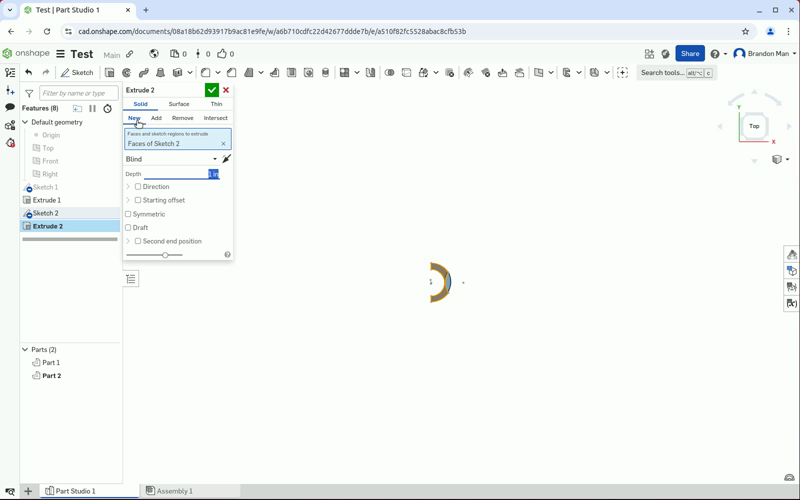
text(23.108)
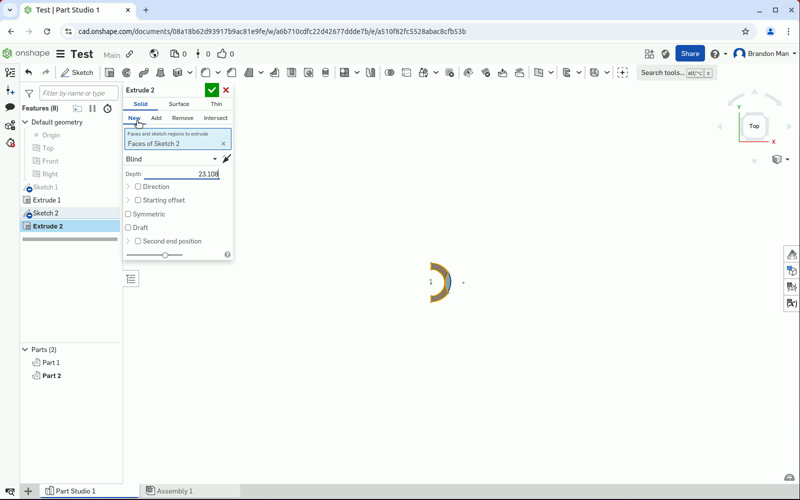
key(enter)
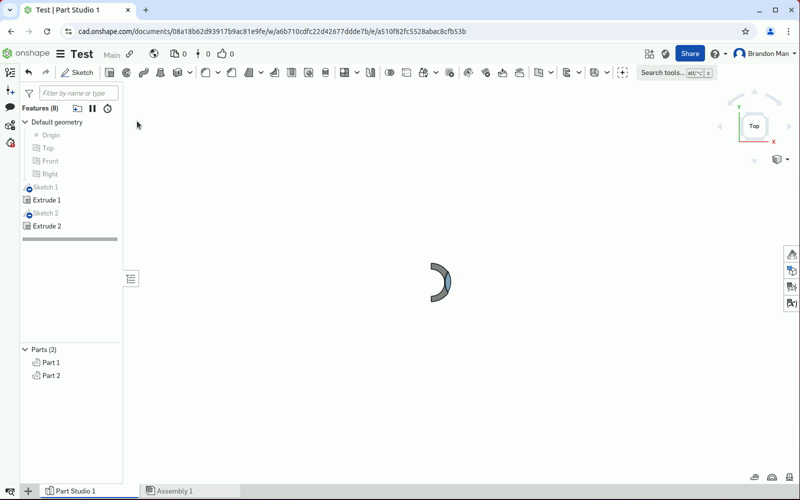
key(shift+h)
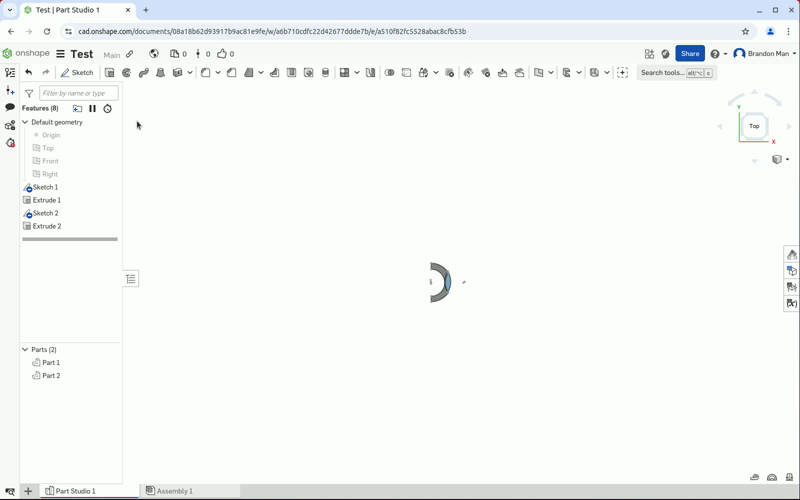
key(shift+h)
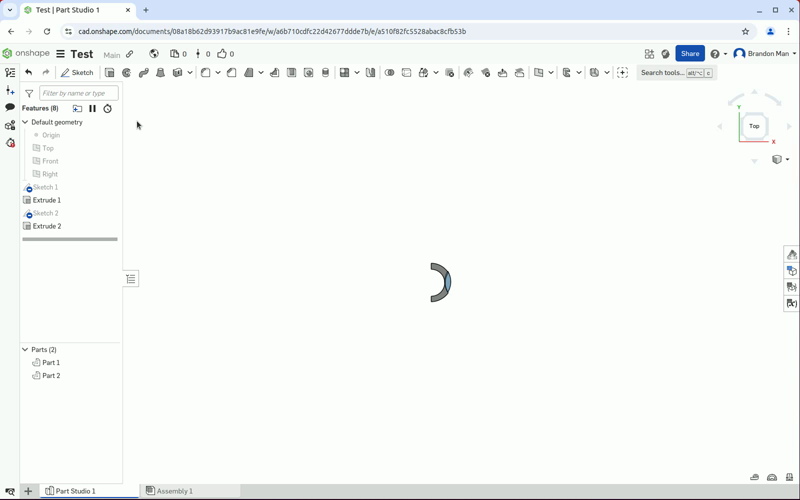
mouse_move(73, 189)
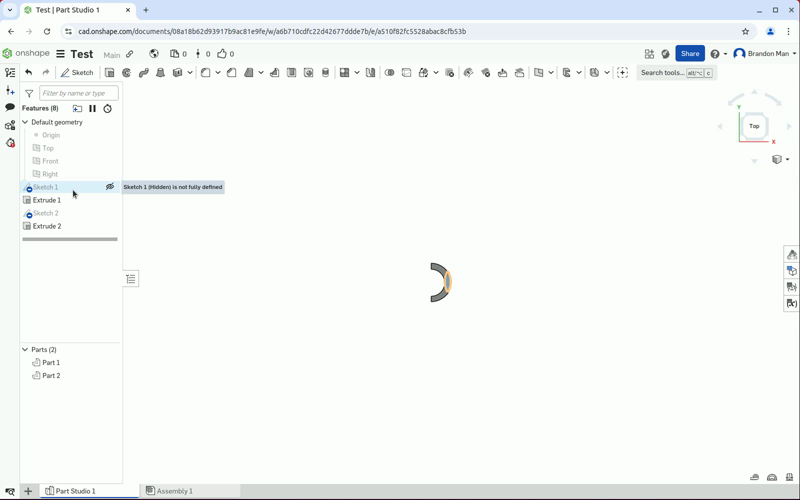
click(73, 189)
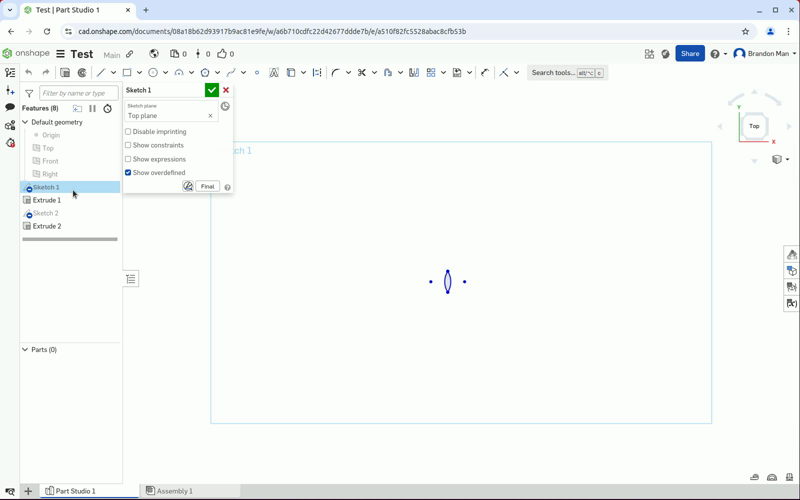
mouse_move(229, 92)
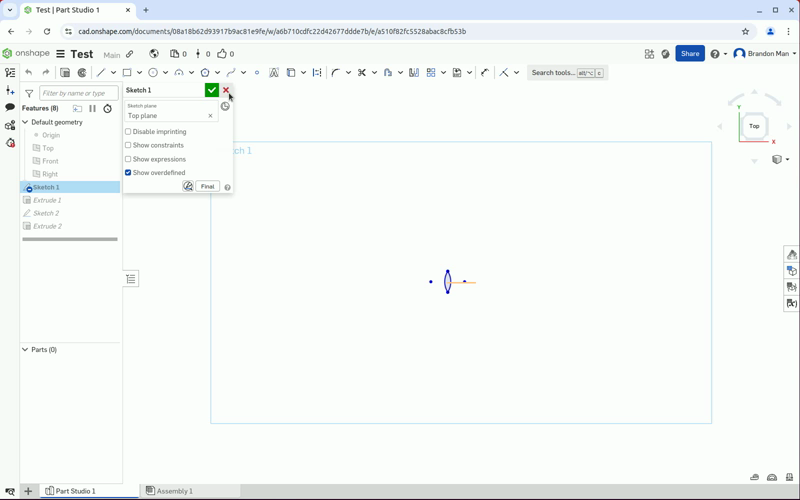
click(229, 92)
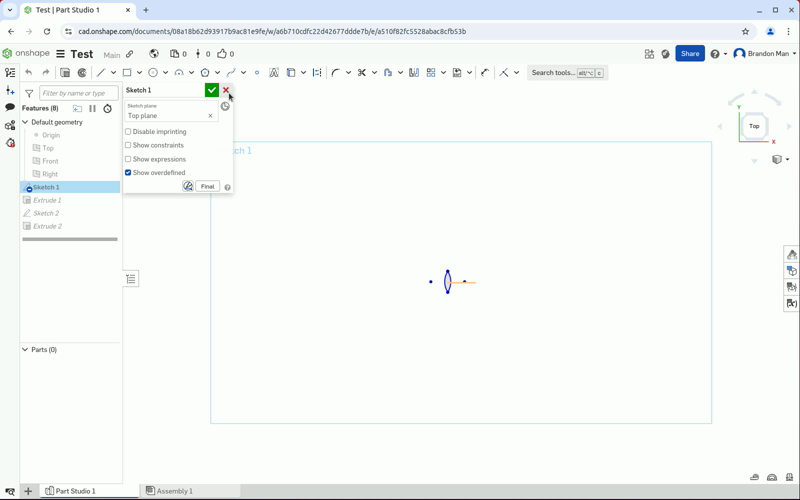
key(shift+s)
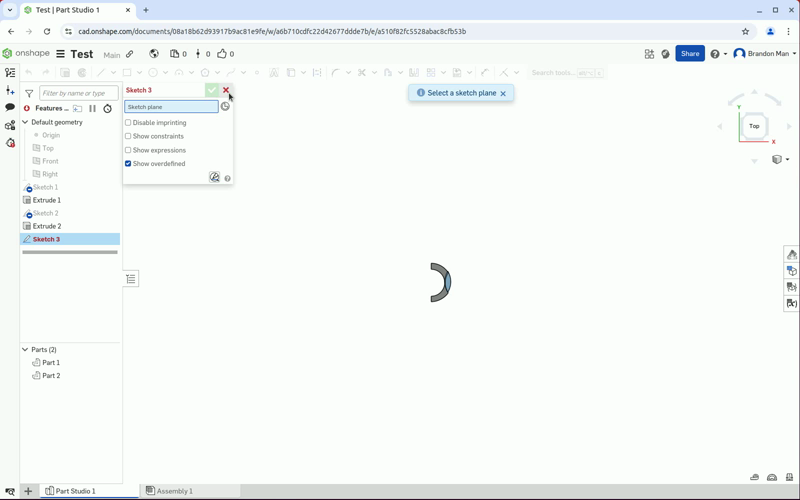
mouse_move(73, 150)
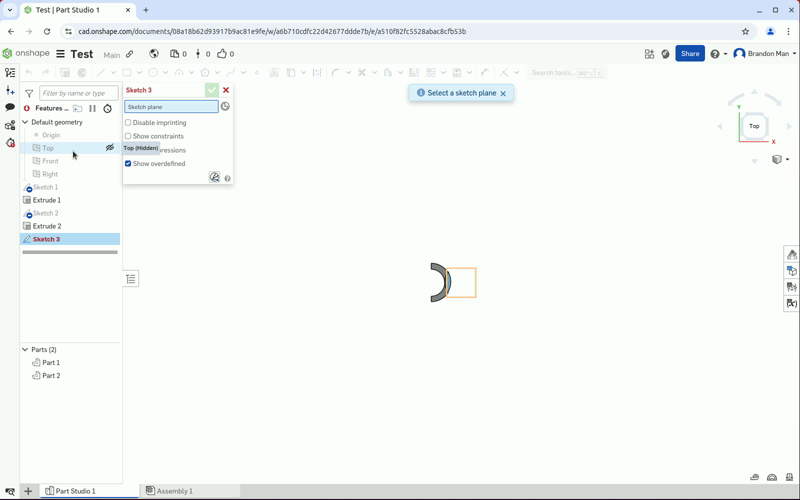
click(73, 150)
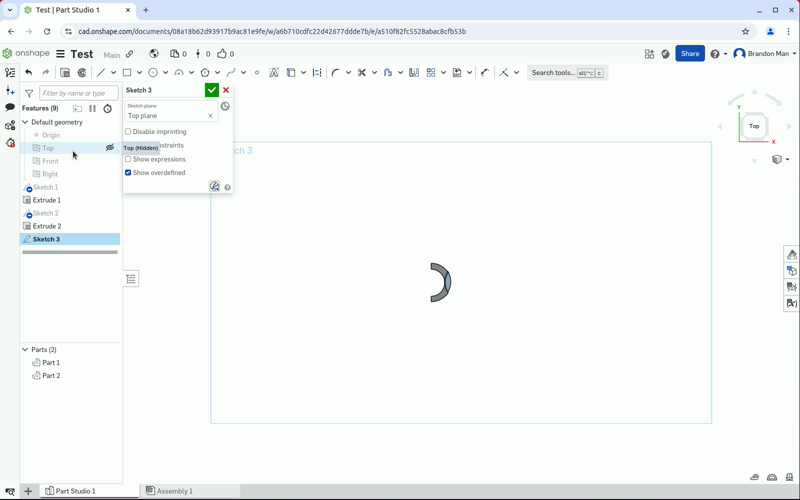
mouse_move(73, 352)
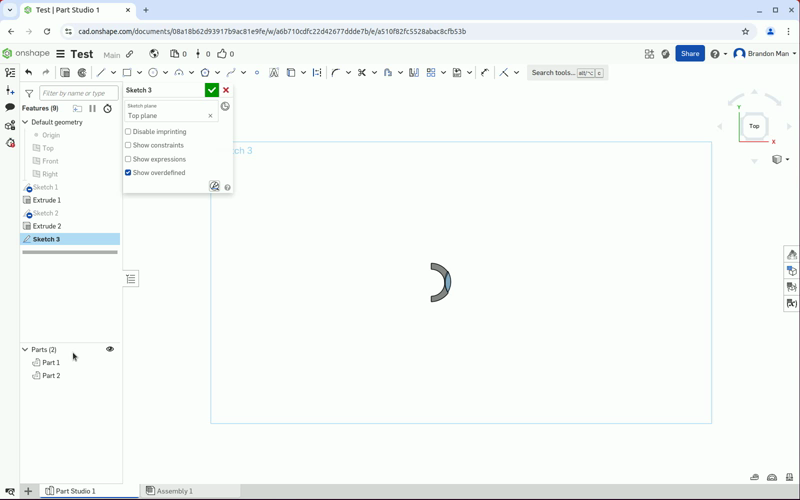
key(y)
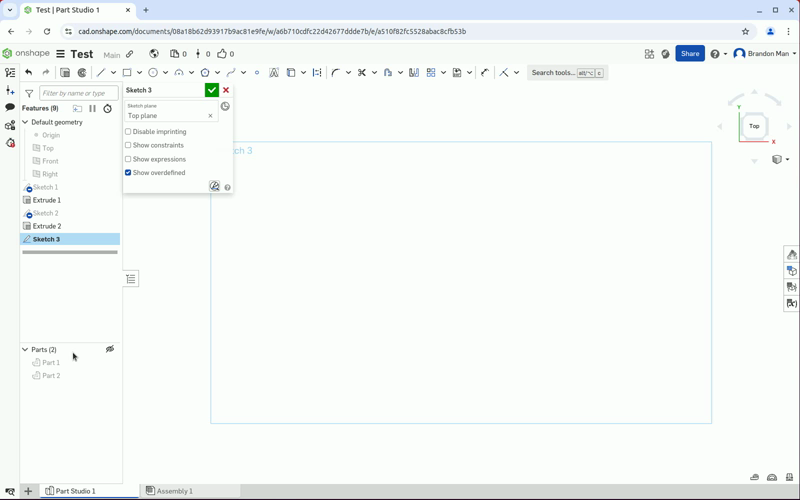
key(a)
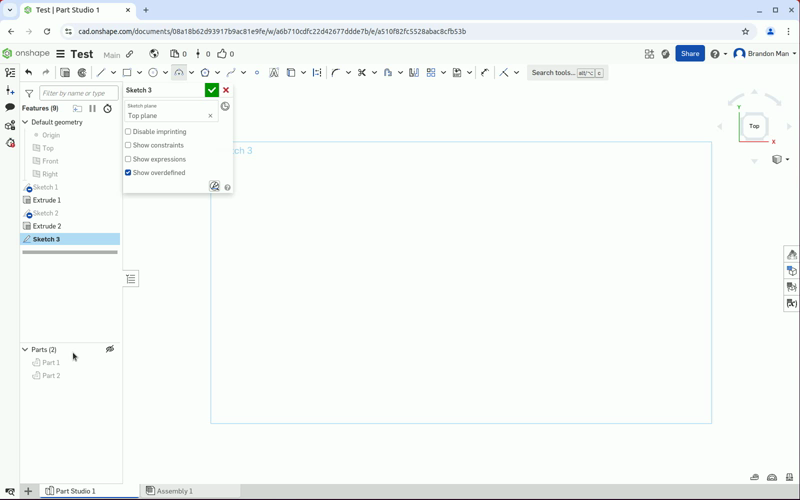
key_down(shift)
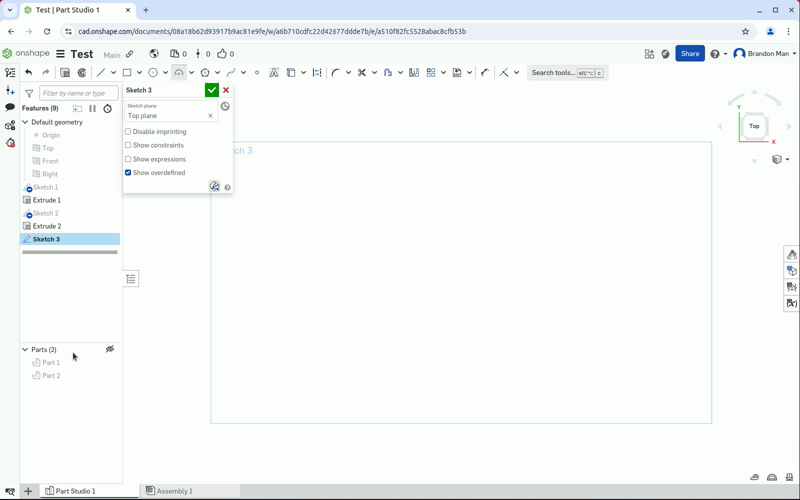
mouse_move(431, 264)
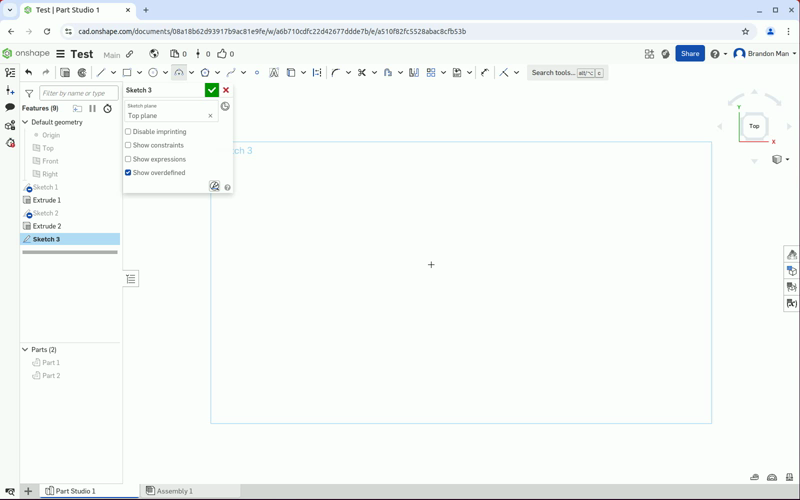
click(431, 264)
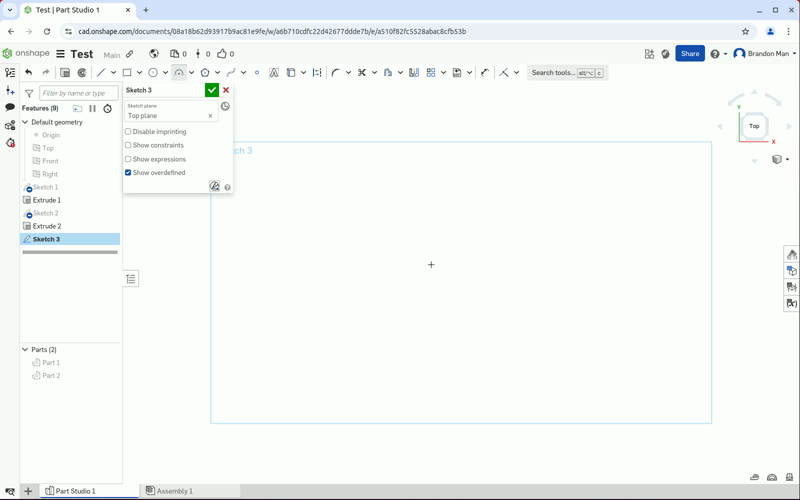
key_up(shift)
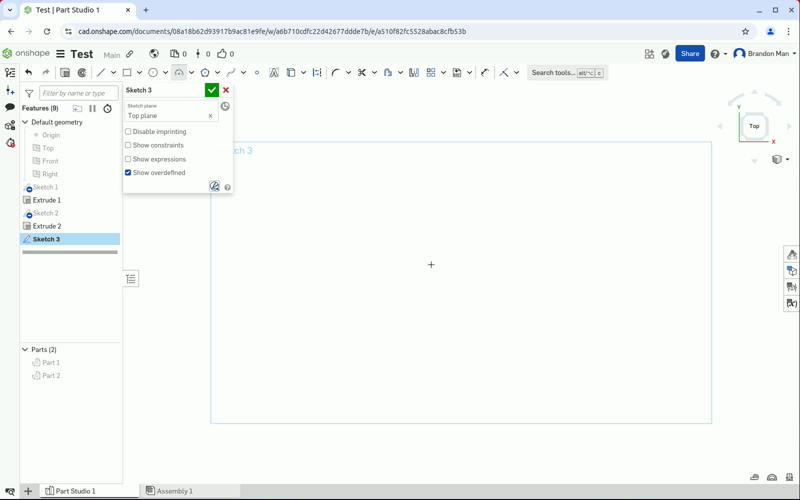
key_down(shift)
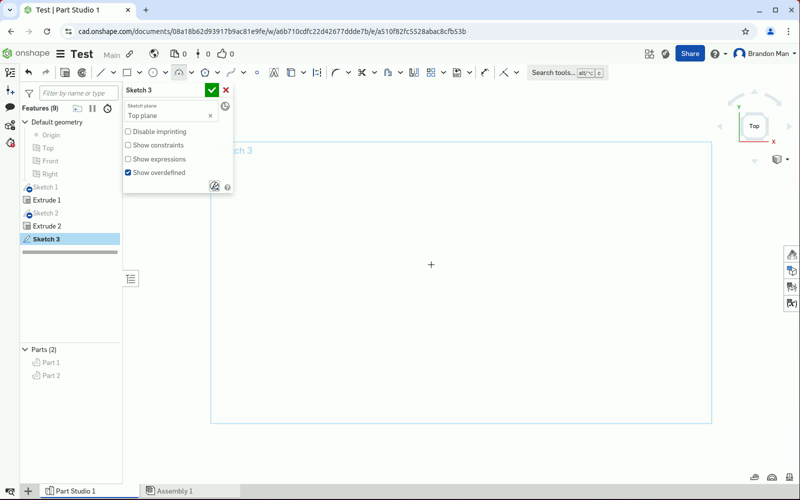
mouse_move(448, 273)
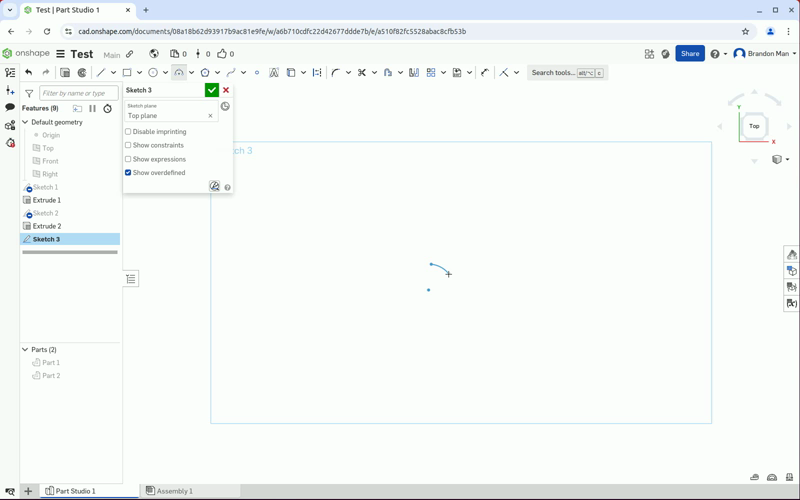
click(448, 273)
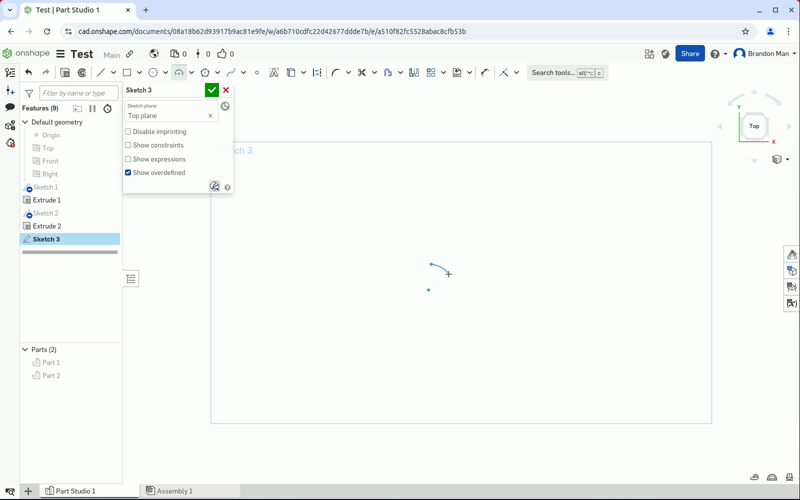
mouse_move(441, 266)
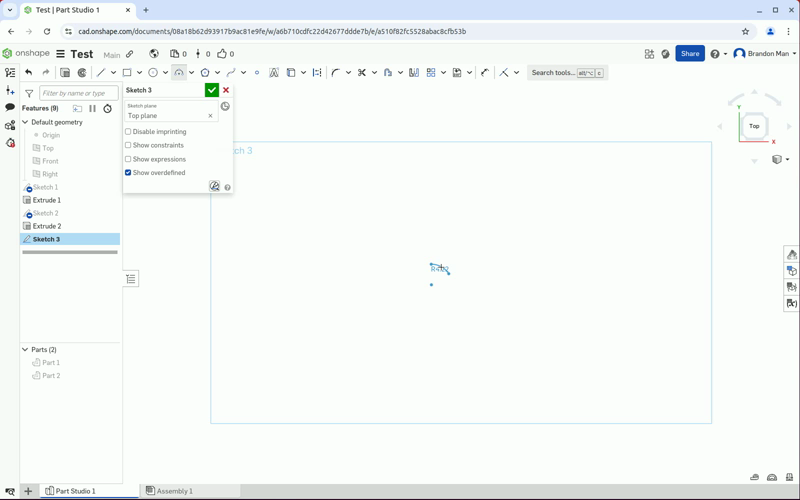
click(441, 266)
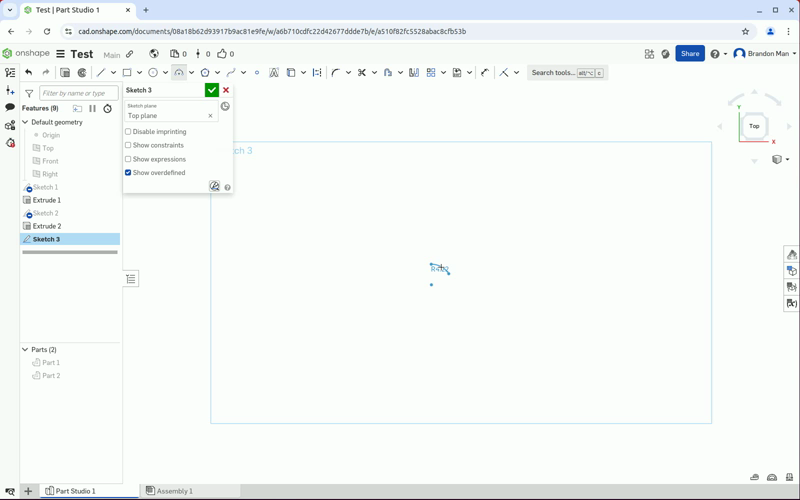
key_up(shift)
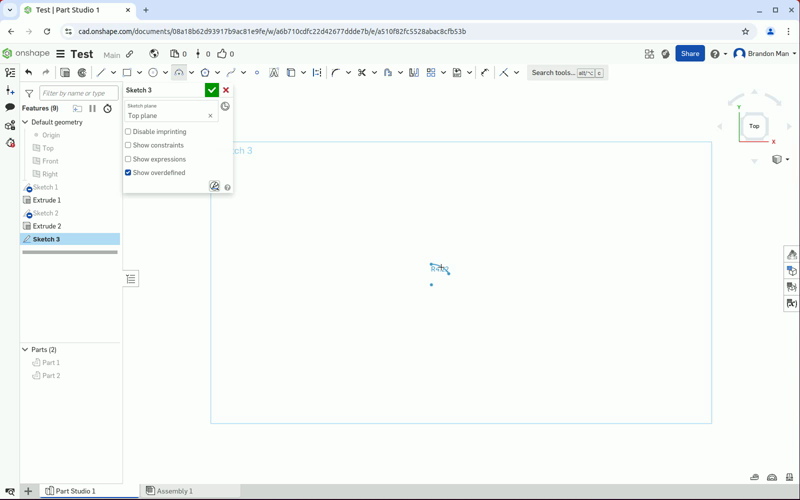
mouse_move(448, 273)
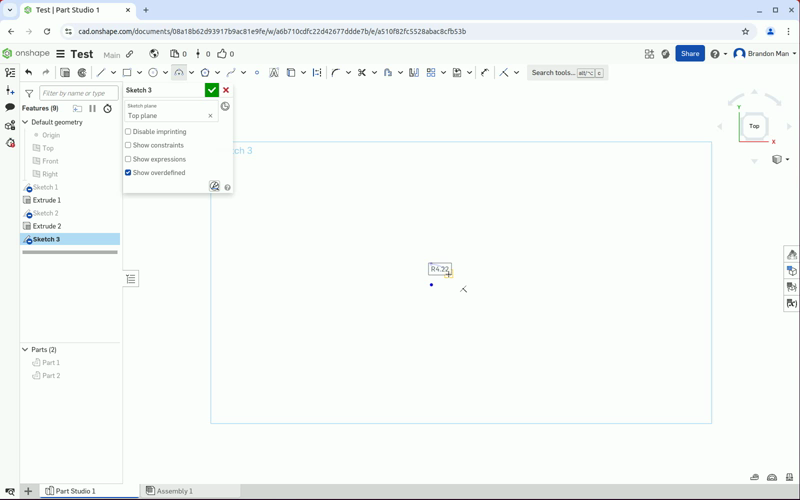
click(448, 273)
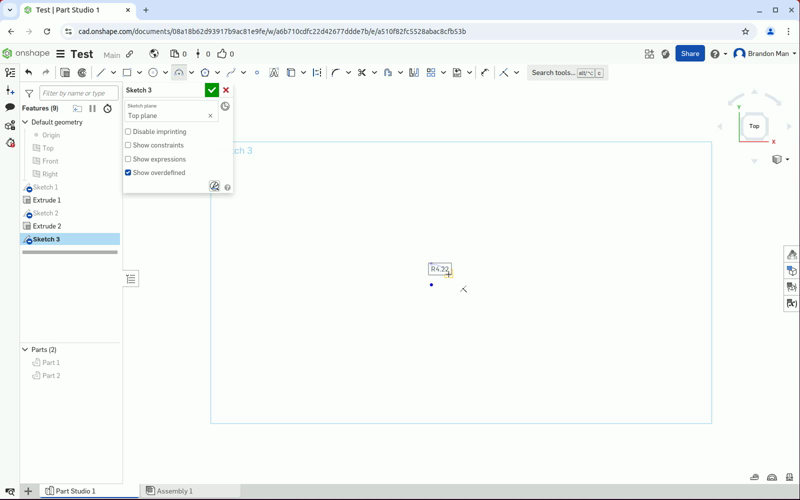
key_down(shift)
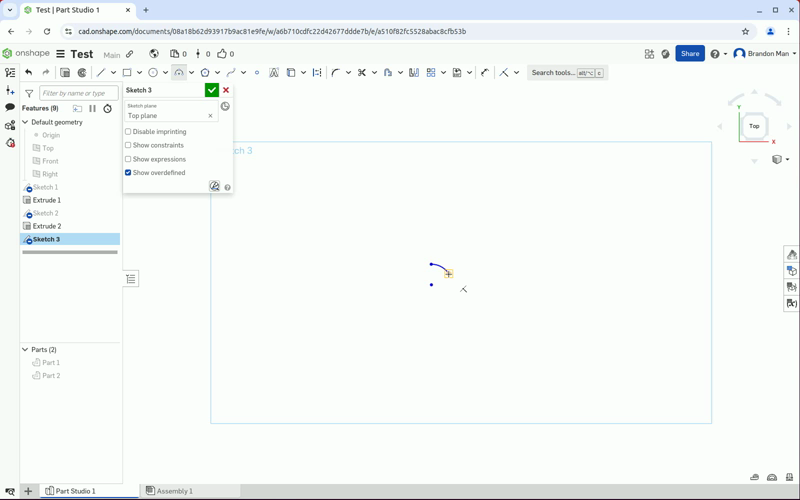
mouse_move(465, 264)
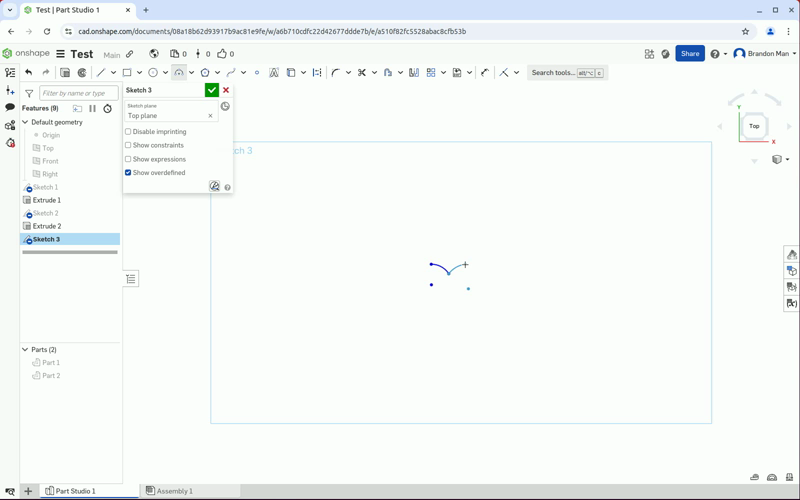
click(465, 264)
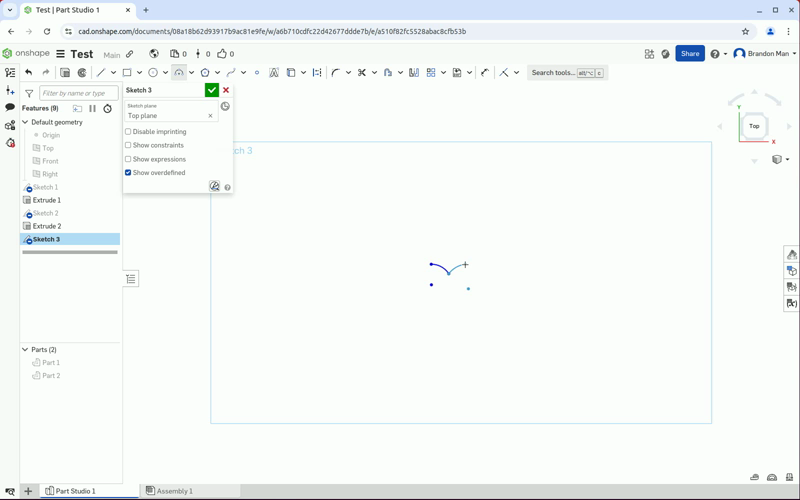
mouse_move(455, 266)
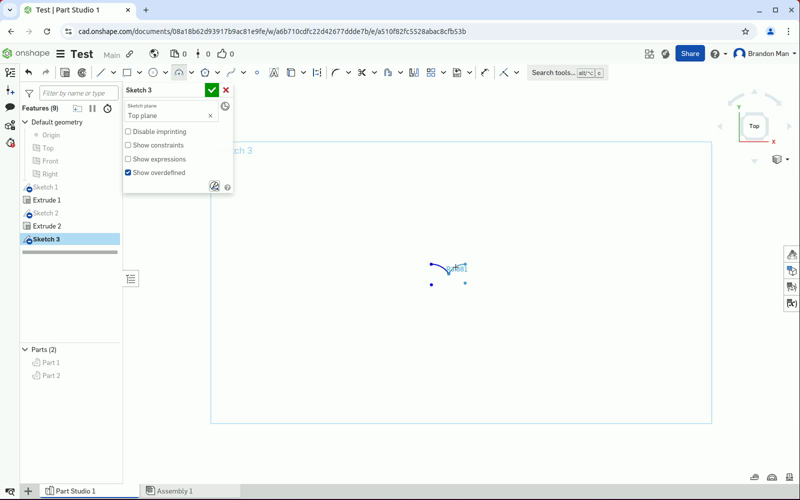
click(455, 266)
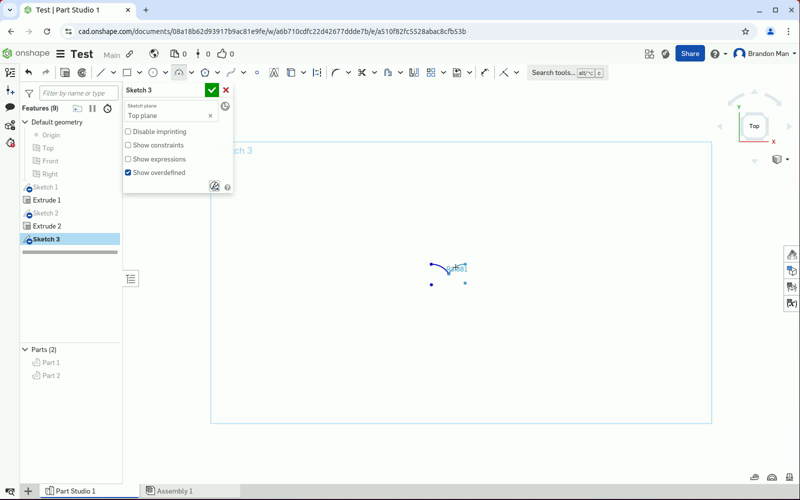
key_up(shift)
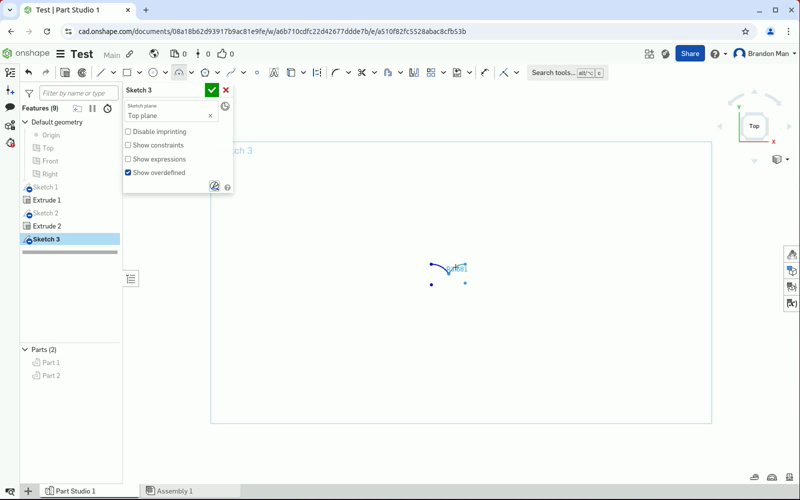
key(esc)
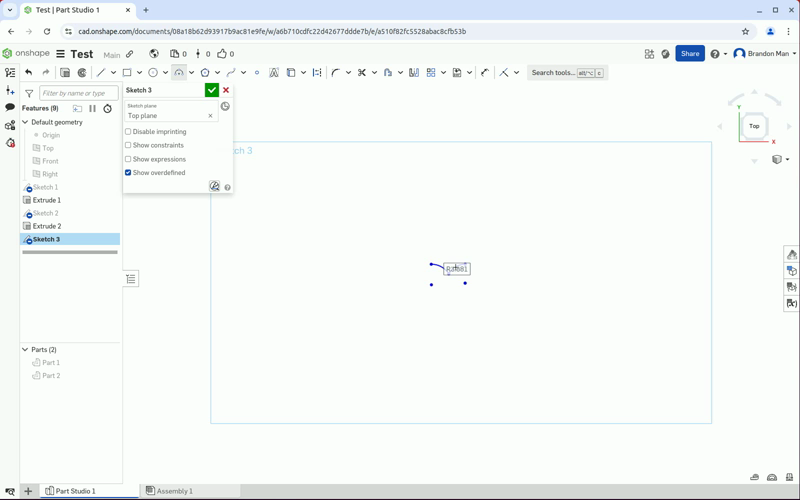
key(l)
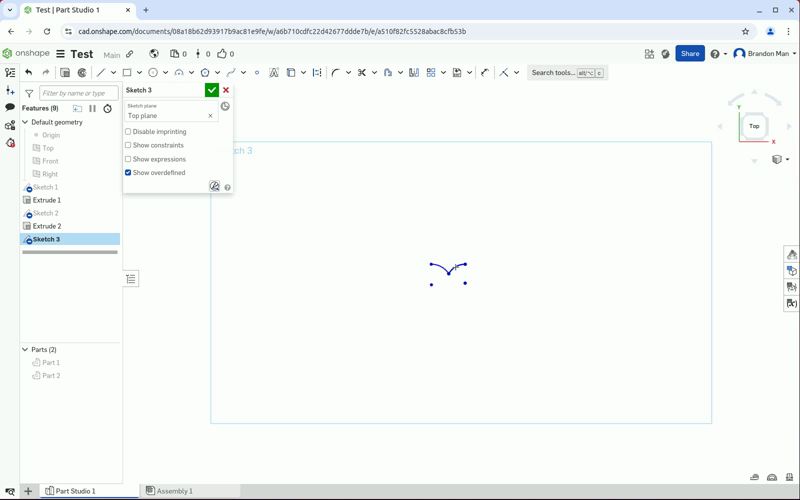
mouse_move(465, 264)
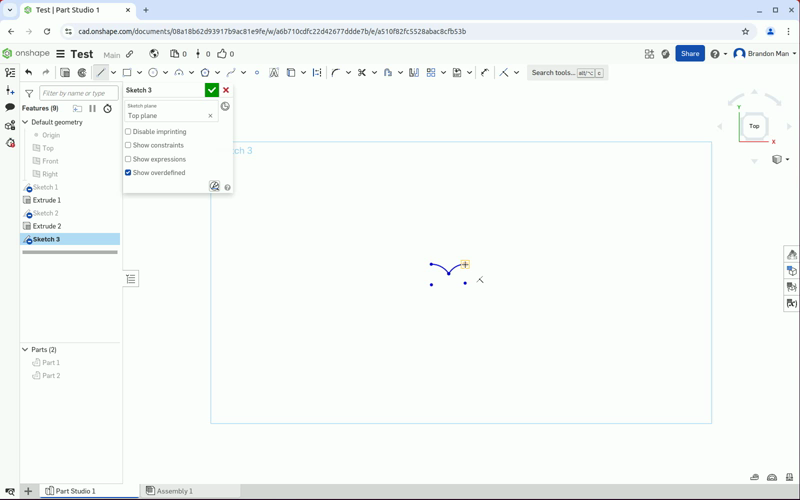
click(465, 264)
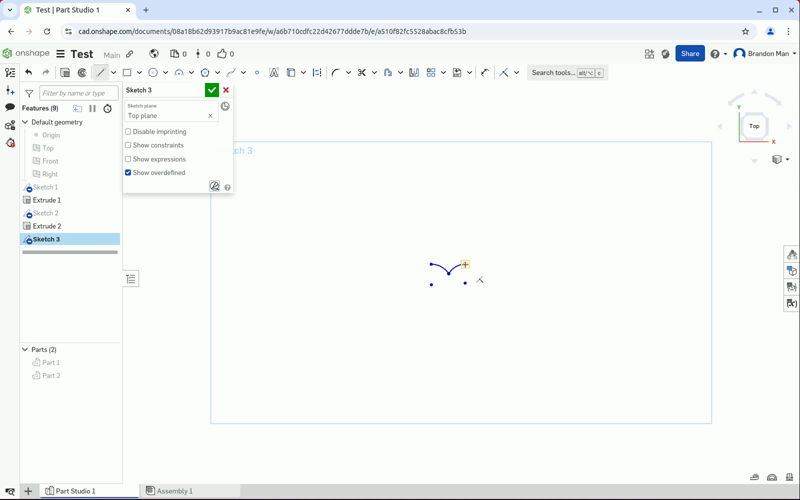
mouse_move(495, 264)
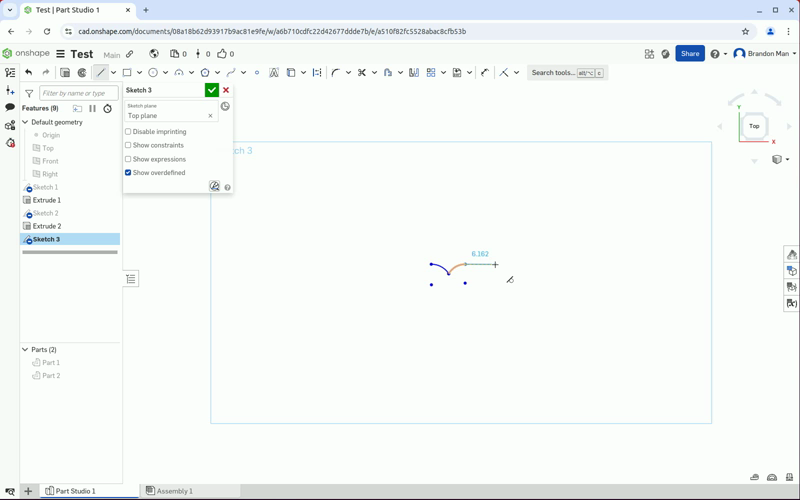
key_down(shift)
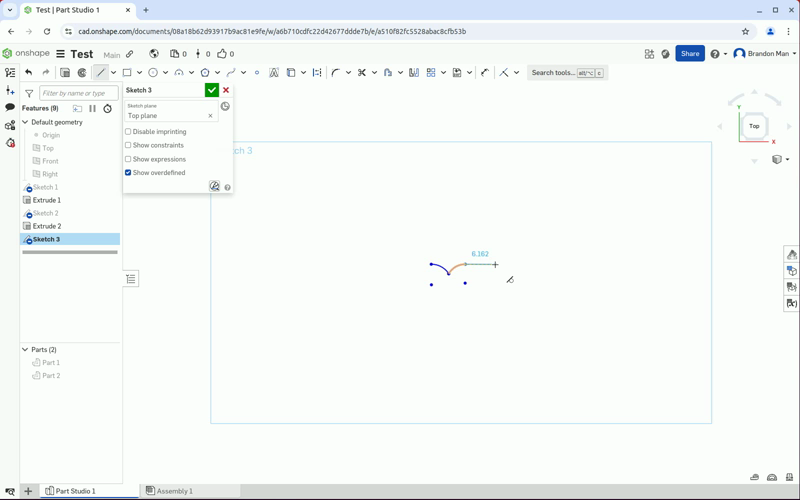
mouse_move(431, 264)
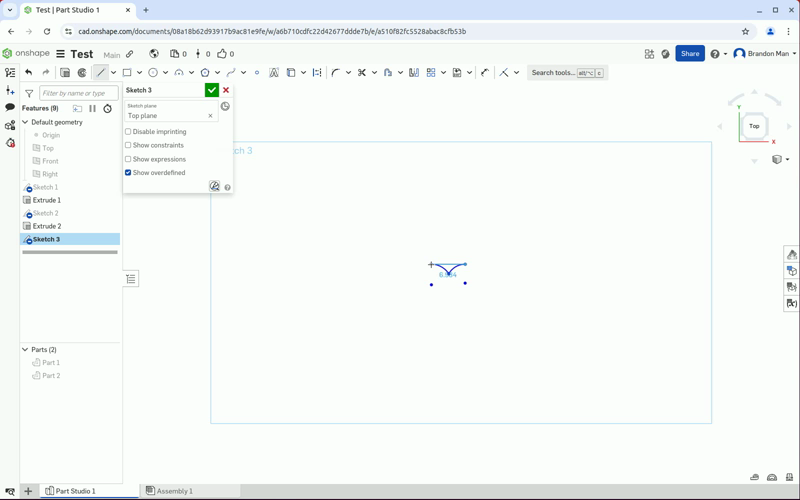
key_up(shift)
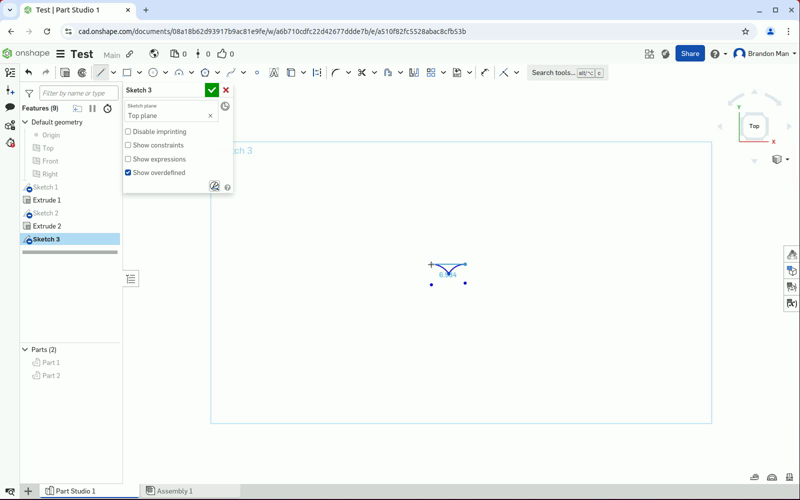
click(431, 264)
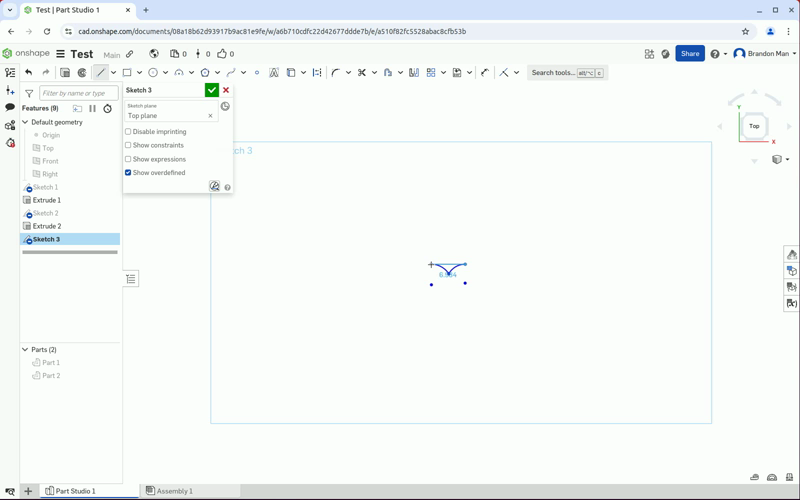
key(esc)
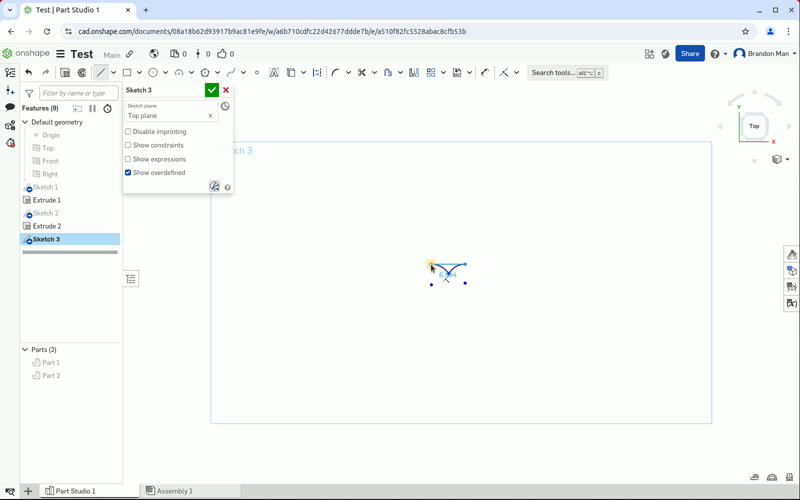
mouse_move(450, 272)
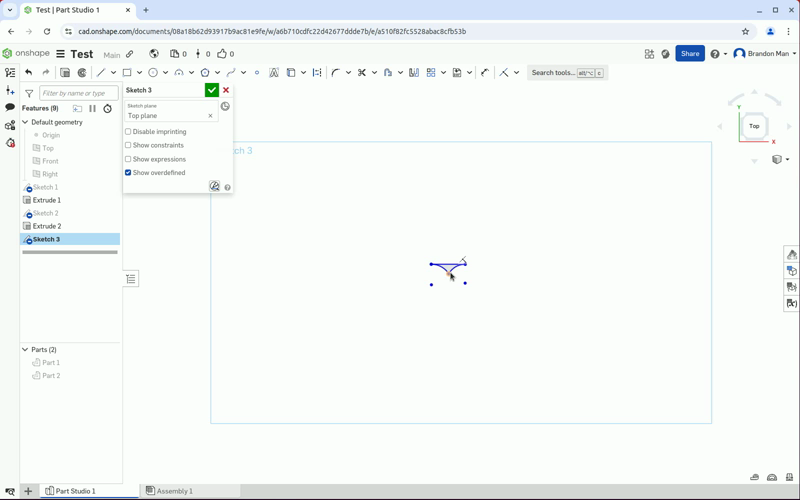
scroll(6)
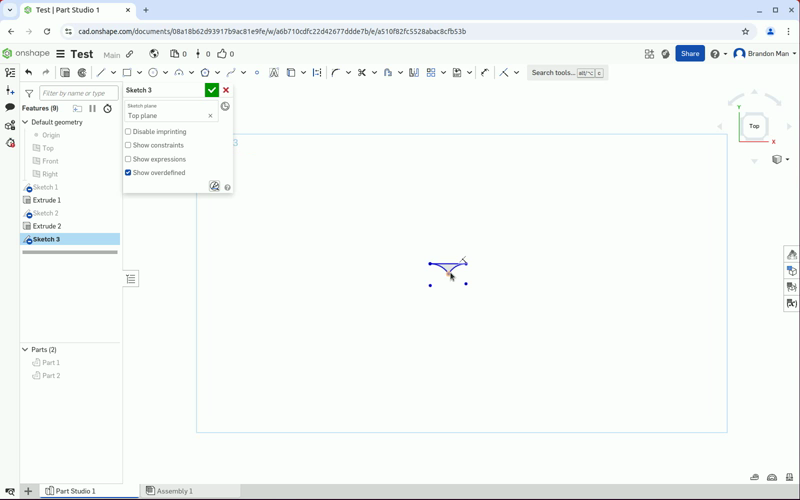
scroll(6)
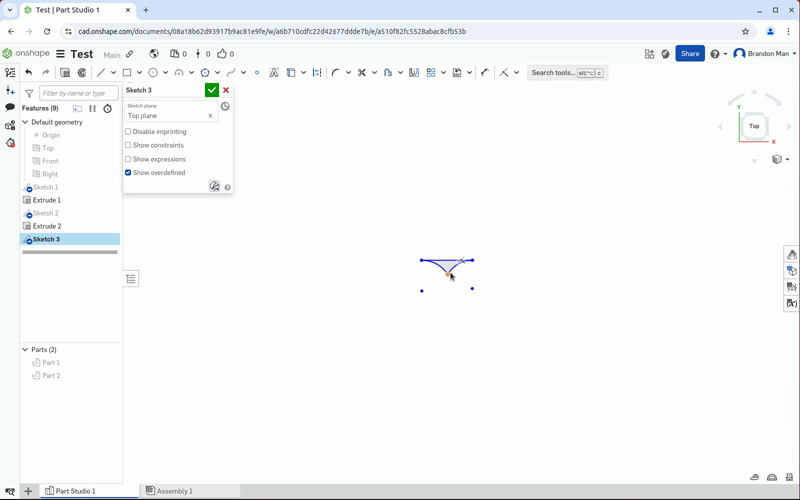
scroll(6)
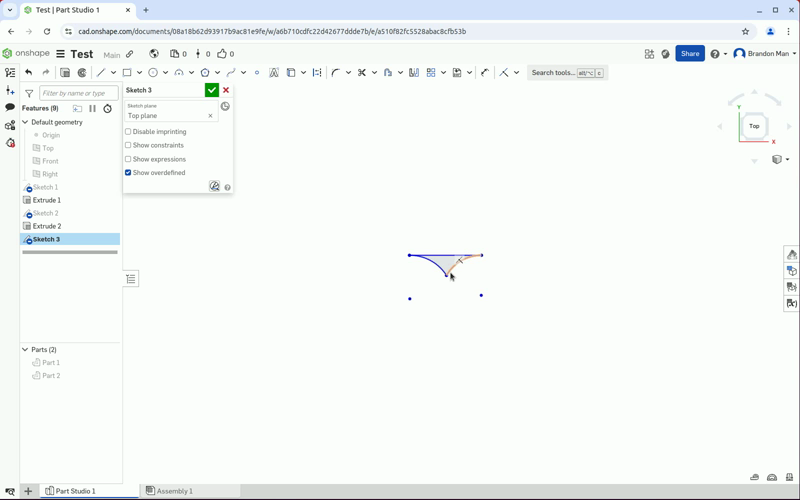
scroll(6)
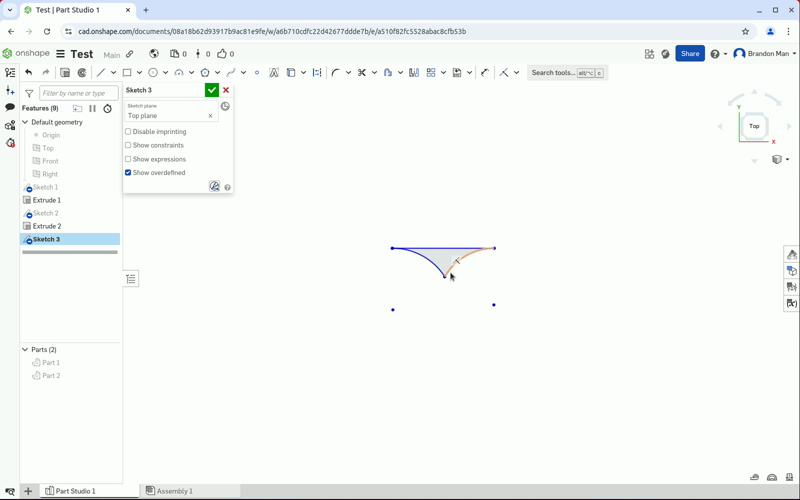
scroll(6)
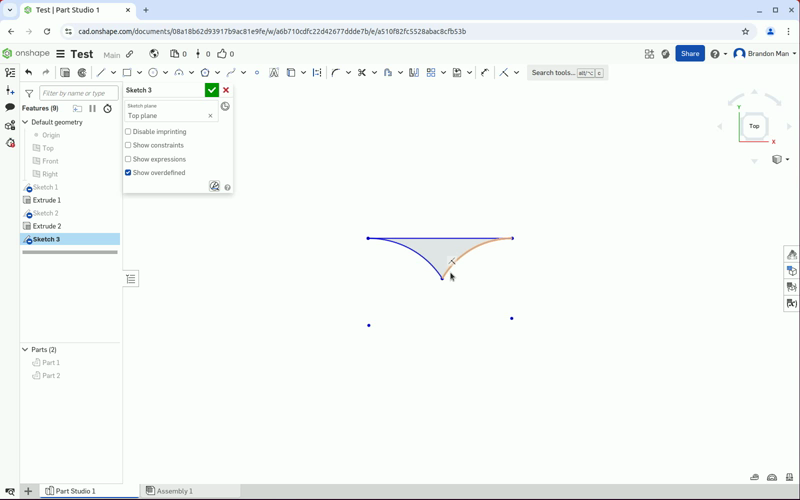
scroll(6)
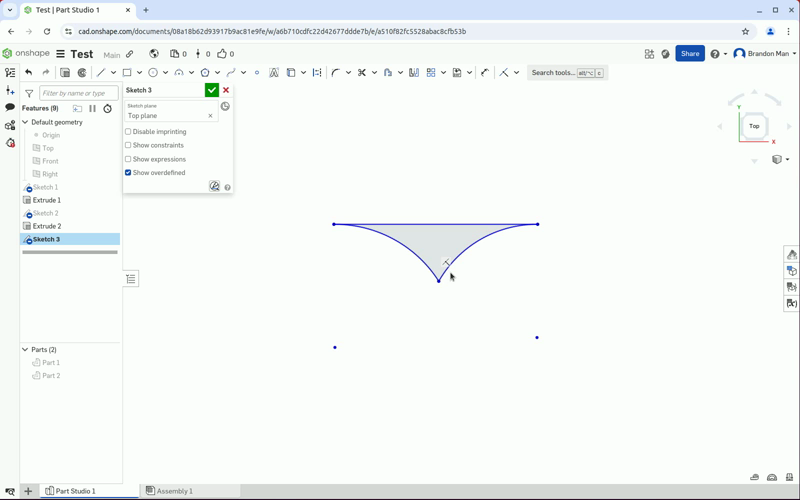
scroll(6)
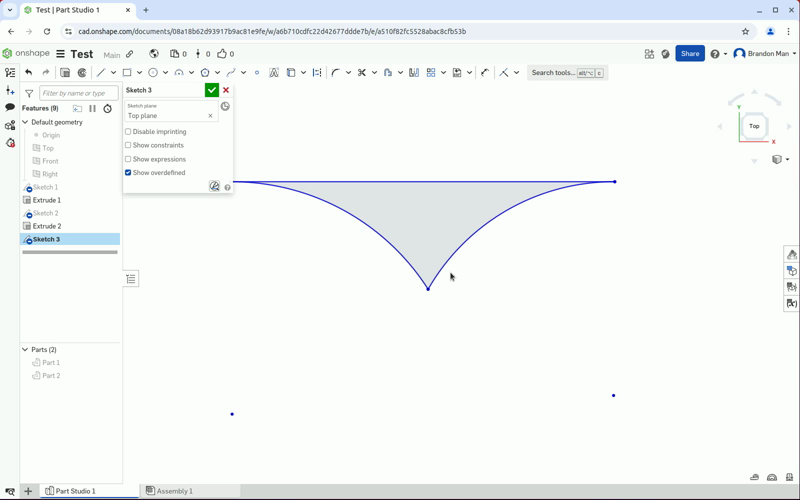
click(450, 272)
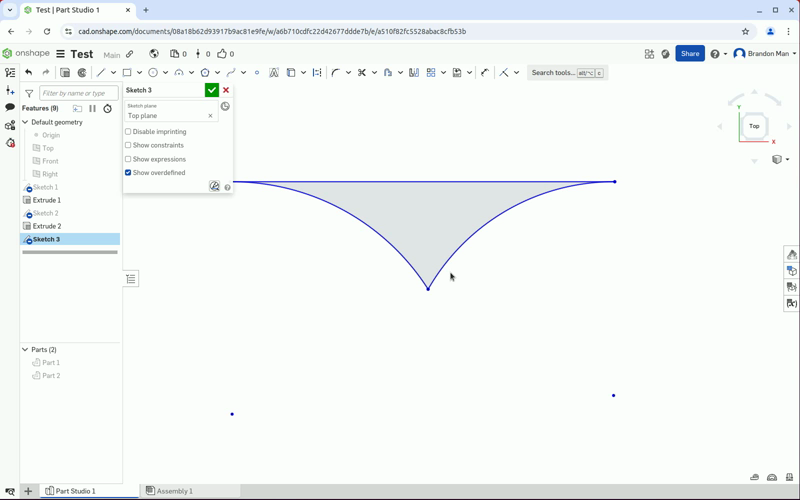
scroll(-6)
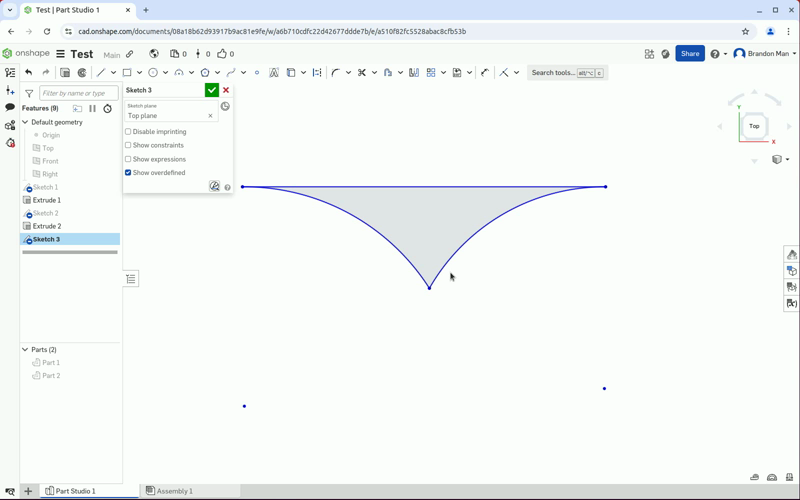
scroll(-6)
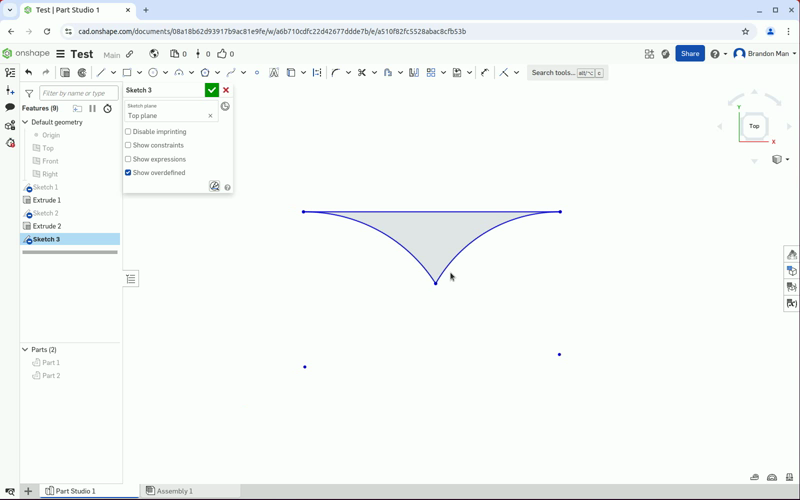
scroll(-6)
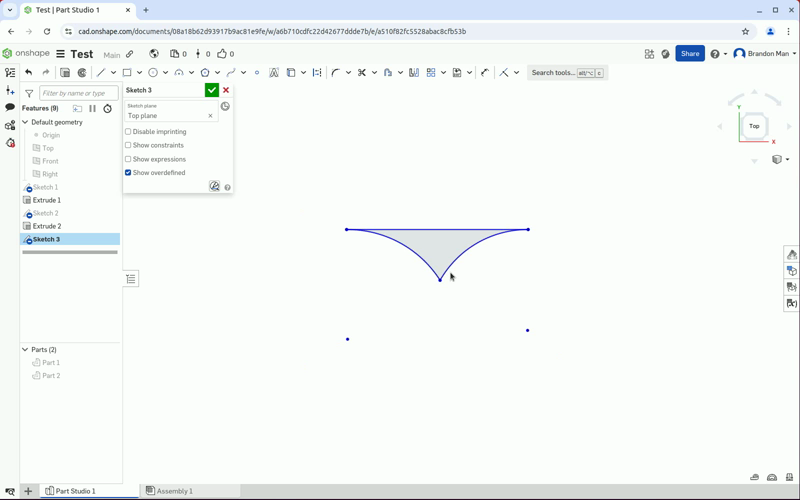
scroll(-6)
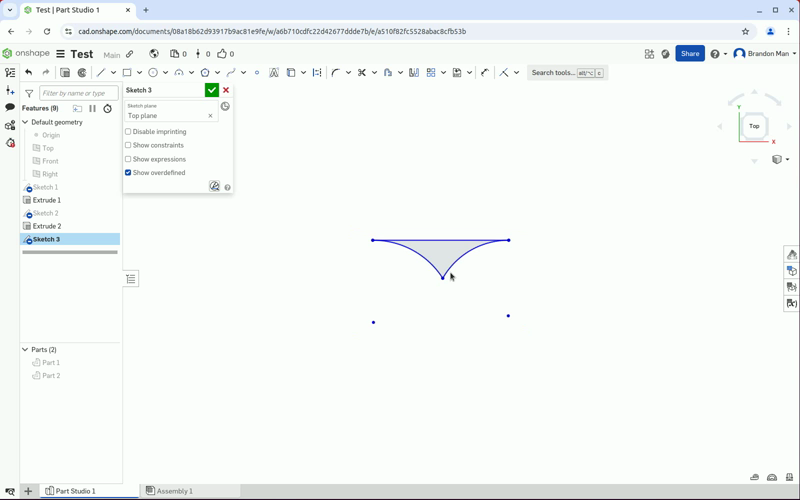
scroll(-6)
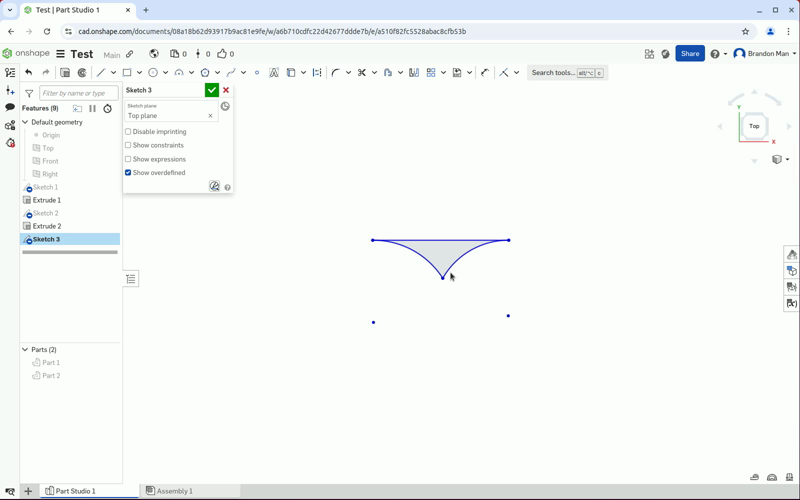
scroll(-6)
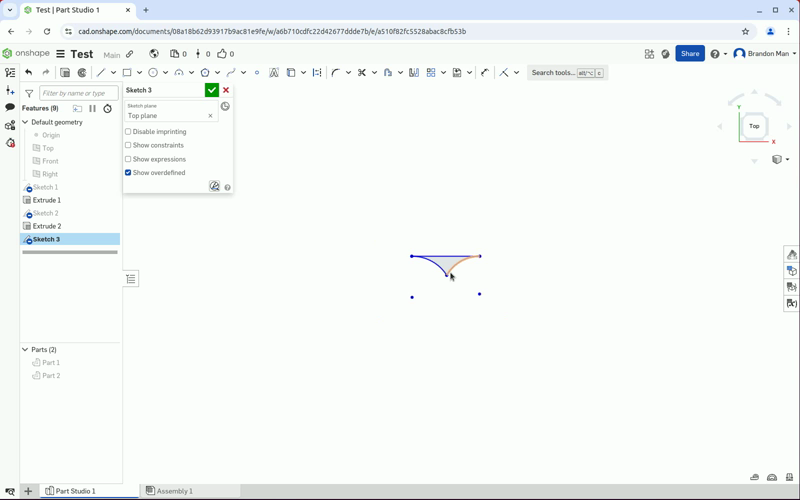
scroll(-6)
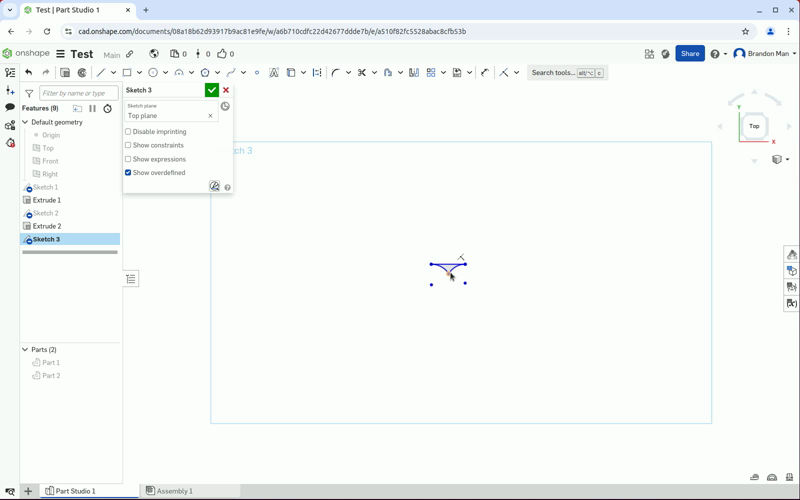
mouse_move(73, 352)
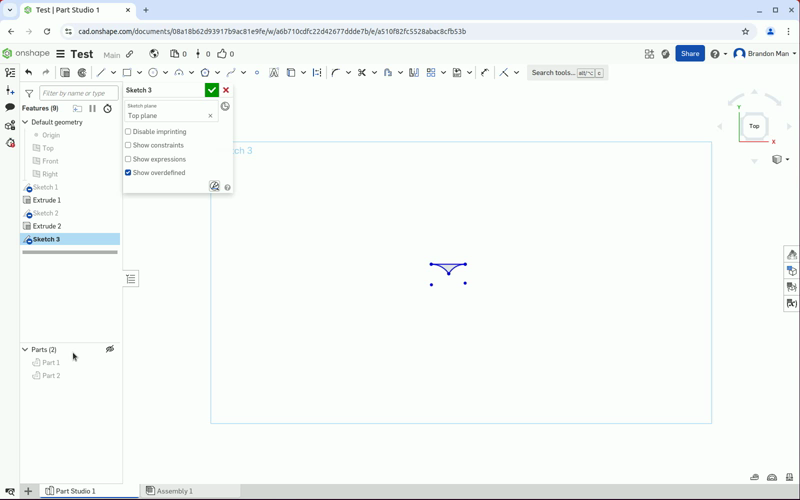
key(shift+y)
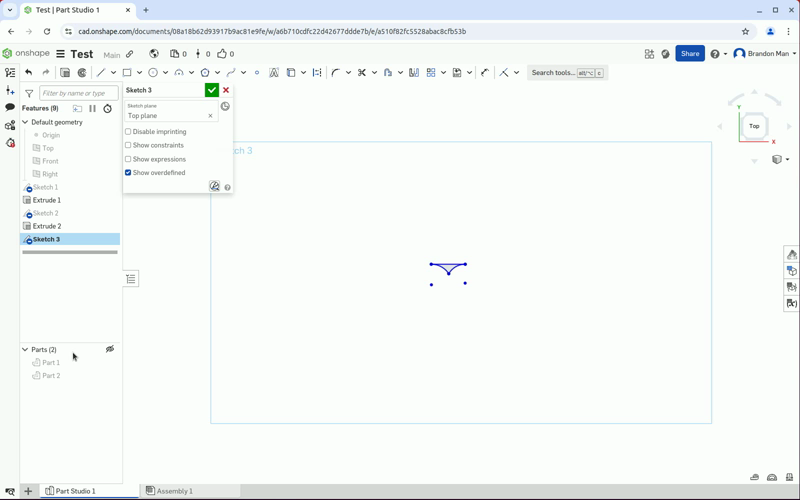
key(shift+e)
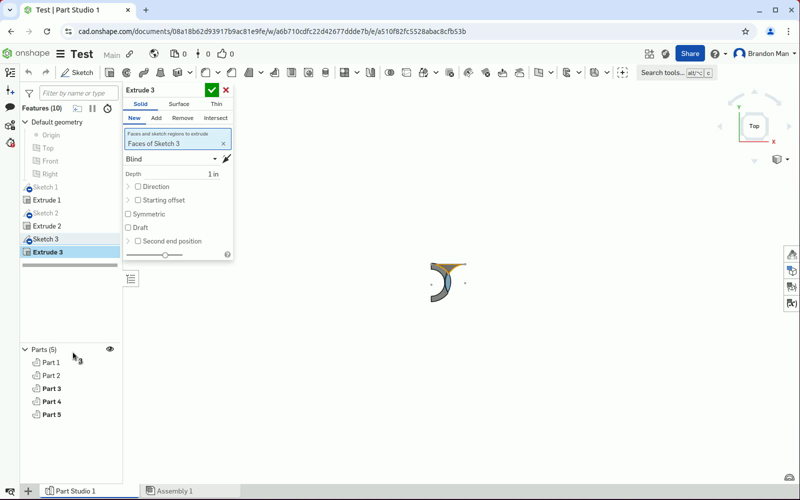
mouse_move(143, 106)
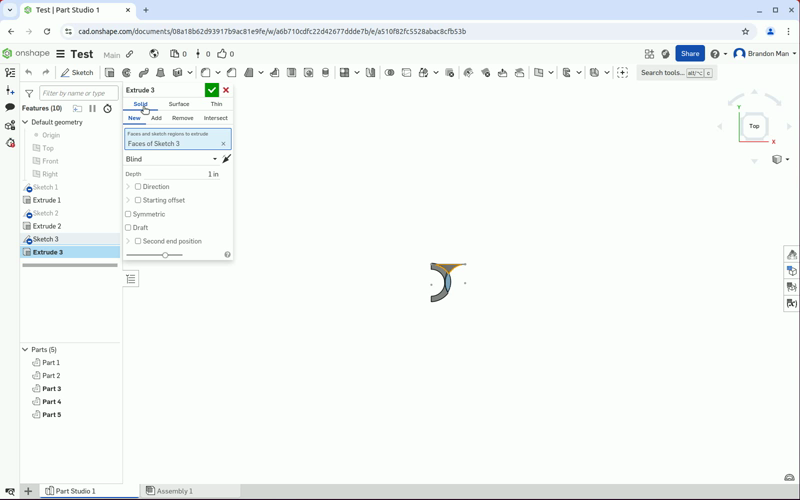
click(143, 106)
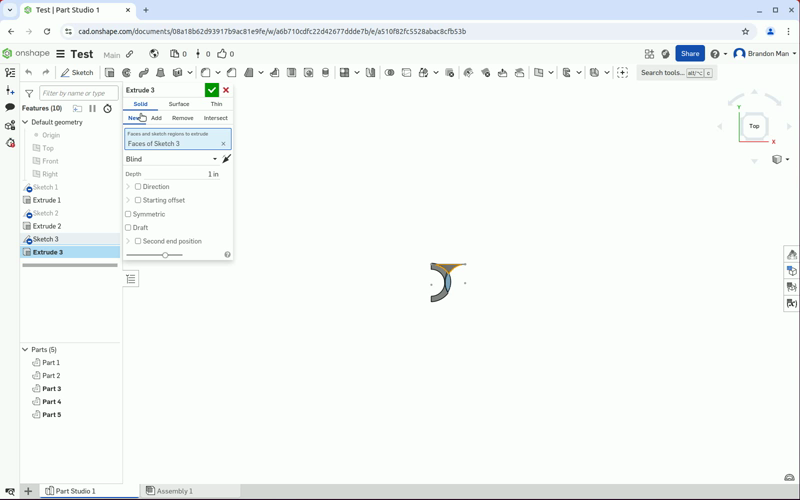
mouse_move(137, 120)
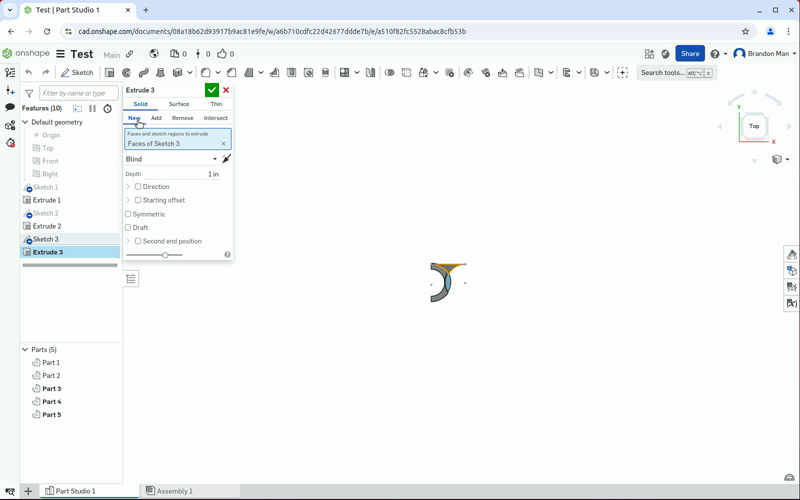
click(137, 120)
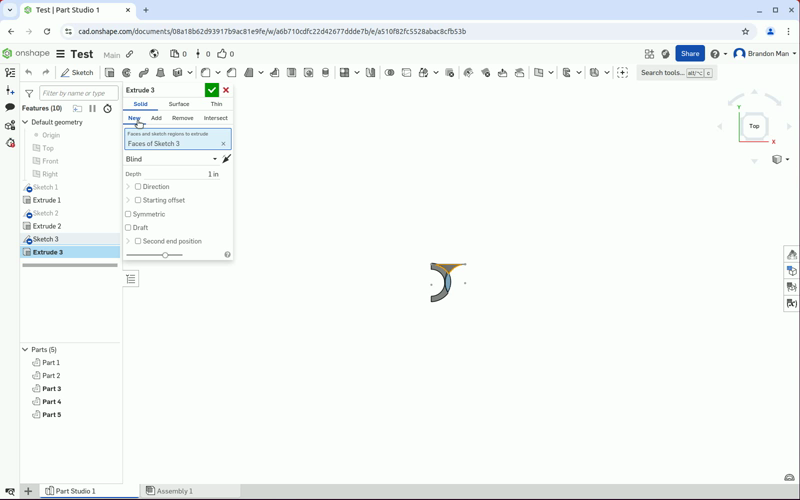
key(tab, 4)
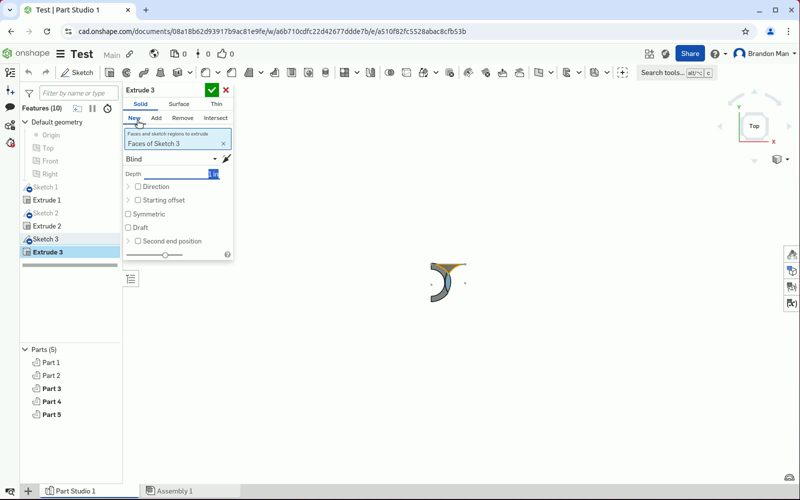
text(23.108)
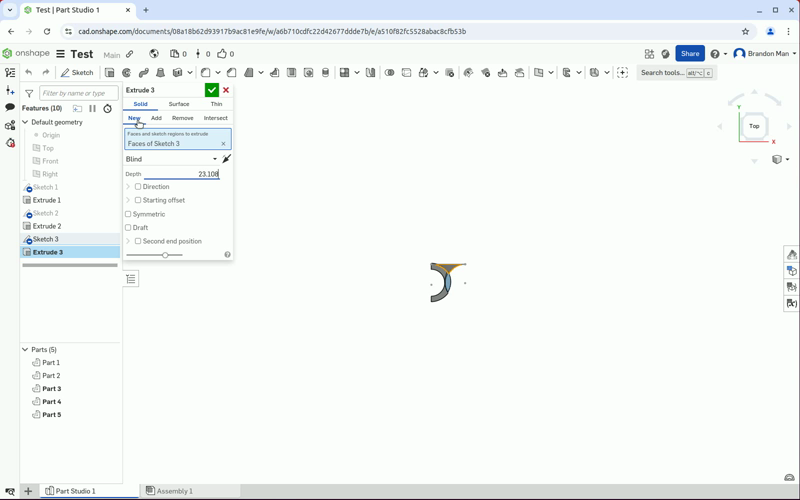
key(enter)
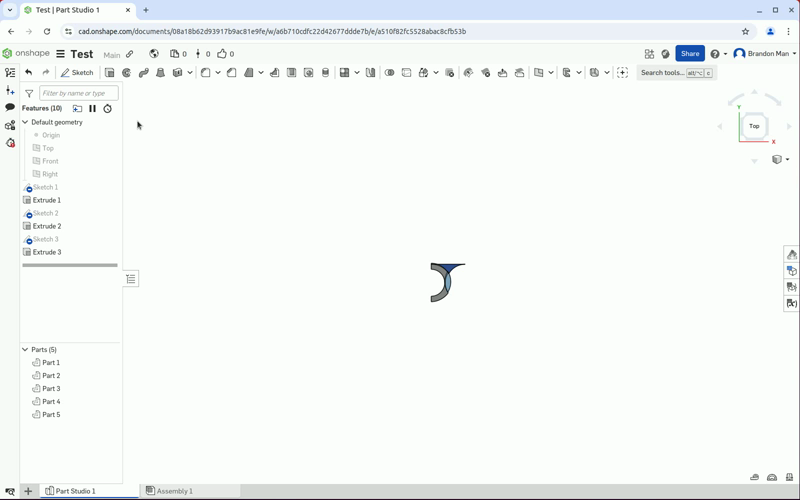
key(shift+h)
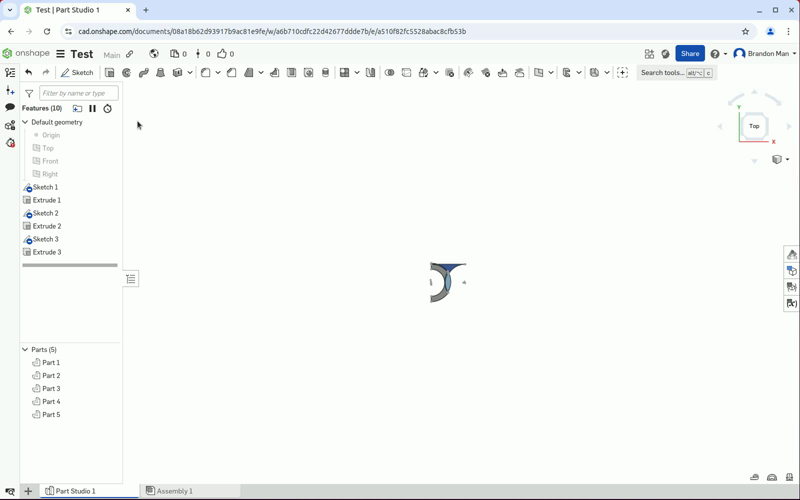
key(shift+h)
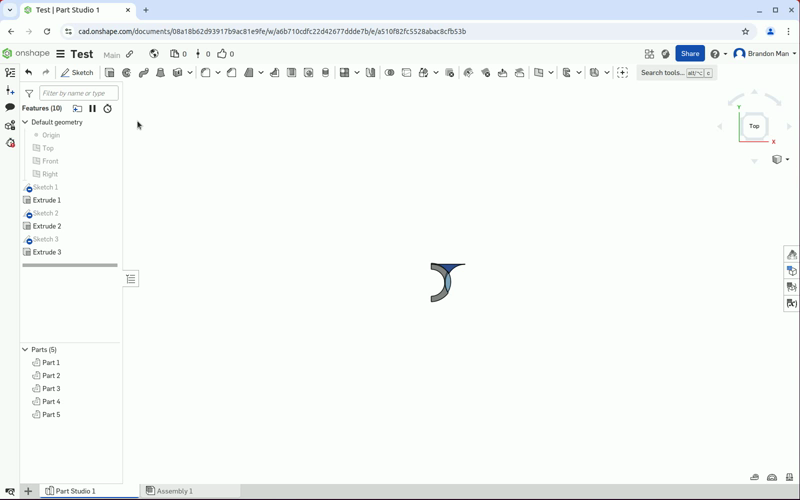
mouse_move(73, 189)
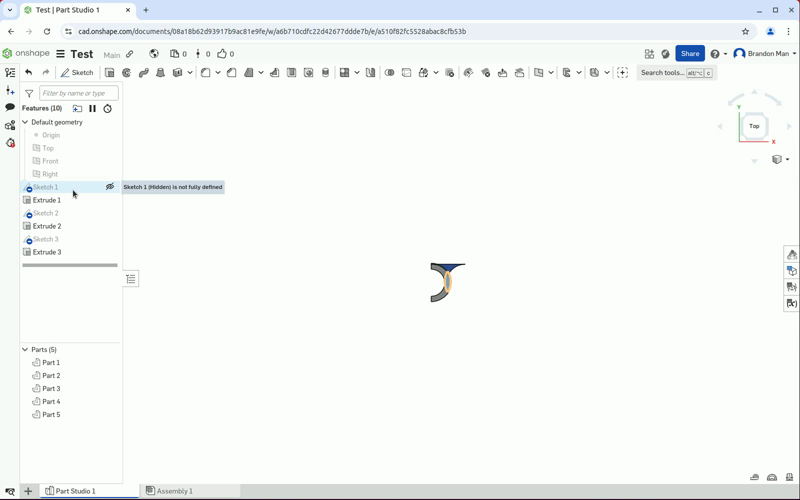
click(73, 189)
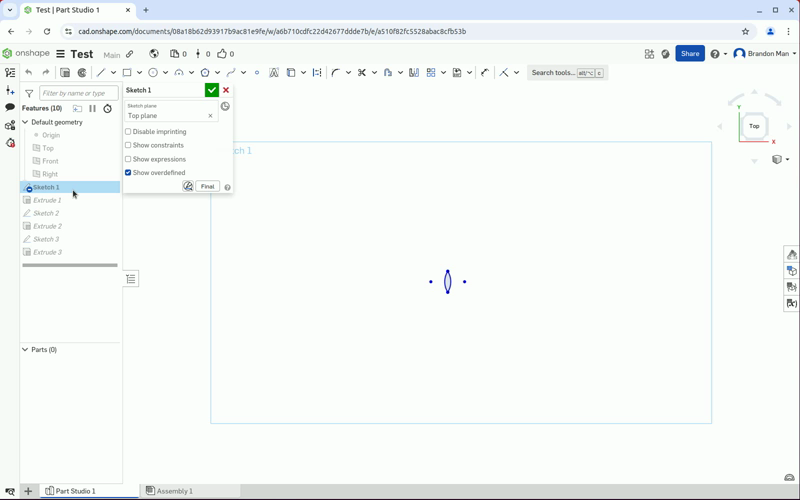
mouse_move(229, 92)
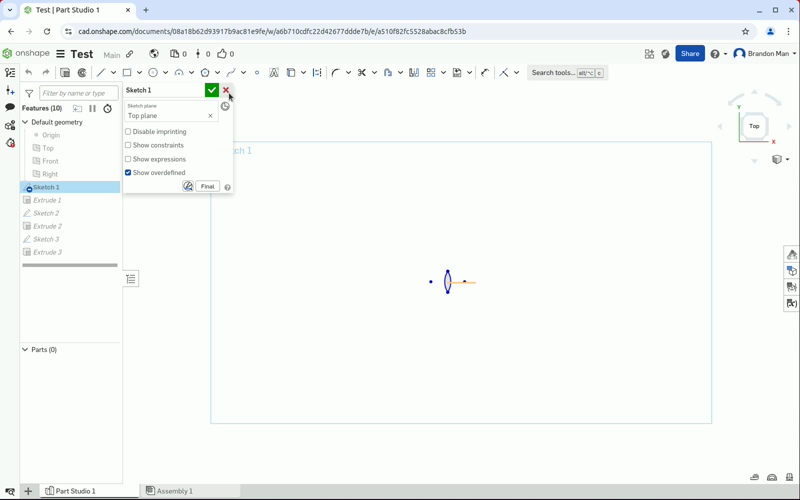
click(229, 92)
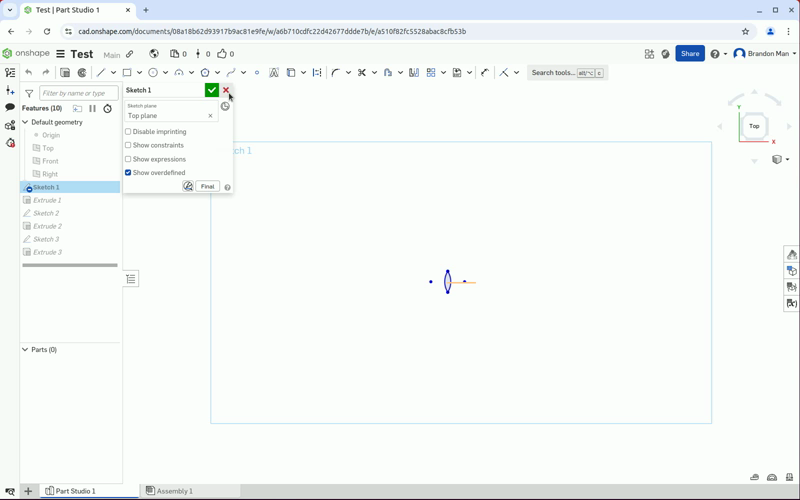
key(shift+s)
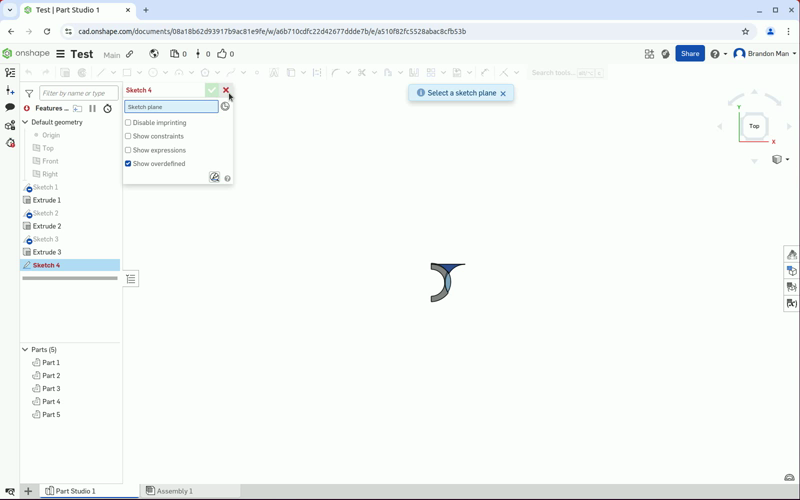
mouse_move(73, 150)
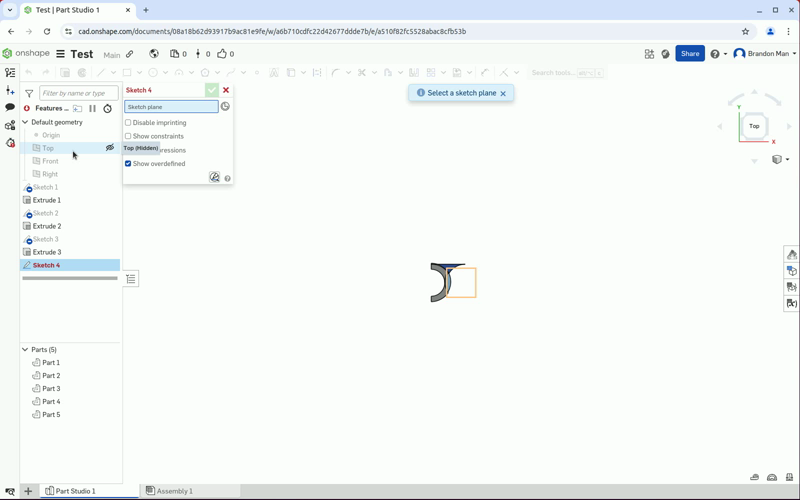
click(73, 150)
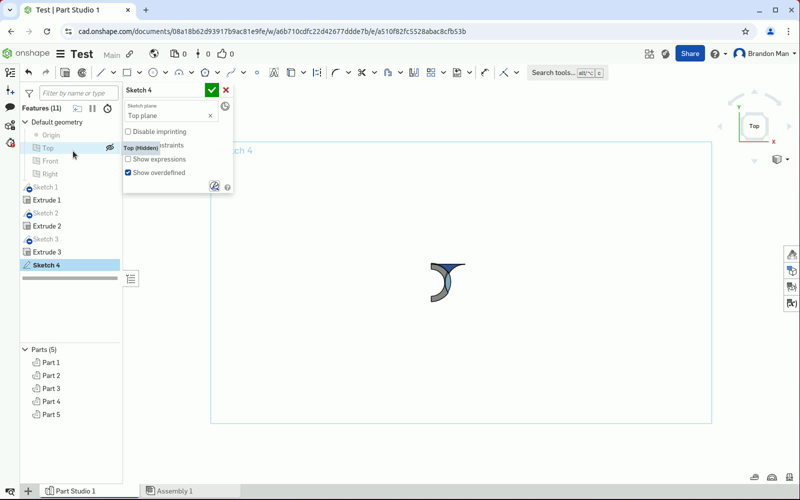
mouse_move(73, 352)
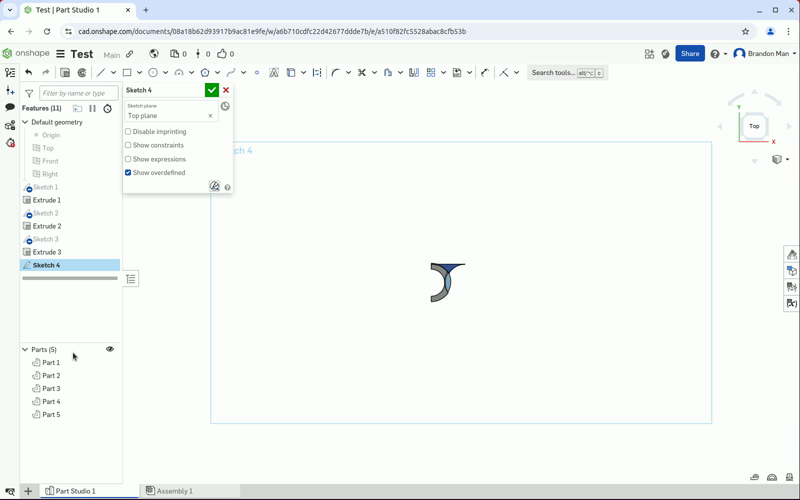
key(y)
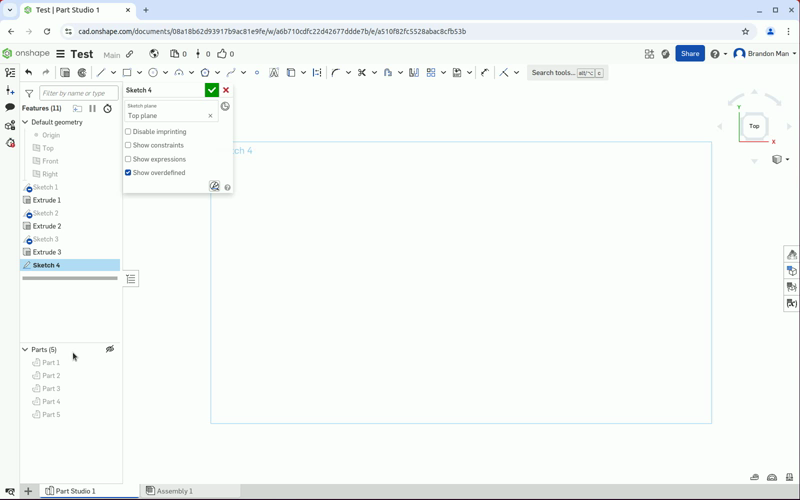
key(a)
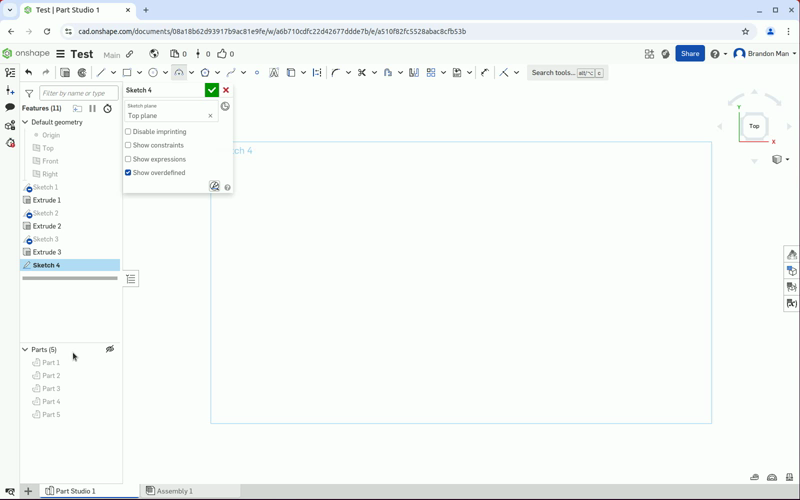
key_down(shift)
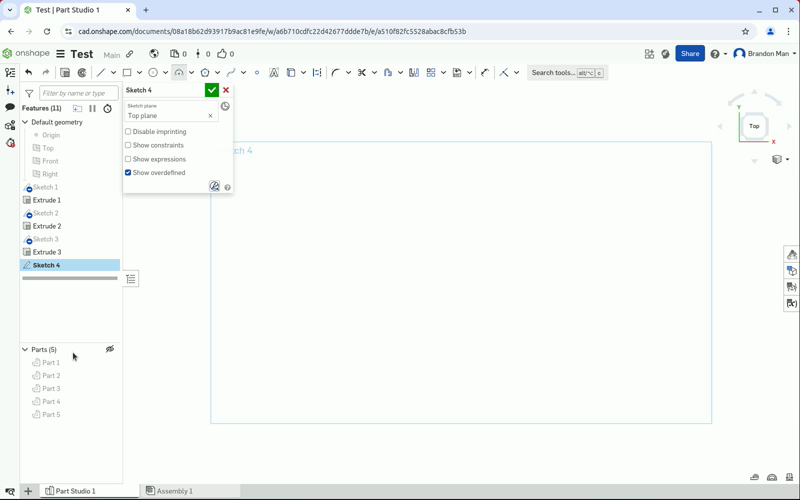
mouse_move(447, 292)
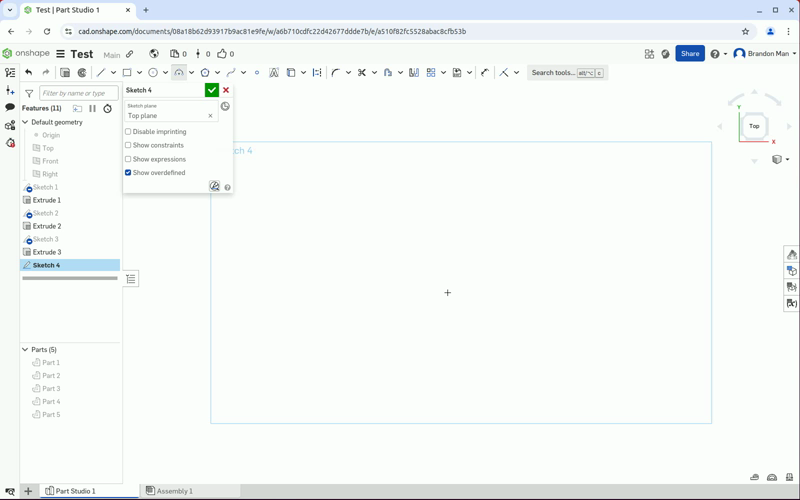
click(447, 292)
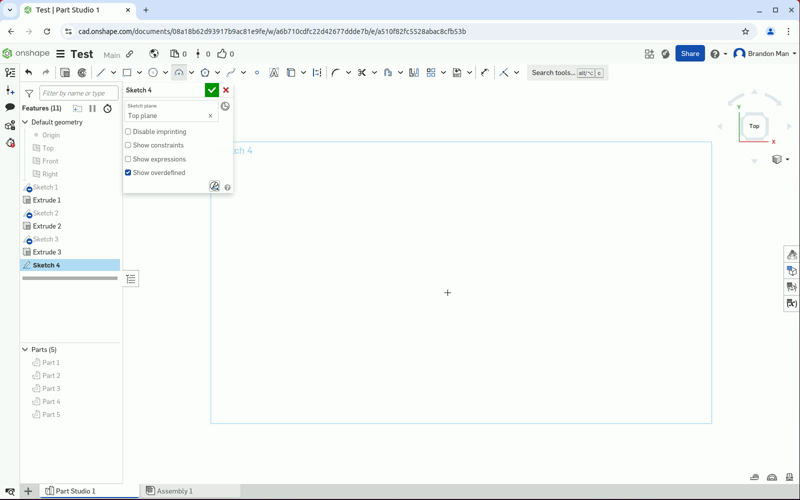
key_up(shift)
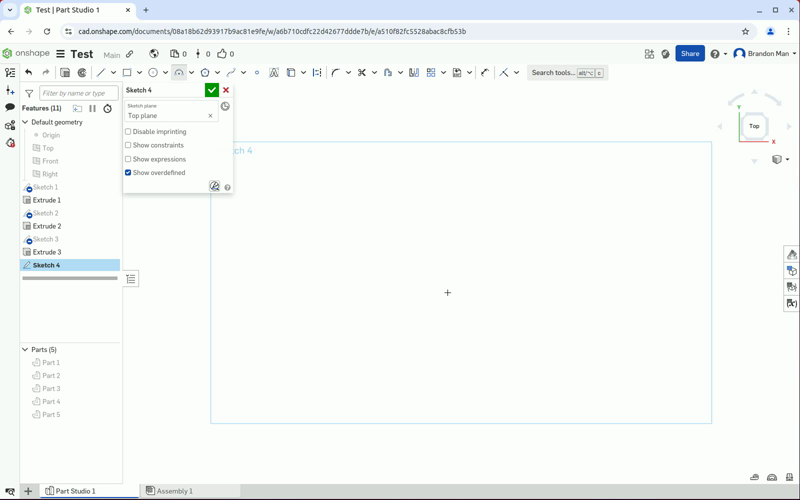
key_down(shift)
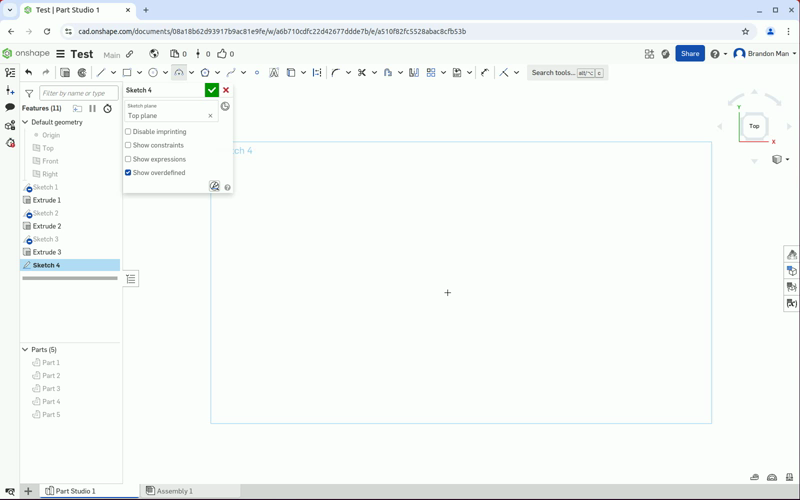
mouse_move(464, 301)
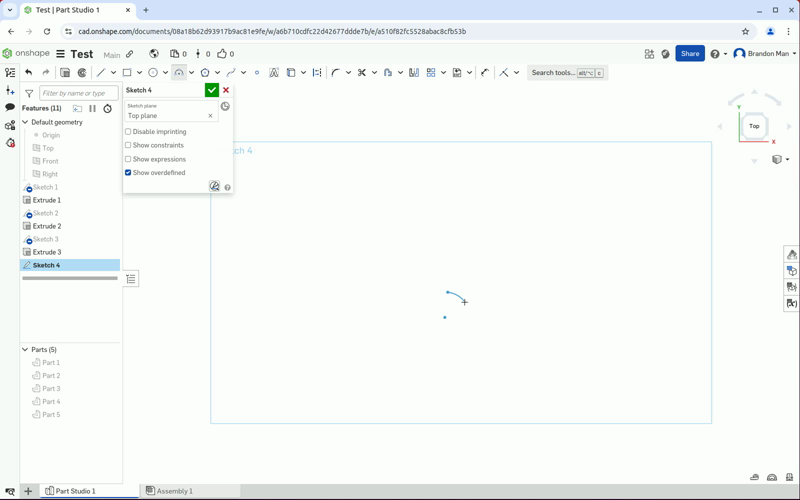
click(464, 301)
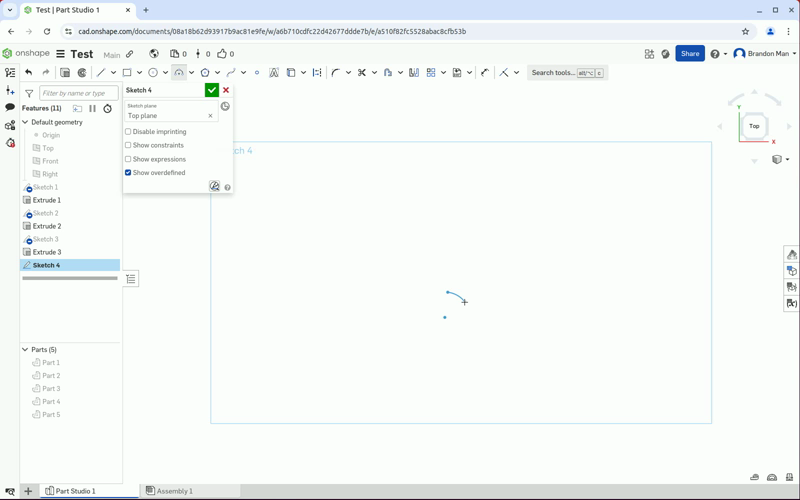
mouse_move(455, 299)
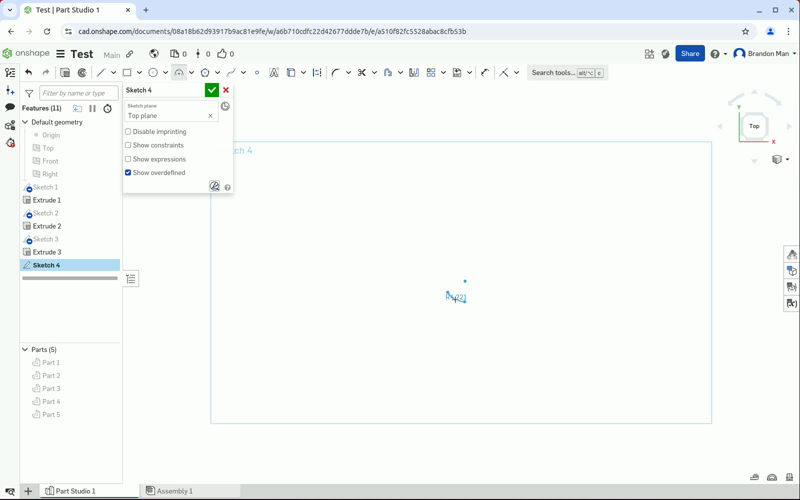
click(455, 299)
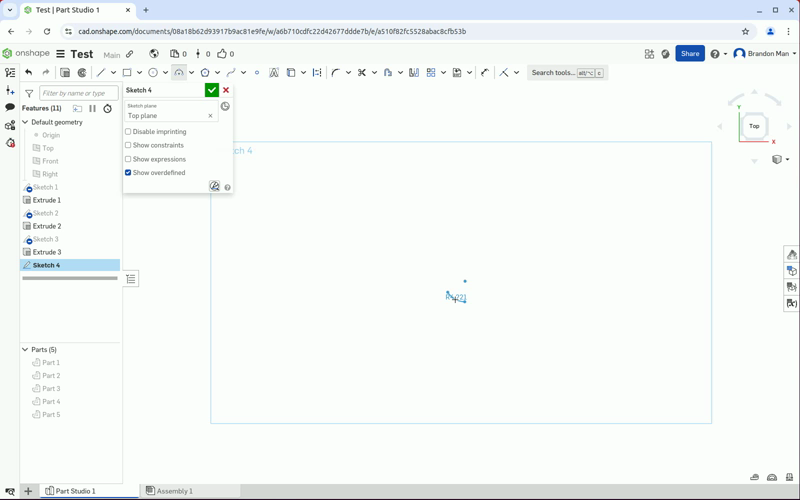
key_up(shift)
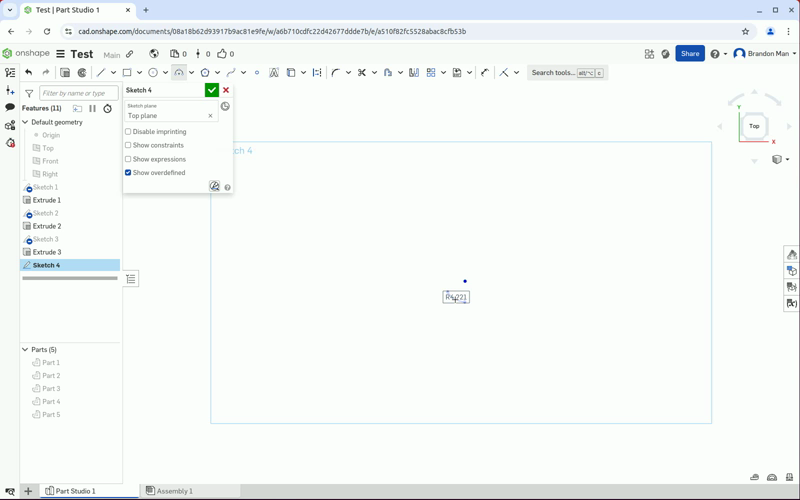
key(esc)
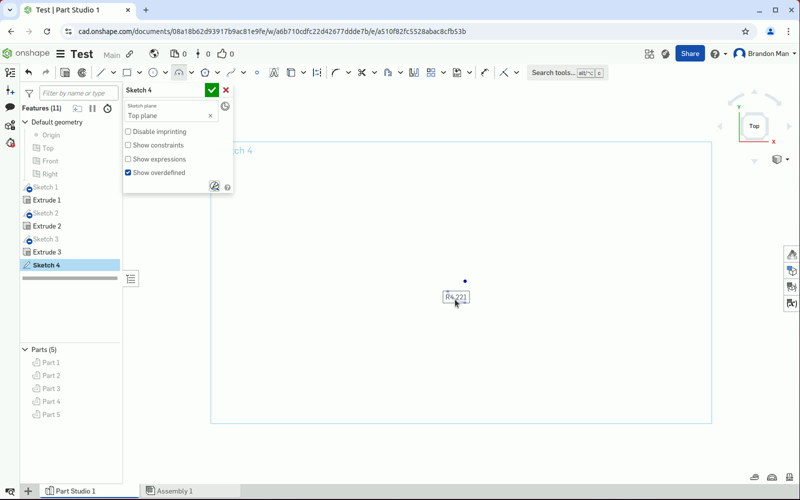
key(l)
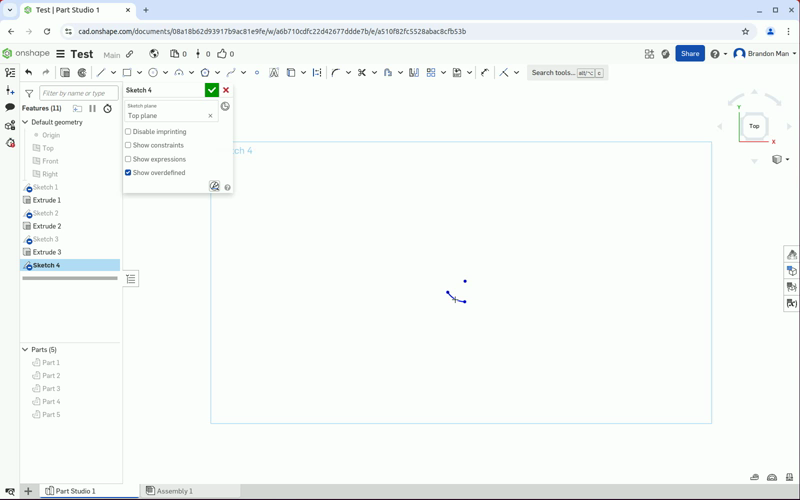
mouse_move(464, 301)
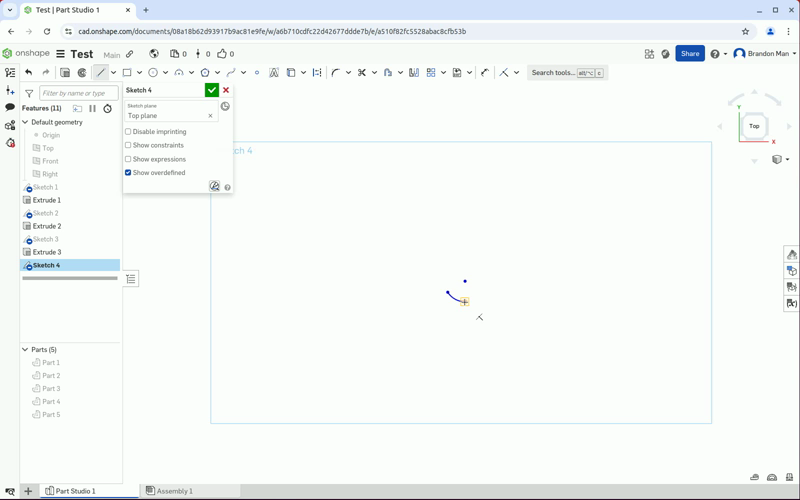
click(464, 301)
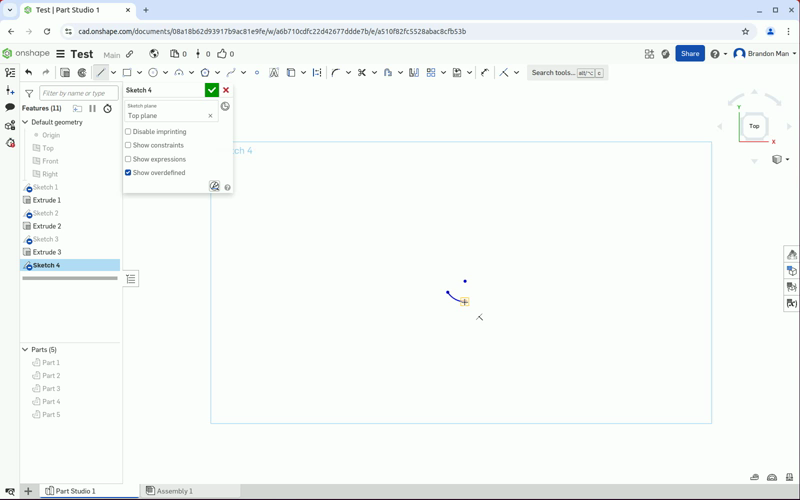
key_down(shift)
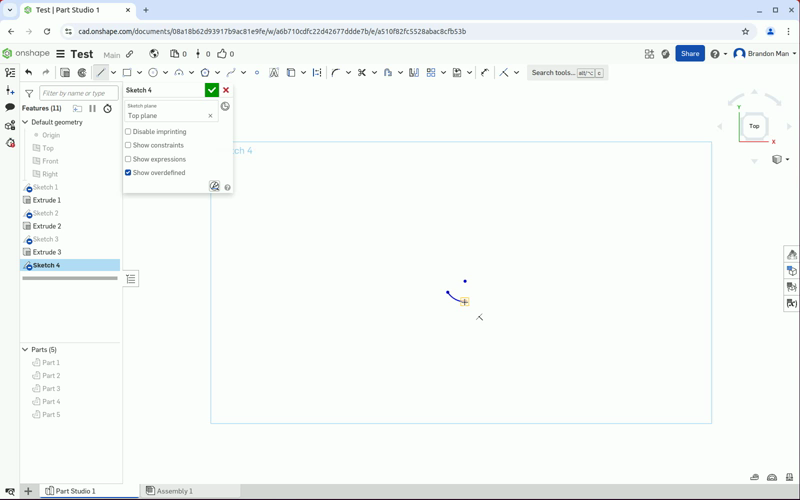
mouse_move(495, 301)
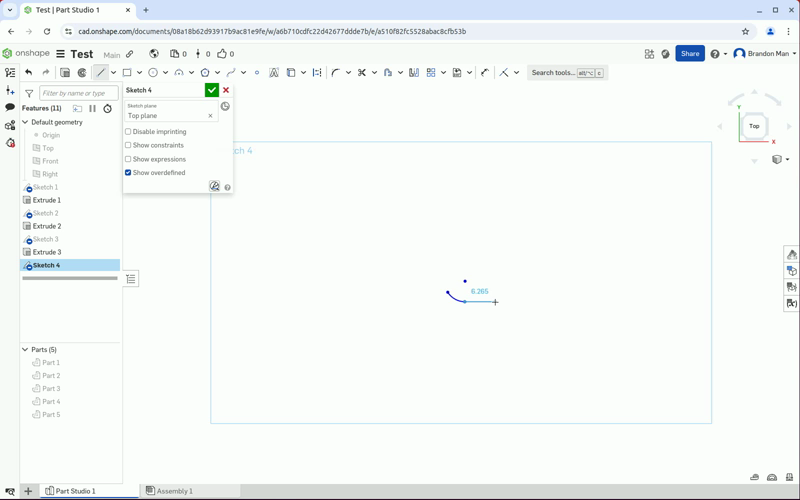
mouse_move(464, 296)
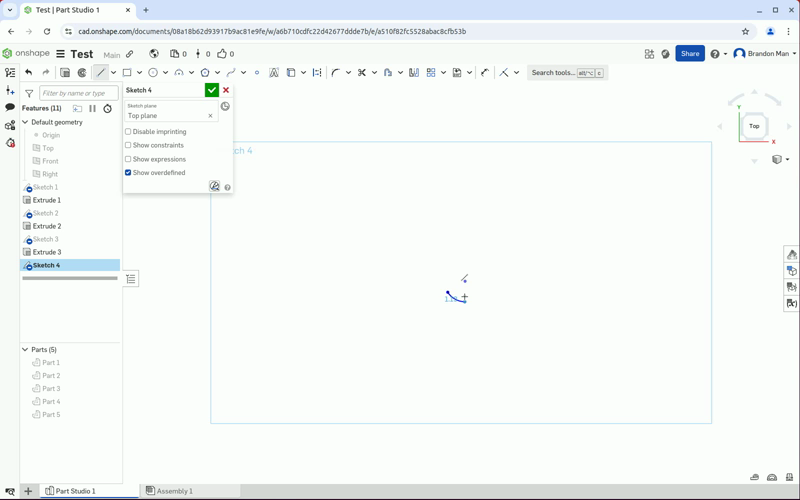
scroll(6)
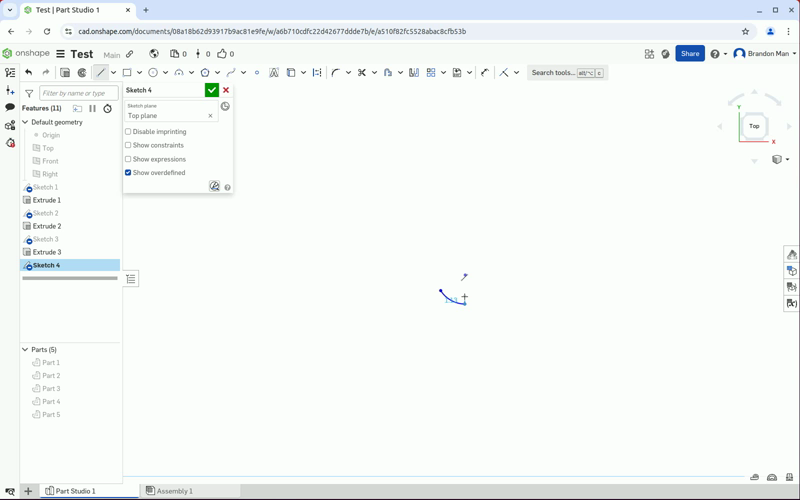
scroll(6)
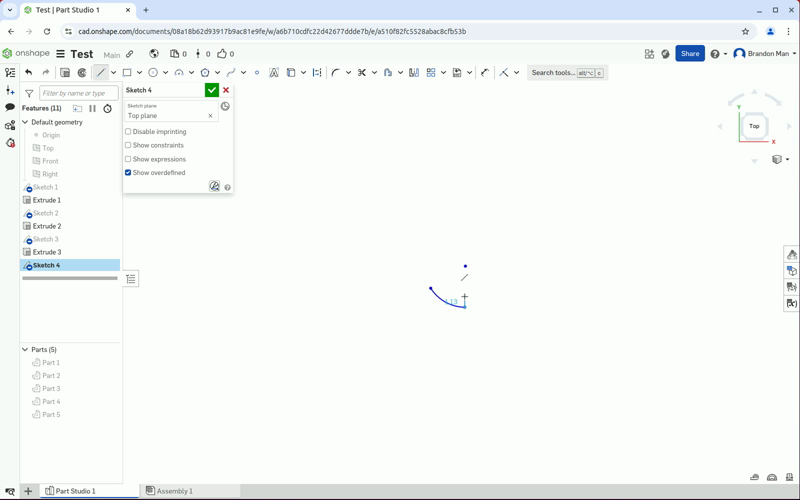
scroll(6)
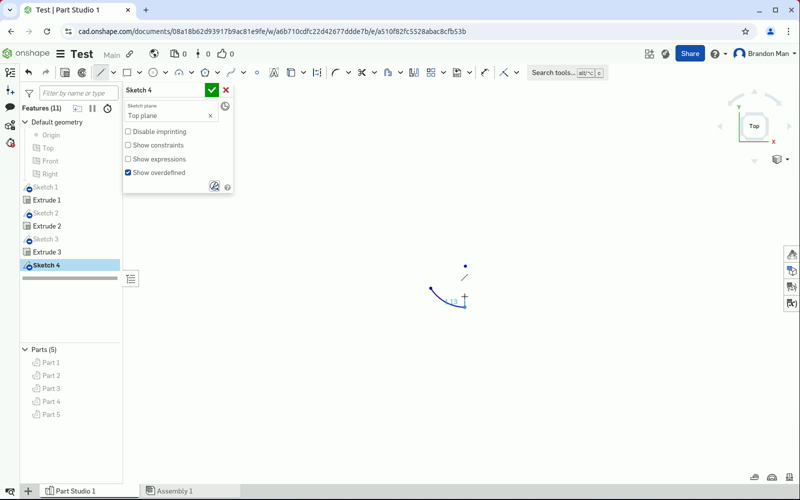
scroll(6)
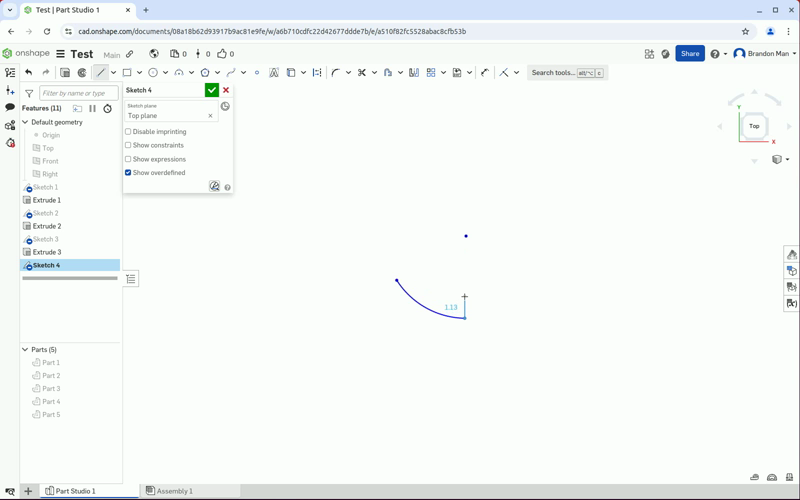
scroll(6)
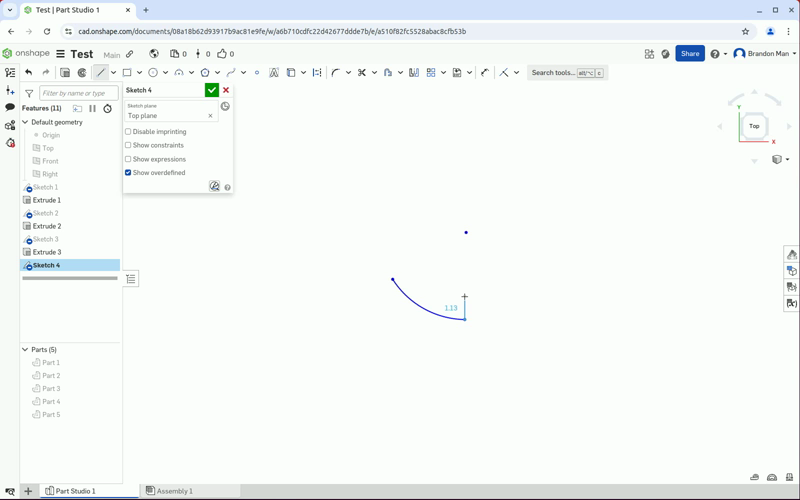
scroll(6)
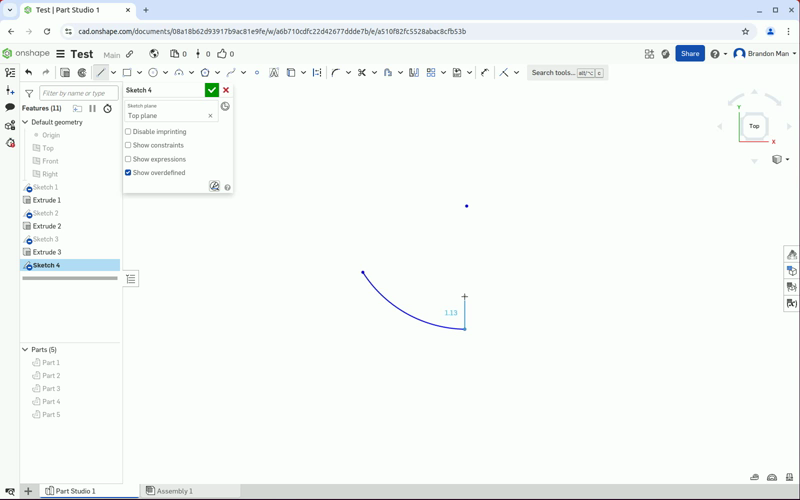
scroll(6)
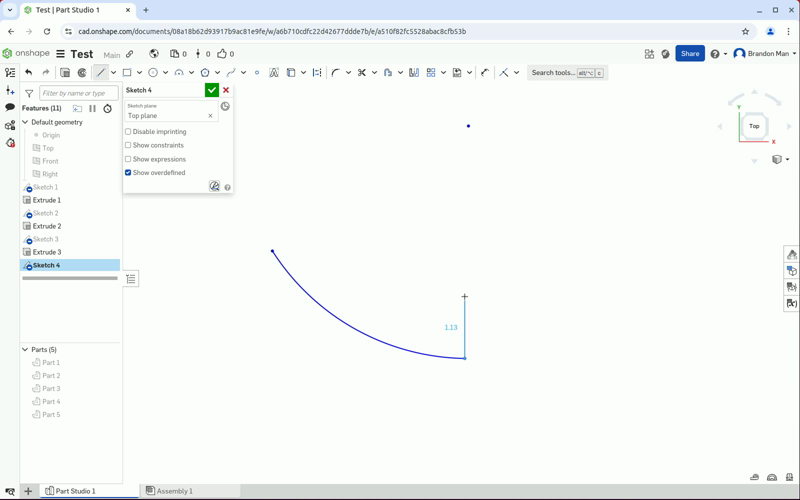
click(464, 296)
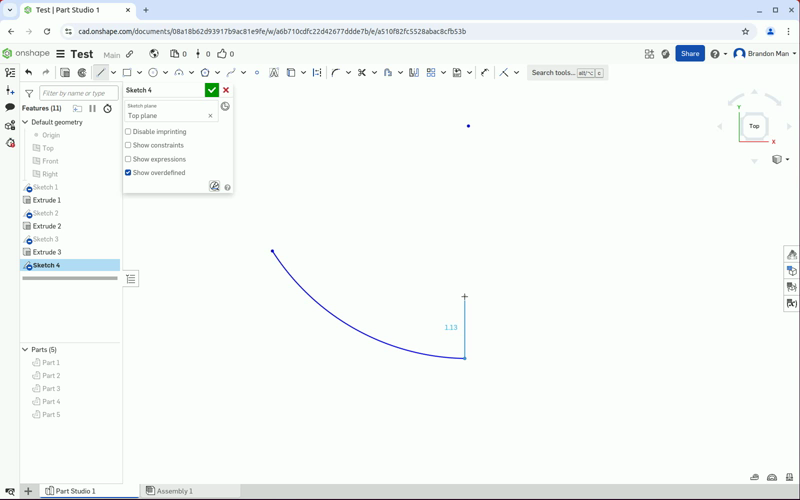
scroll(-6)
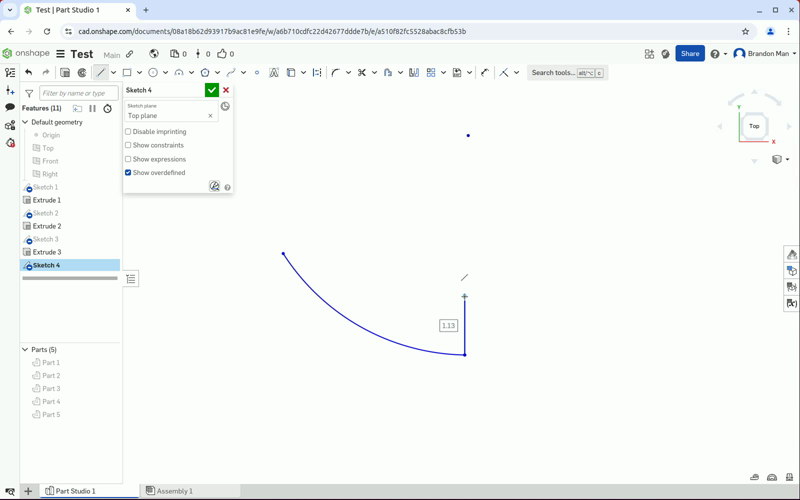
scroll(-6)
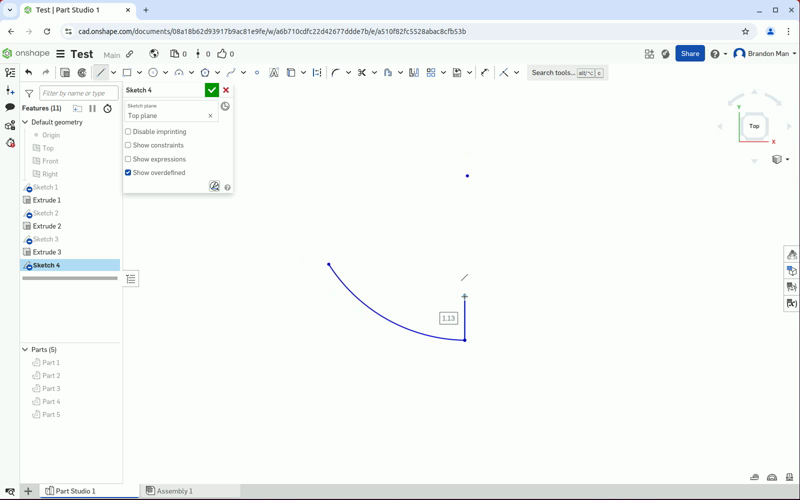
scroll(-6)
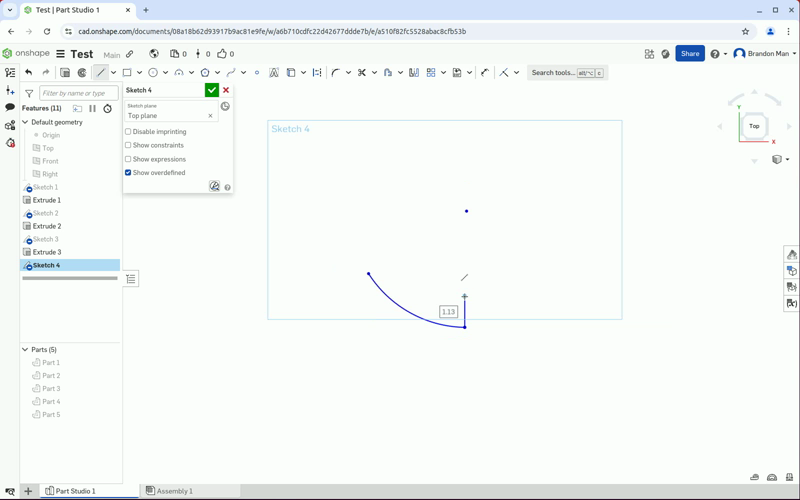
scroll(-6)
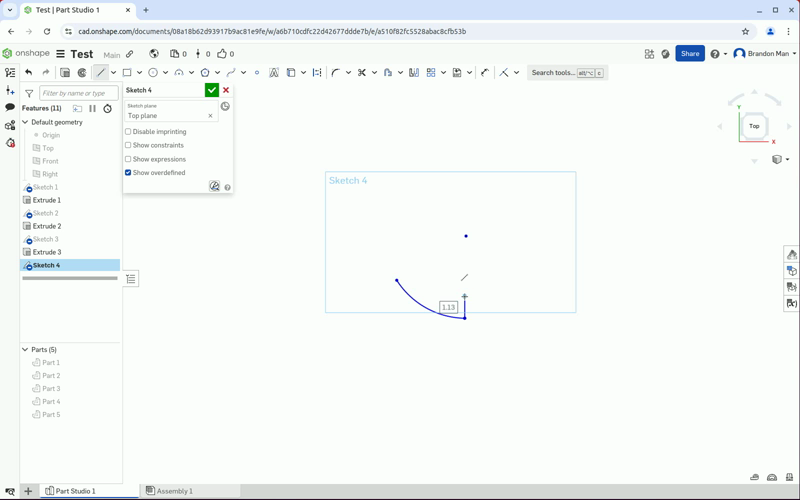
scroll(-6)
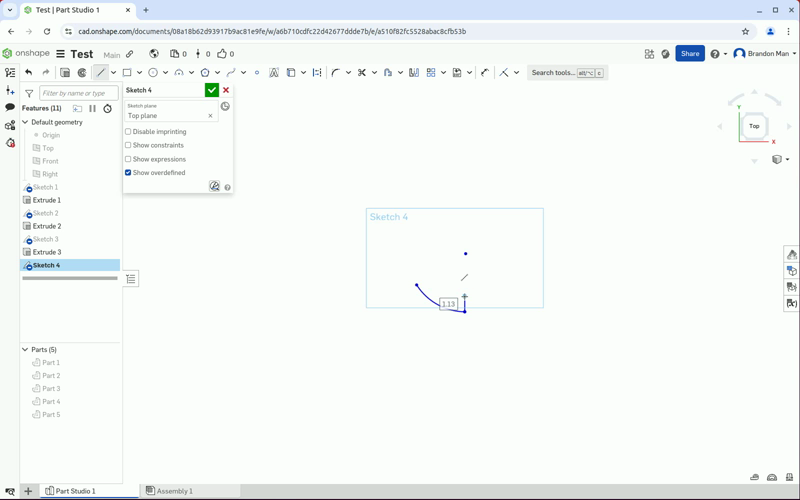
scroll(-6)
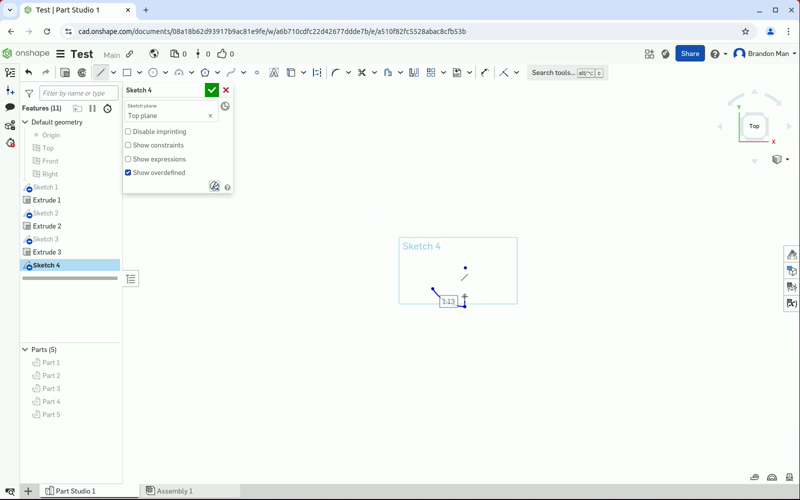
scroll(-6)
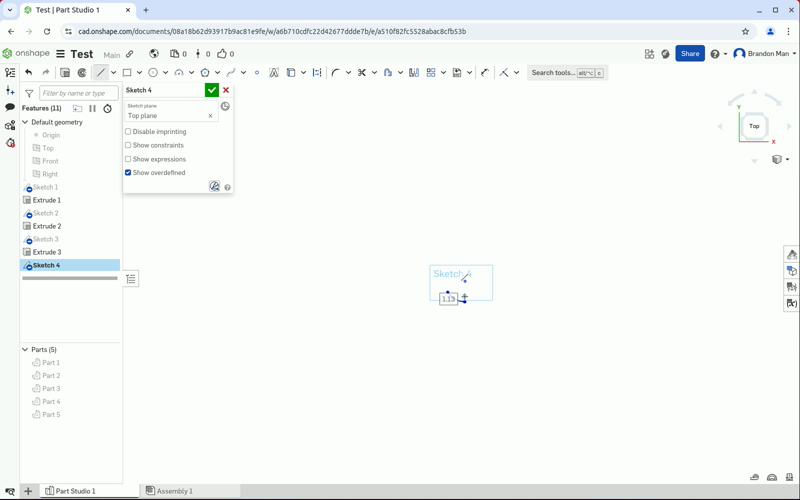
key_up(shift)
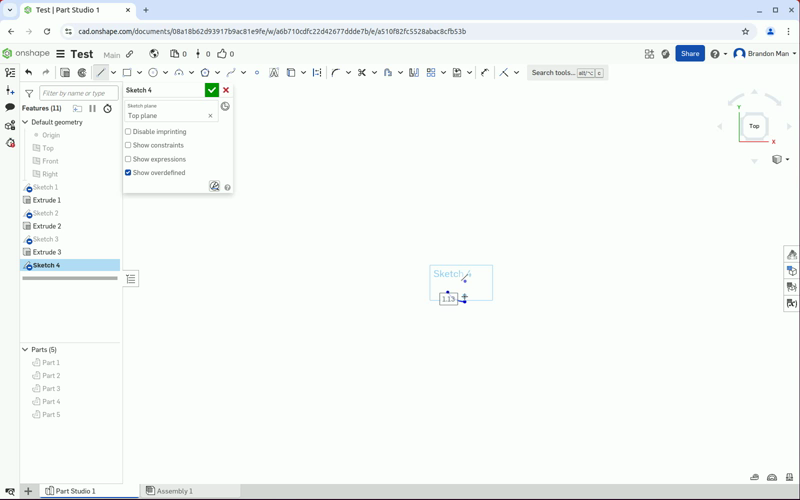
key(esc)
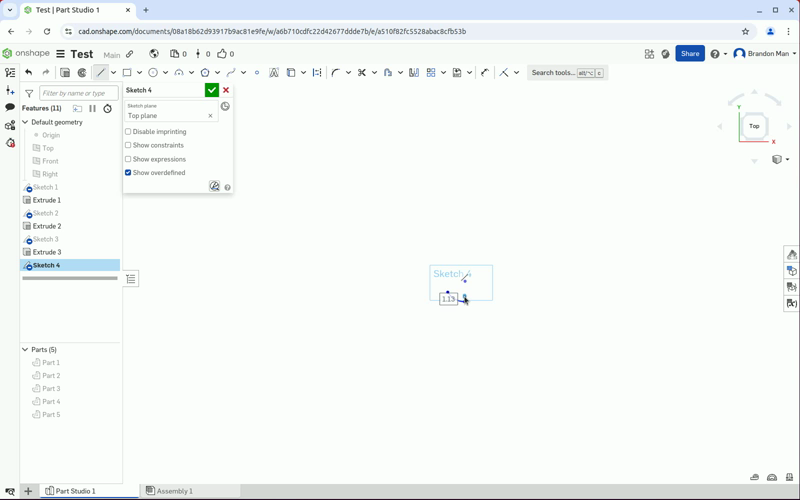
key(a)
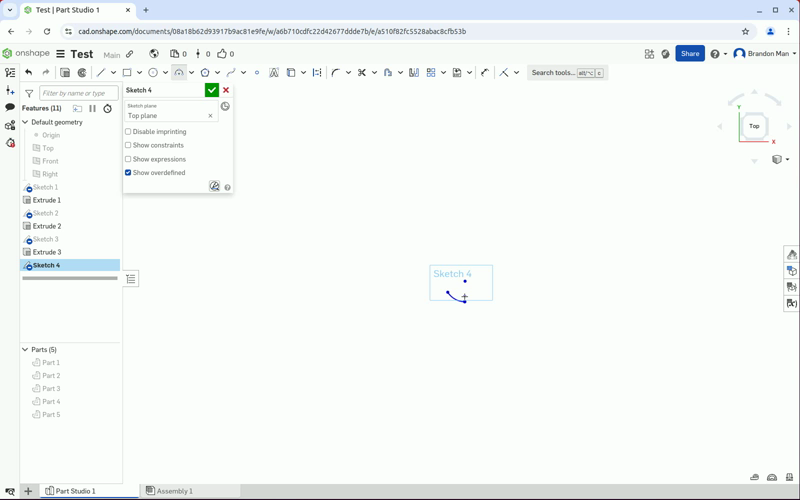
mouse_move(464, 296)
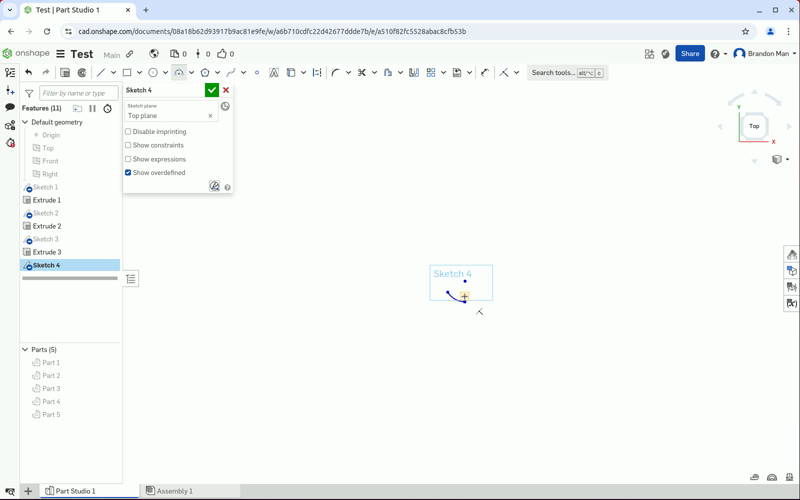
click(464, 296)
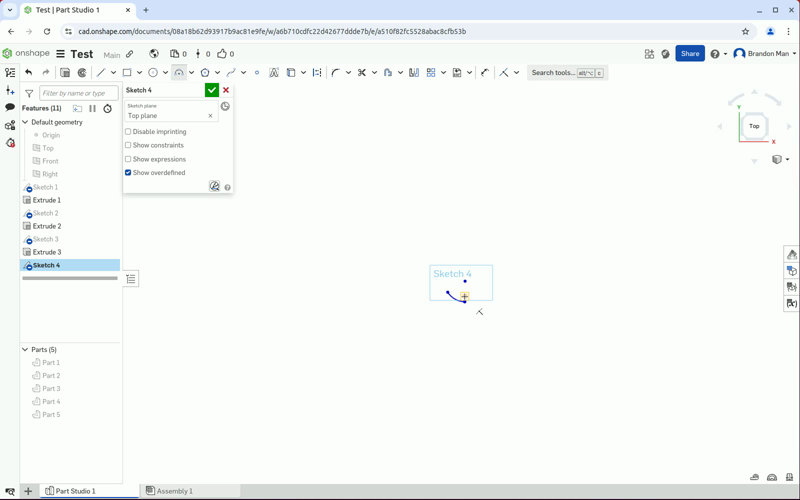
key_down(shift)
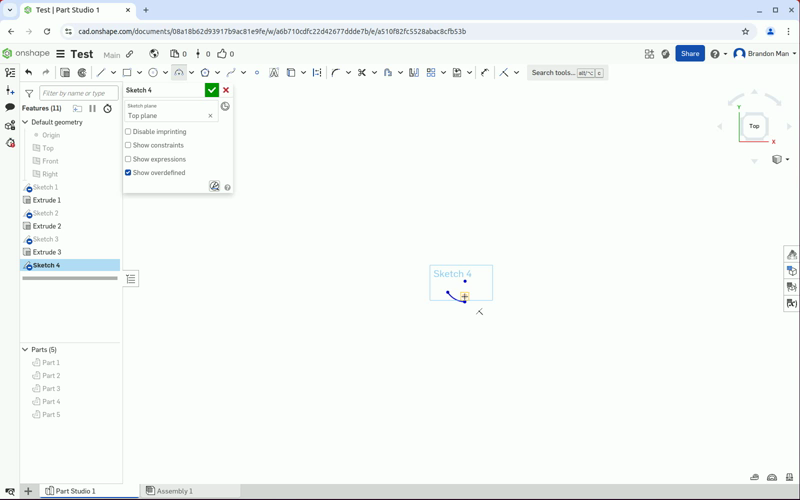
mouse_move(464, 267)
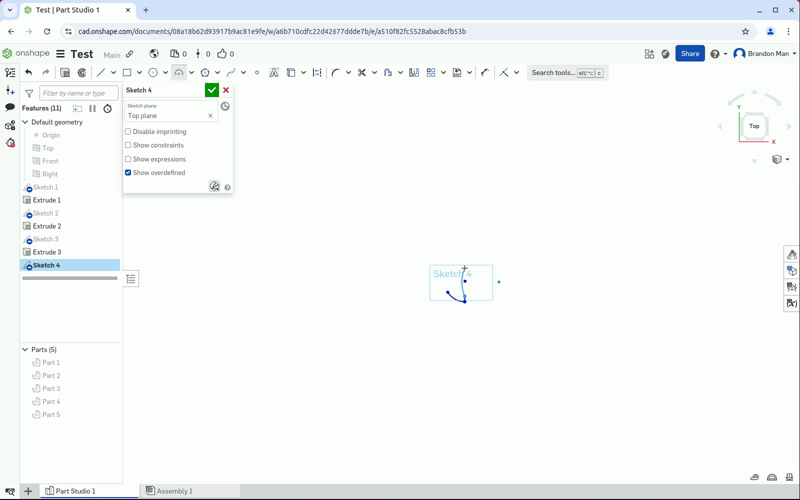
click(464, 267)
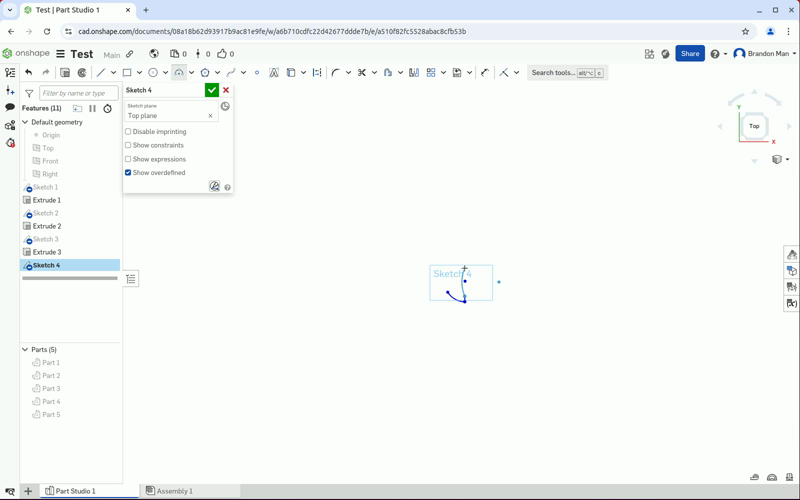
mouse_move(450, 282)
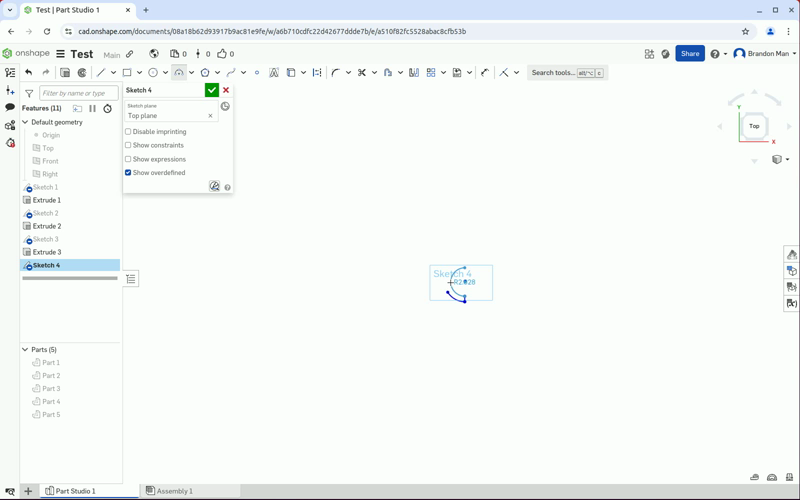
click(450, 282)
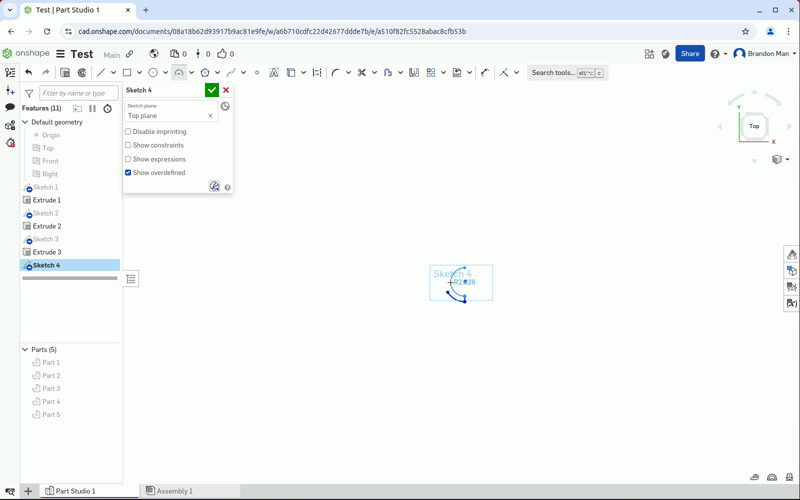
key_up(shift)
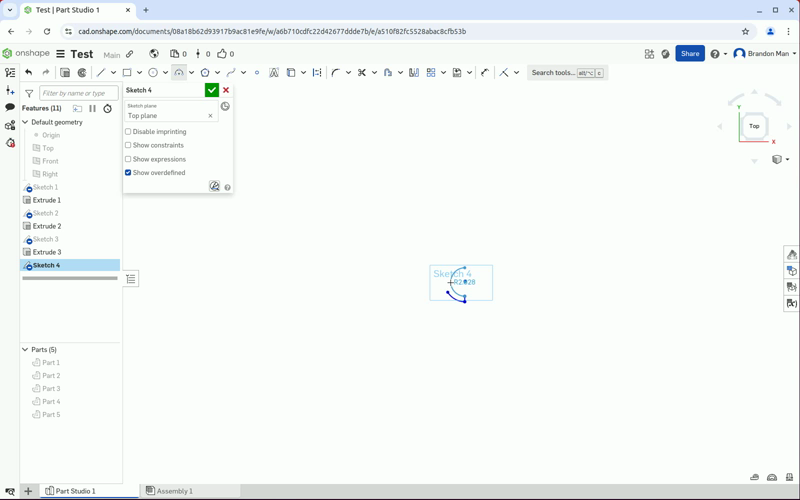
key(esc)
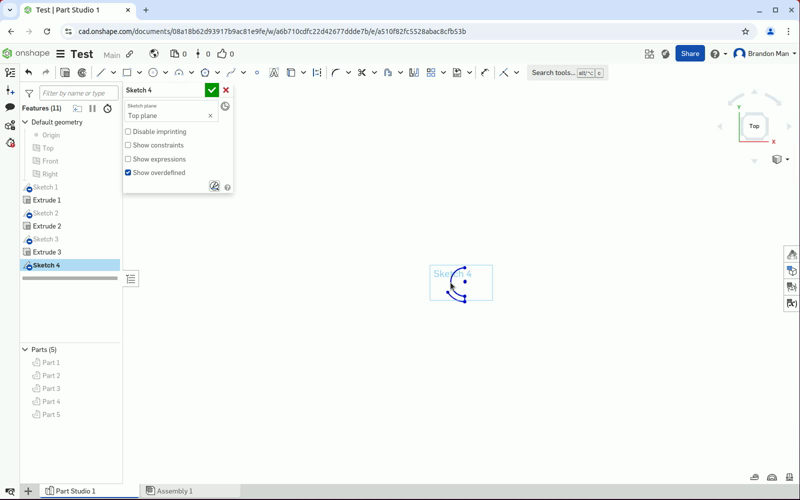
key(l)
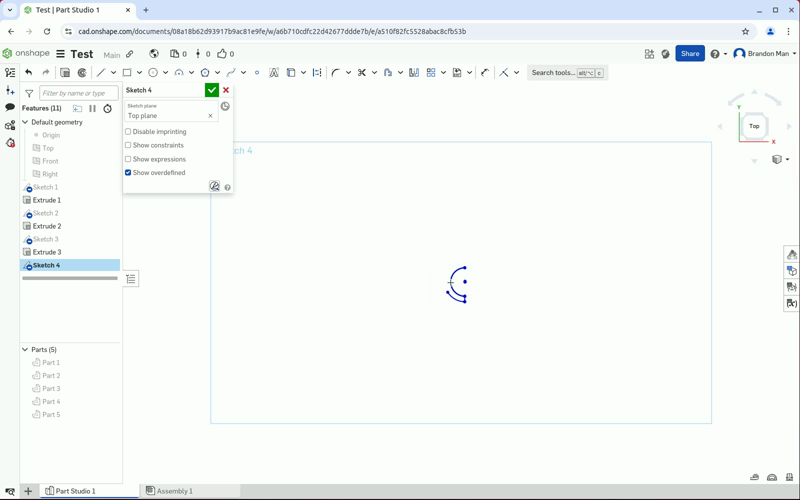
mouse_move(464, 267)
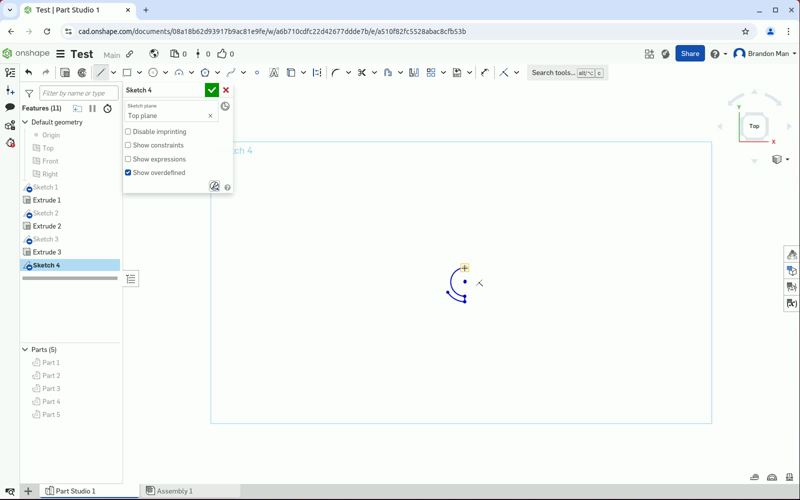
click(464, 267)
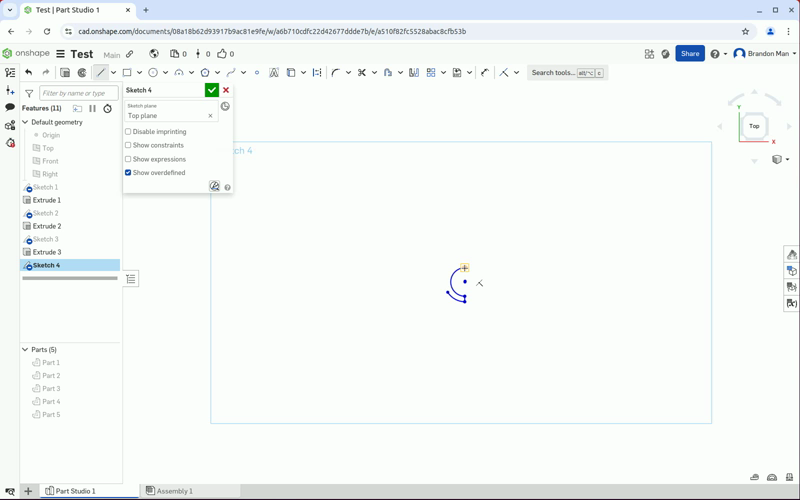
key_down(shift)
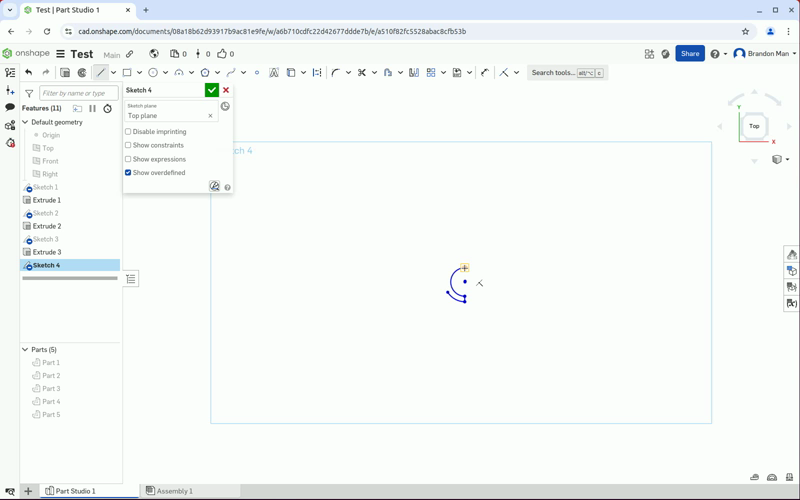
mouse_move(495, 267)
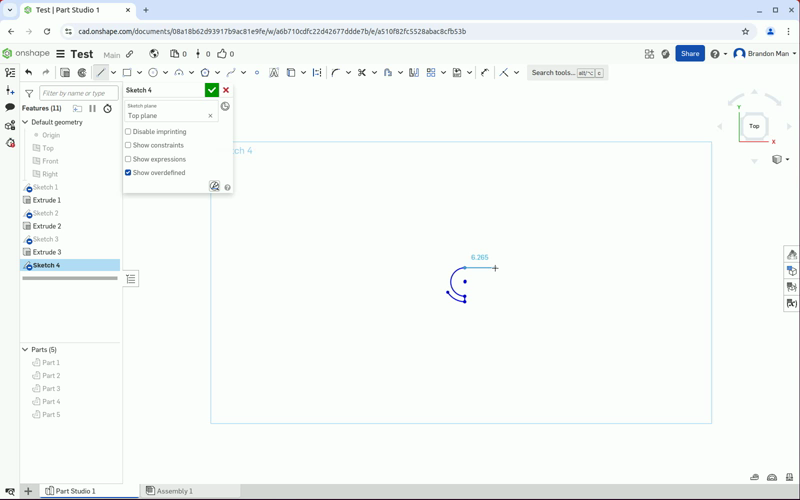
mouse_move(464, 261)
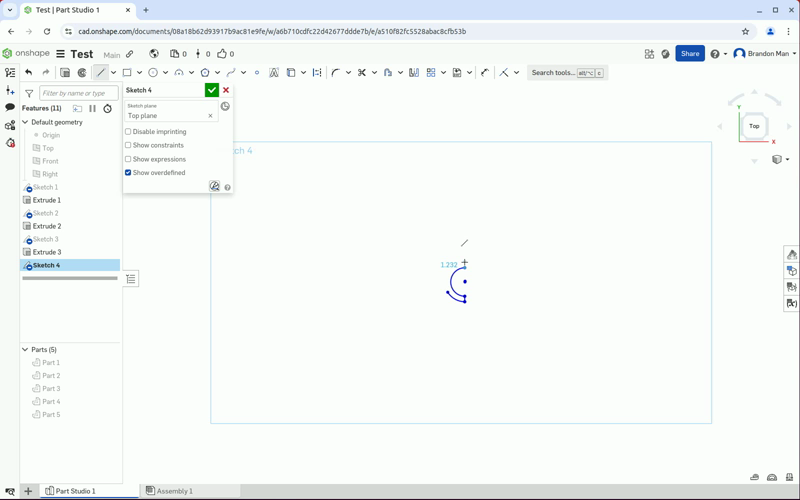
scroll(6)
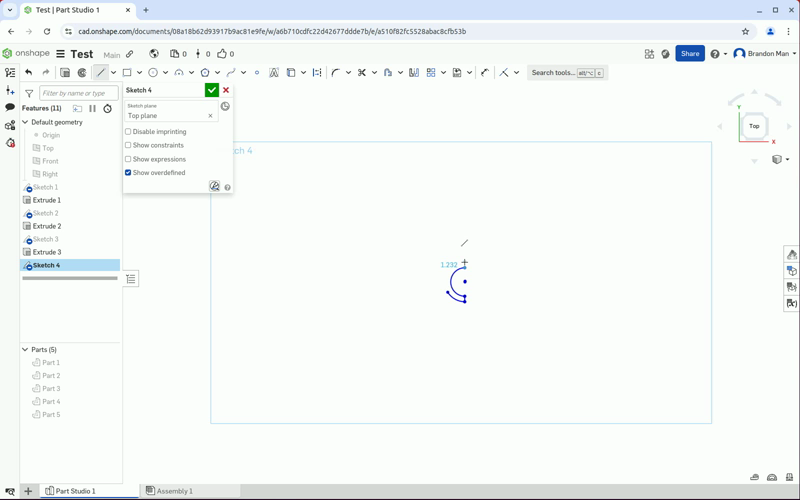
scroll(6)
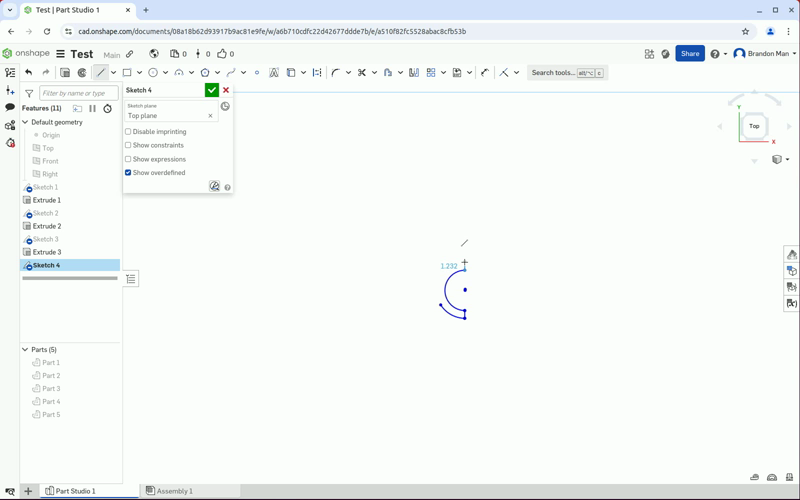
scroll(6)
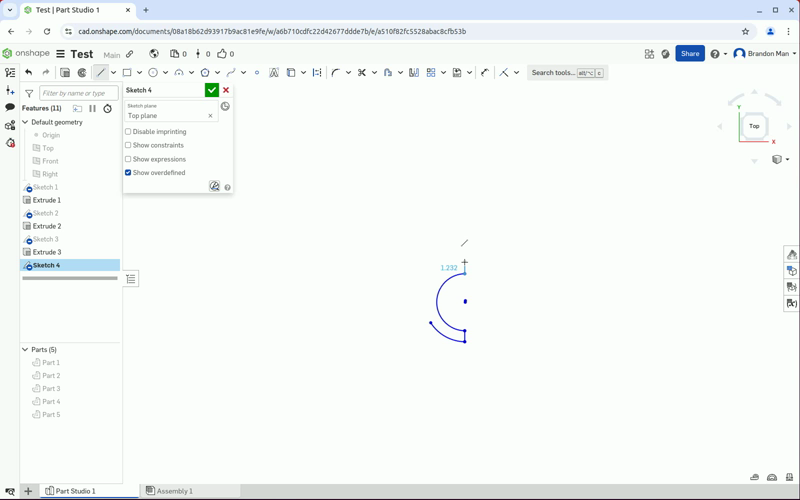
scroll(6)
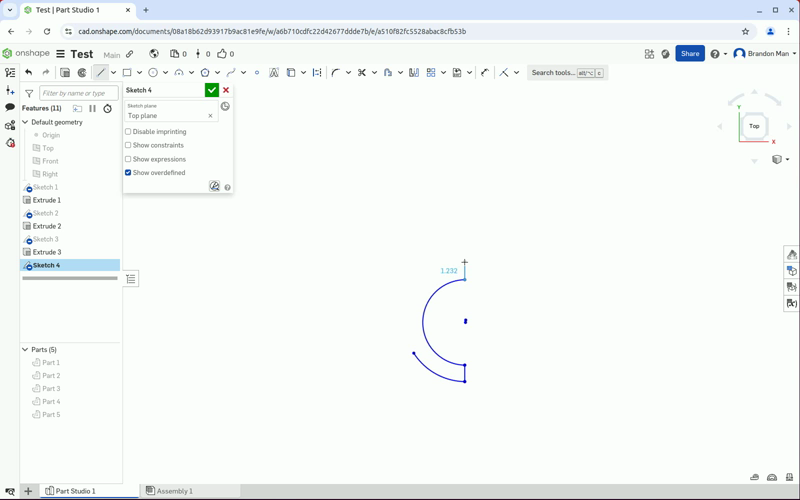
scroll(6)
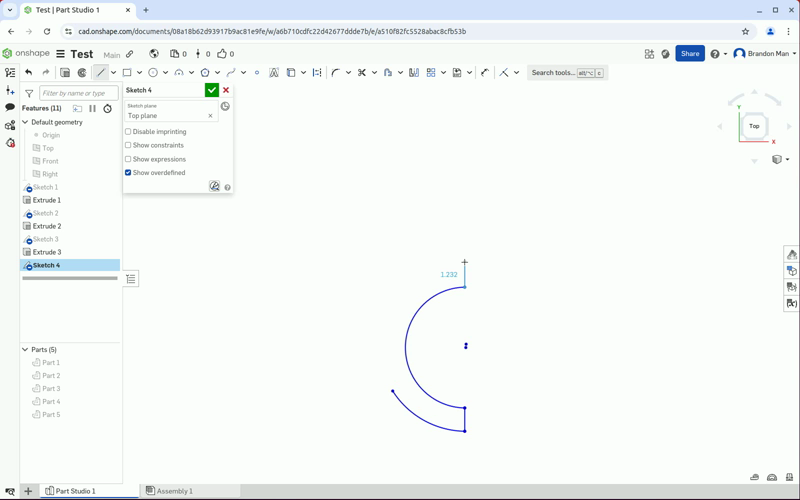
scroll(6)
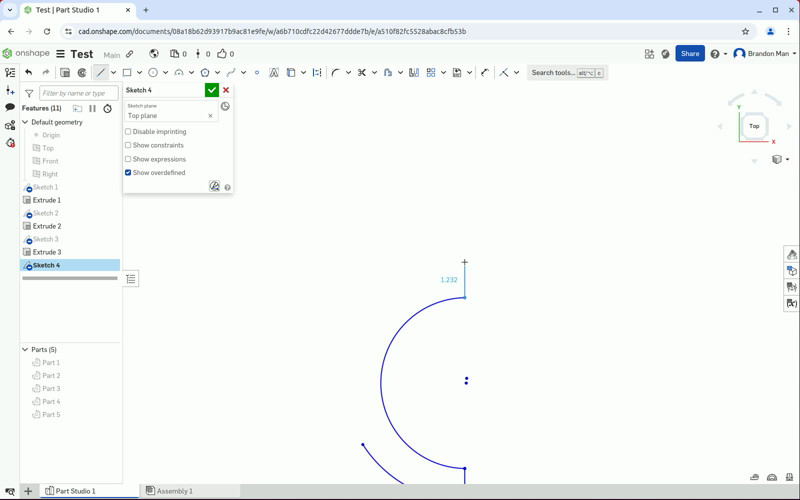
scroll(6)
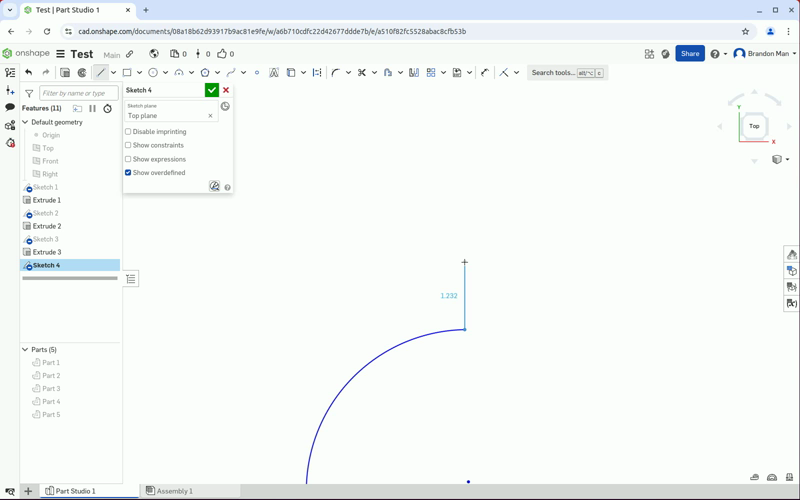
click(464, 261)
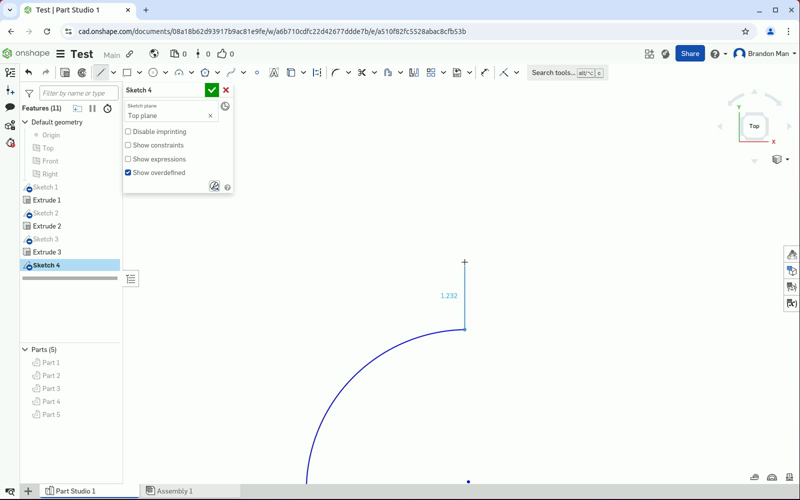
scroll(-6)
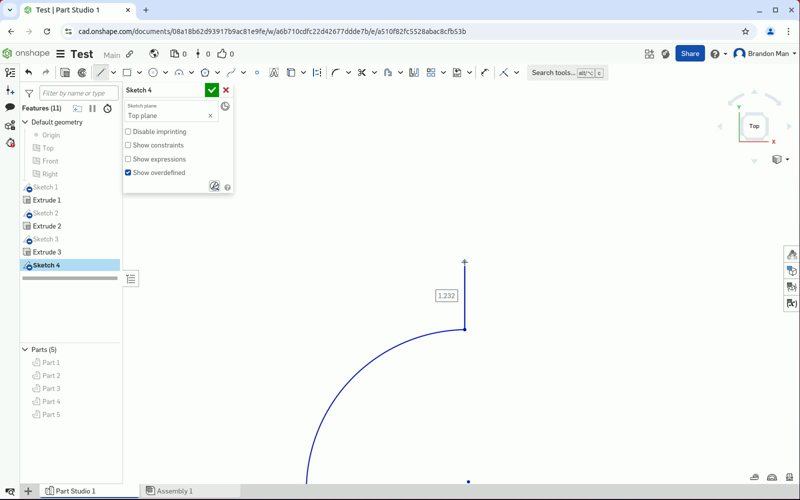
scroll(-6)
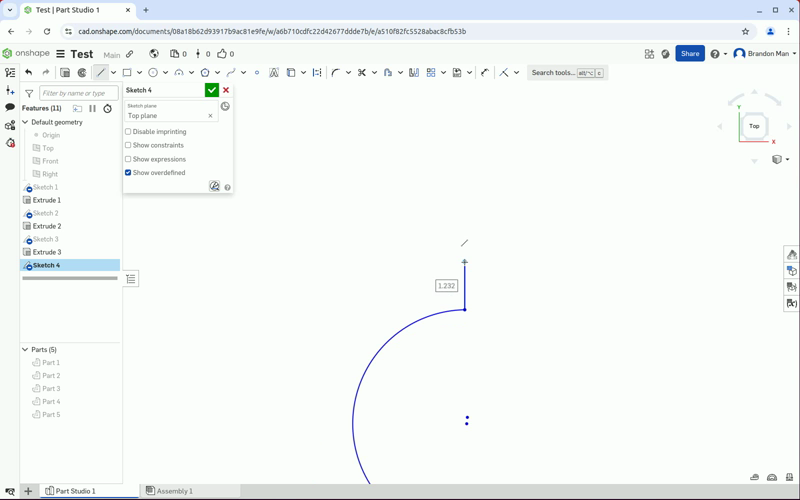
scroll(-6)
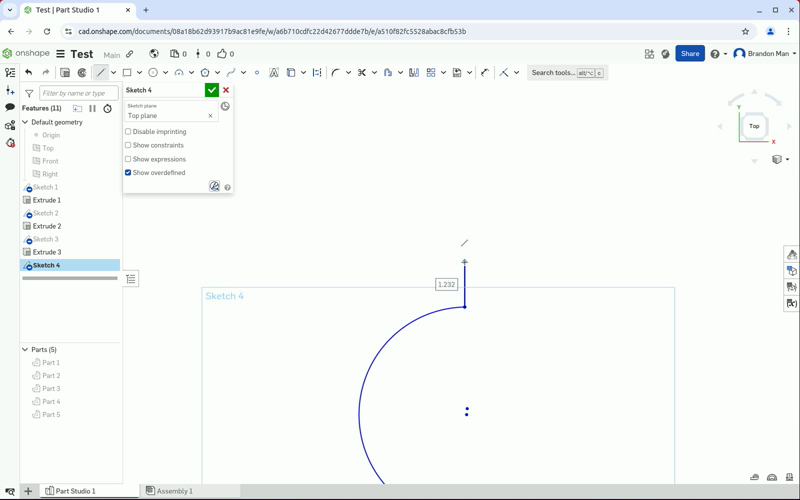
scroll(-6)
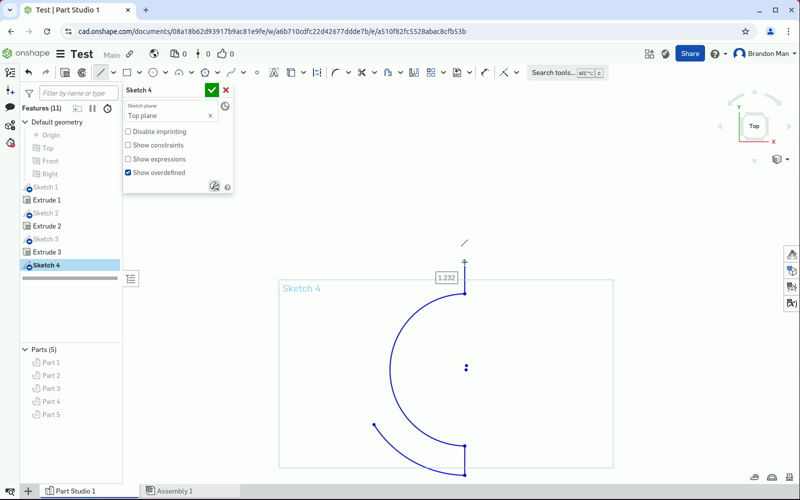
scroll(-6)
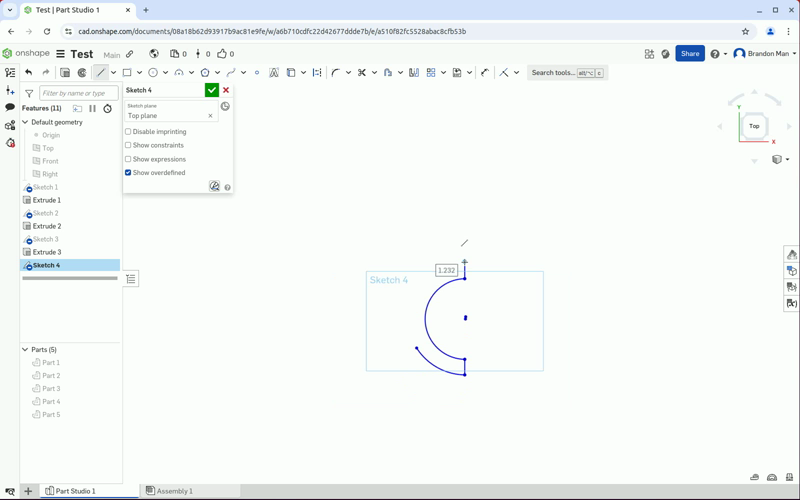
scroll(-6)
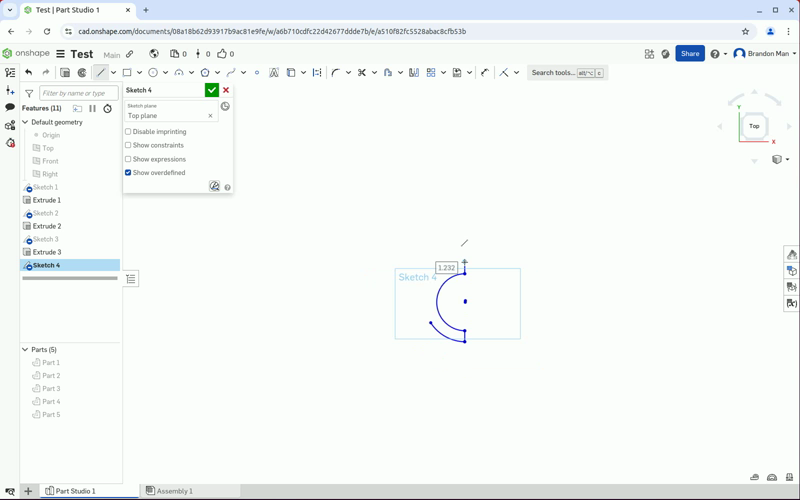
scroll(-6)
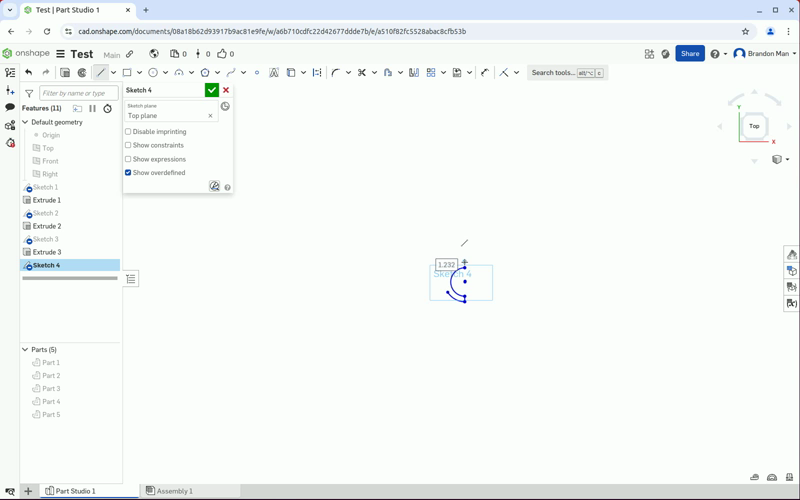
key_up(shift)
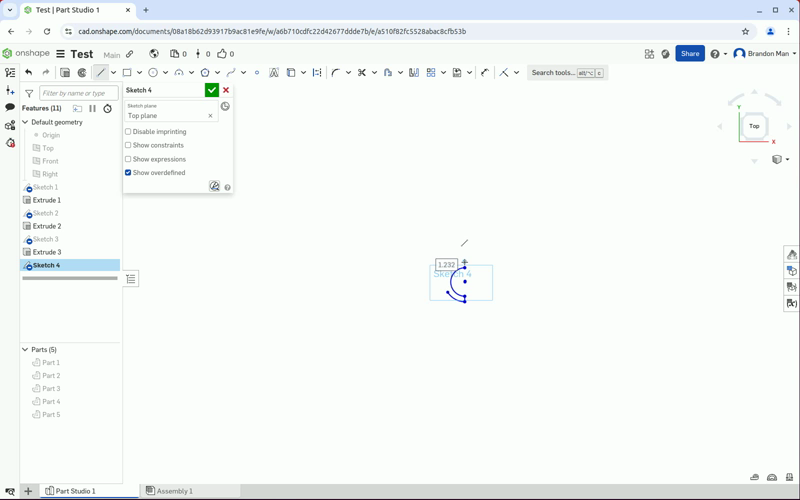
key(esc)
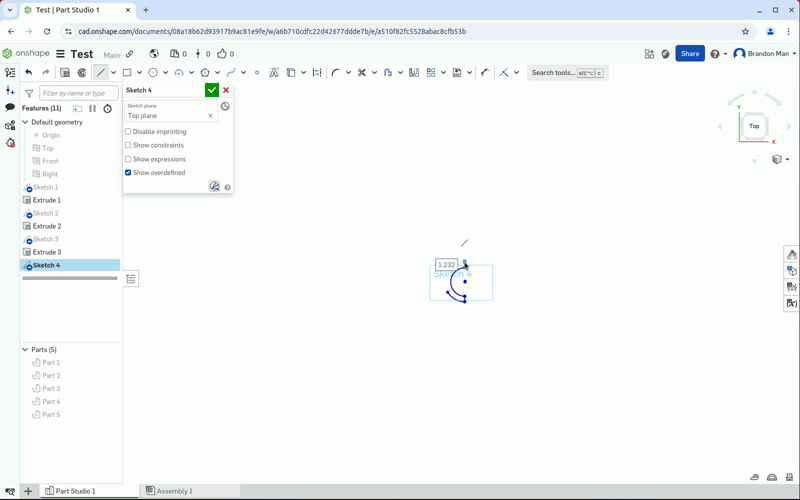
key(a)
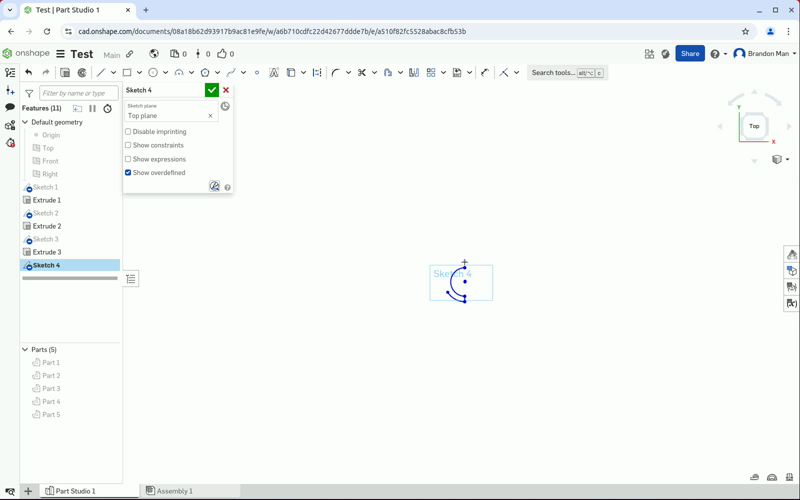
mouse_move(464, 261)
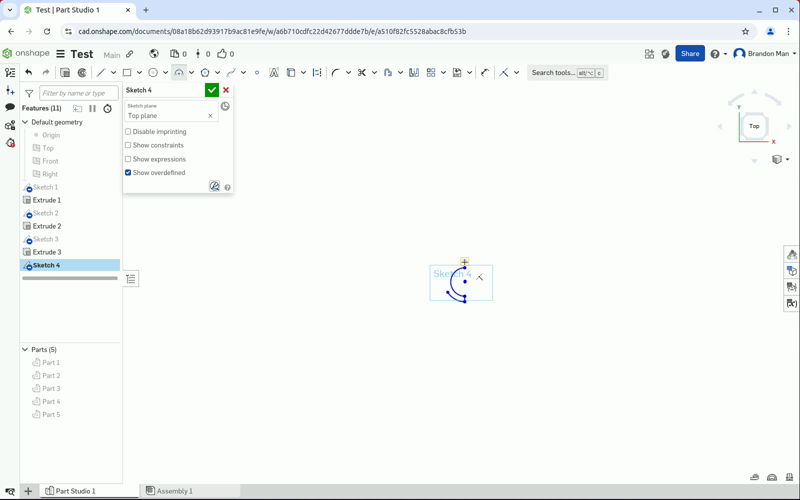
click(464, 261)
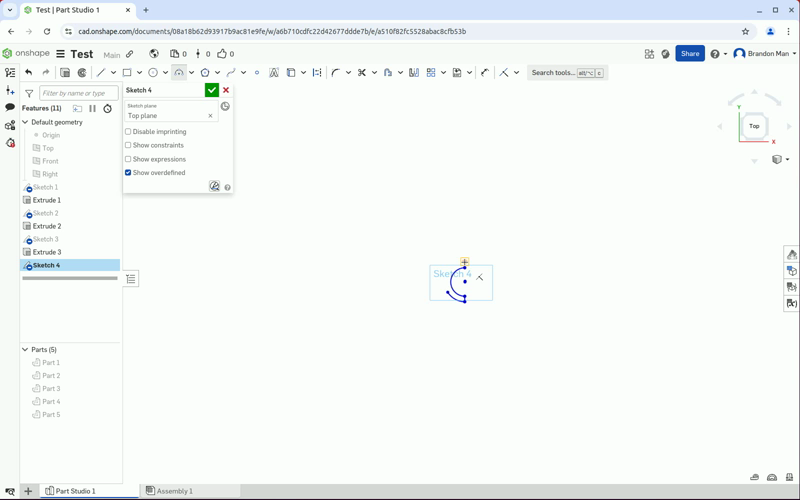
key_down(shift)
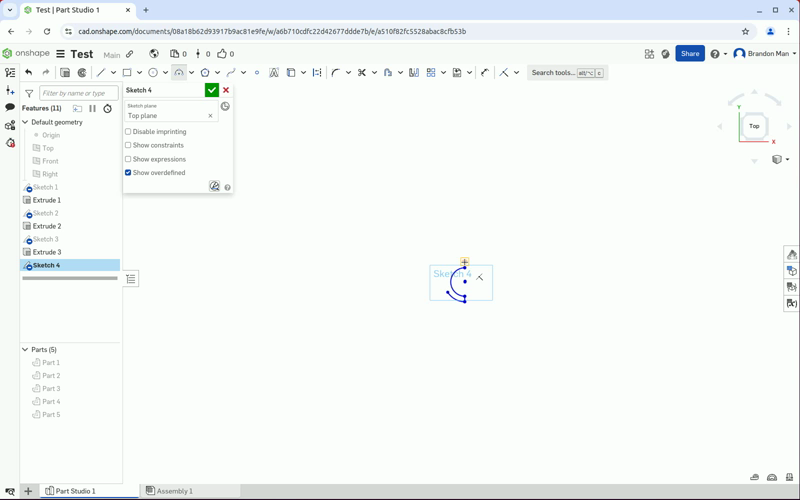
mouse_move(447, 271)
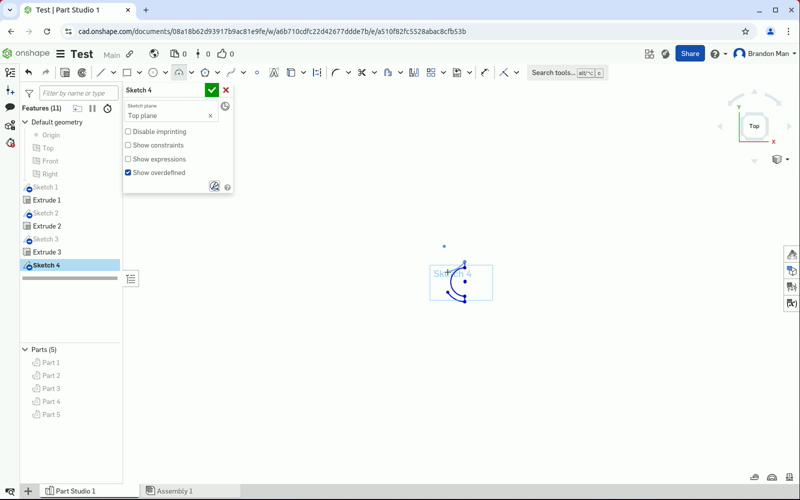
click(447, 271)
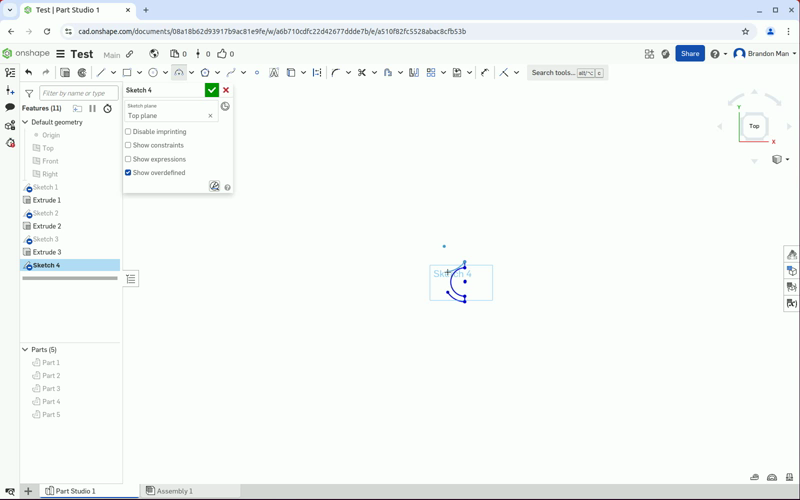
mouse_move(455, 264)
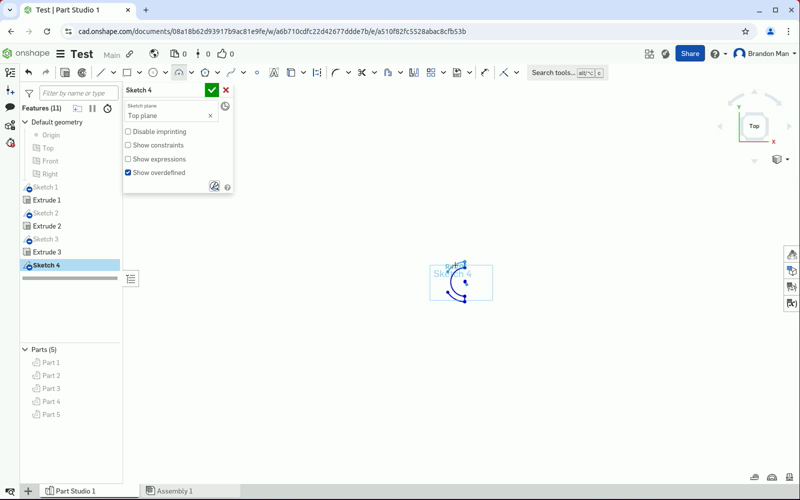
click(455, 264)
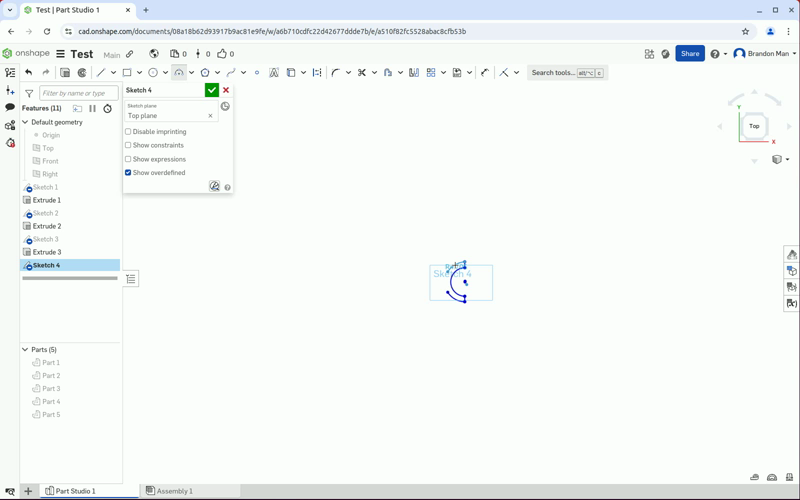
key_up(shift)
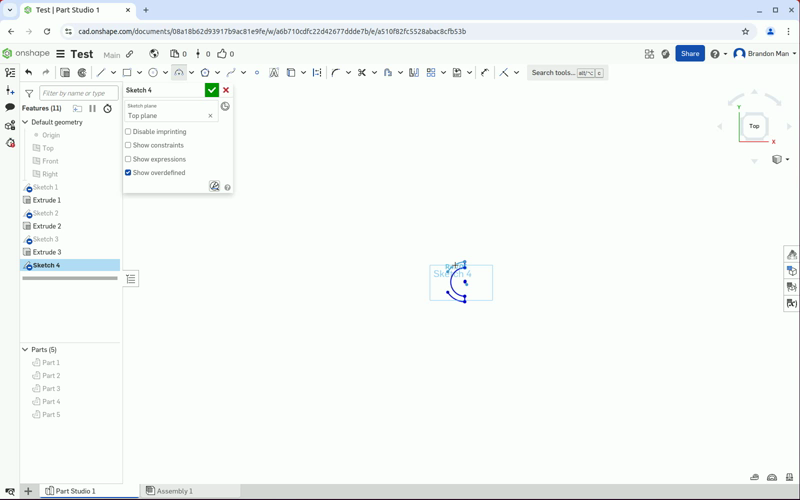
mouse_move(447, 271)
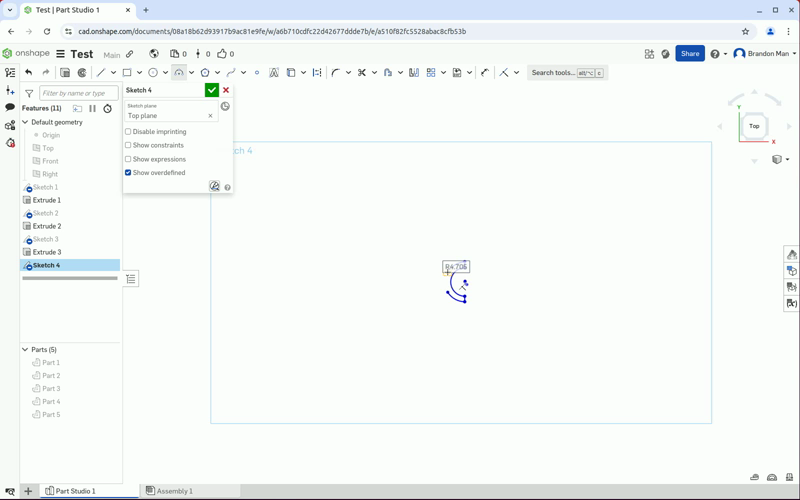
click(447, 271)
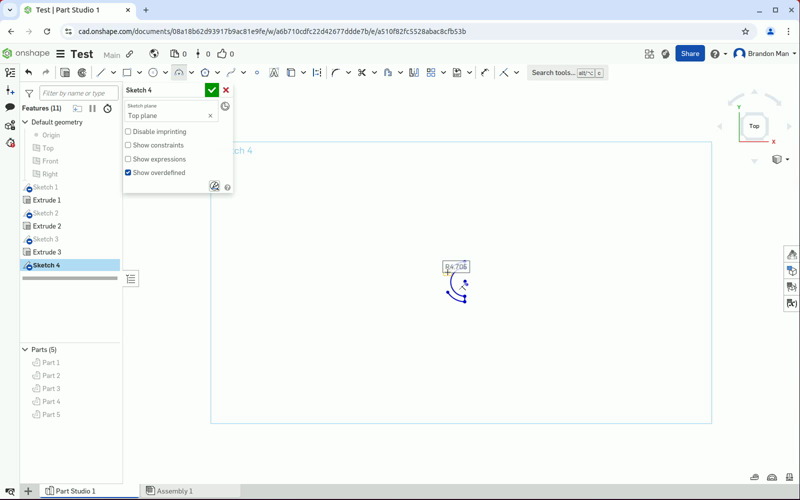
mouse_move(447, 292)
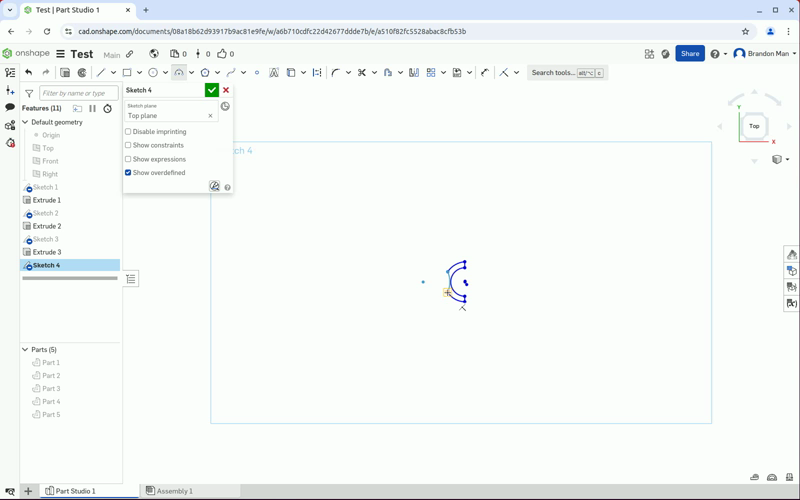
click(447, 292)
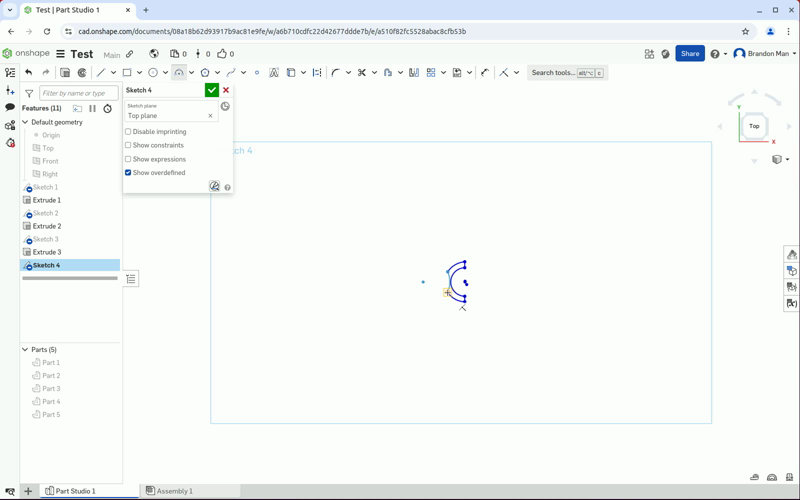
key_down(shift)
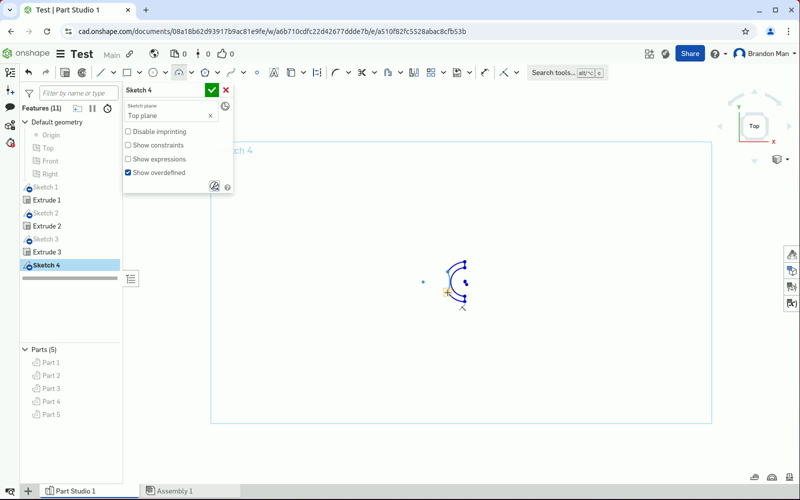
mouse_move(450, 282)
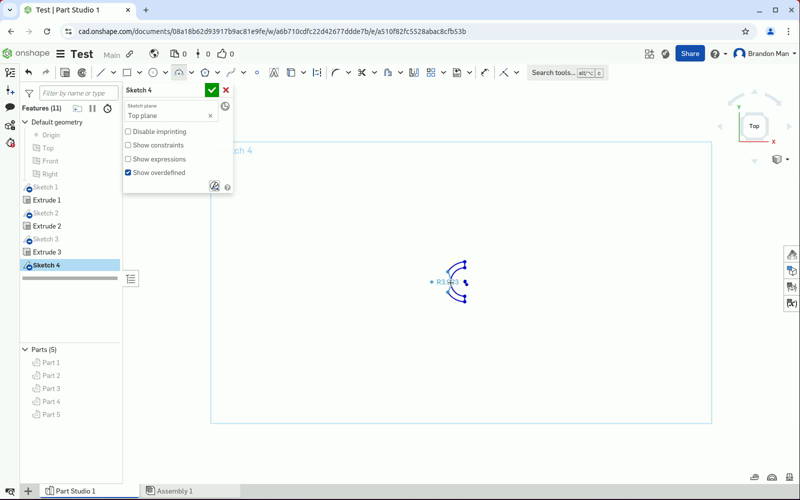
click(450, 282)
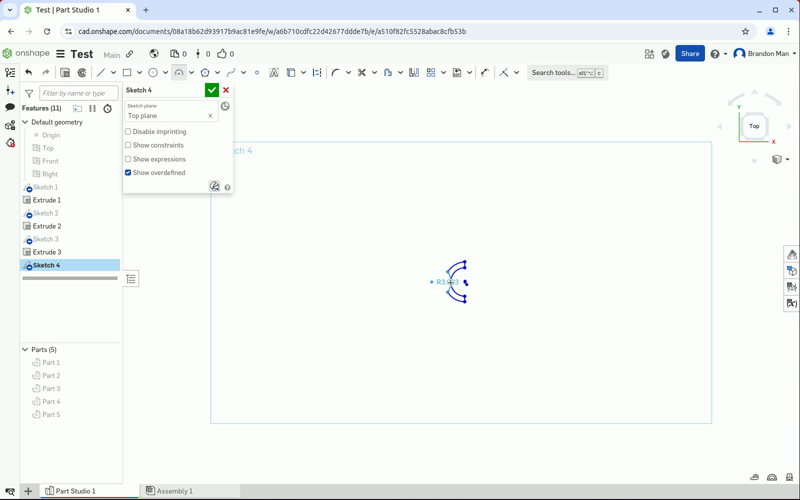
key_up(shift)
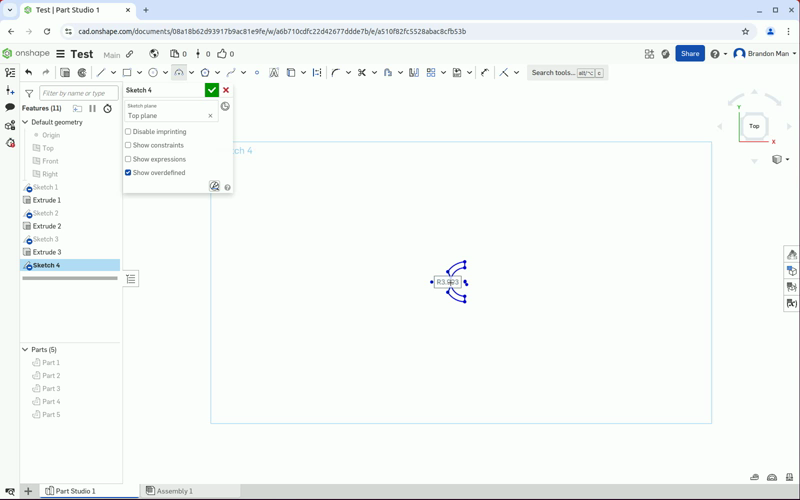
key(esc)
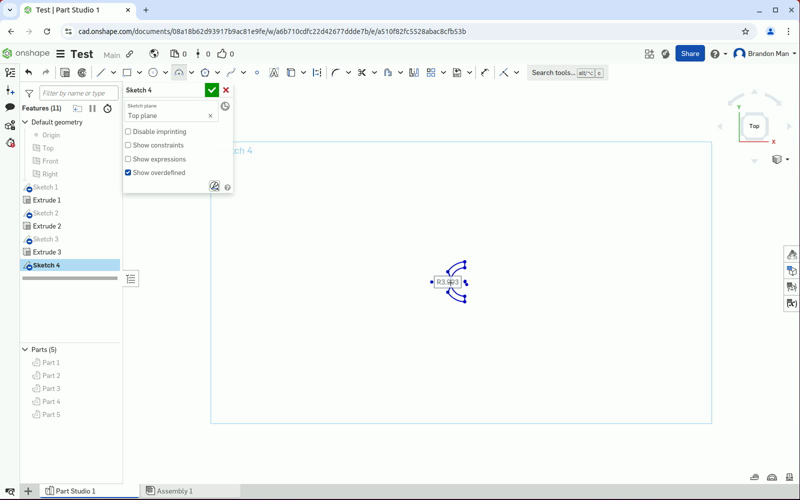
mouse_move(452, 296)
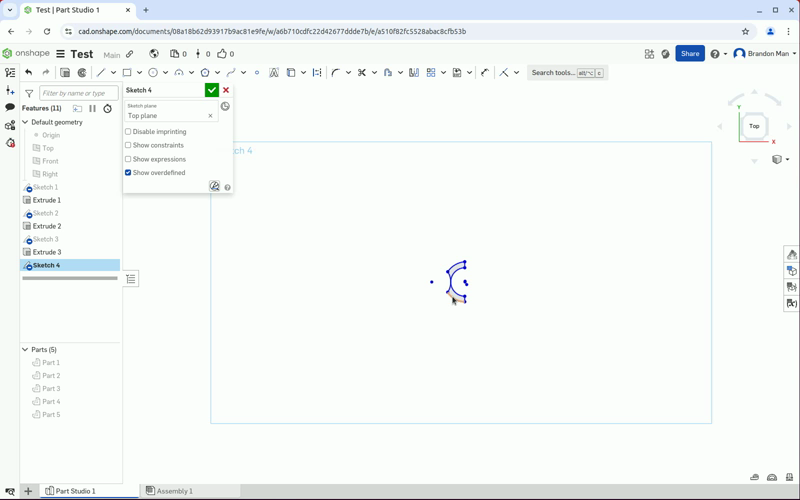
scroll(6)
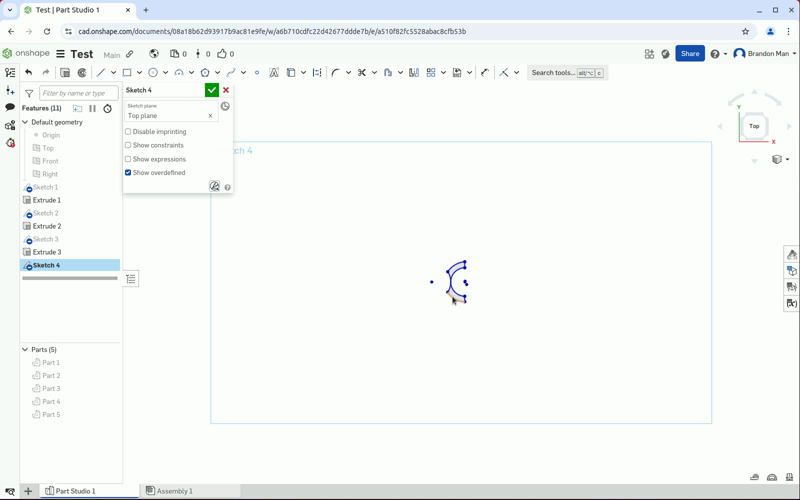
scroll(6)
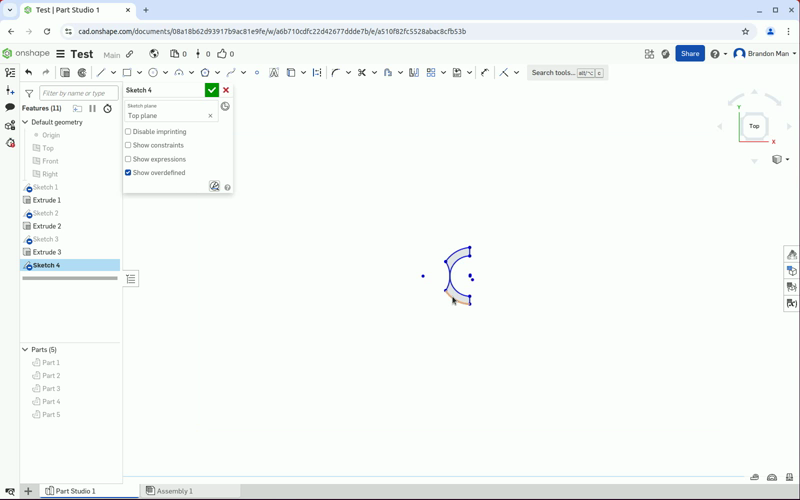
scroll(6)
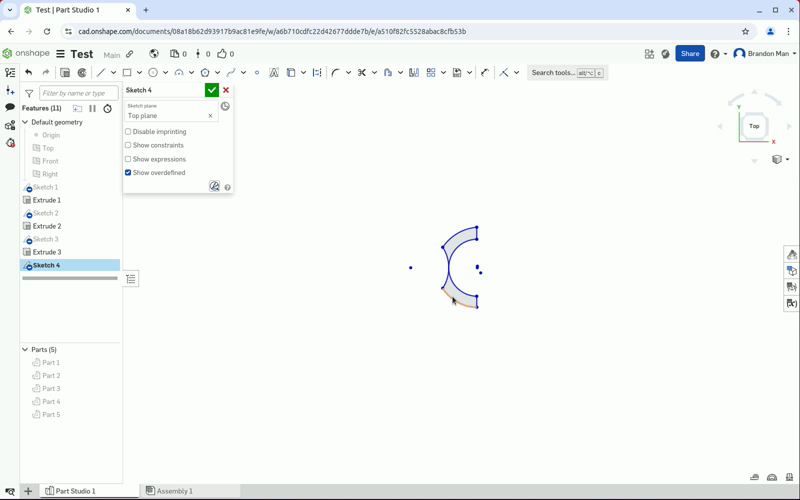
scroll(6)
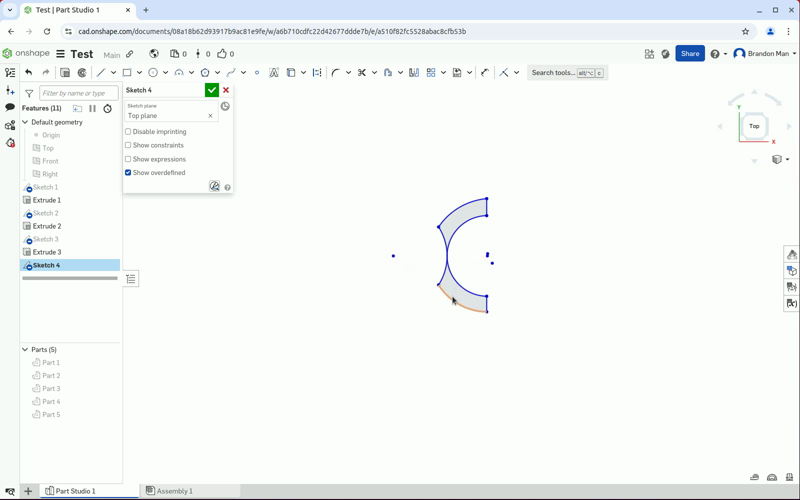
scroll(6)
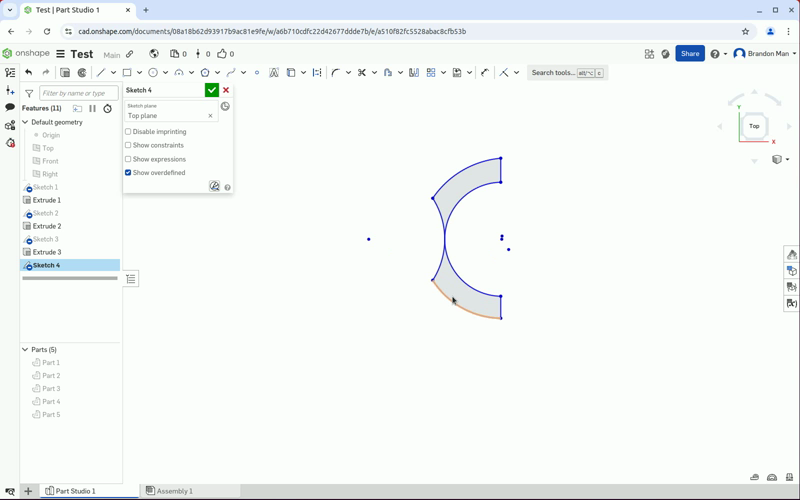
scroll(6)
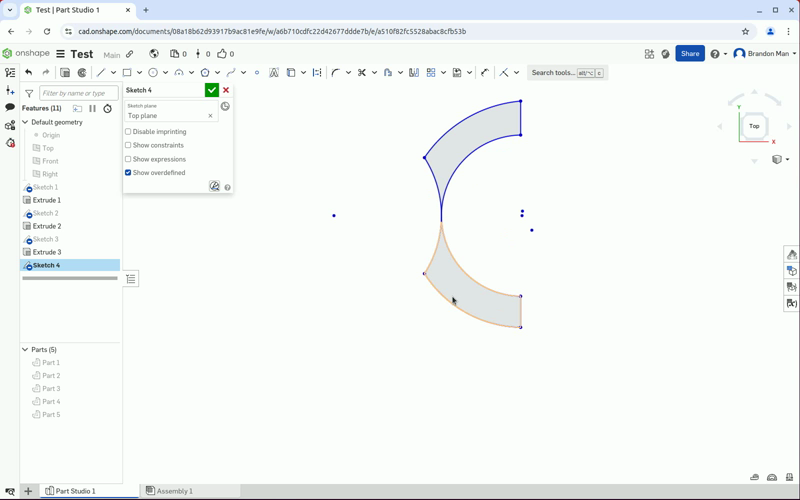
scroll(6)
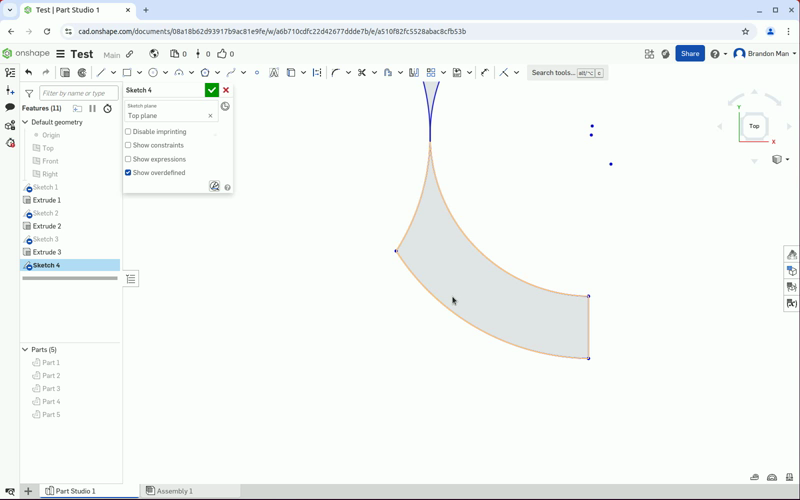
click(452, 296)
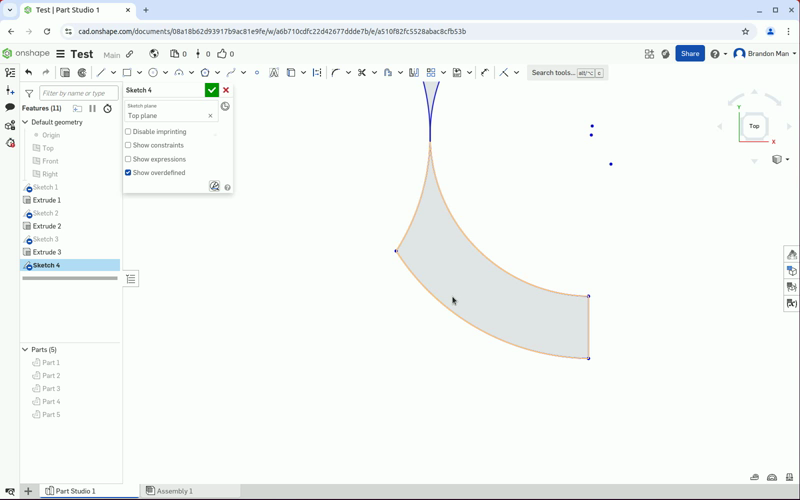
scroll(-6)
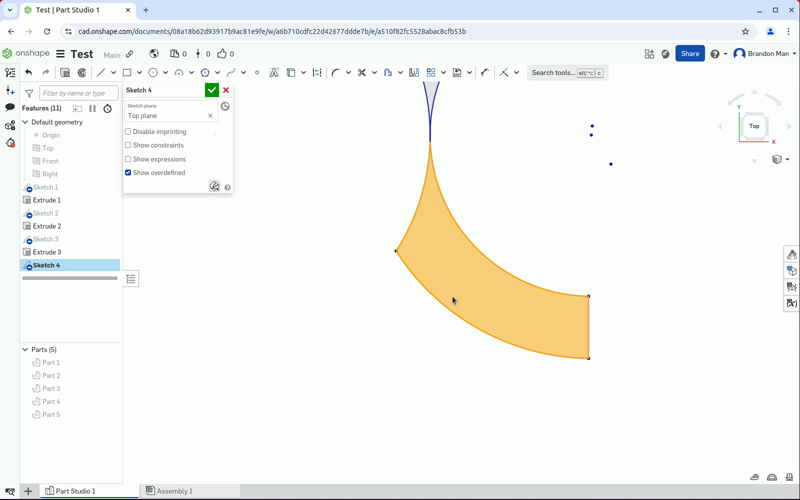
scroll(-6)
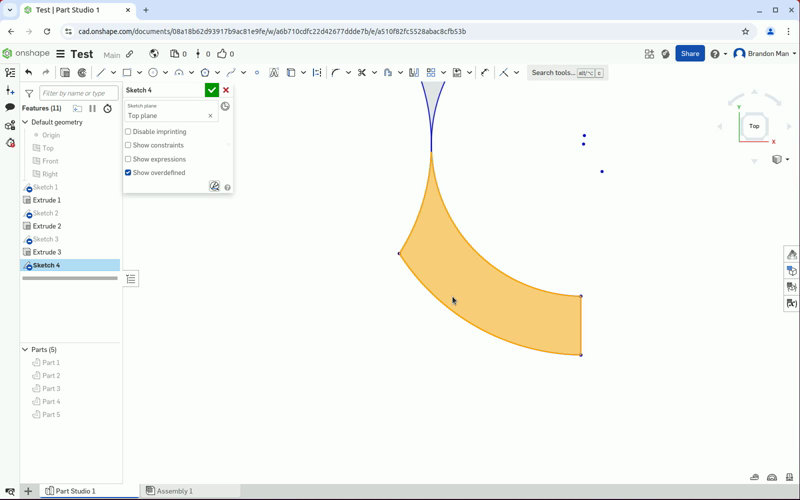
scroll(-6)
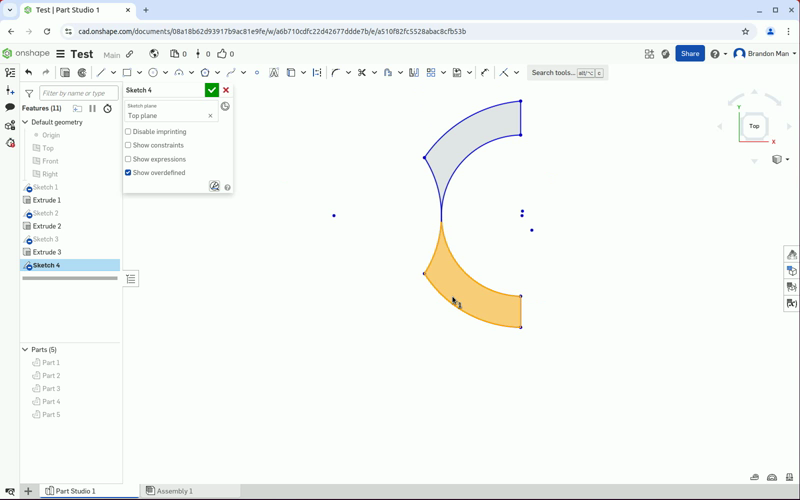
scroll(-6)
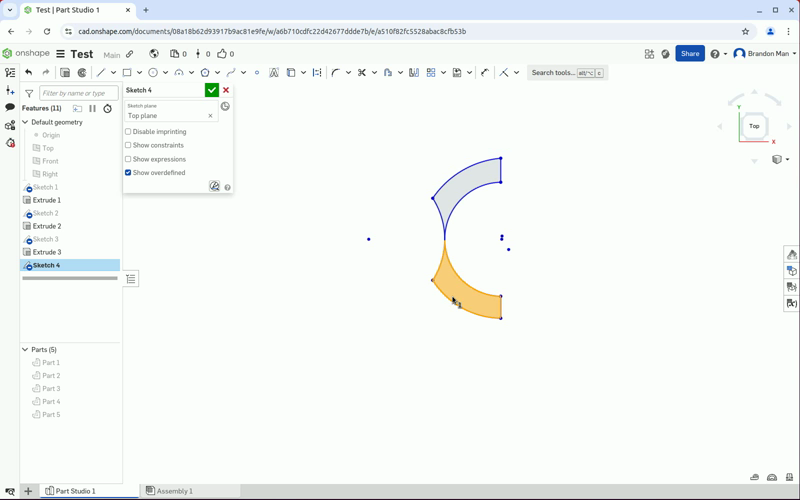
scroll(-6)
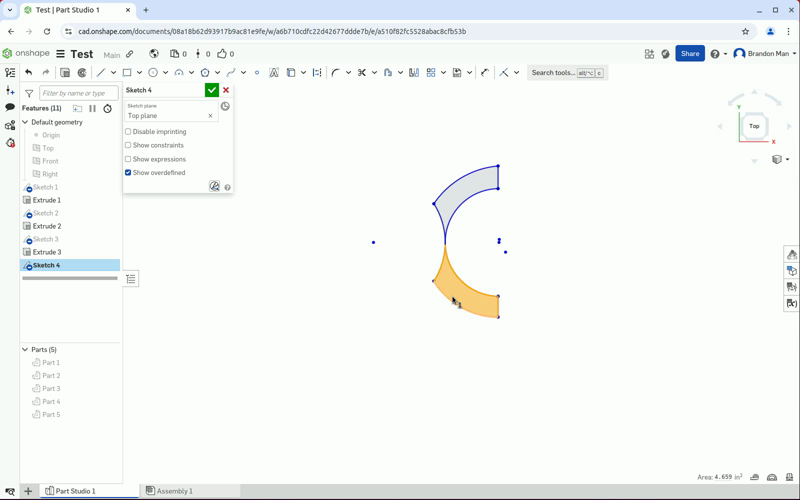
scroll(-6)
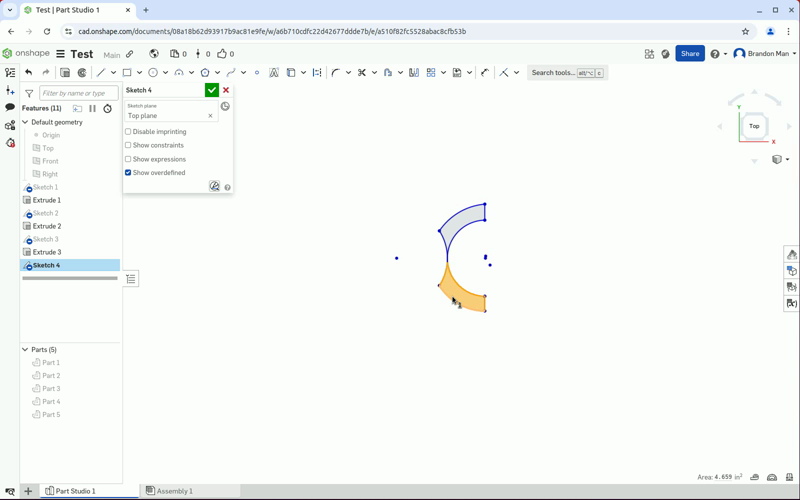
scroll(-6)
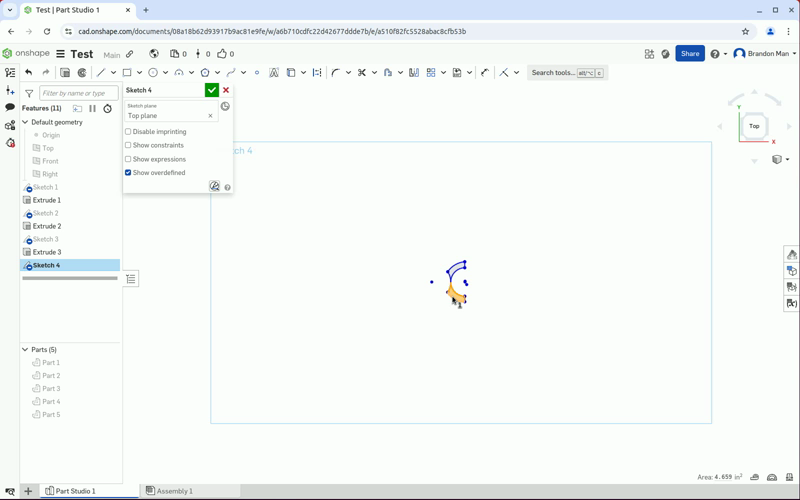
mouse_move(73, 352)
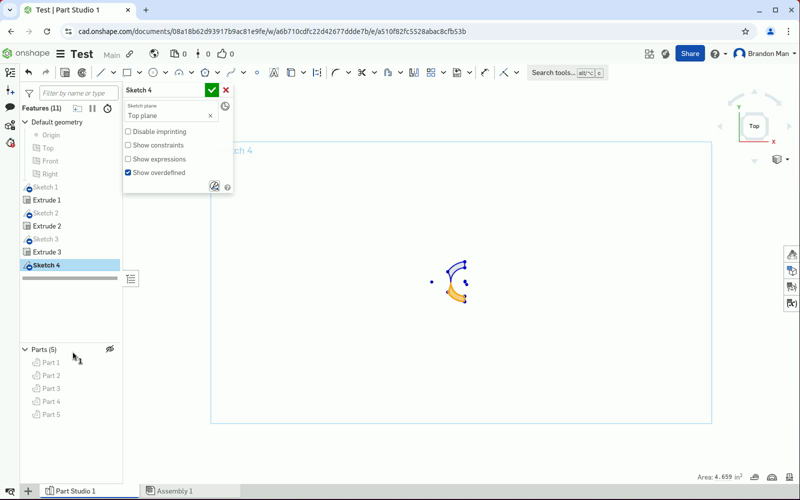
key(shift+y)
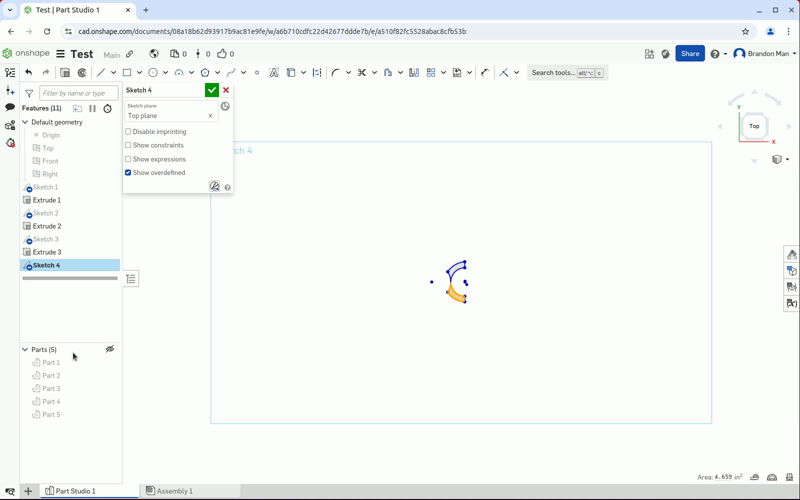
key(shift+e)
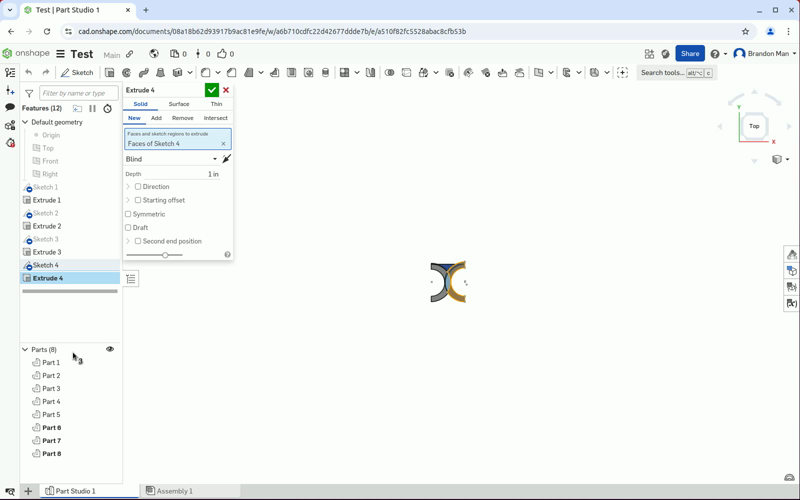
mouse_move(143, 106)
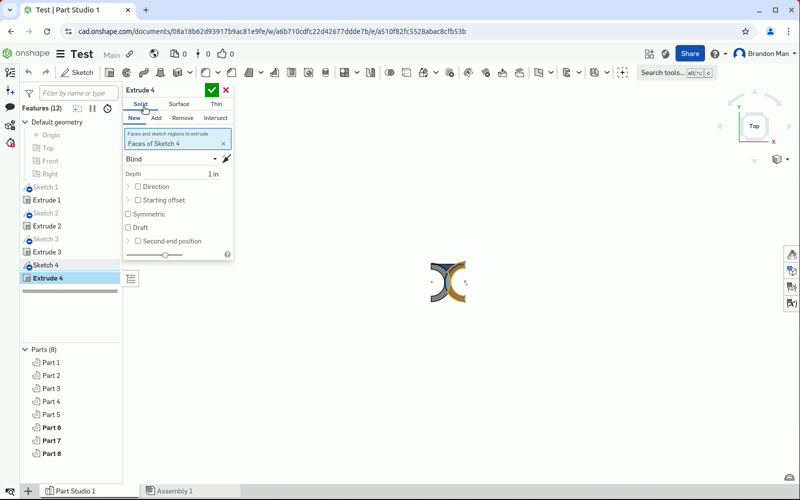
click(143, 106)
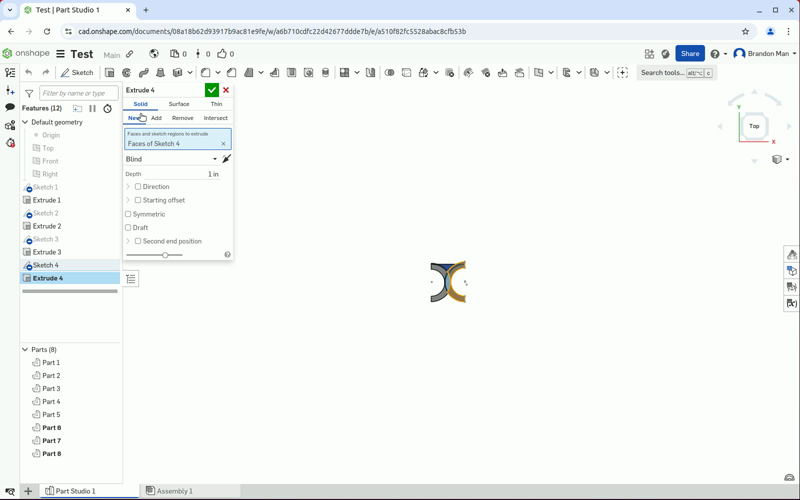
mouse_move(137, 120)
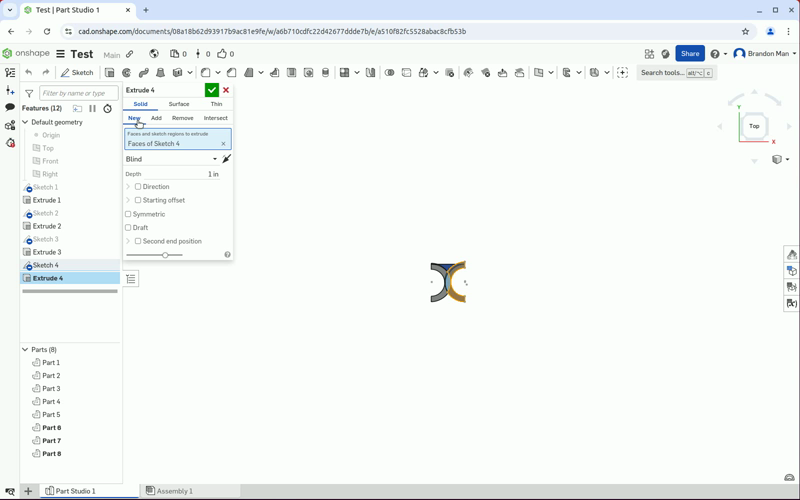
click(137, 120)
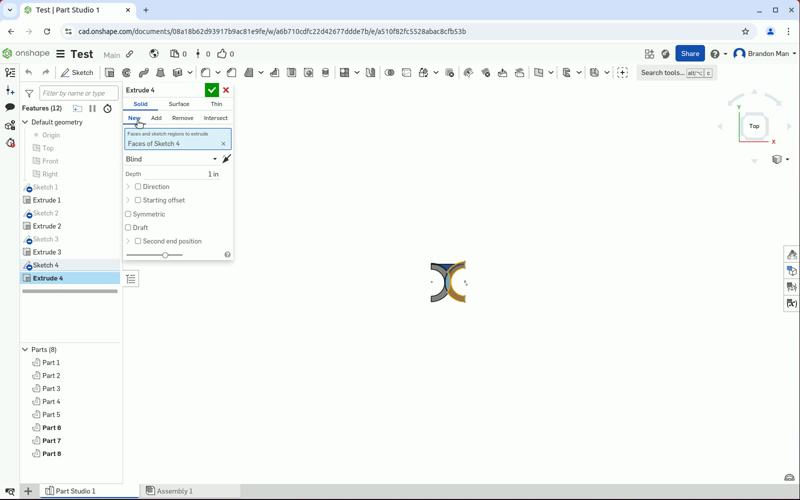
key(tab, 4)
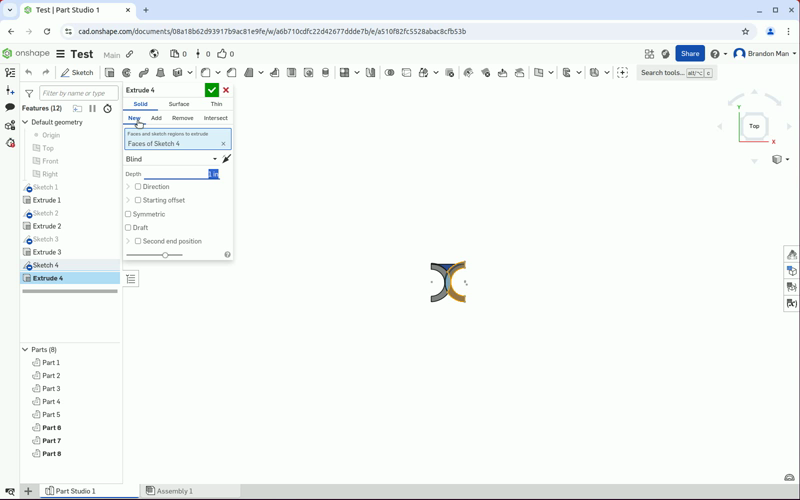
text(23.108)
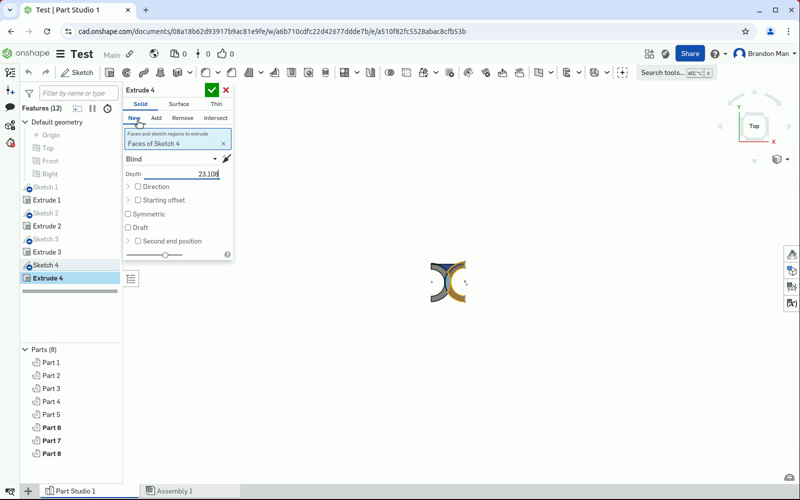
key(enter)
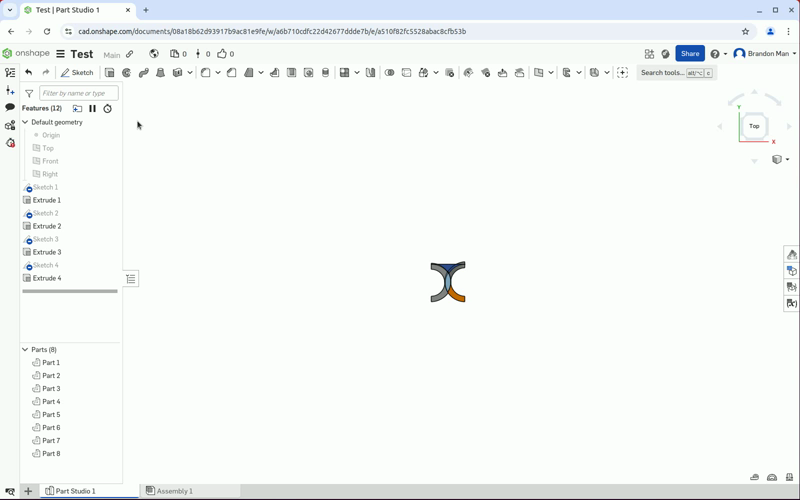
key(shift+h)
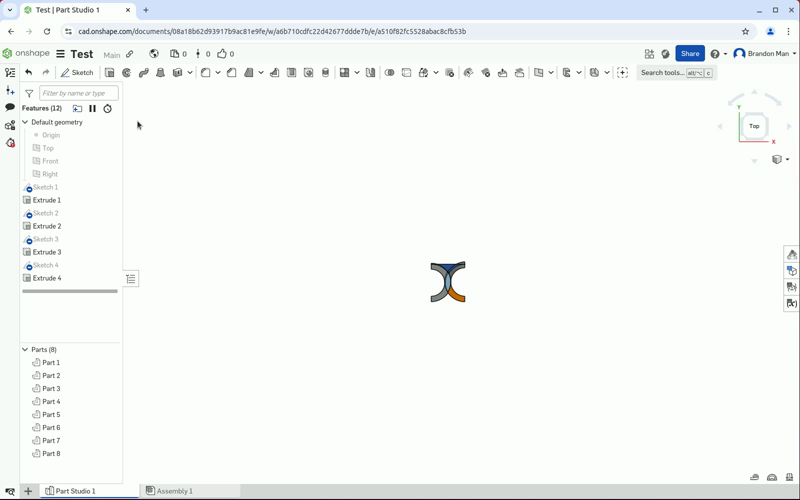
key(shift+h)
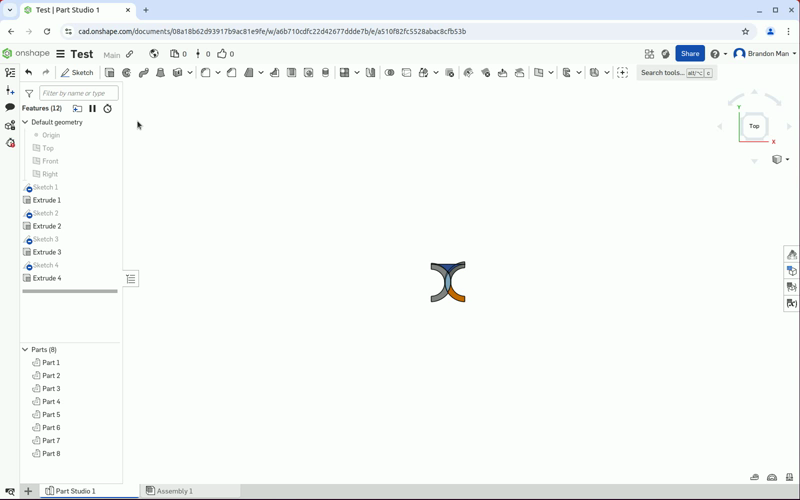
mouse_move(73, 189)
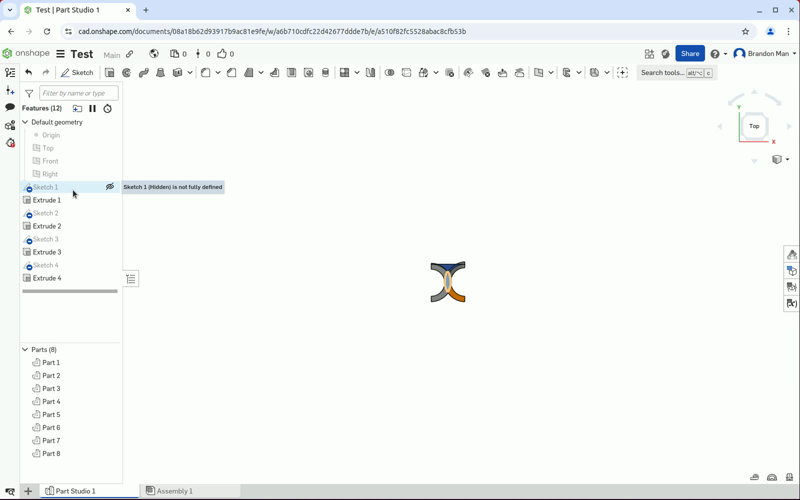
click(73, 189)
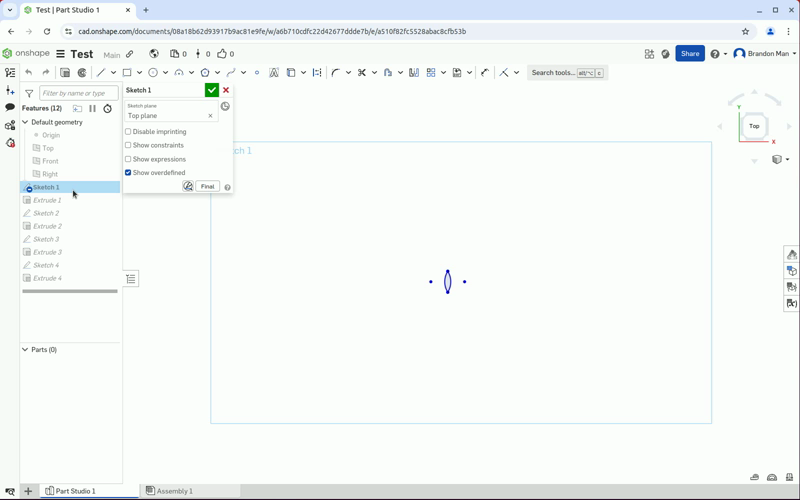
mouse_move(229, 92)
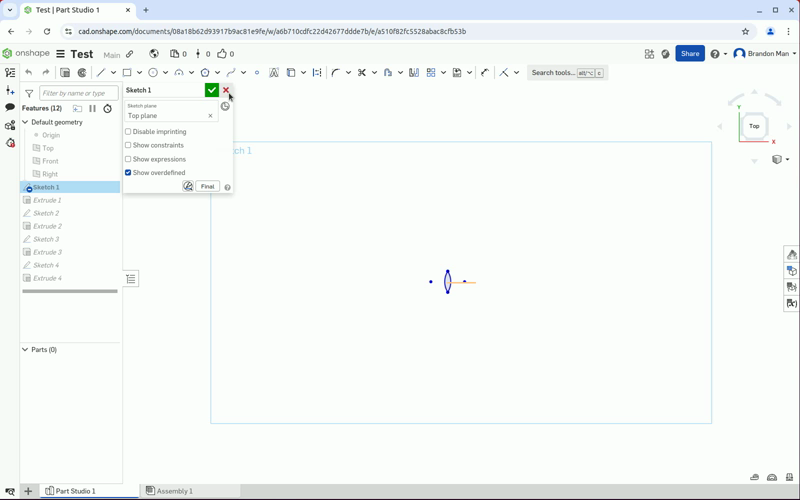
click(229, 92)
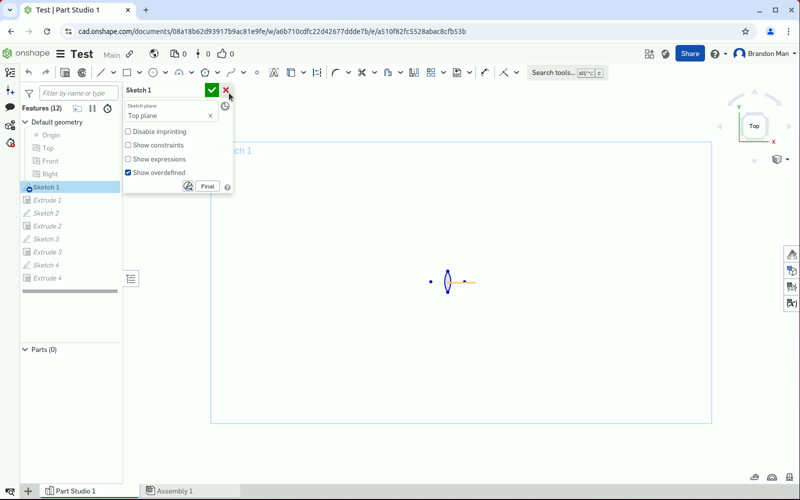
key(shift+s)
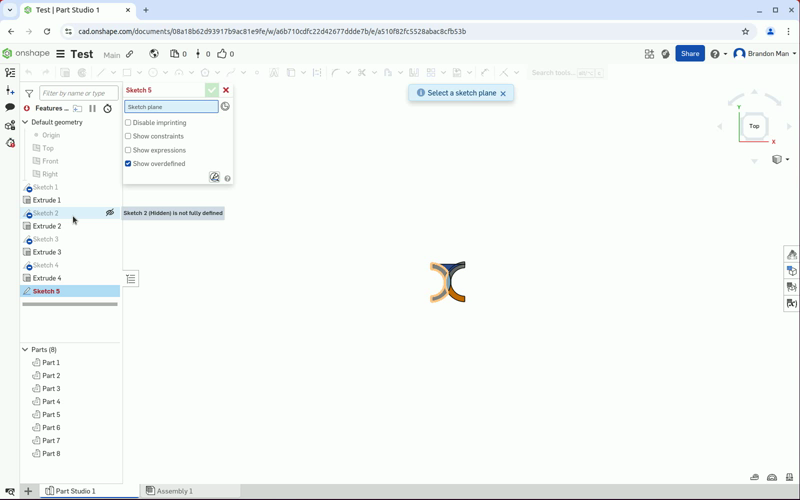
scroll(3)
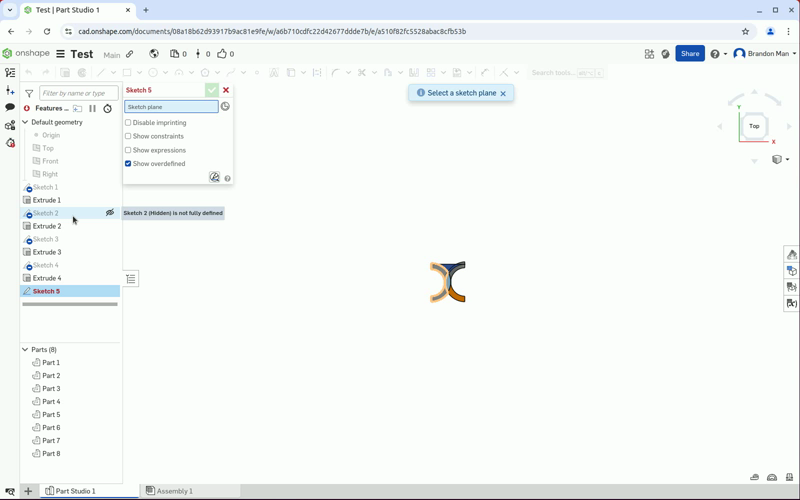
mouse_move(73, 150)
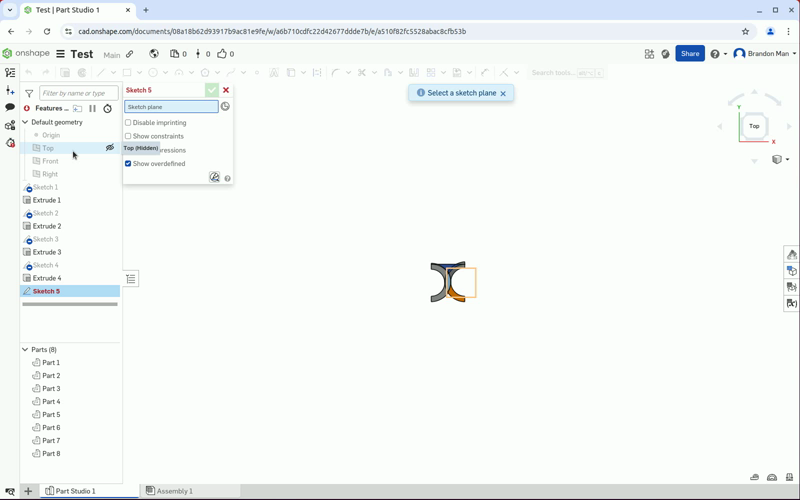
click(73, 150)
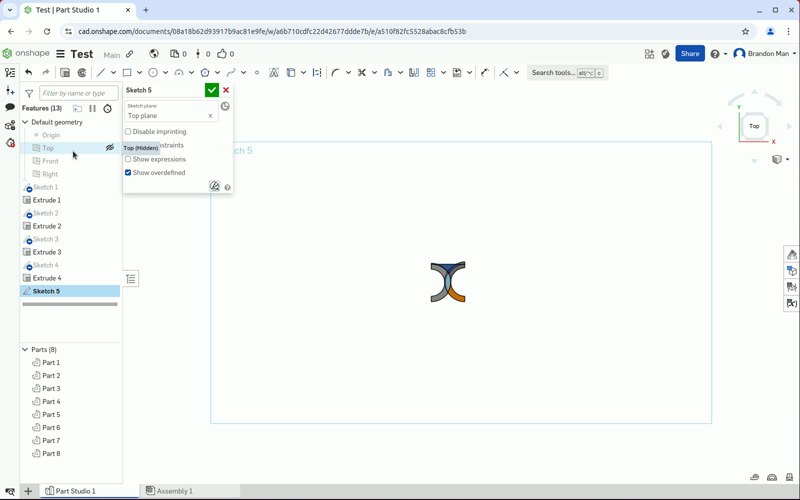
mouse_move(73, 352)
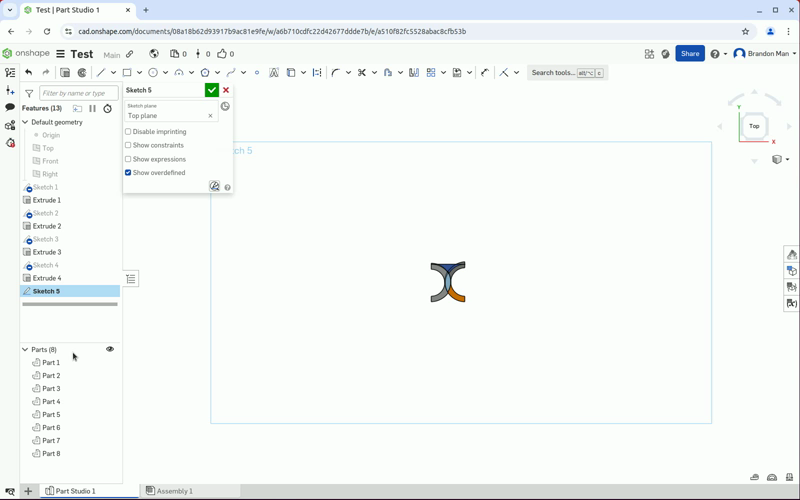
key(y)
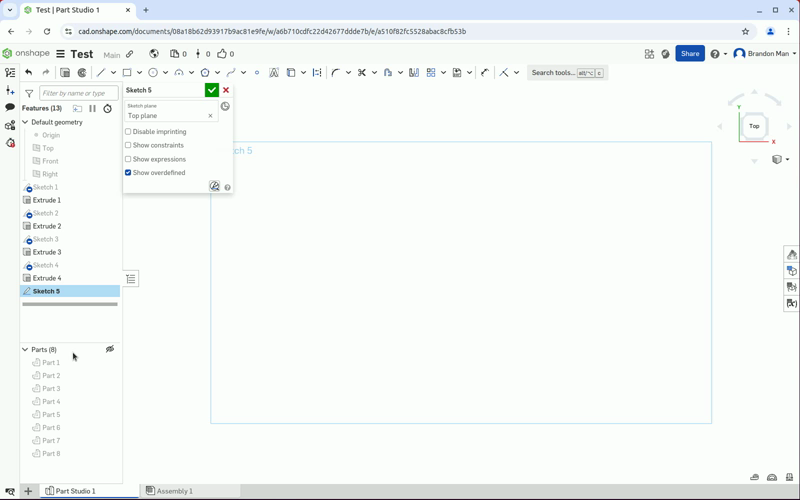
key(l)
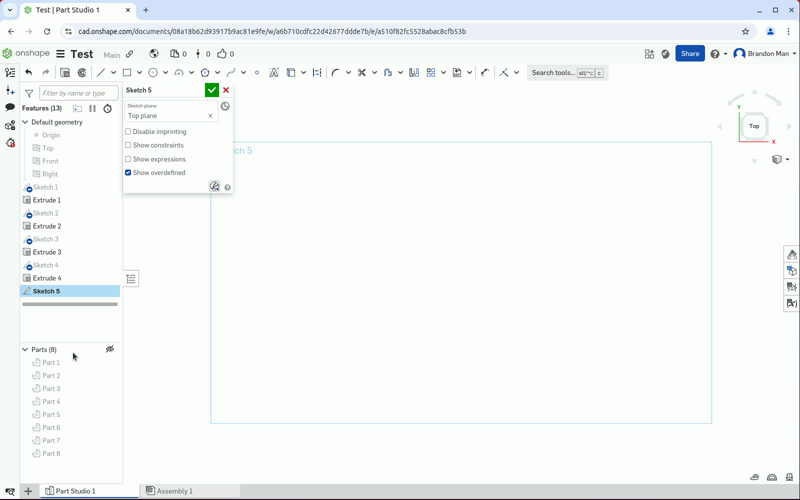
key_down(shift)
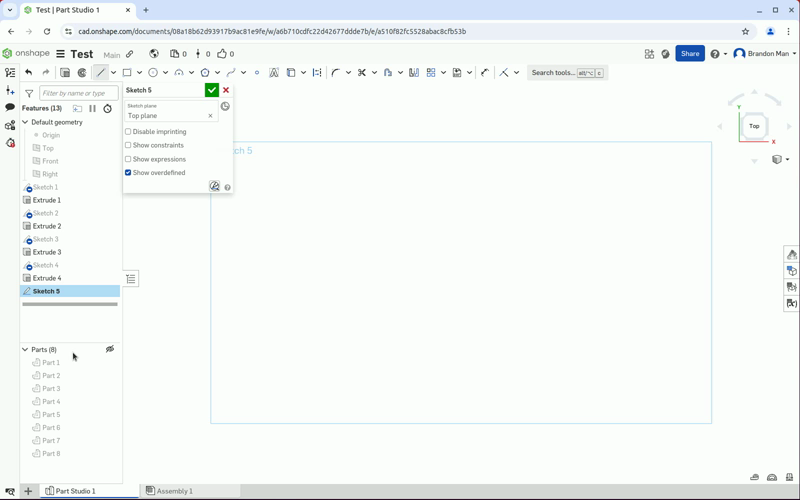
mouse_move(431, 301)
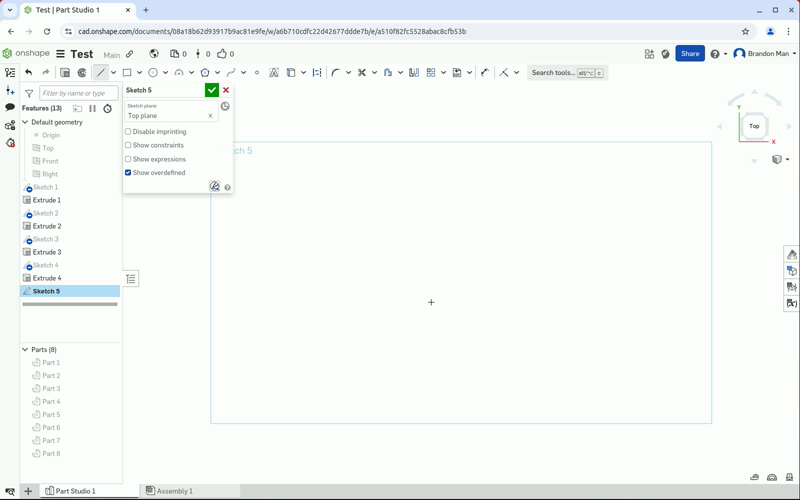
click(431, 301)
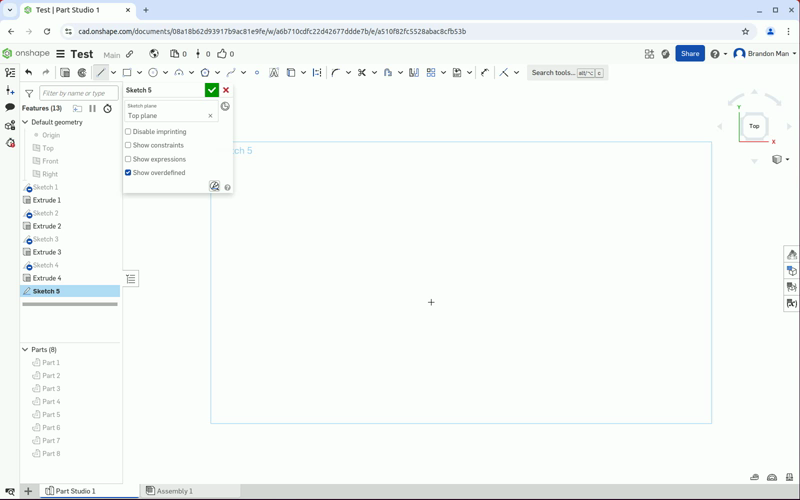
key_up(shift)
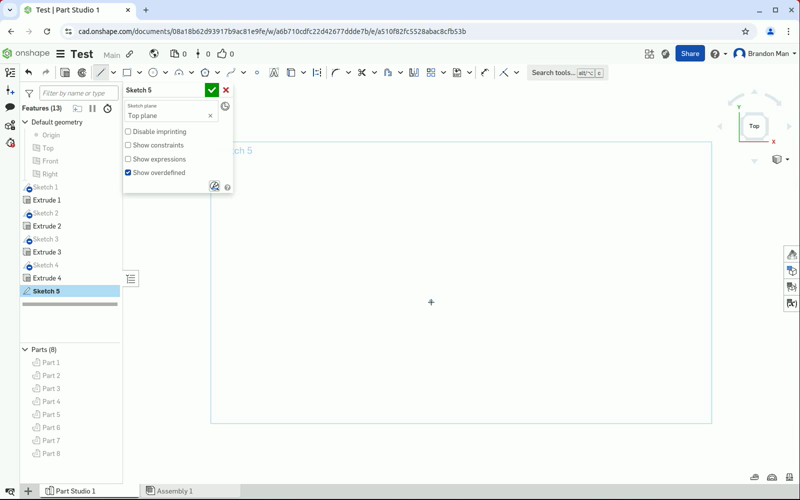
key_down(shift)
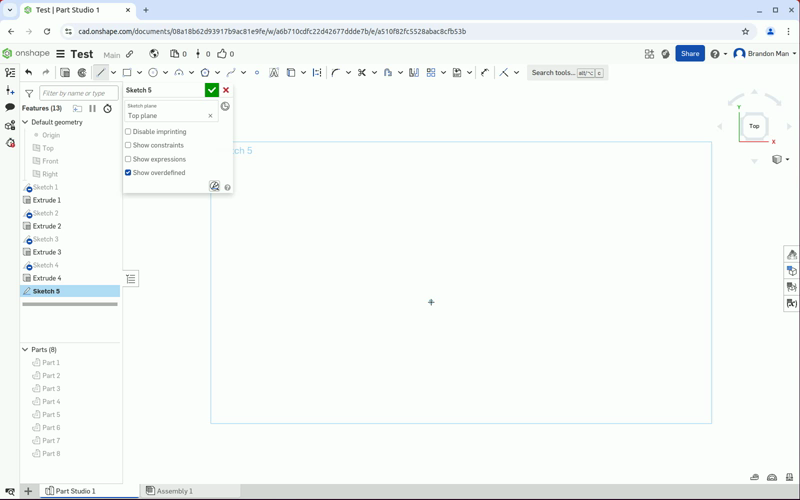
mouse_move(461, 301)
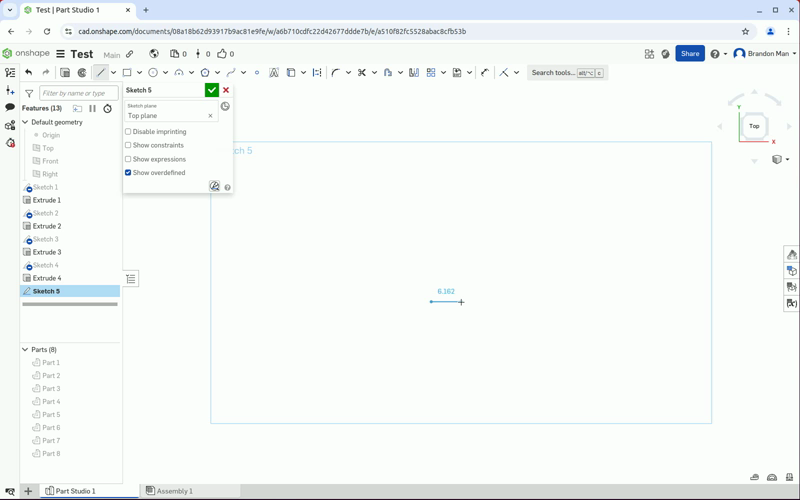
mouse_move(465, 301)
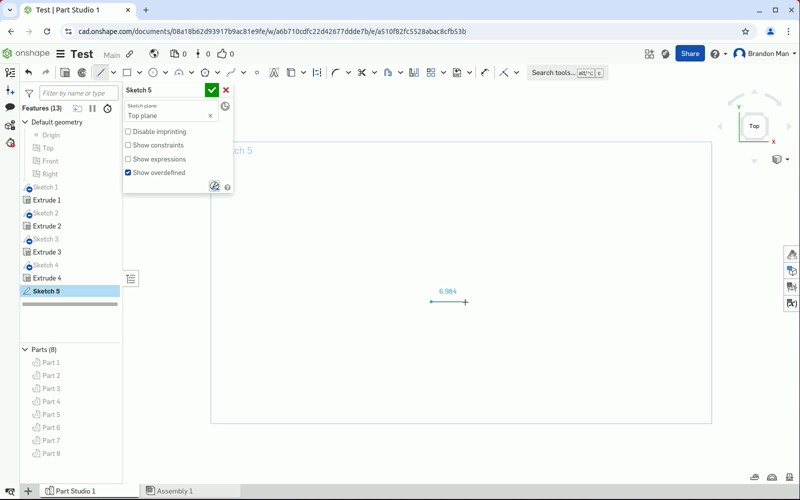
click(465, 301)
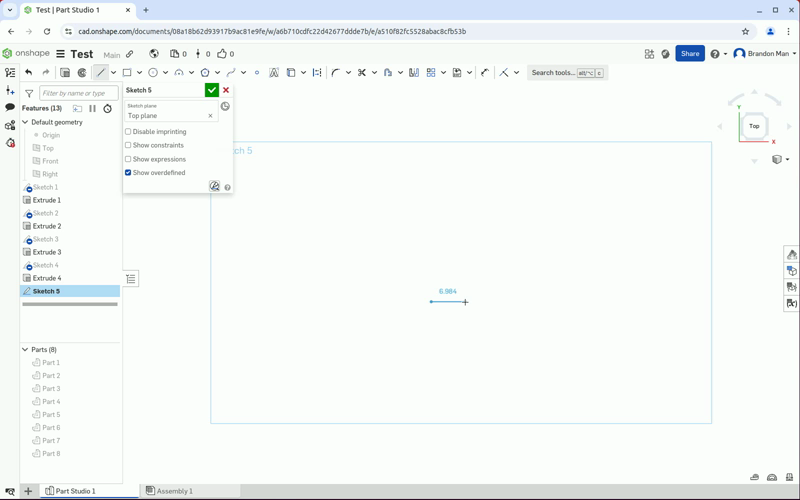
key_up(shift)
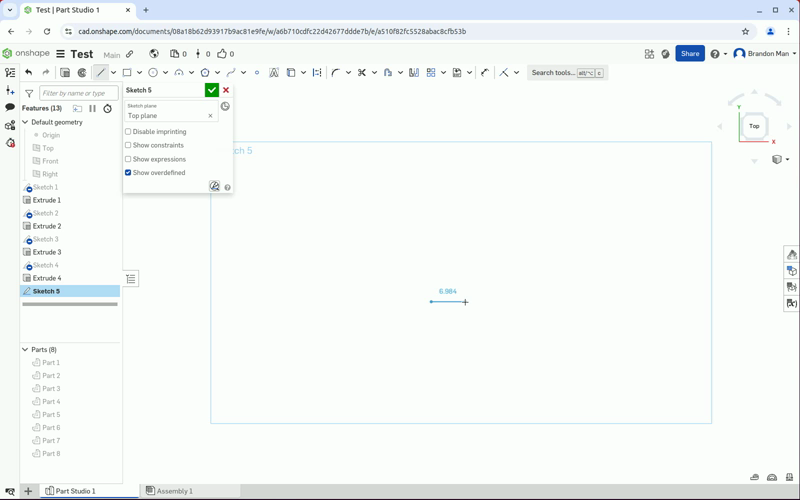
key(esc)
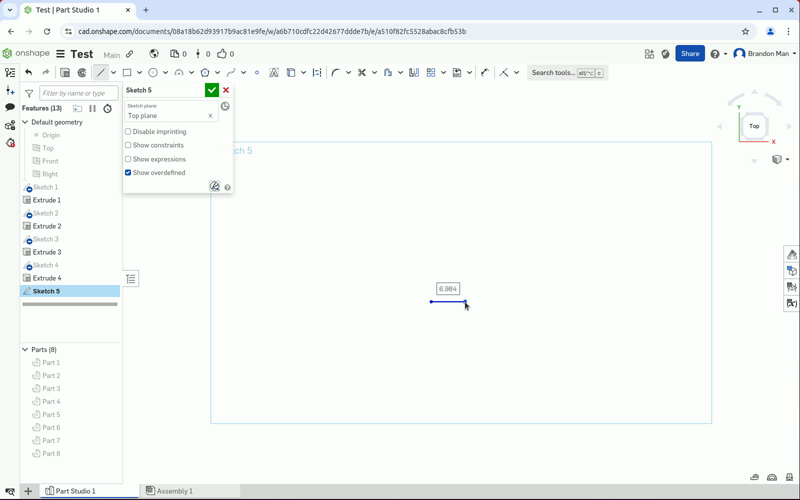
key(a)
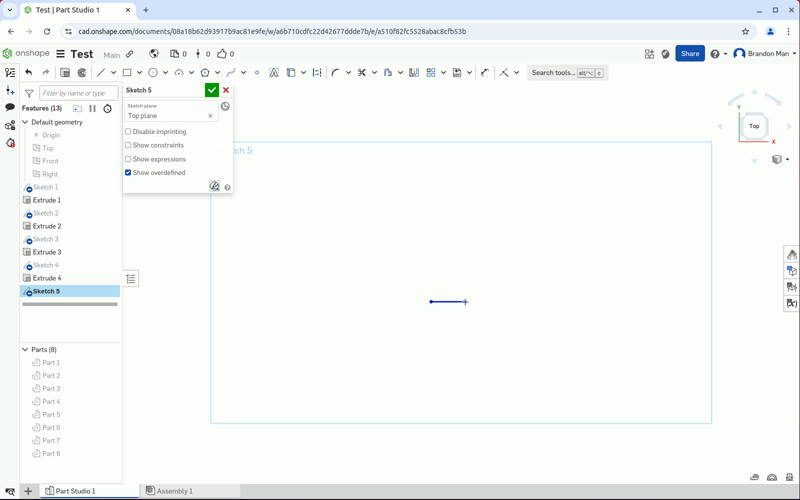
mouse_move(465, 301)
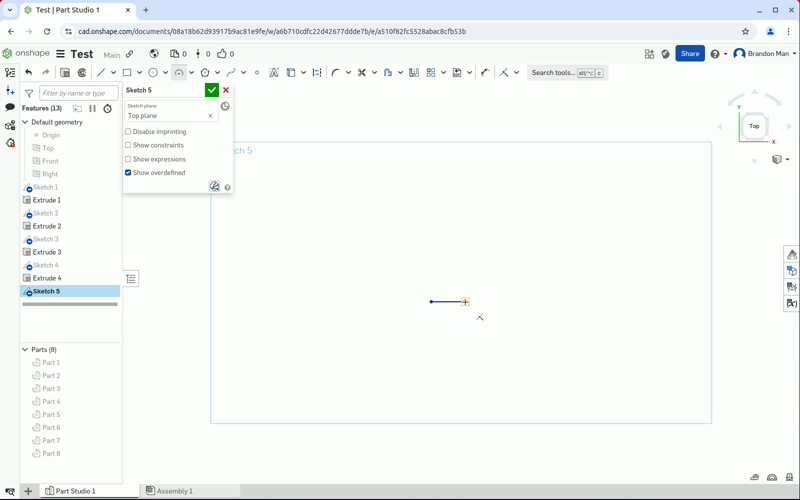
click(465, 301)
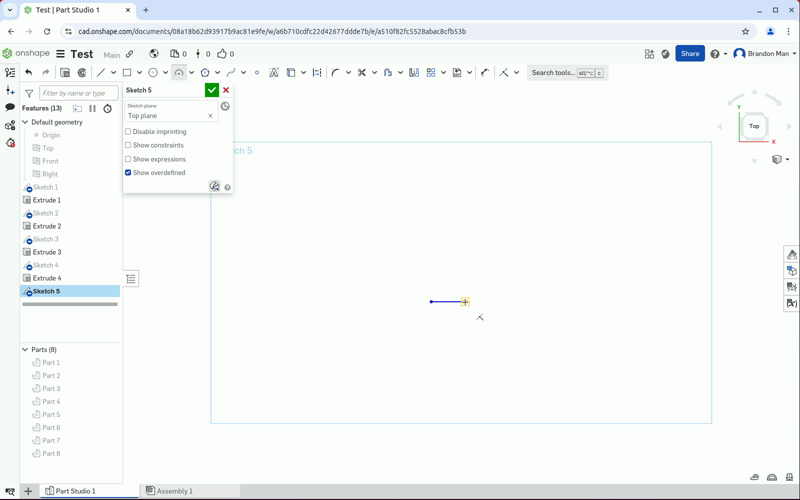
key_down(shift)
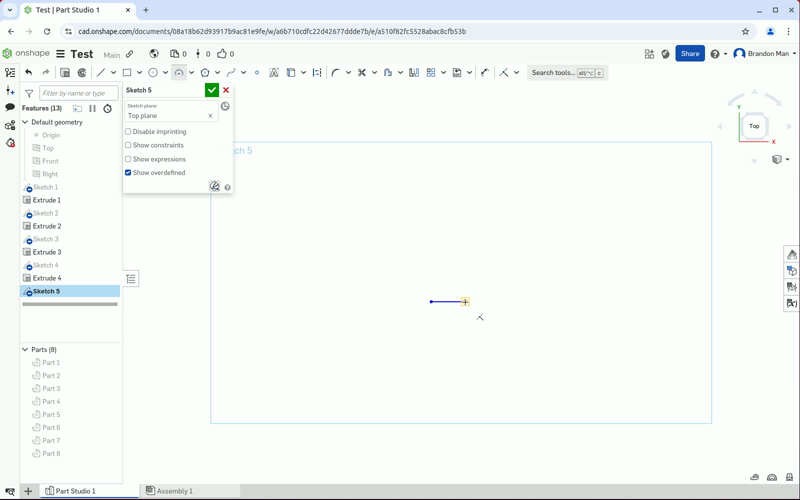
mouse_move(448, 292)
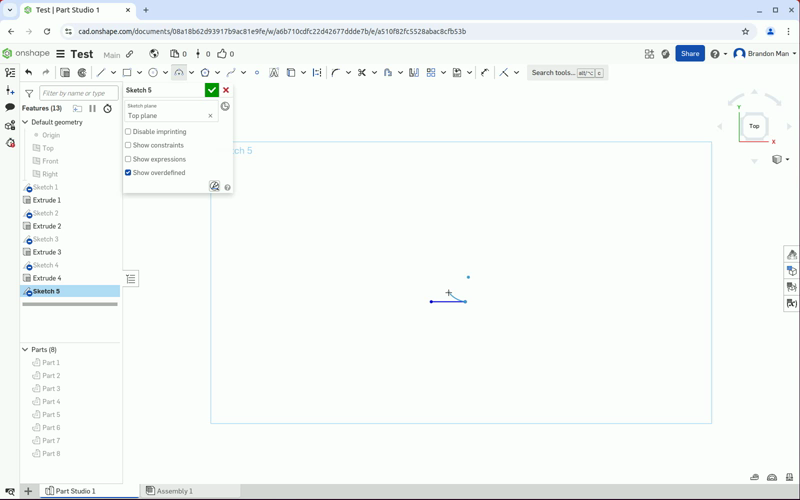
click(448, 292)
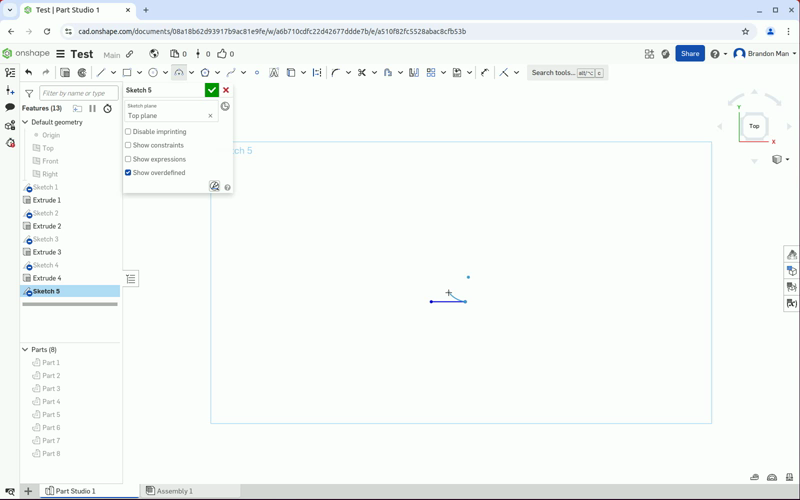
mouse_move(455, 299)
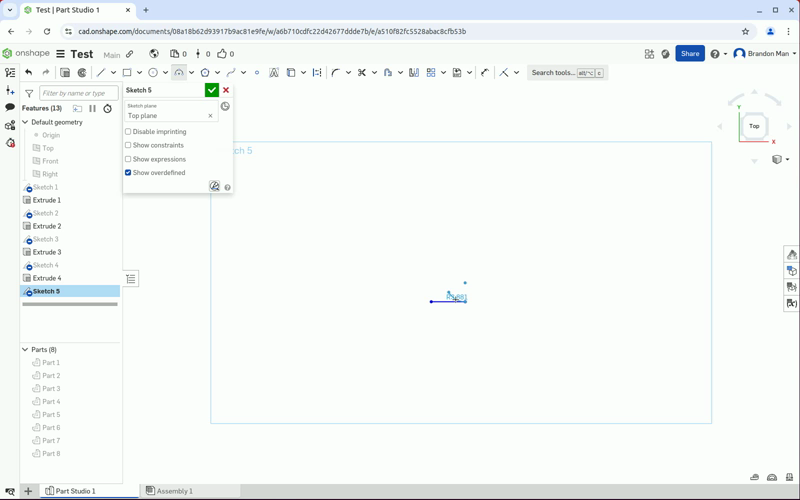
click(455, 299)
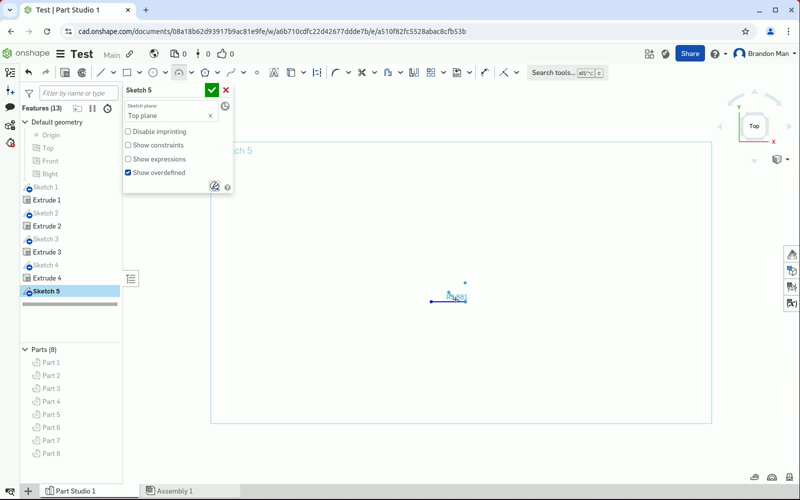
key_up(shift)
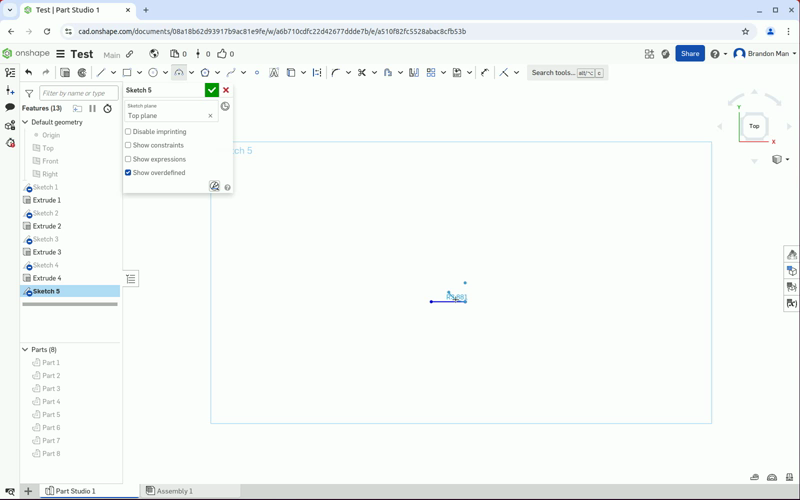
mouse_move(448, 292)
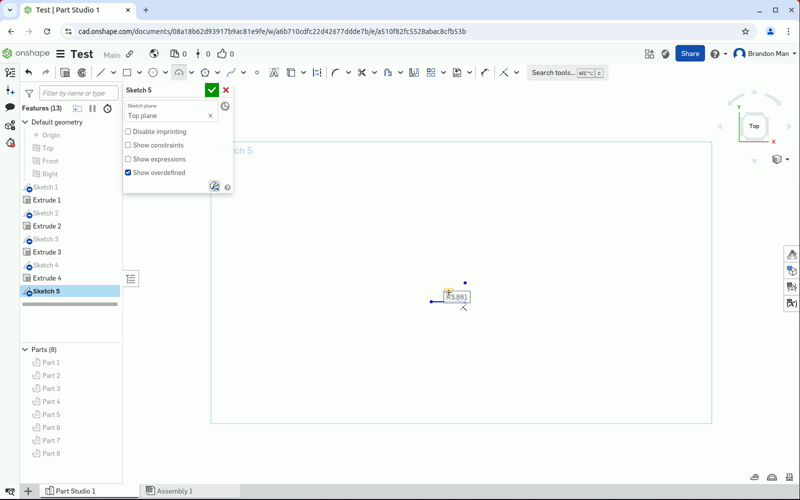
click(448, 292)
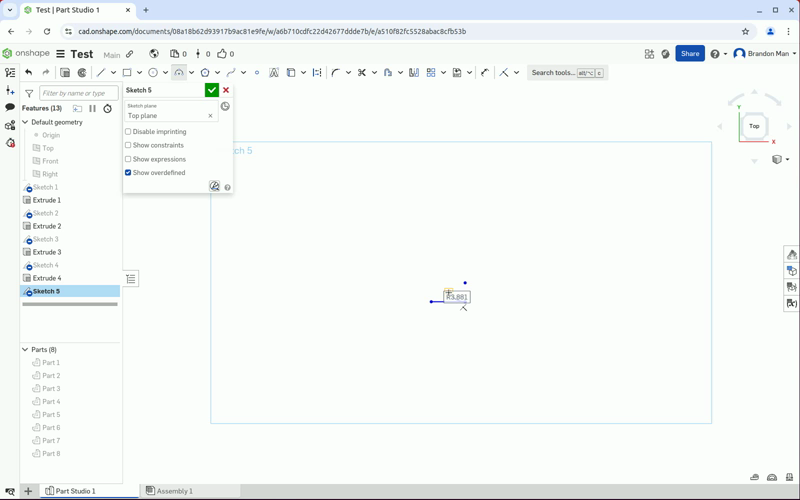
mouse_move(431, 301)
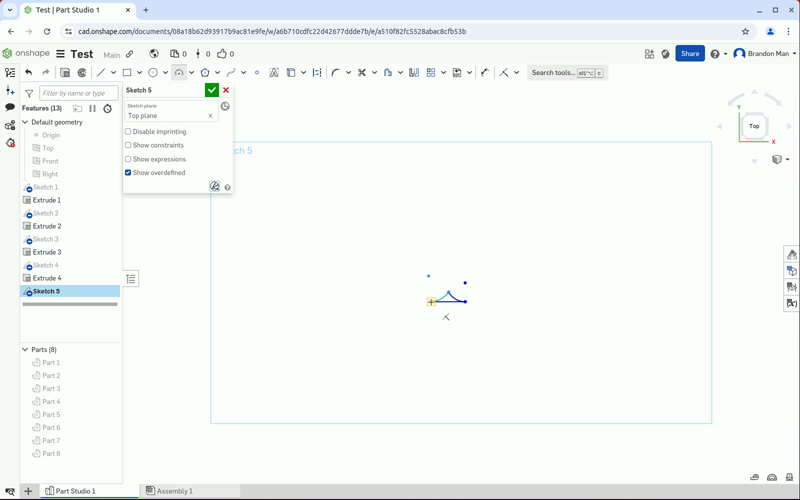
click(431, 301)
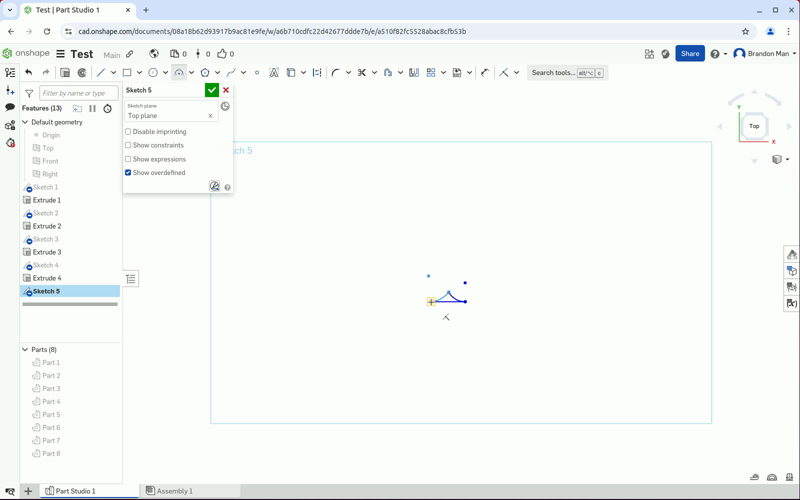
key_down(shift)
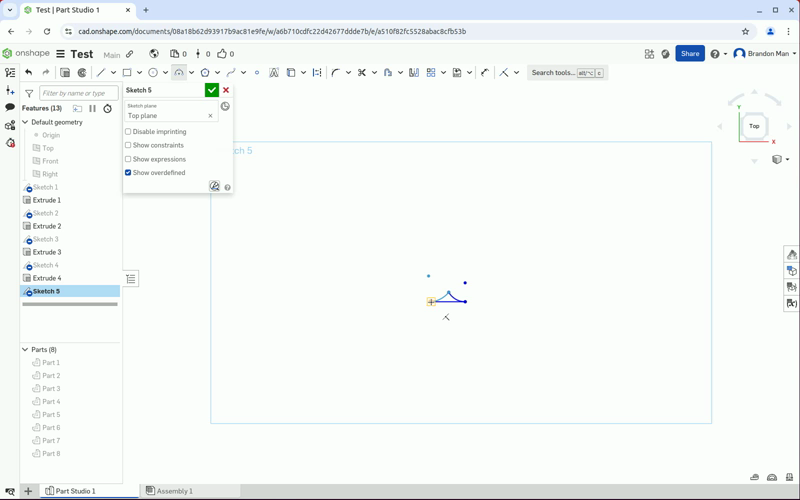
mouse_move(441, 299)
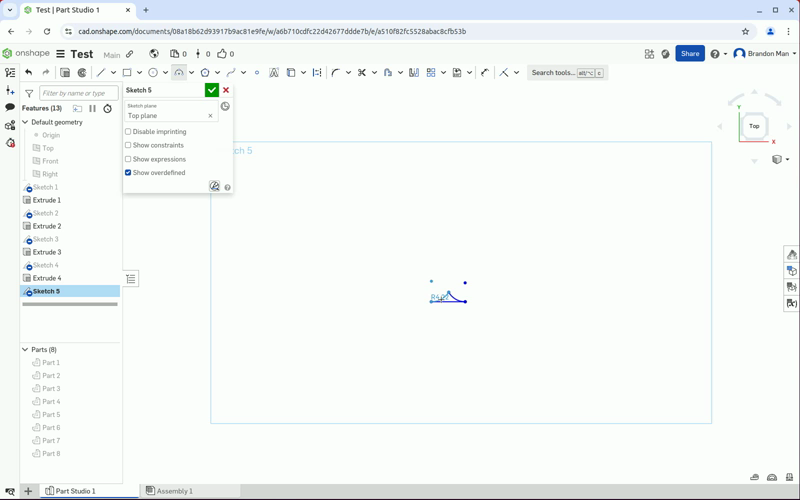
click(441, 299)
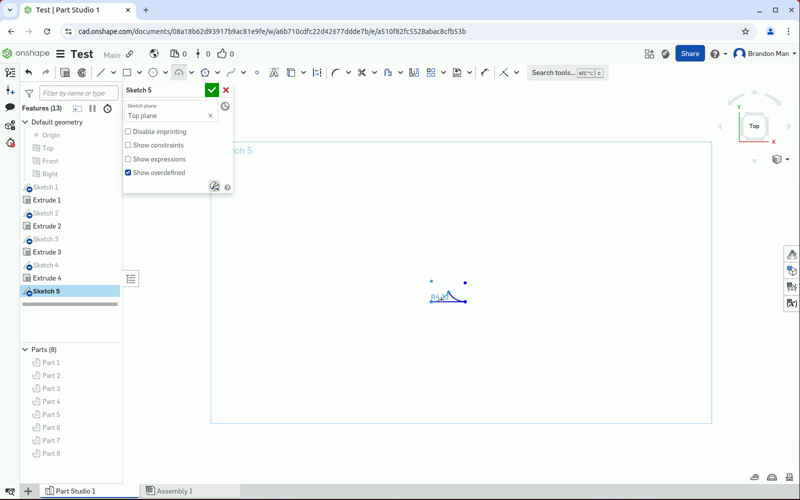
key_up(shift)
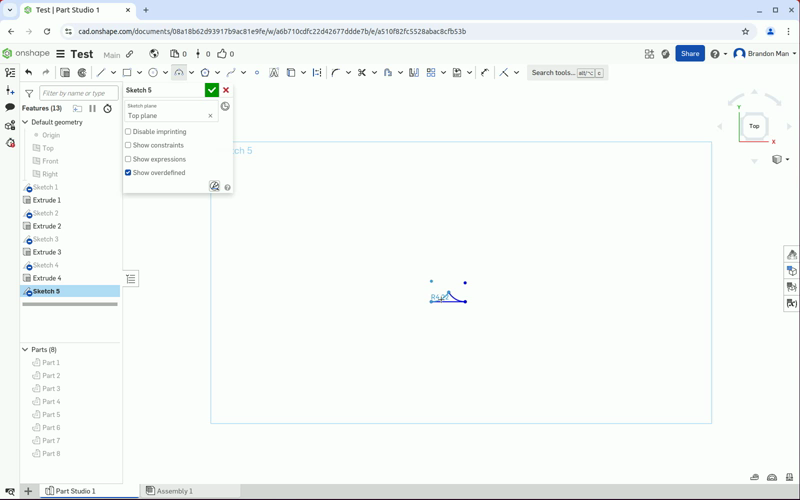
key(esc)
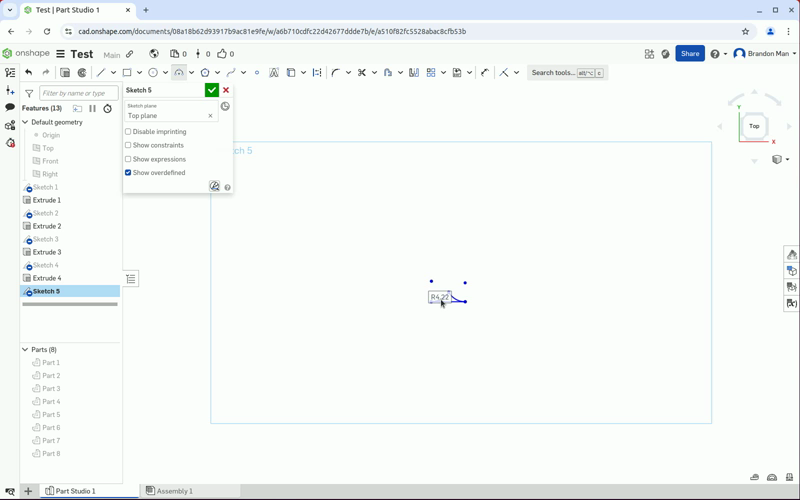
mouse_move(456, 297)
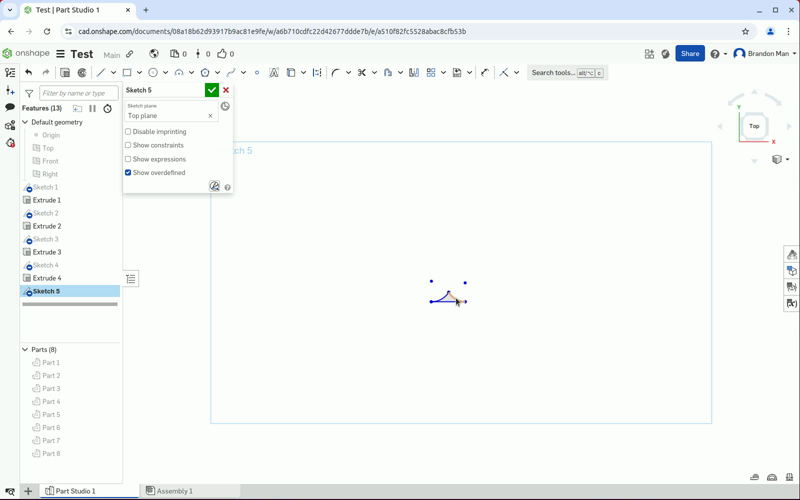
scroll(6)
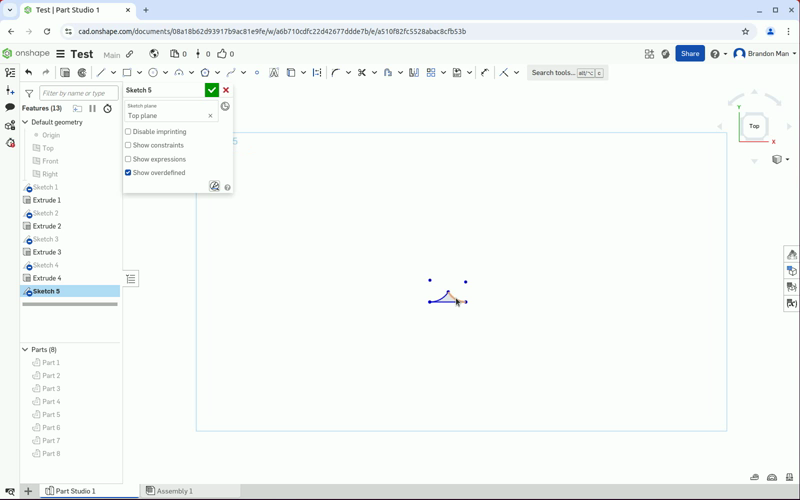
scroll(6)
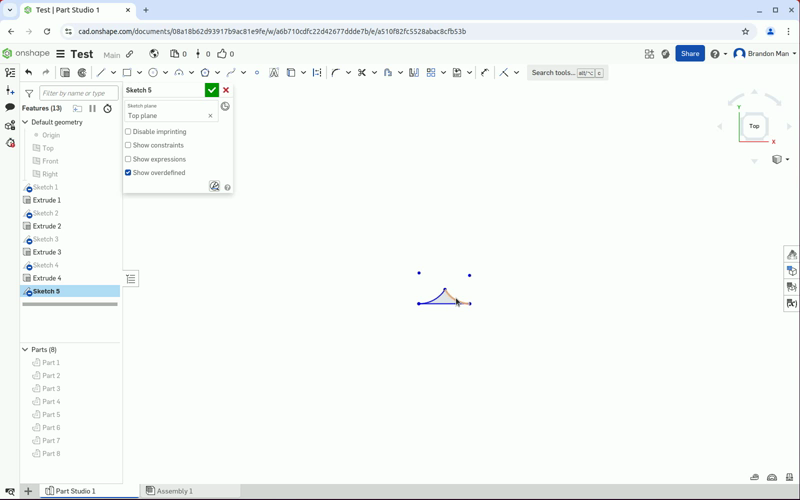
scroll(6)
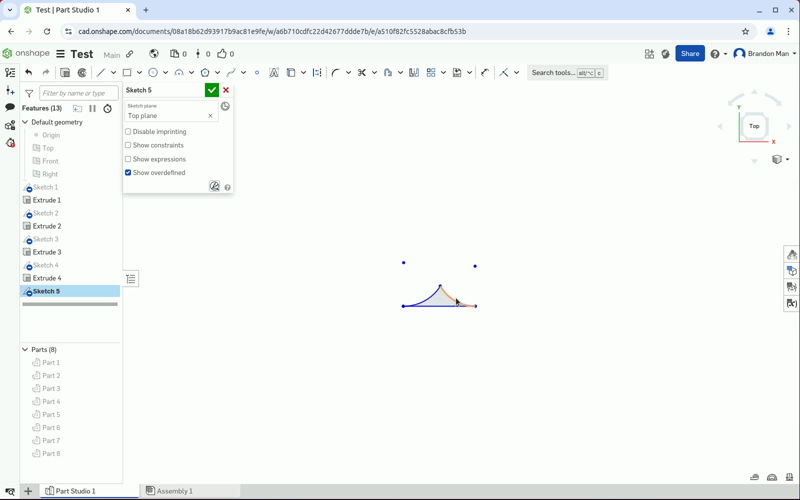
scroll(6)
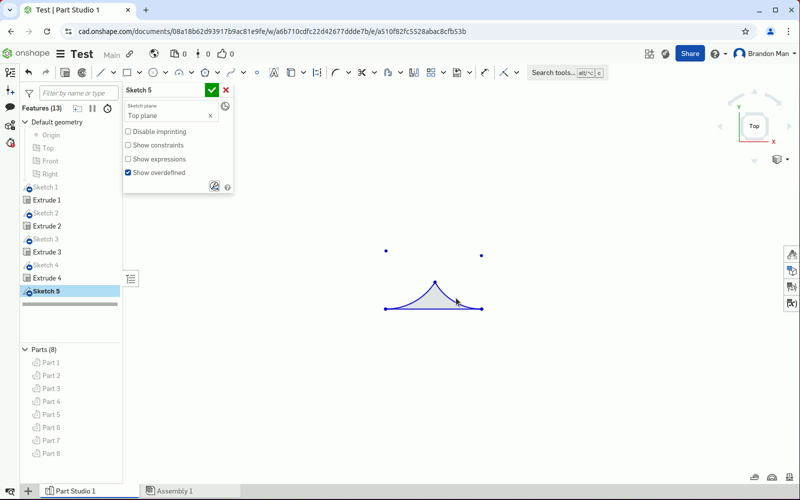
scroll(6)
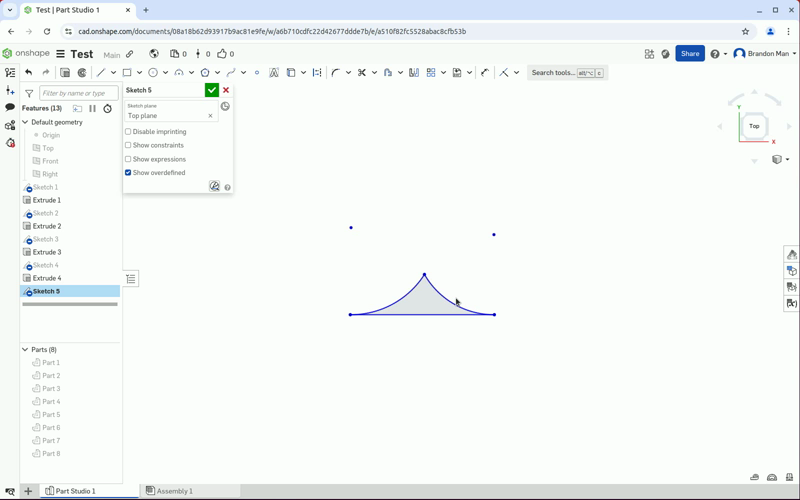
scroll(6)
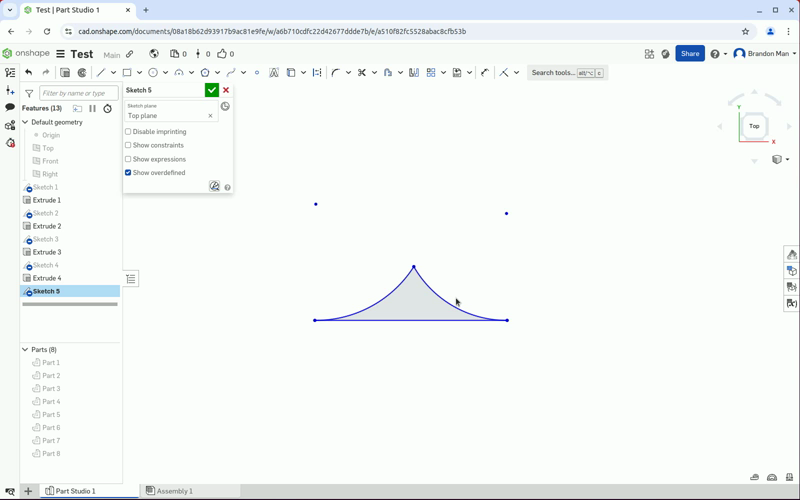
scroll(6)
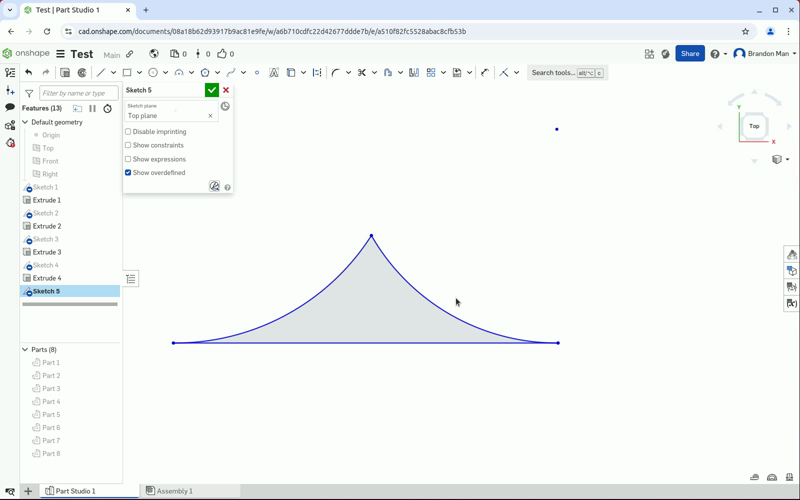
click(456, 297)
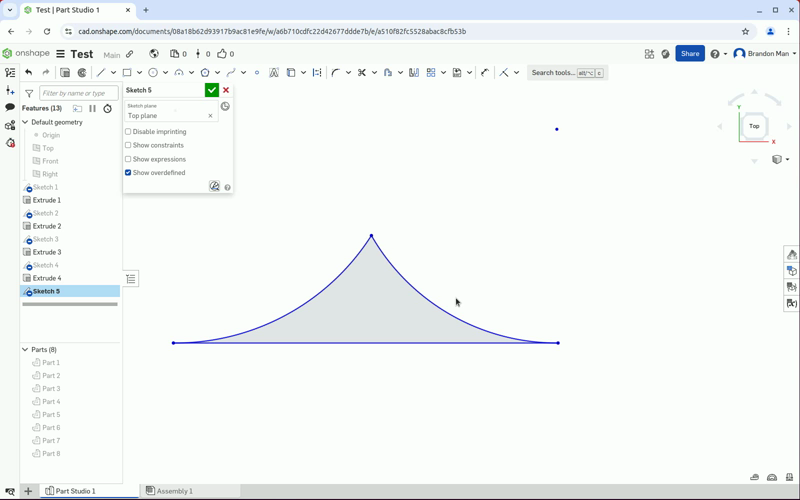
scroll(-6)
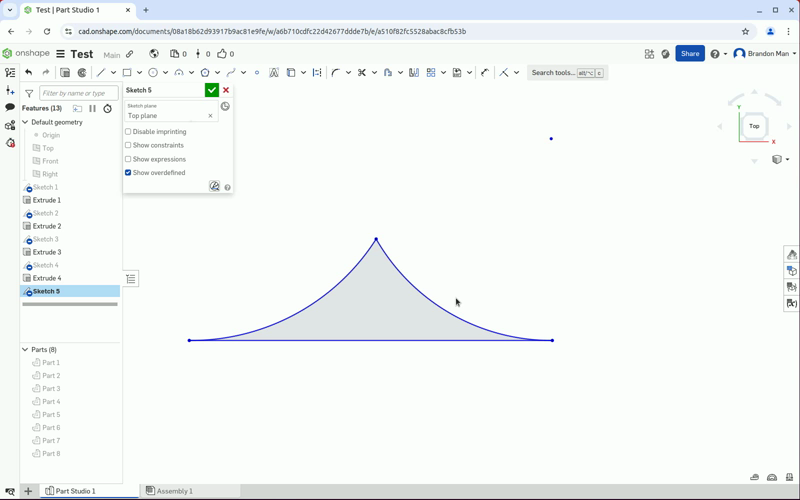
scroll(-6)
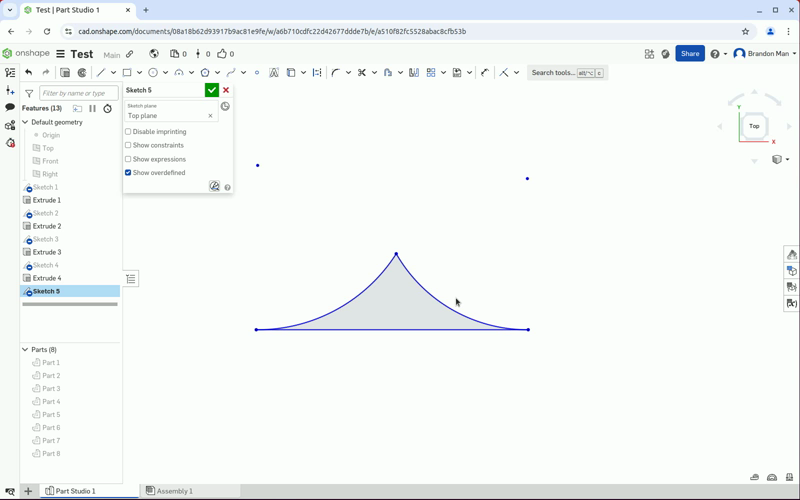
scroll(-6)
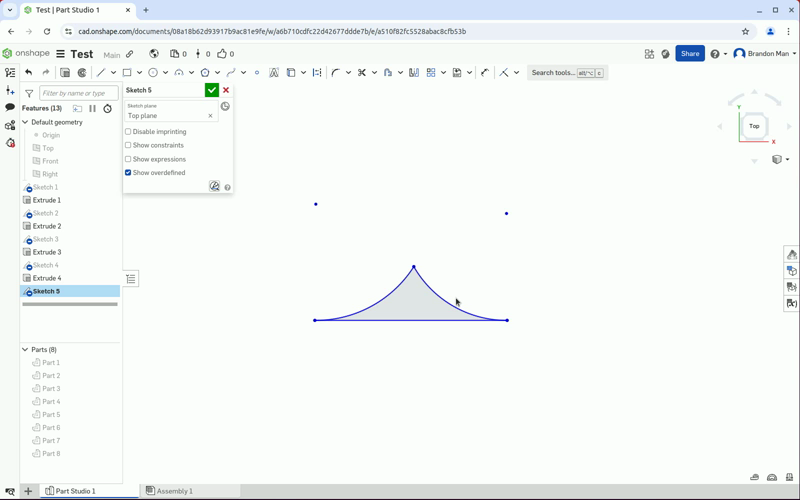
scroll(-6)
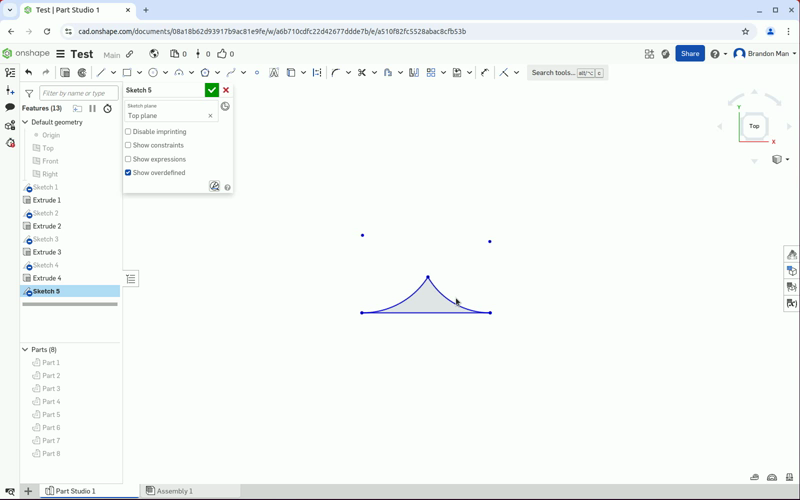
scroll(-6)
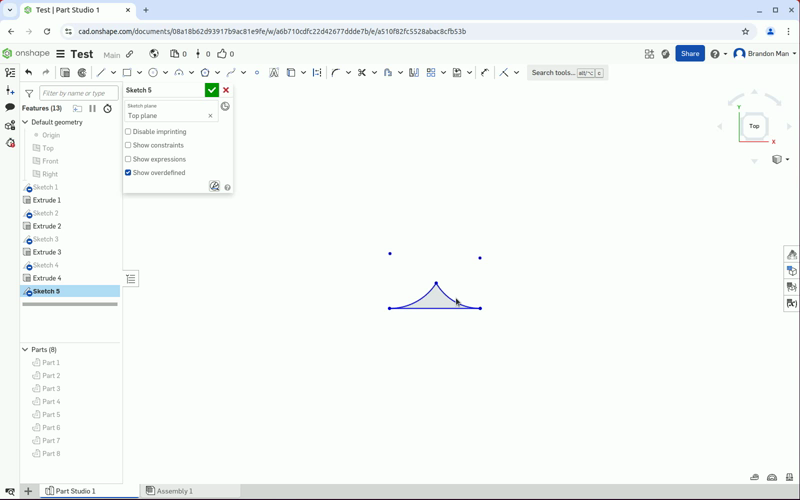
scroll(-6)
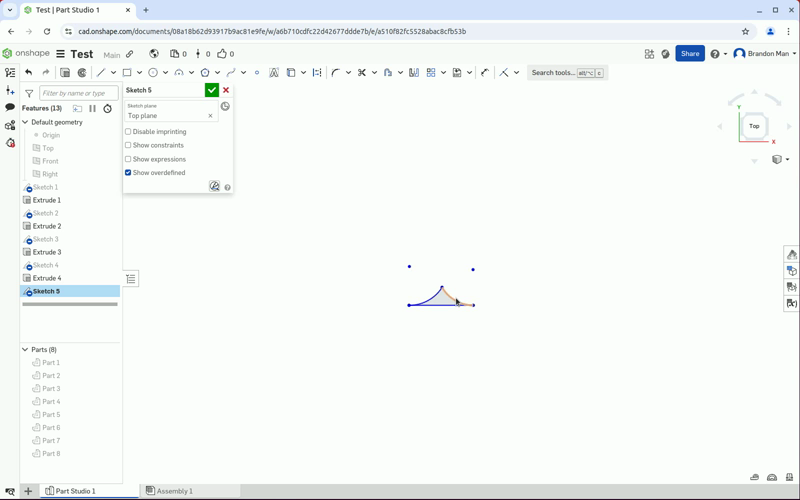
scroll(-6)
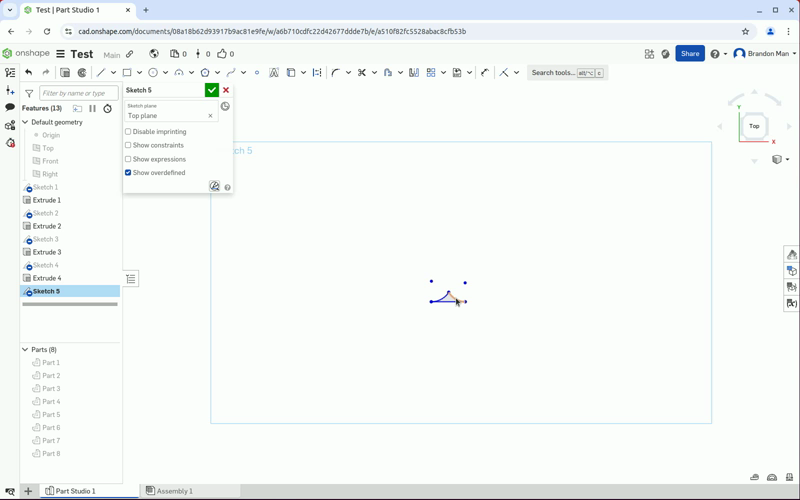
mouse_move(73, 352)
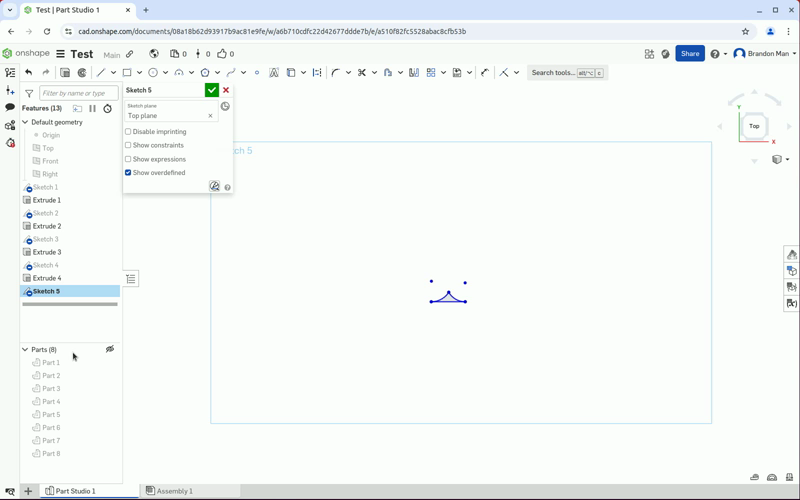
key(shift+y)
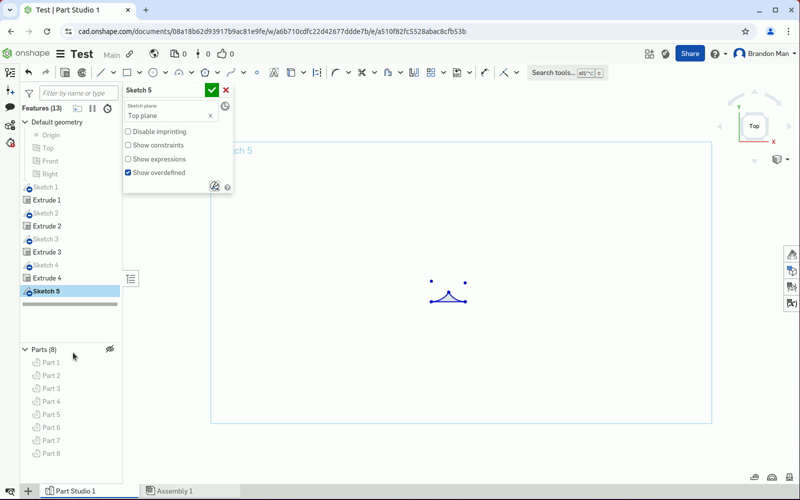
key(shift+e)
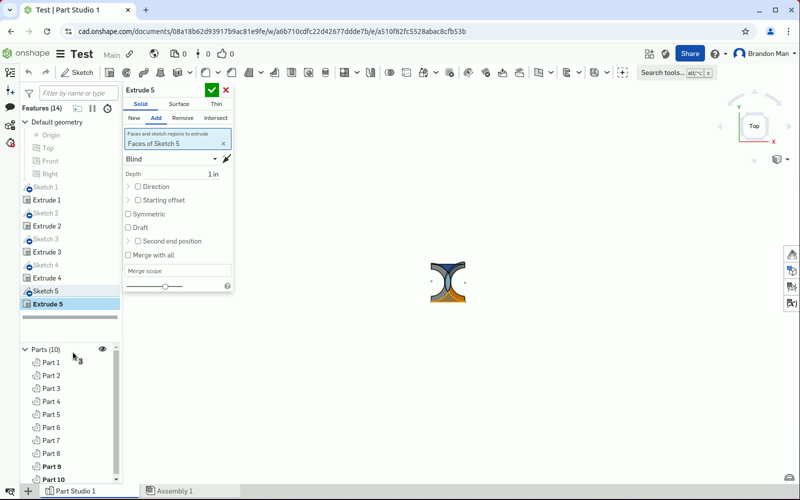
mouse_move(143, 106)
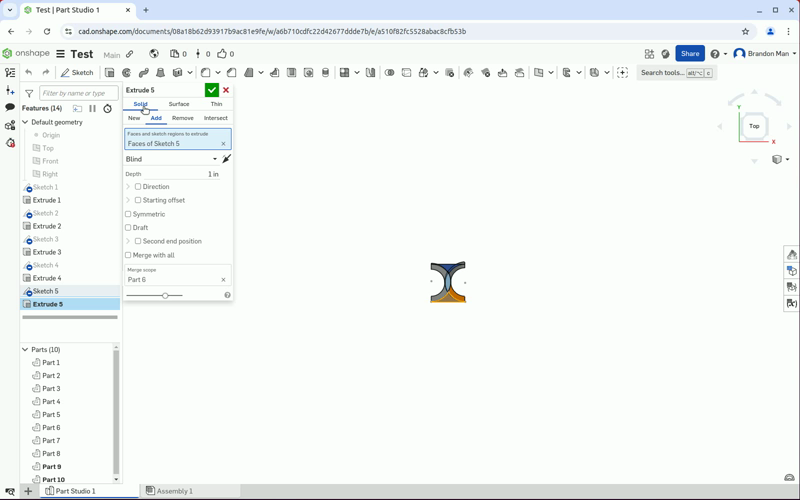
click(143, 106)
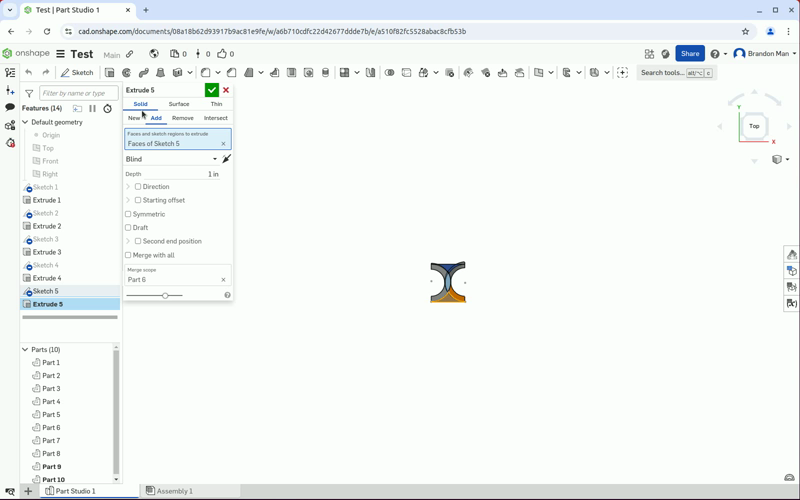
mouse_move(137, 120)
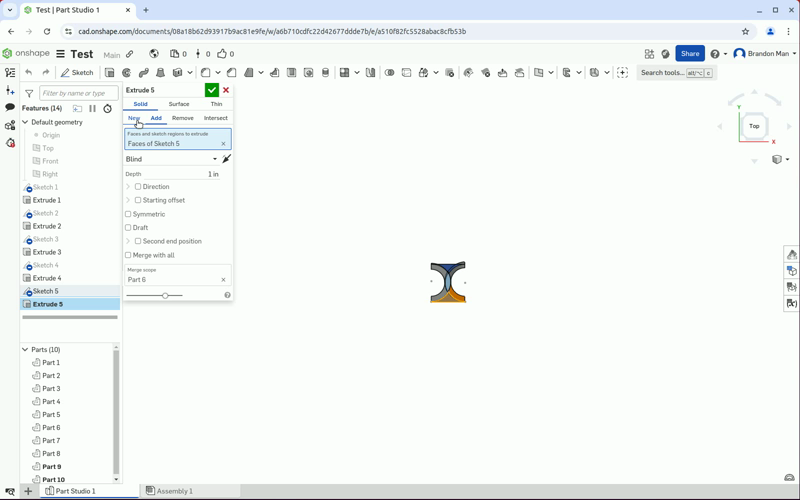
click(137, 120)
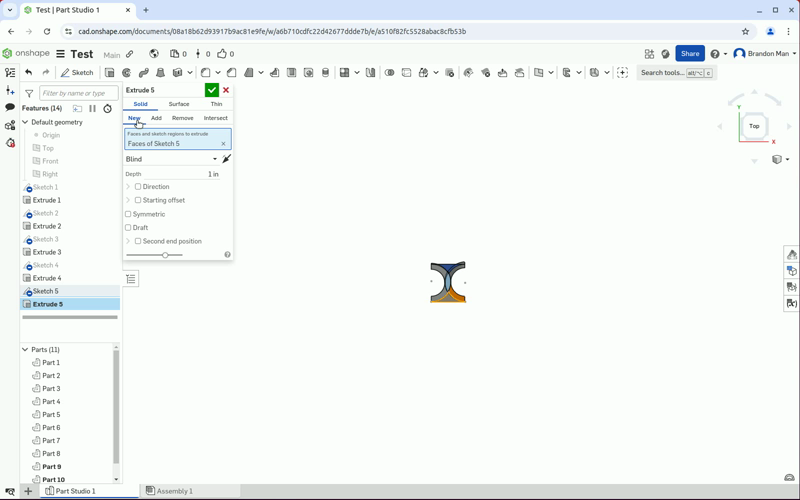
key(tab, 4)
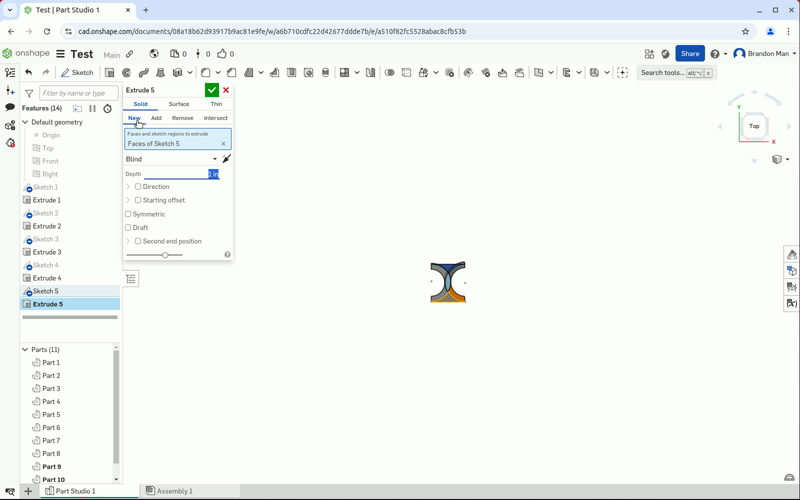
text(23.108)
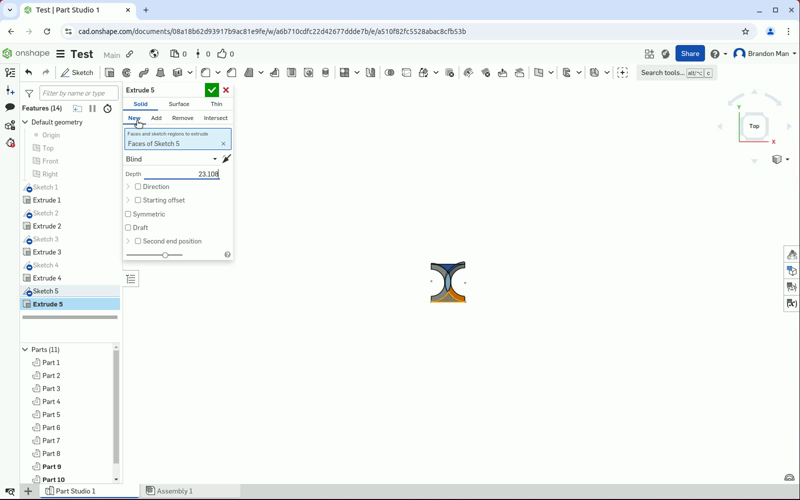
key(enter)
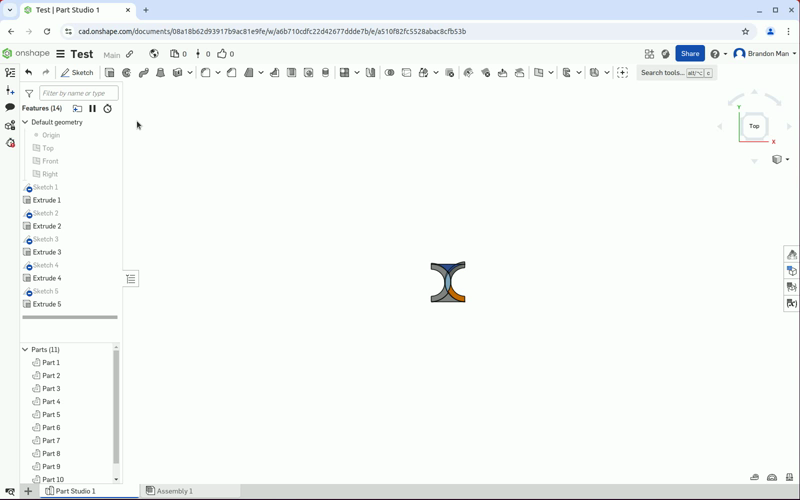
key(shift+h)
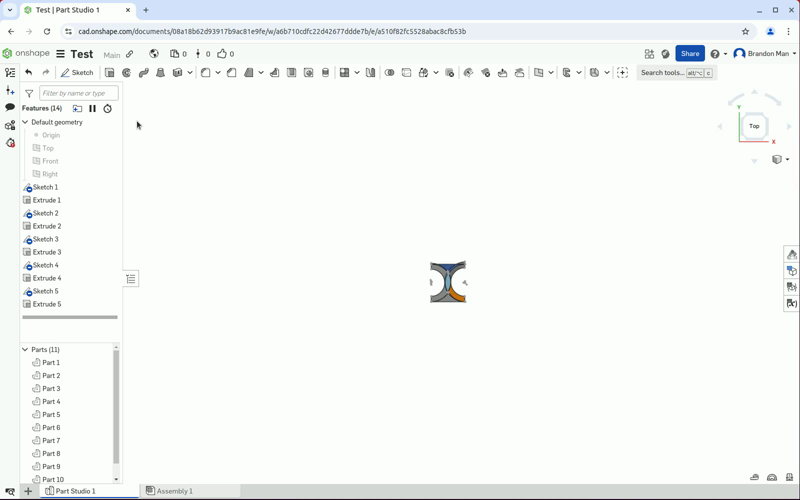
key(shift+h)
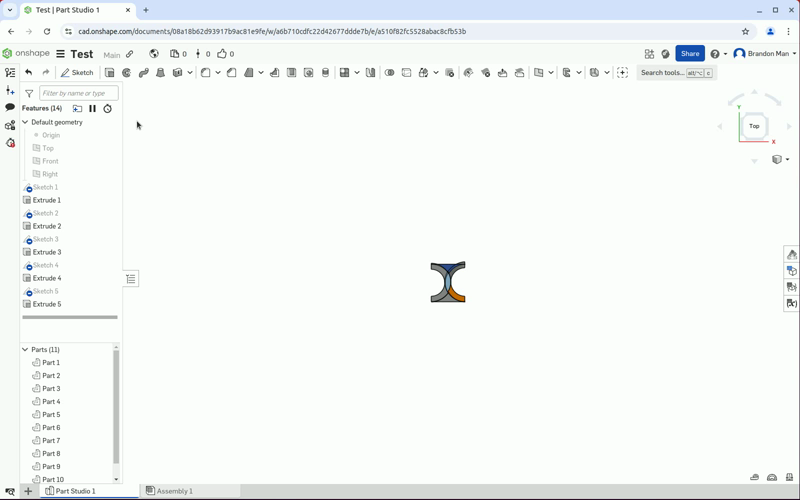
mouse_move(73, 189)
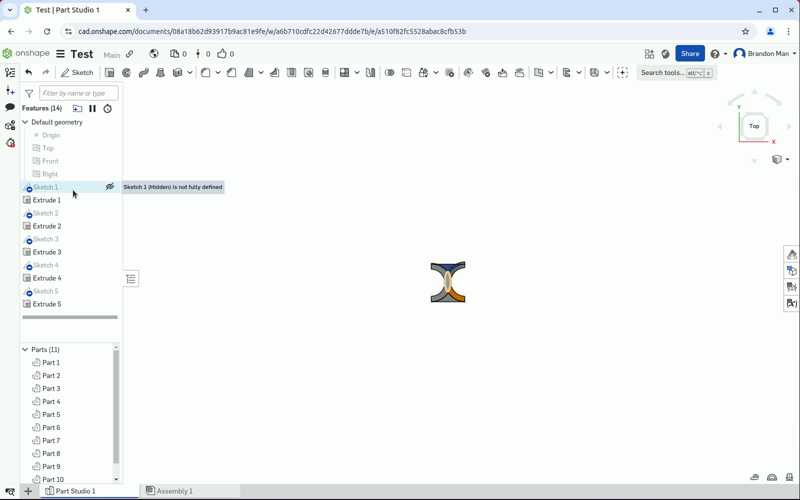
click(73, 189)
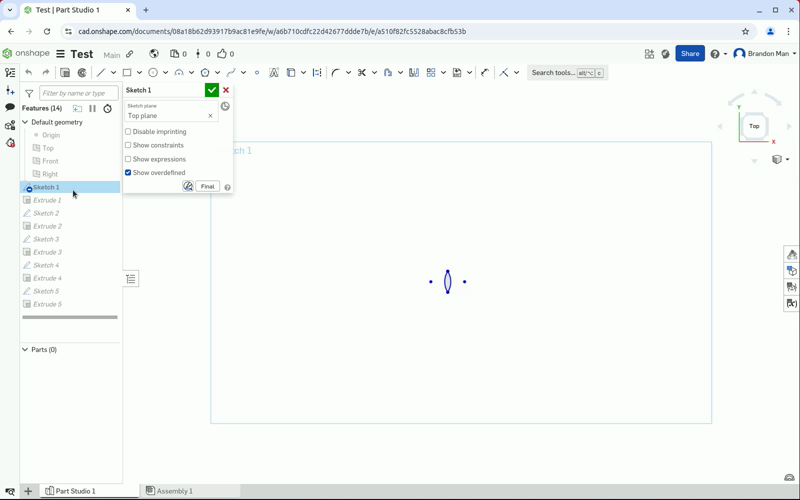
mouse_move(229, 92)
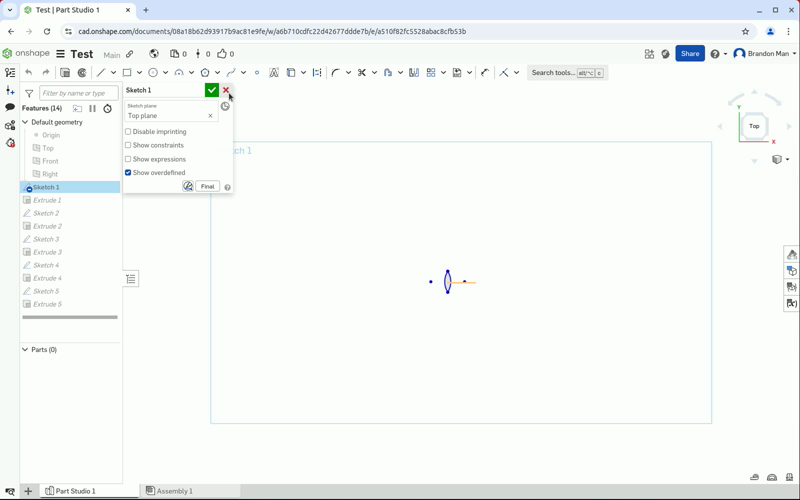
click(229, 92)
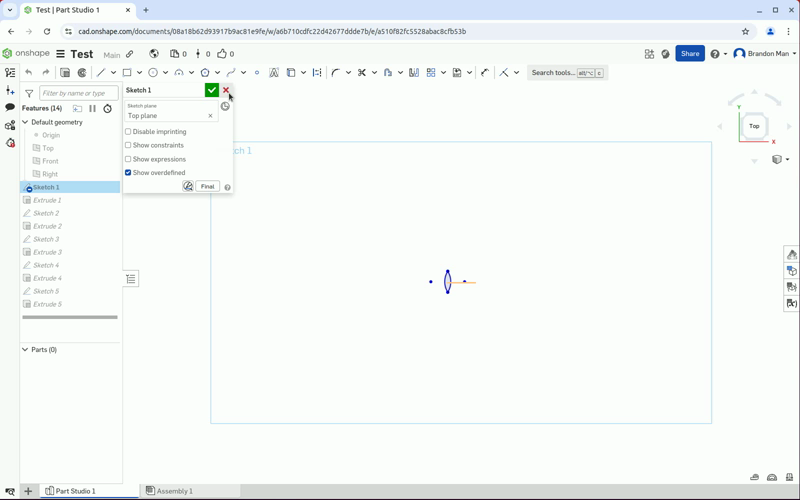
key(shift+s)
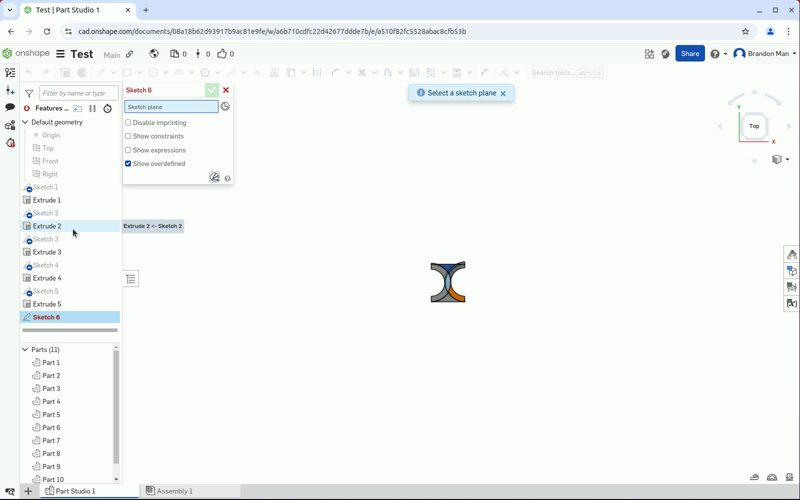
scroll(3)
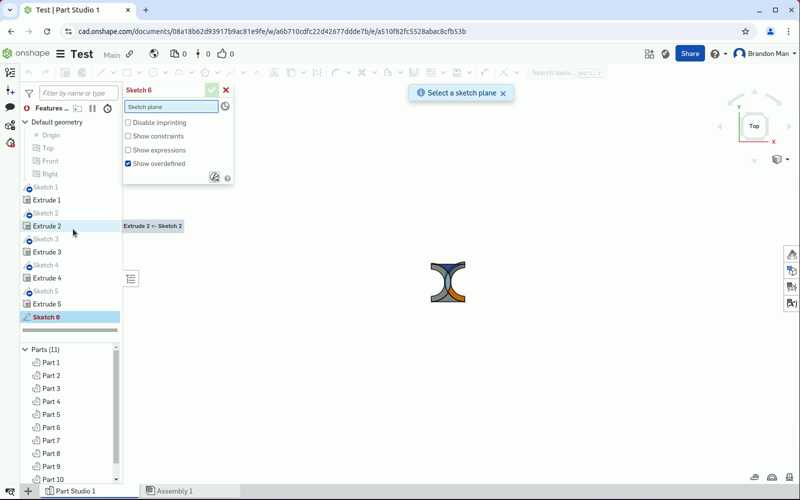
mouse_move(73, 150)
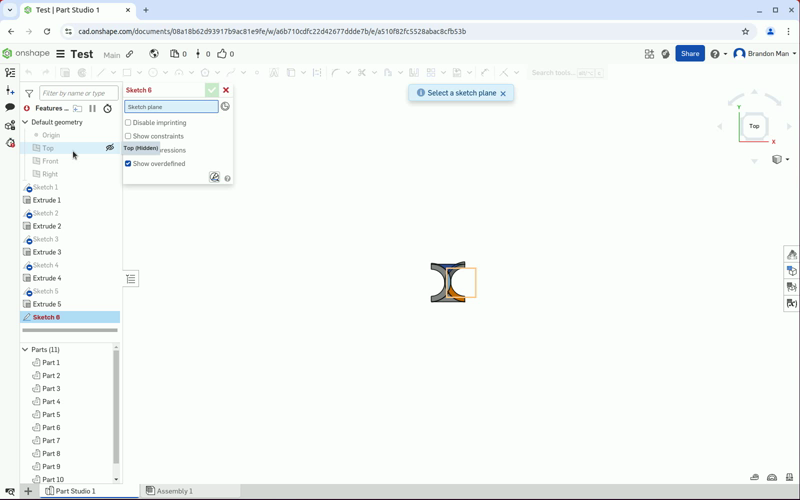
click(73, 150)
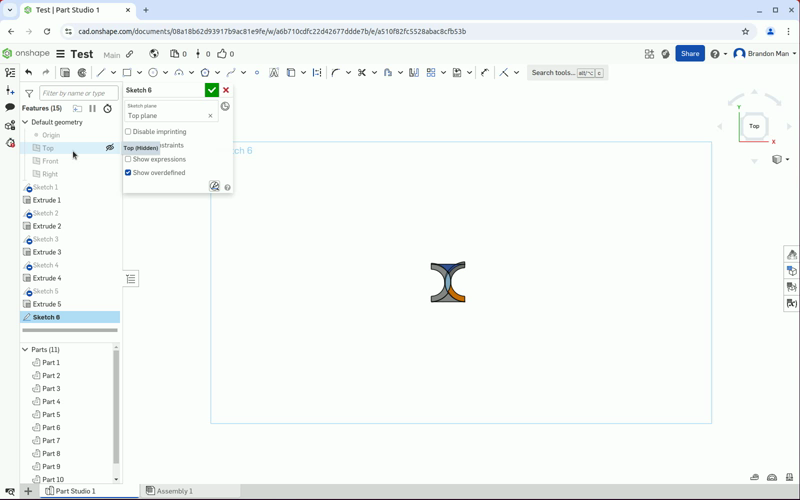
mouse_move(69, 352)
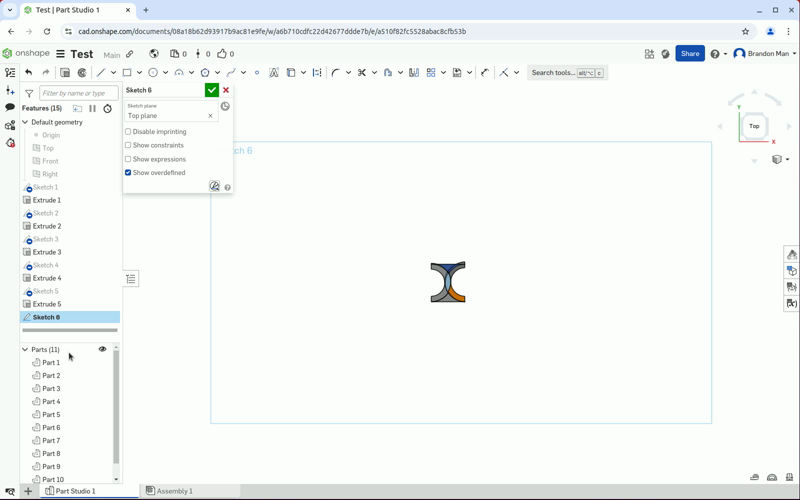
key(y)
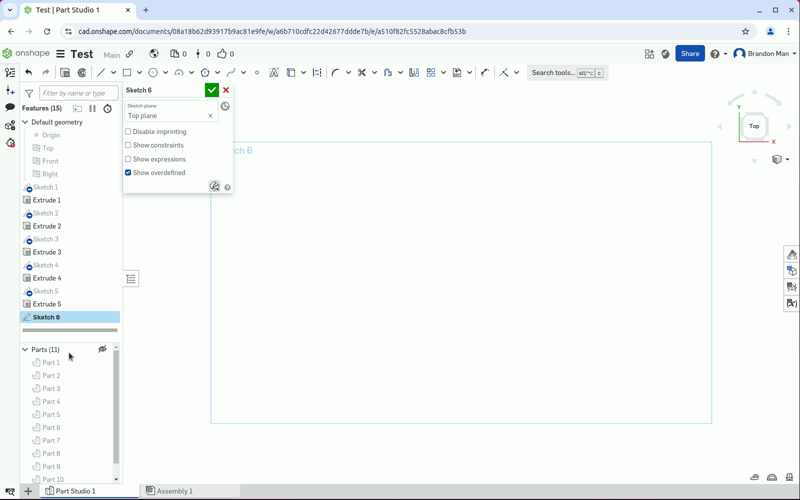
key(l)
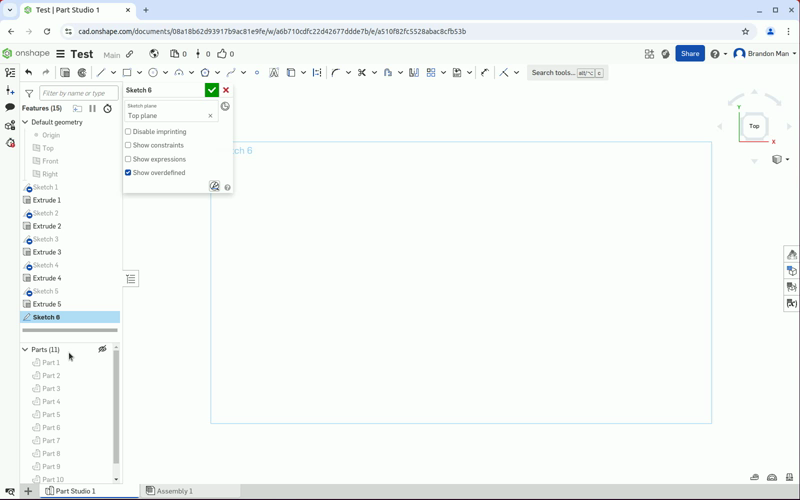
key_down(shift)
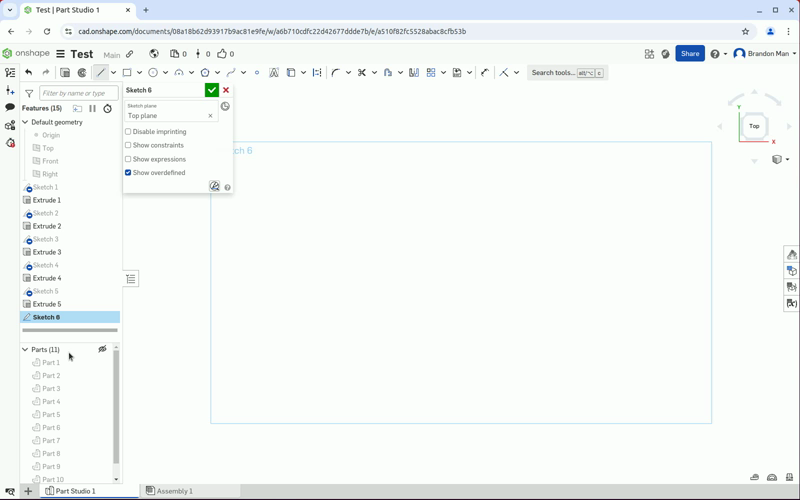
mouse_move(431, 301)
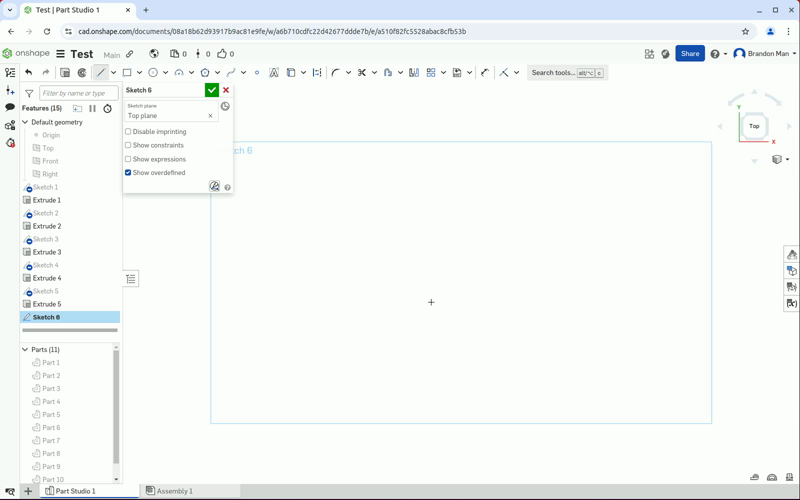
click(431, 301)
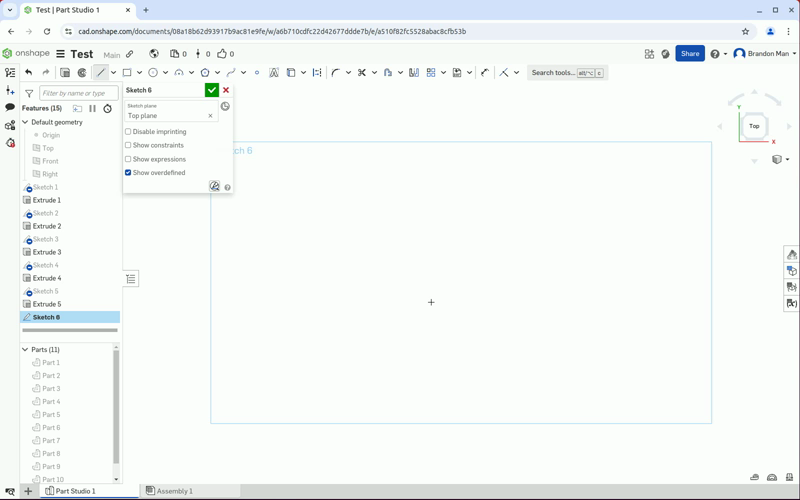
key_up(shift)
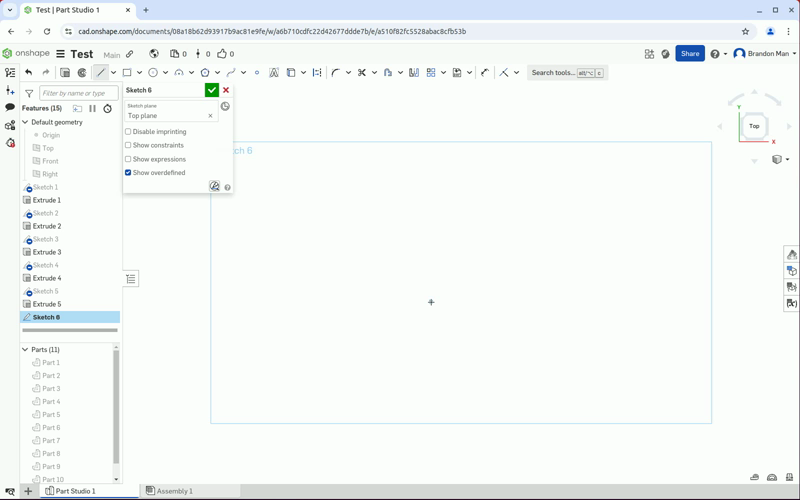
key_down(shift)
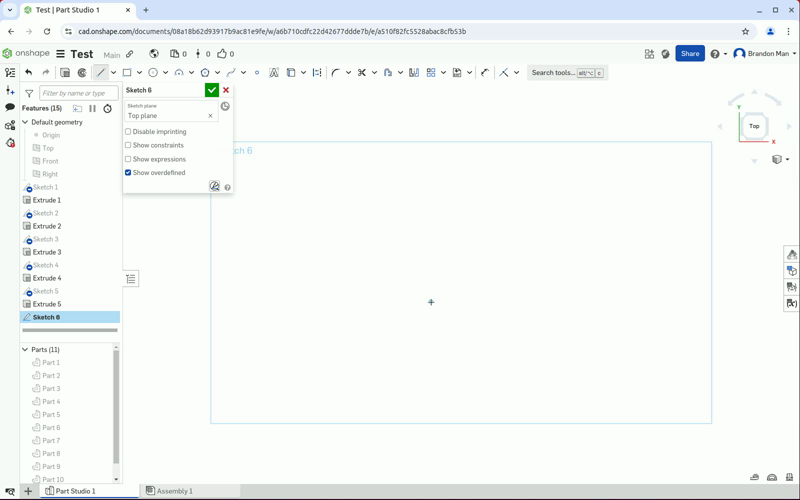
mouse_move(461, 301)
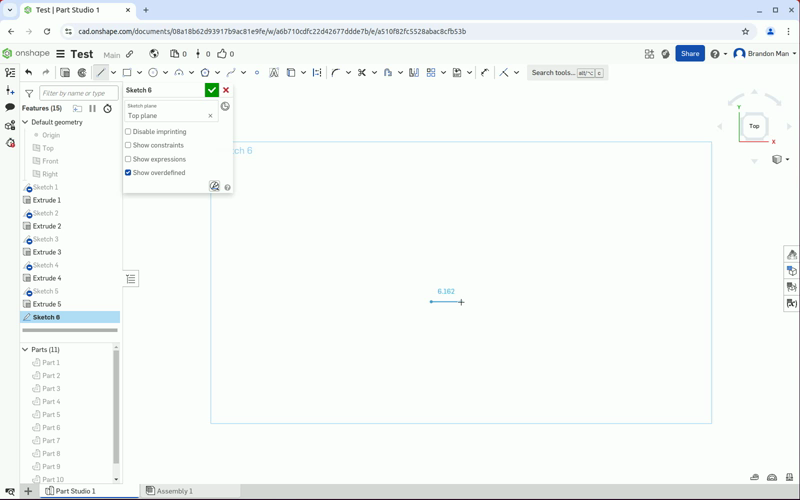
mouse_move(431, 296)
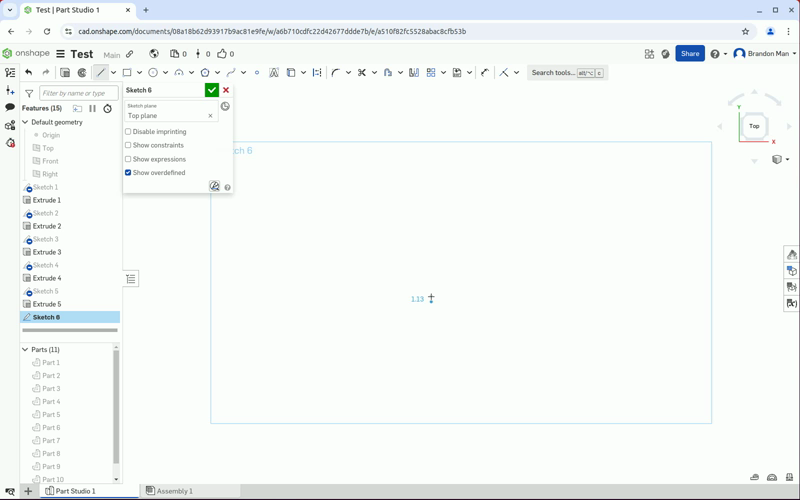
scroll(6)
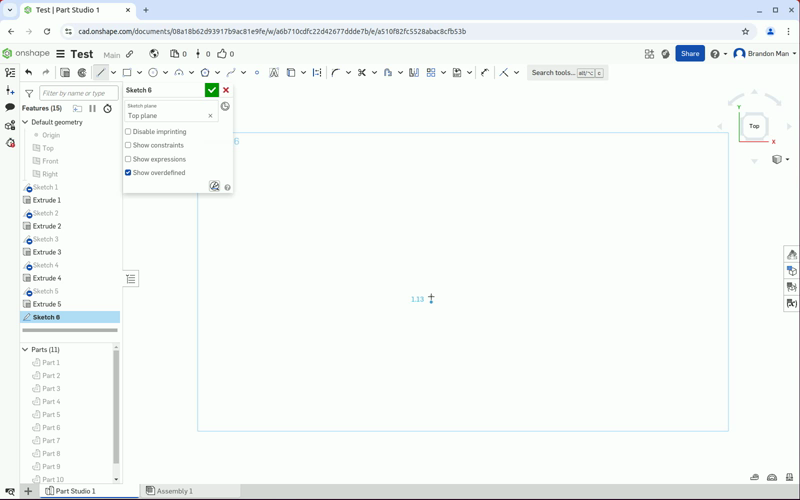
scroll(6)
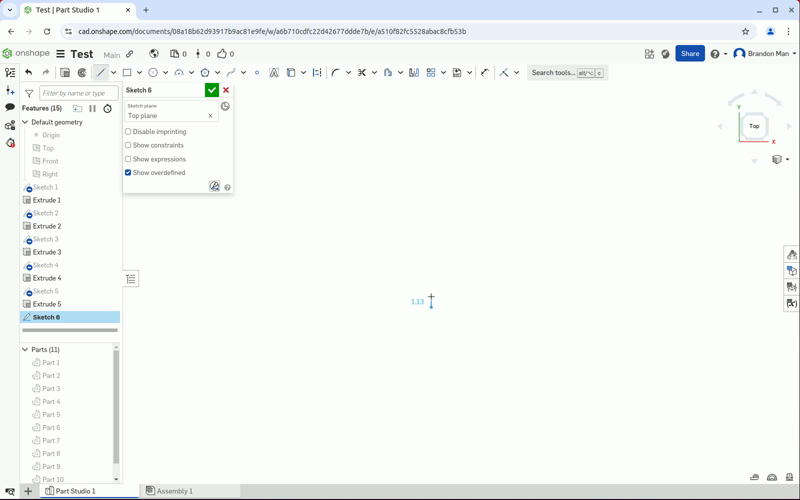
scroll(6)
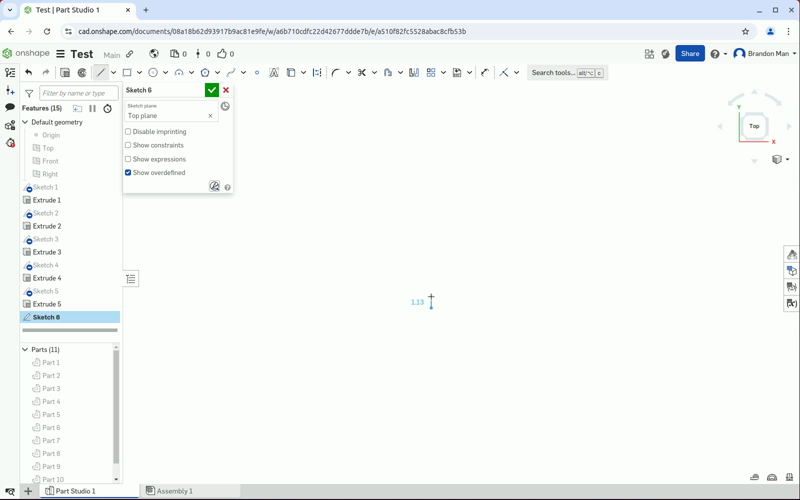
scroll(6)
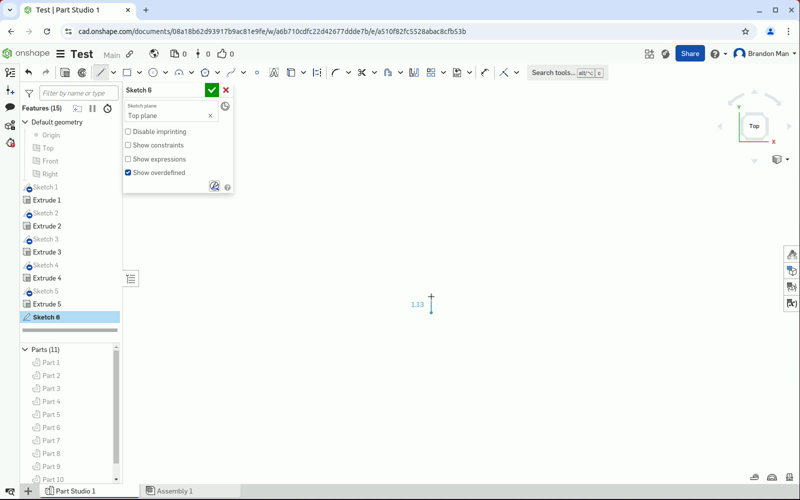
scroll(6)
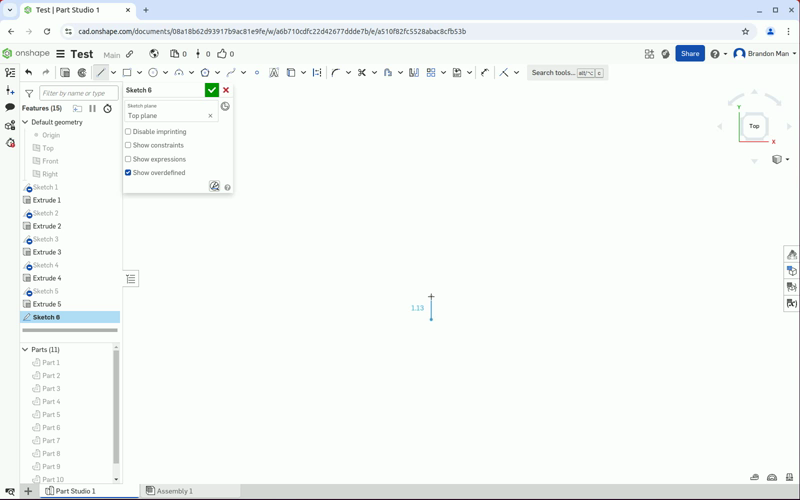
scroll(6)
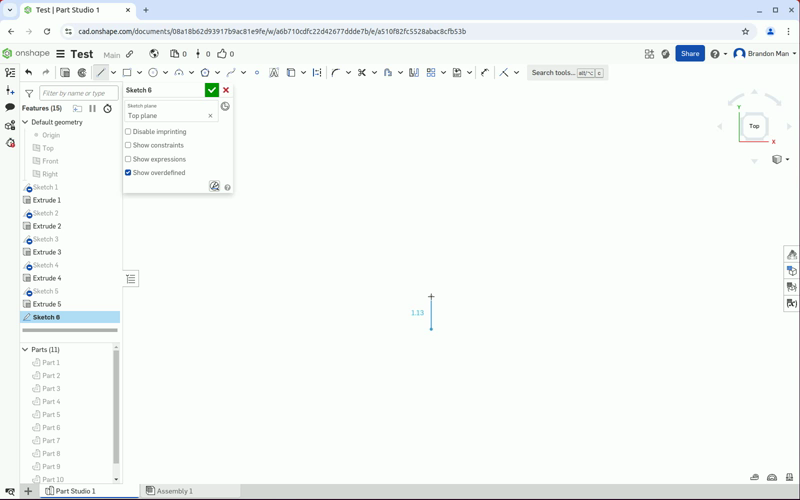
scroll(6)
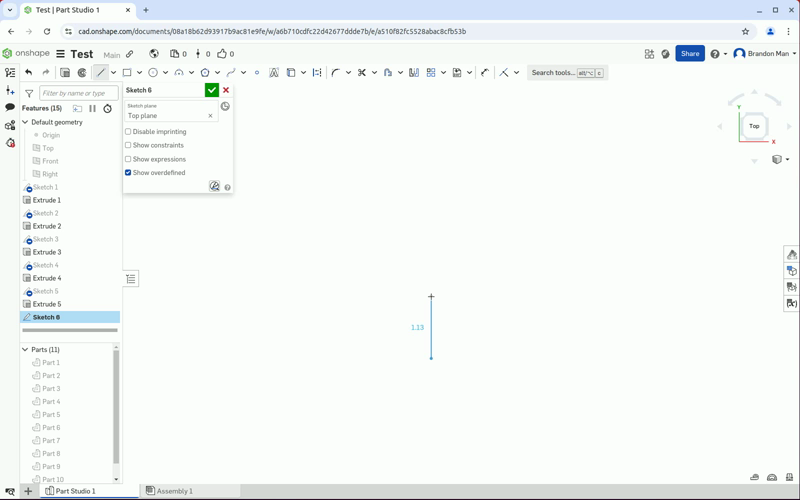
click(431, 296)
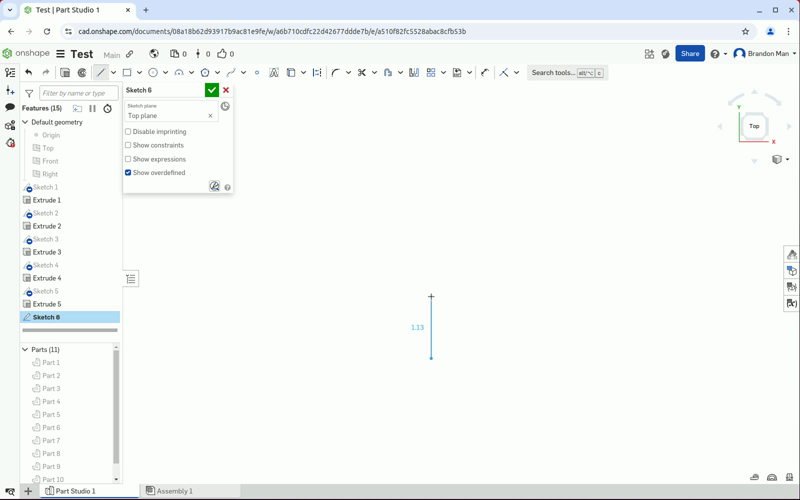
scroll(-6)
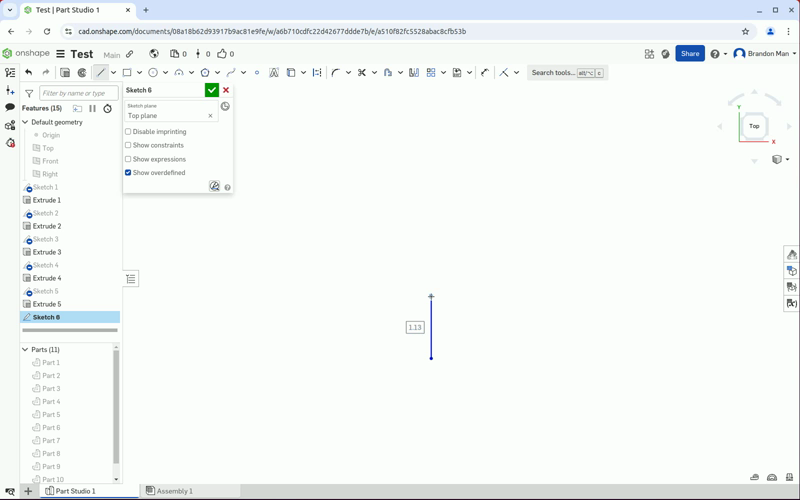
scroll(-6)
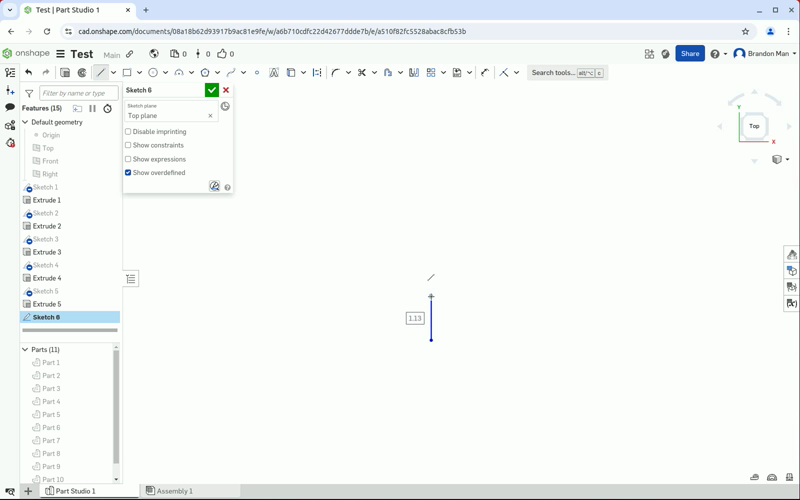
scroll(-6)
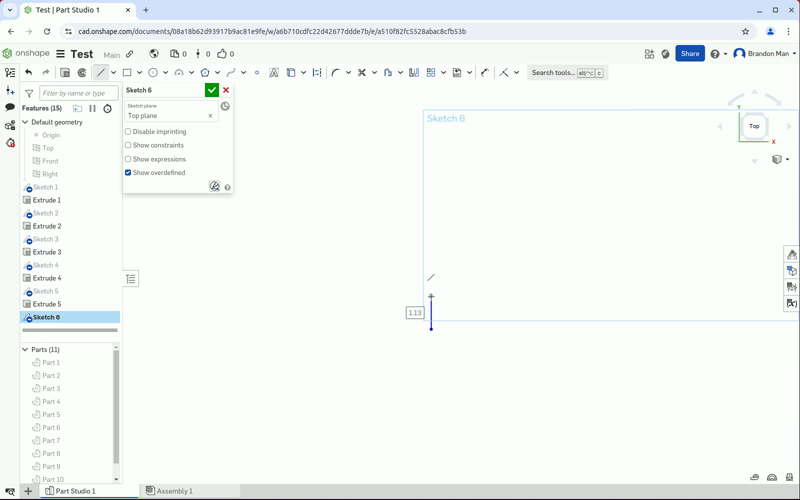
scroll(-6)
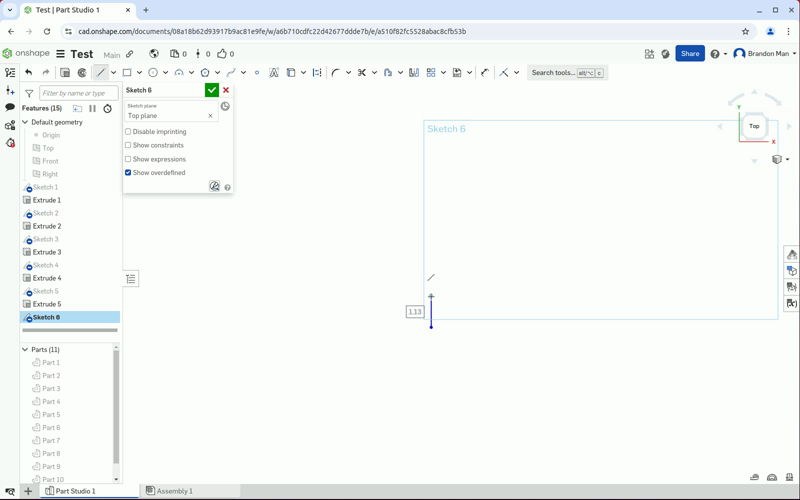
scroll(-6)
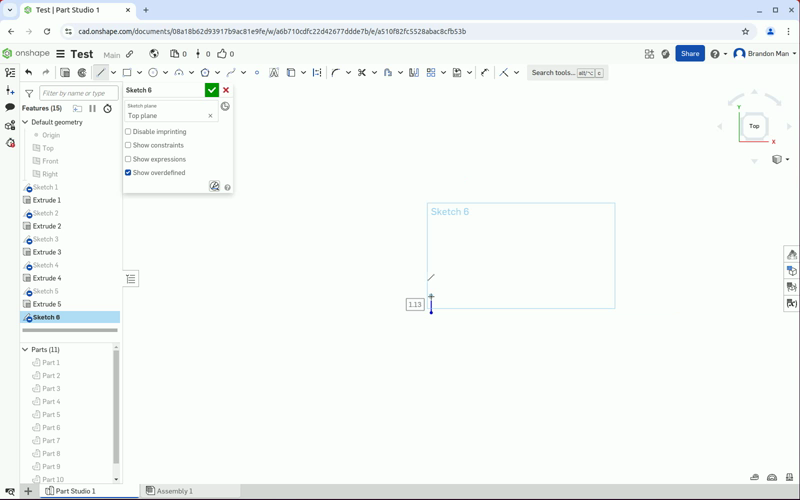
scroll(-6)
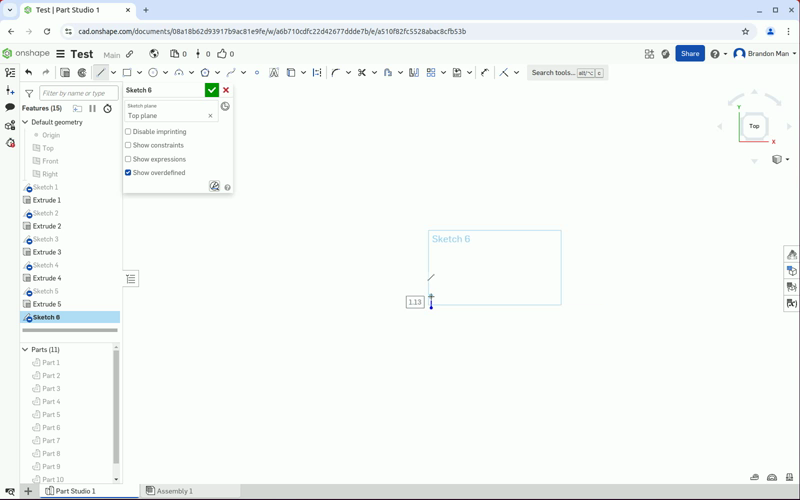
scroll(-6)
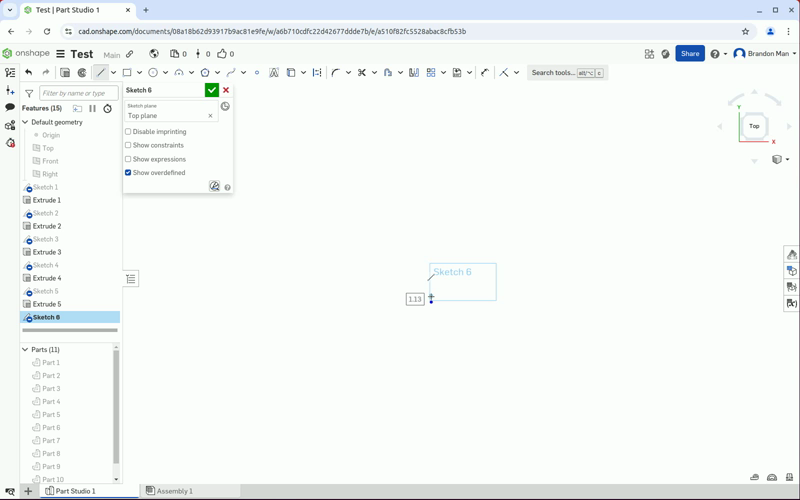
key_up(shift)
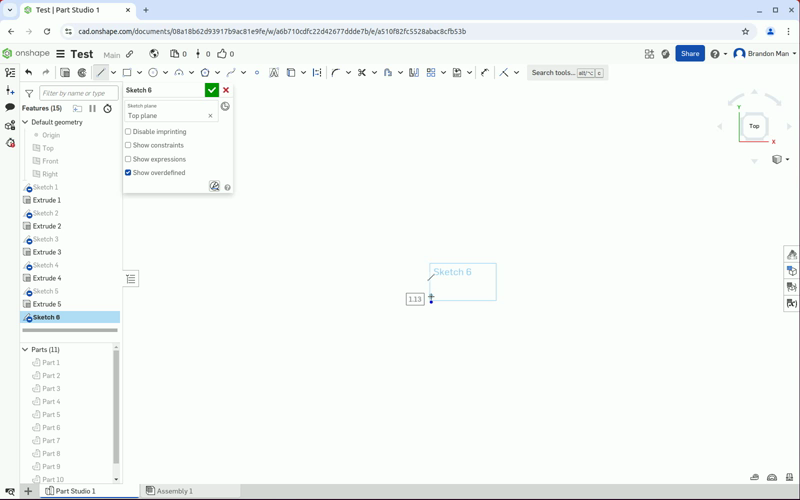
key(esc)
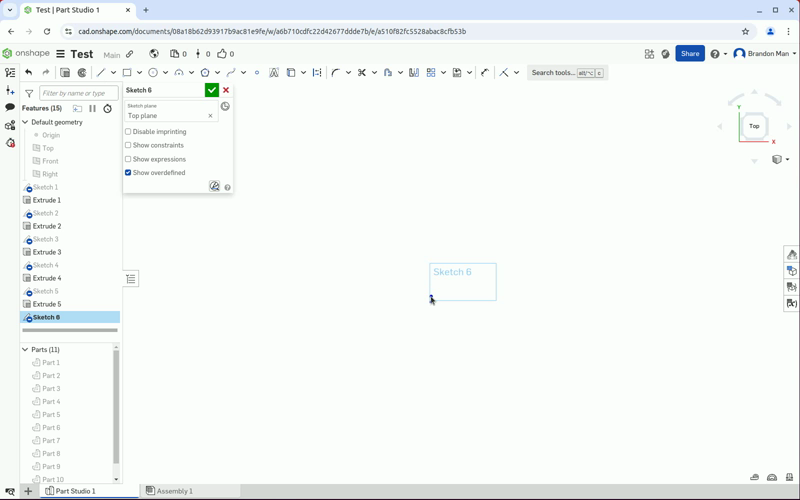
key(a)
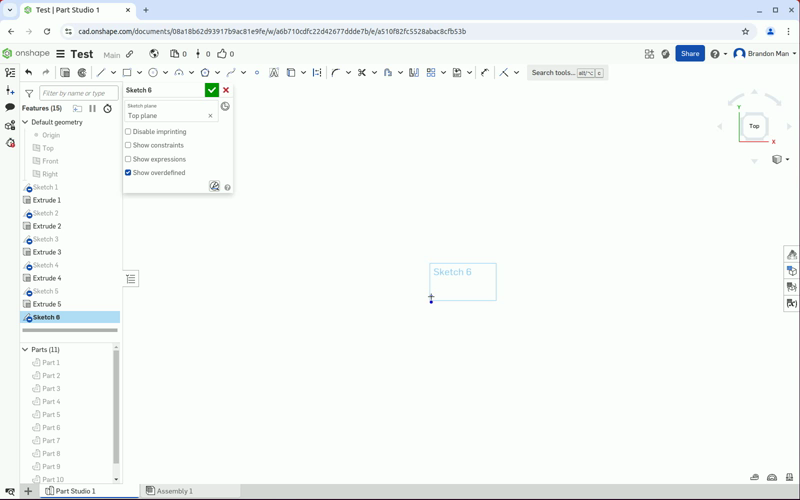
mouse_move(431, 296)
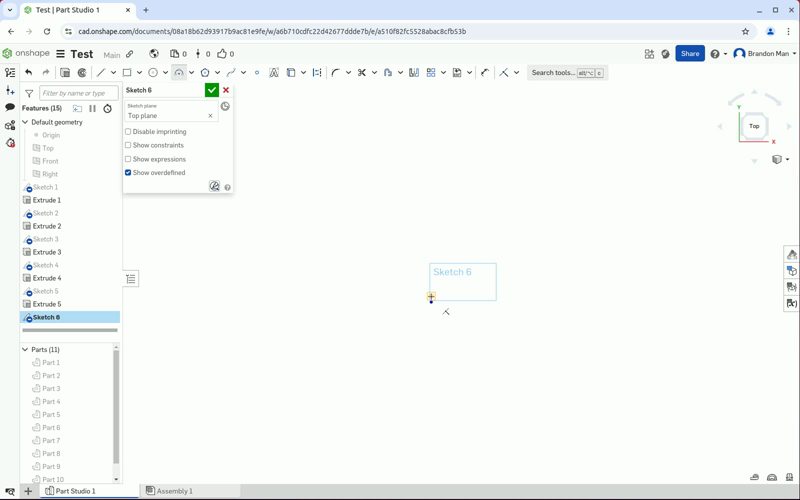
click(431, 296)
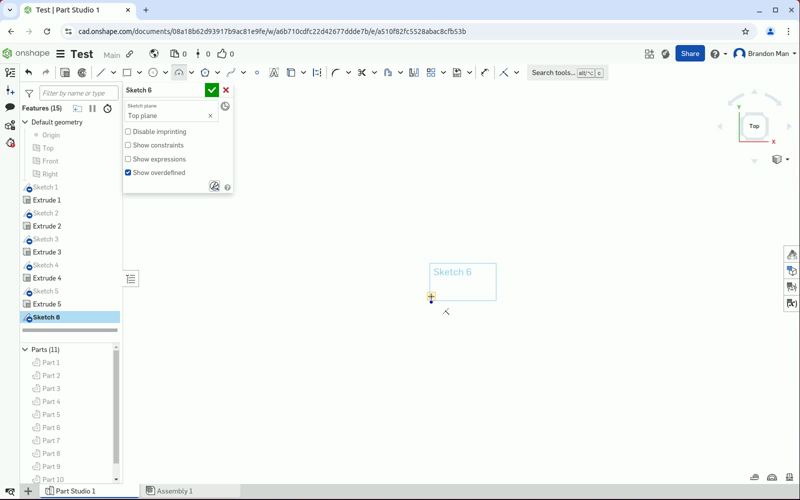
key_down(shift)
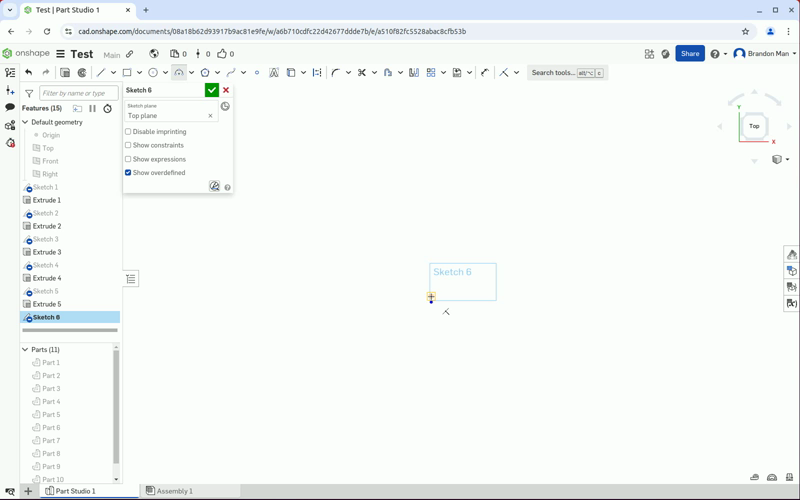
mouse_move(431, 269)
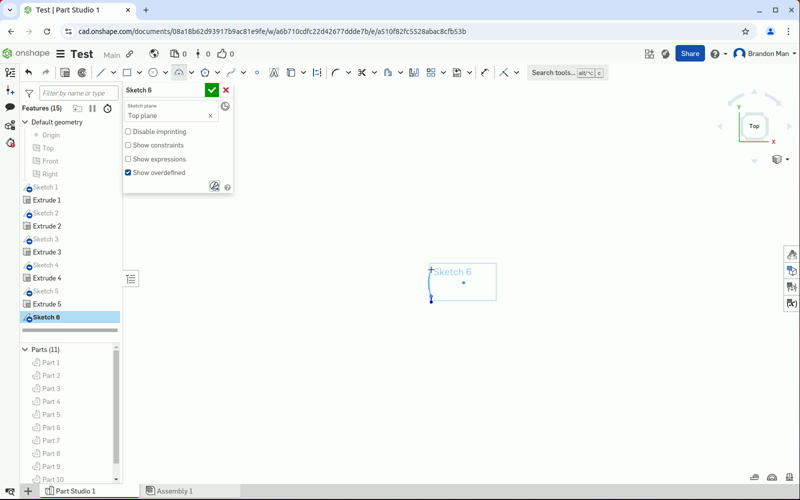
click(431, 269)
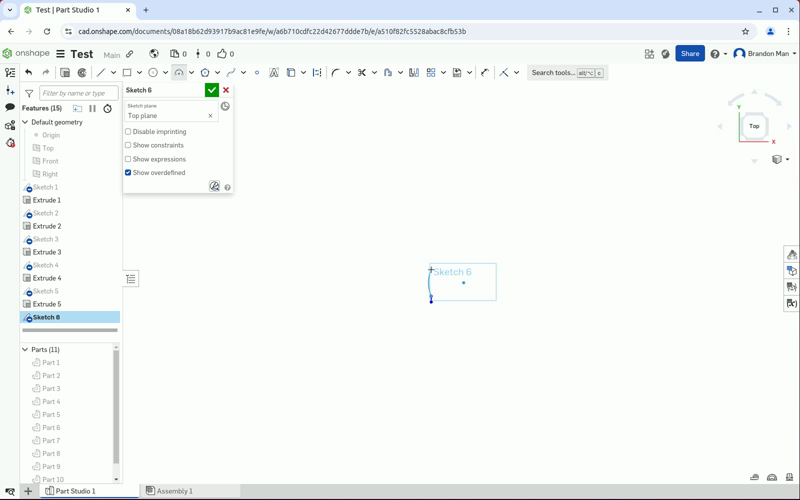
mouse_move(418, 282)
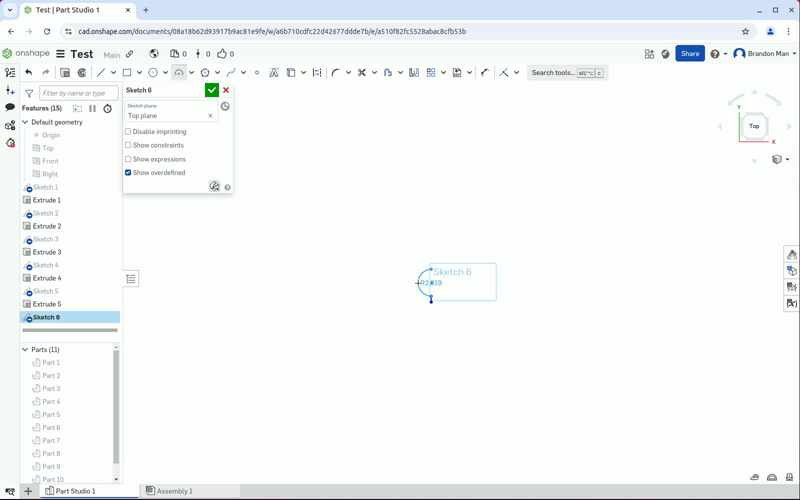
click(418, 282)
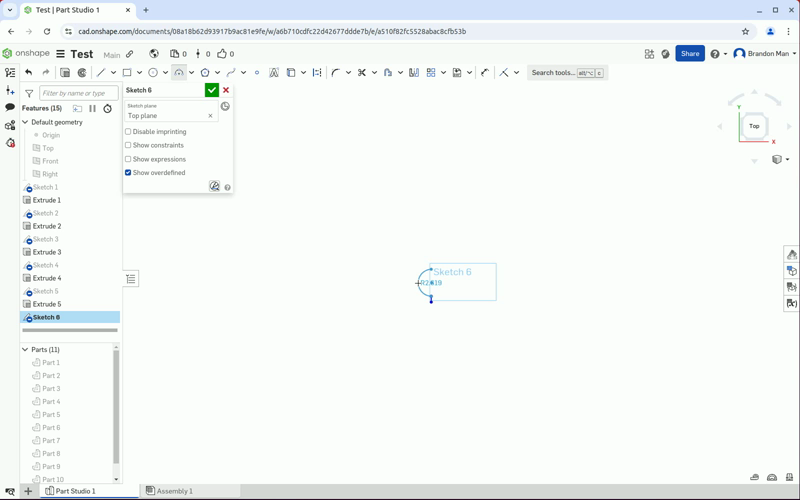
key_up(shift)
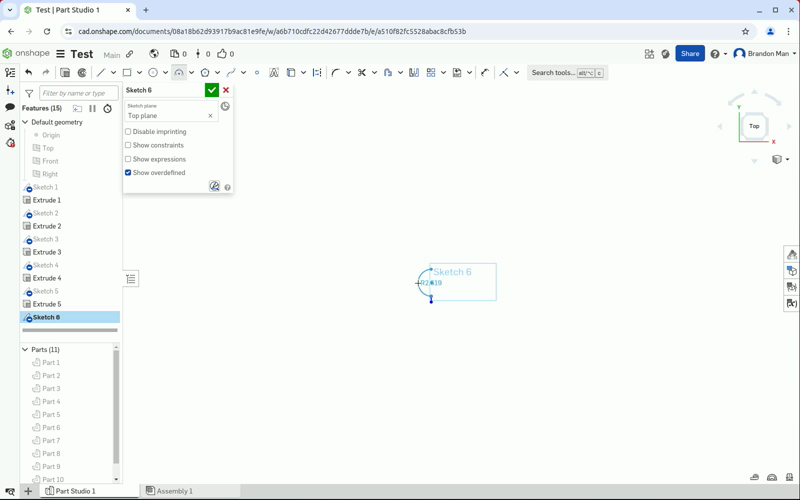
key(esc)
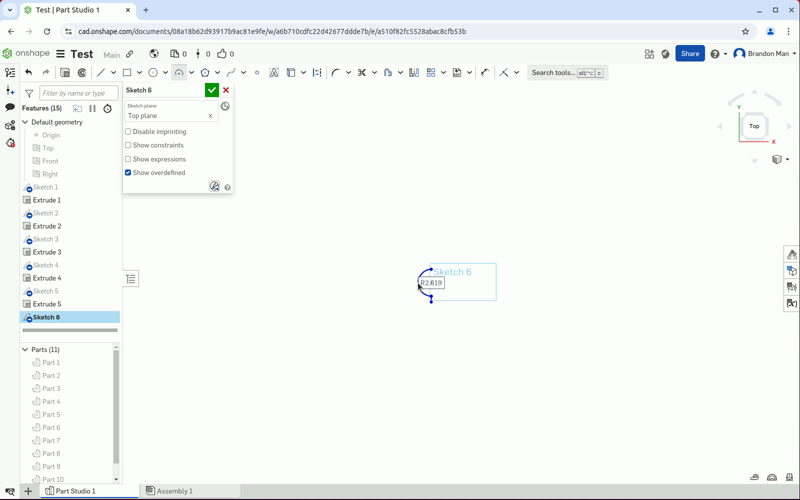
key(l)
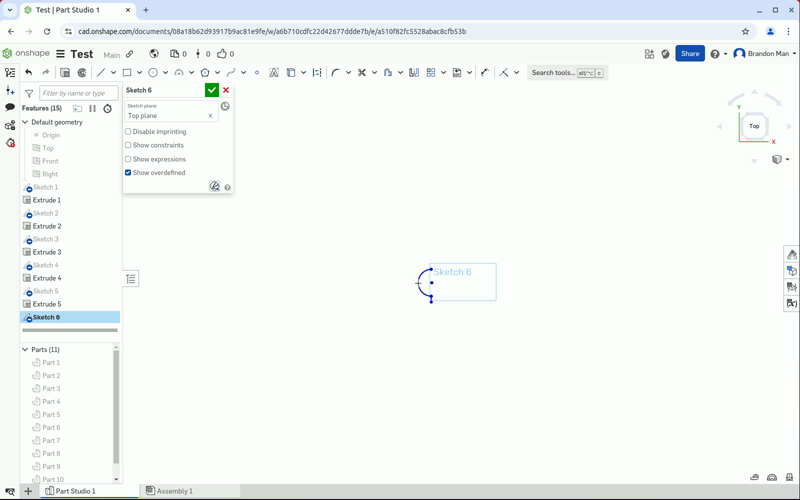
mouse_move(431, 269)
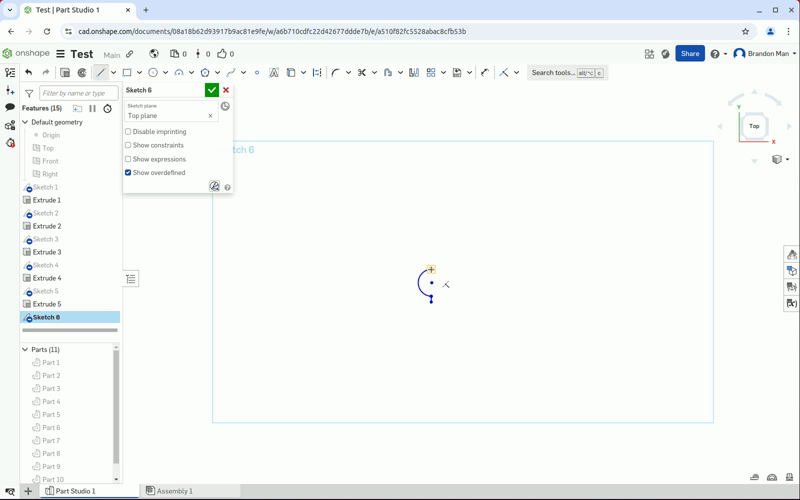
click(431, 269)
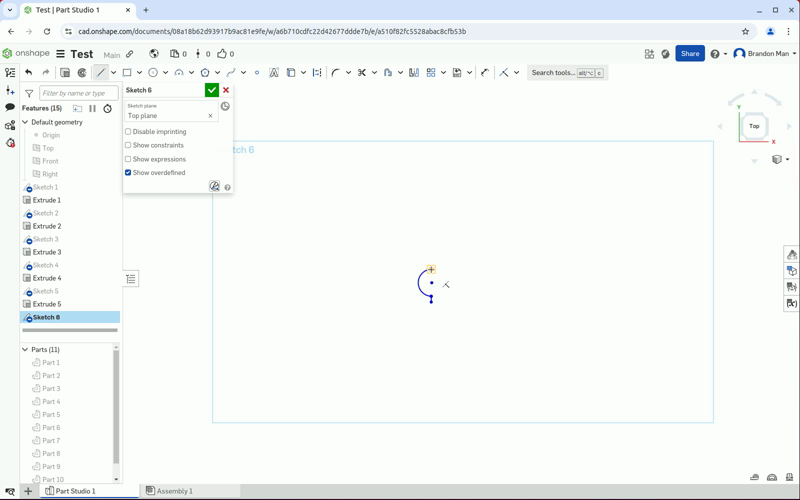
key_down(shift)
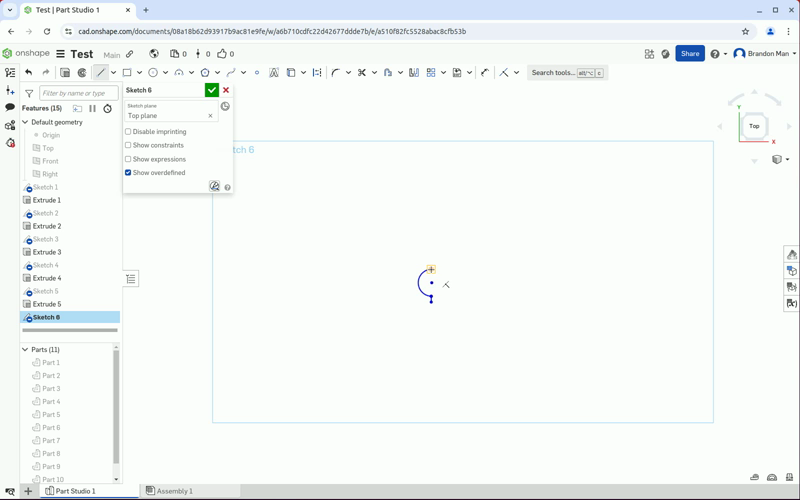
mouse_move(461, 269)
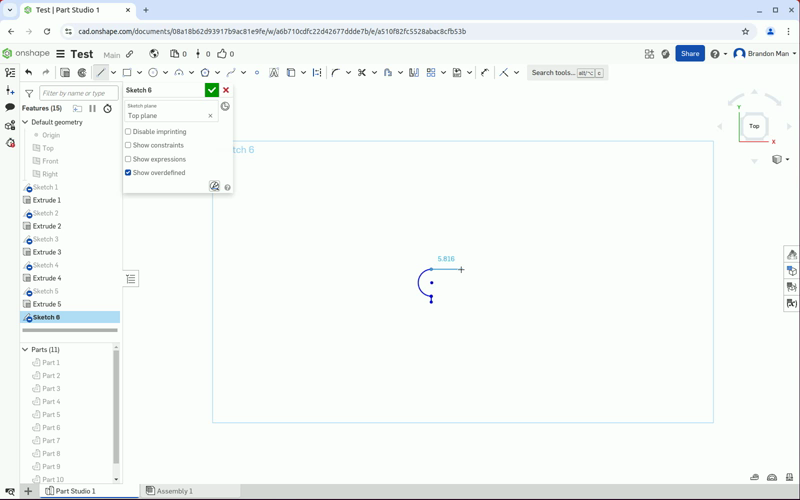
mouse_move(431, 263)
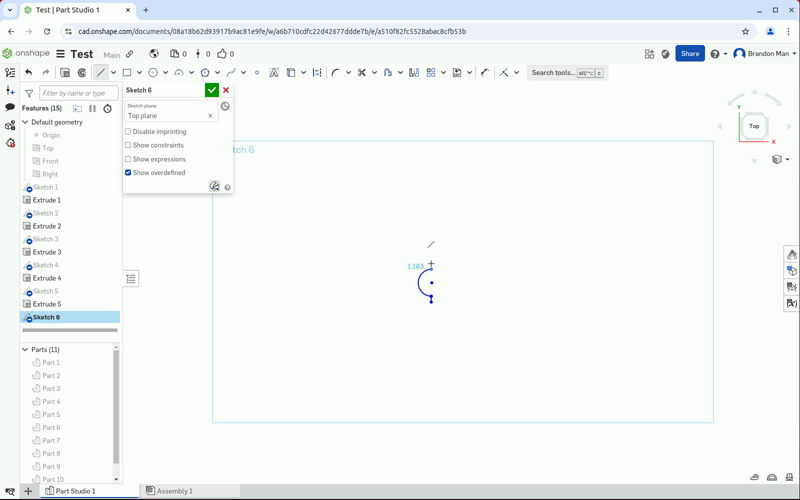
scroll(6)
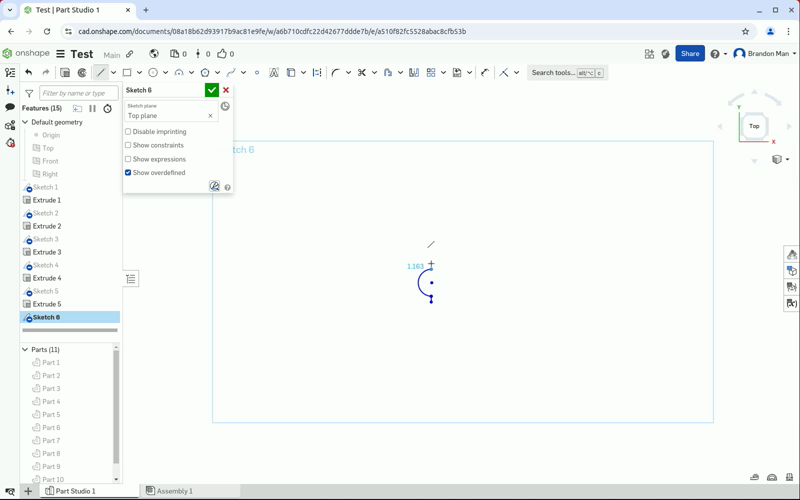
scroll(6)
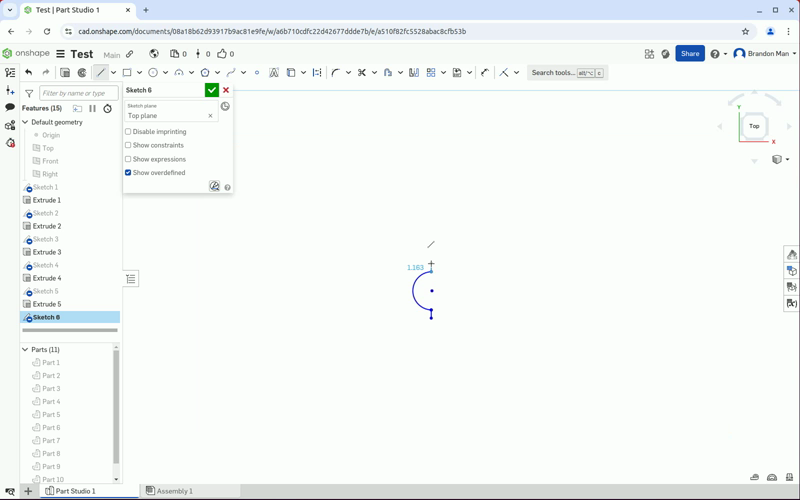
scroll(6)
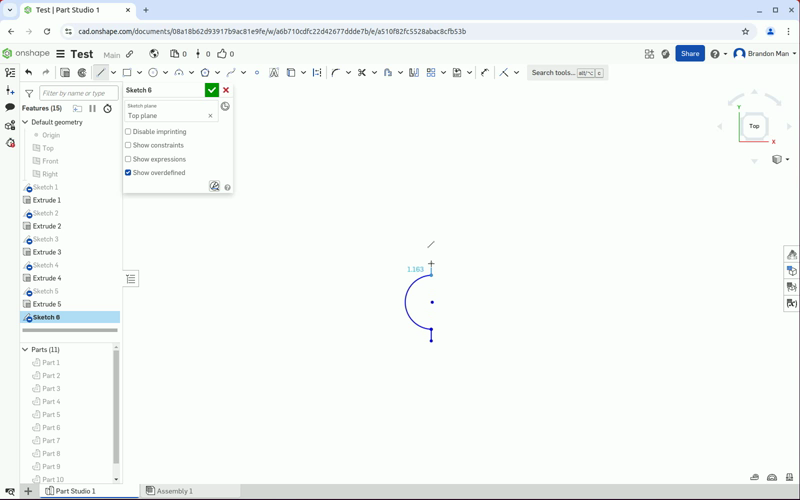
scroll(6)
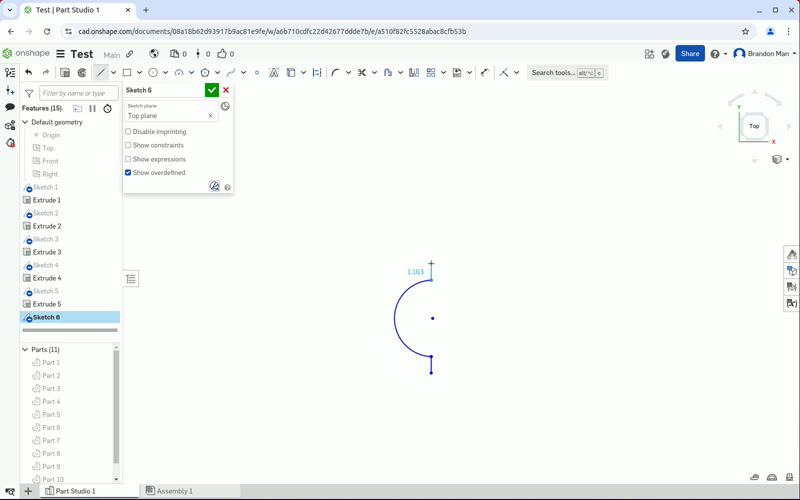
scroll(6)
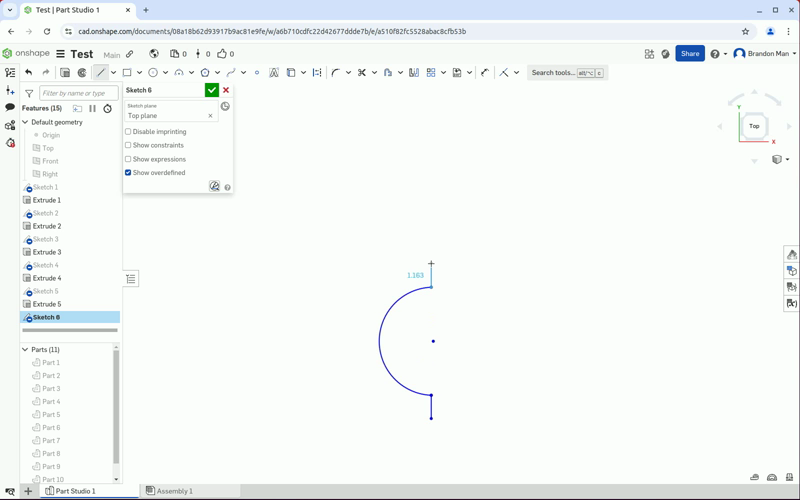
scroll(6)
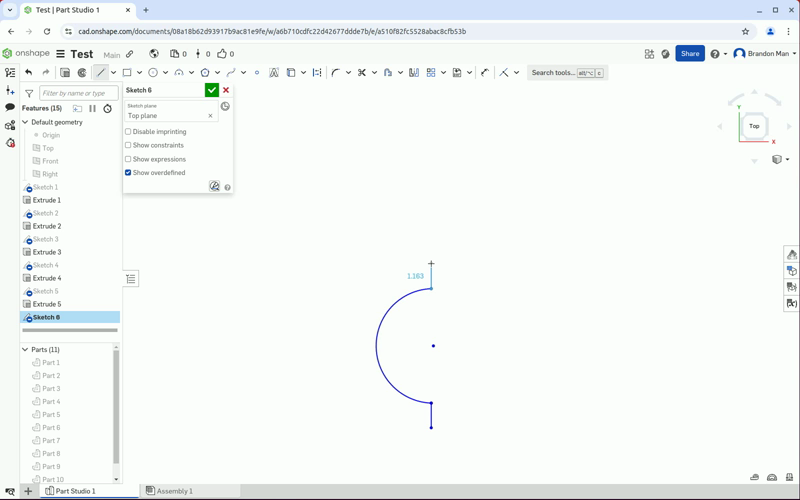
scroll(6)
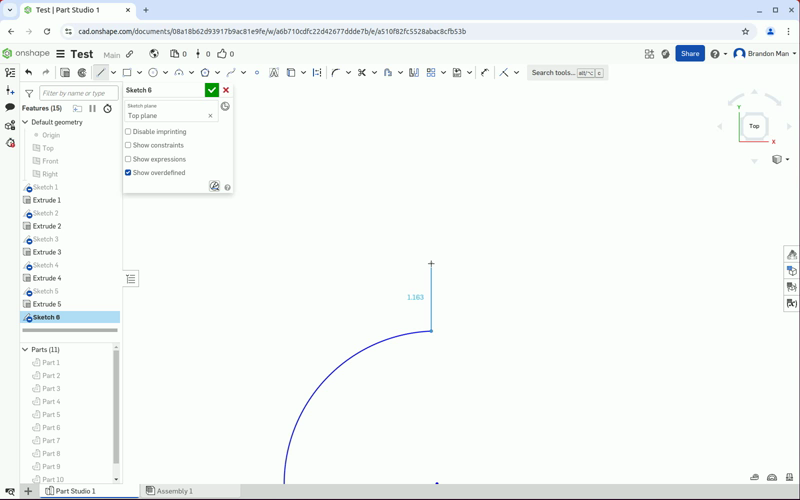
click(431, 263)
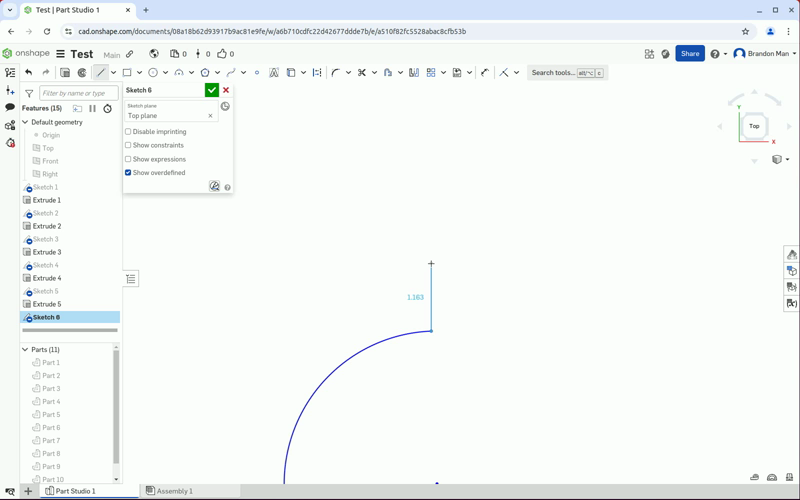
scroll(-6)
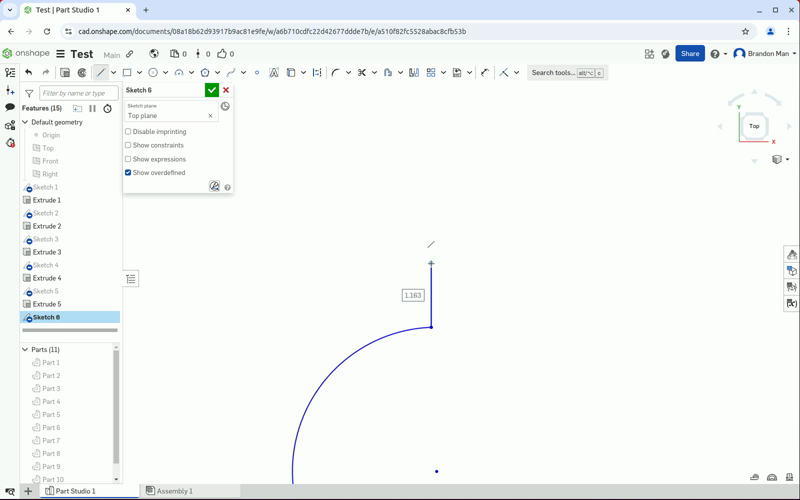
scroll(-6)
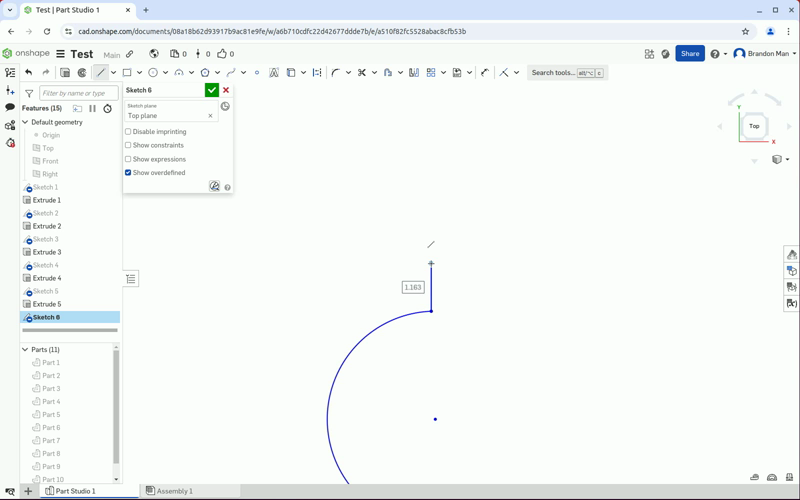
scroll(-6)
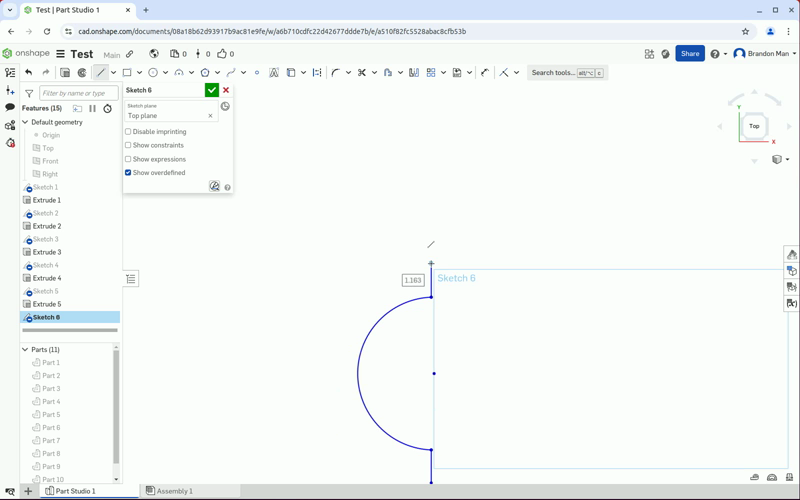
scroll(-6)
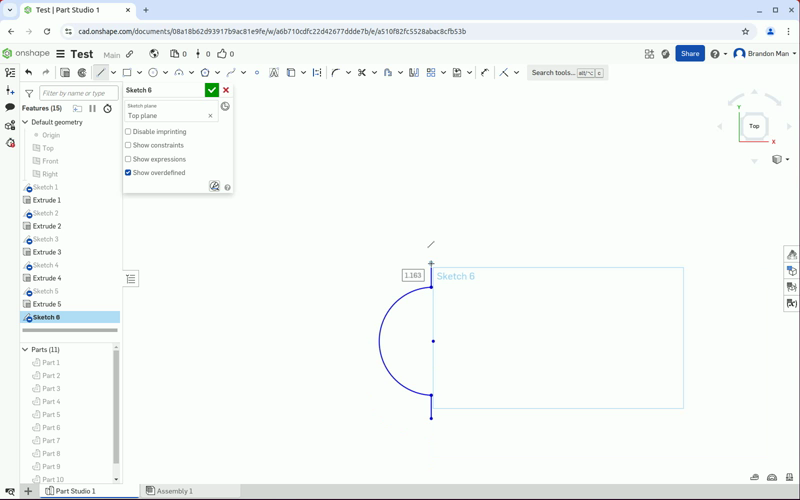
scroll(-6)
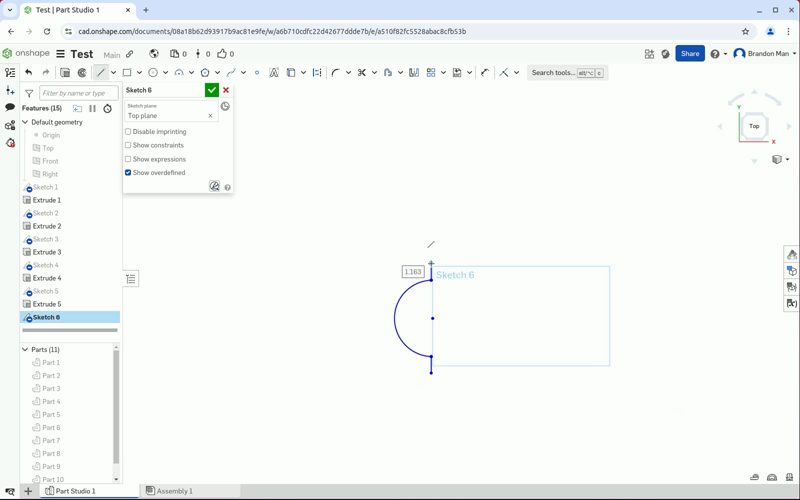
scroll(-6)
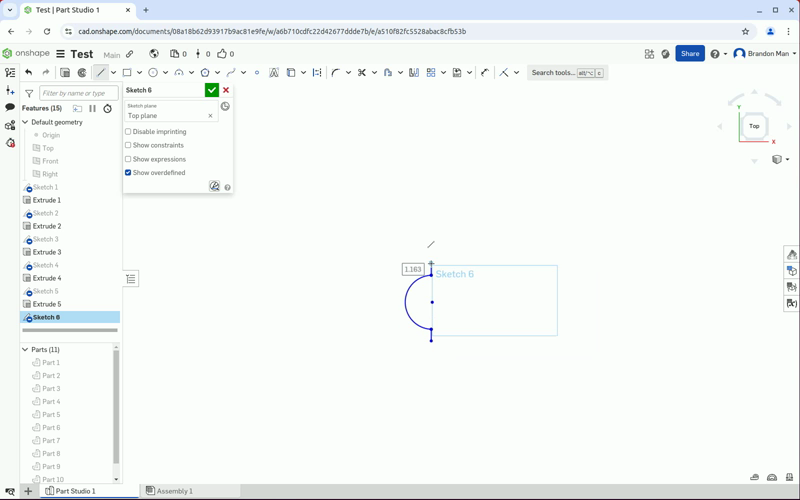
scroll(-6)
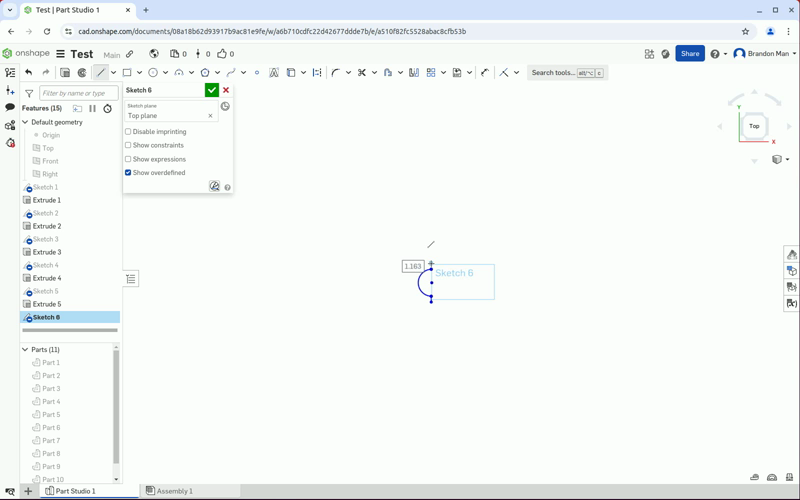
key_up(shift)
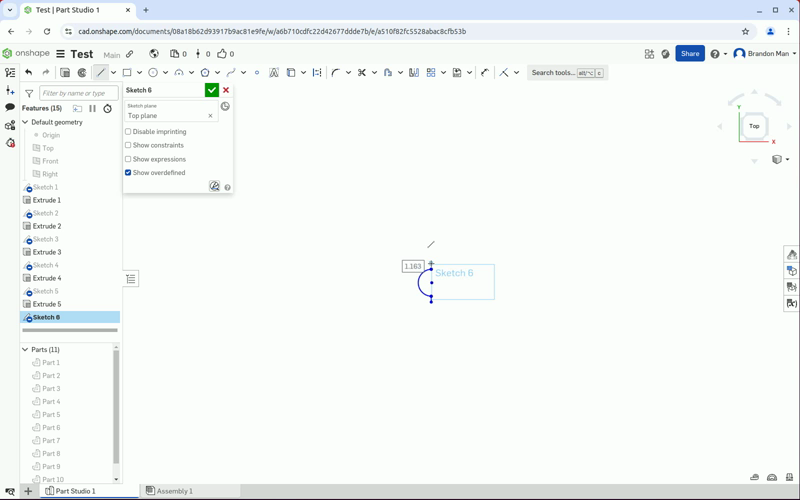
key(esc)
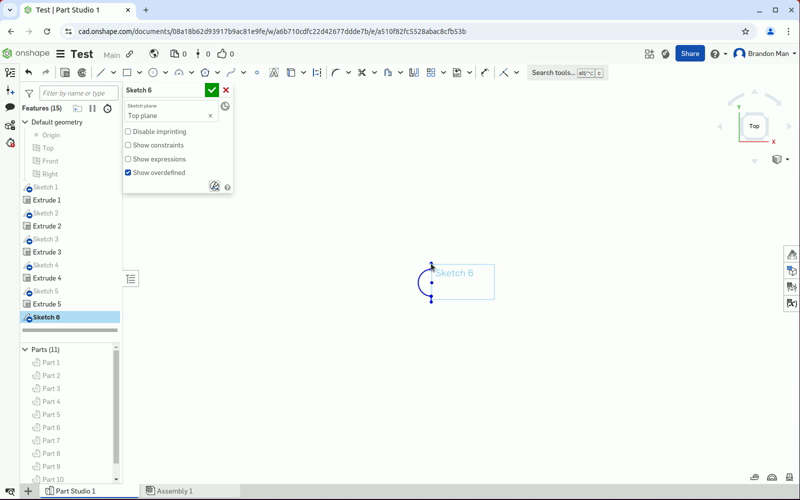
key(a)
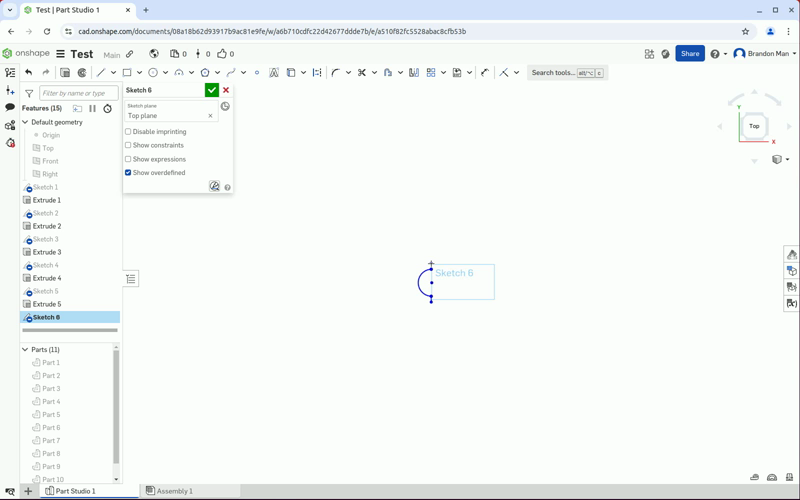
mouse_move(431, 263)
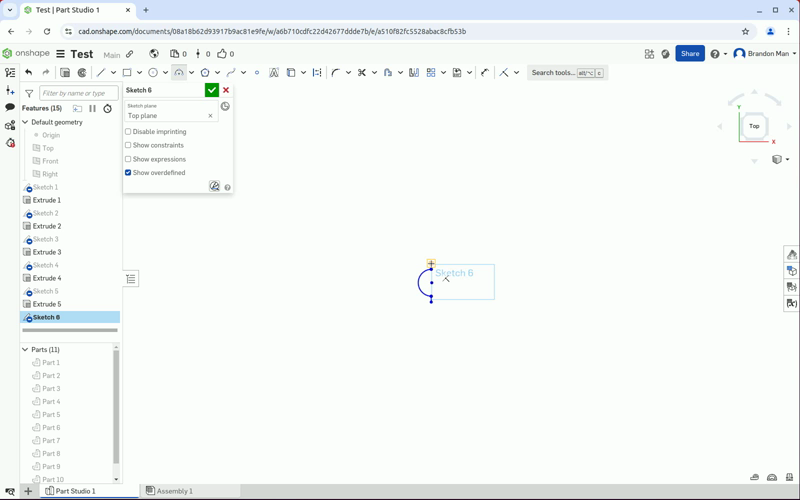
click(431, 263)
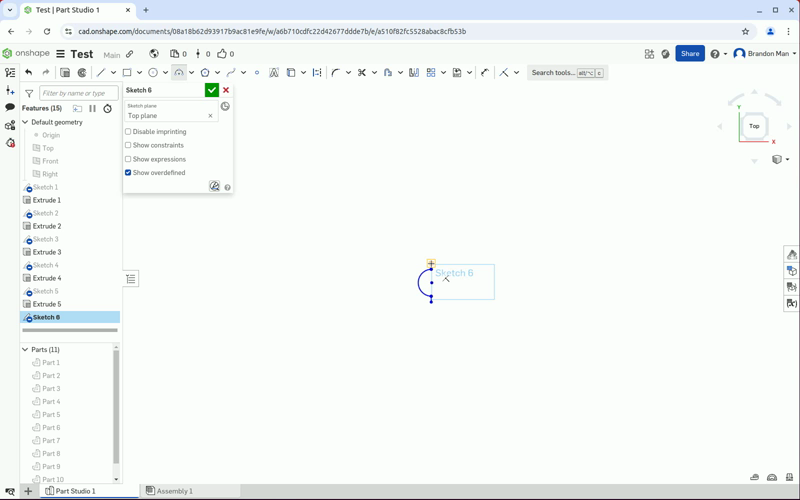
mouse_move(431, 301)
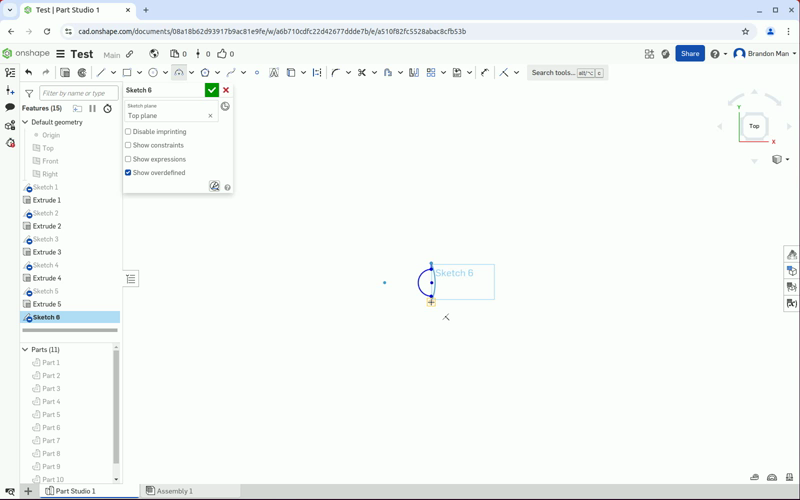
click(431, 301)
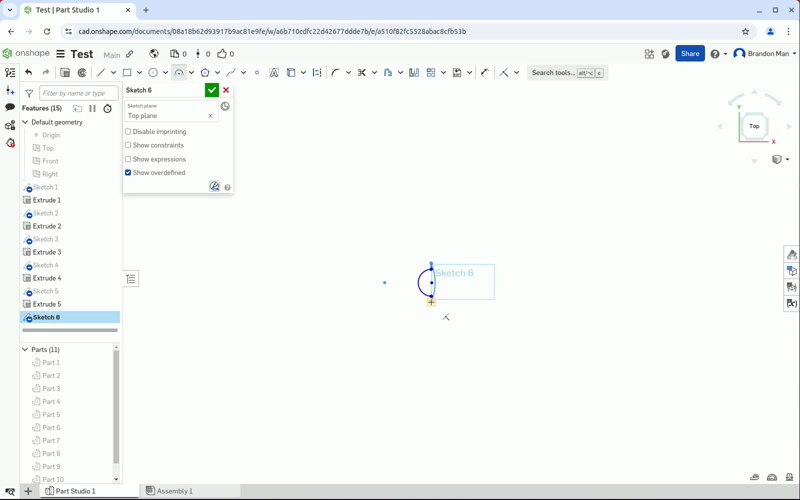
key_down(shift)
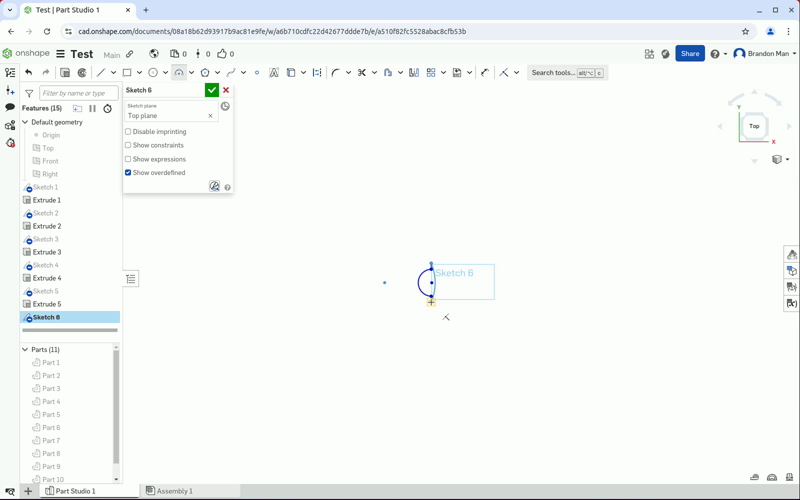
mouse_move(412, 282)
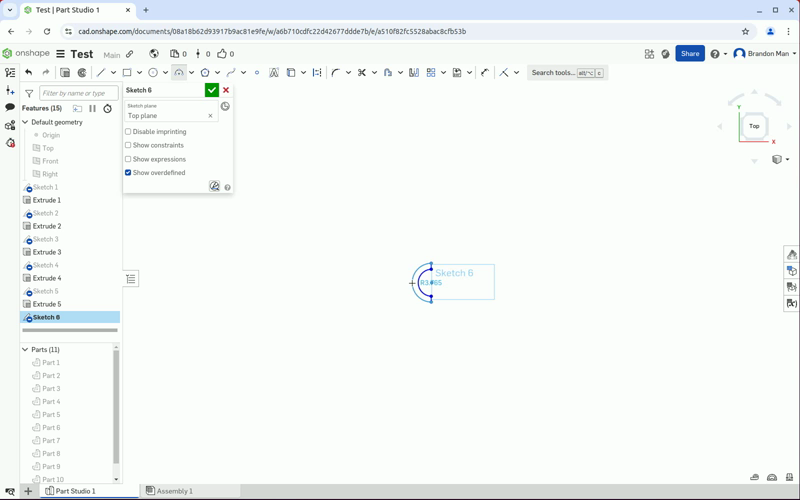
click(412, 282)
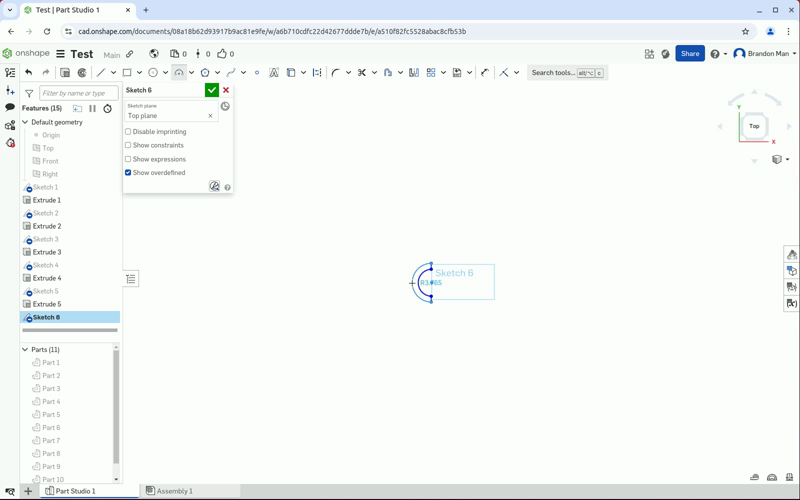
key_up(shift)
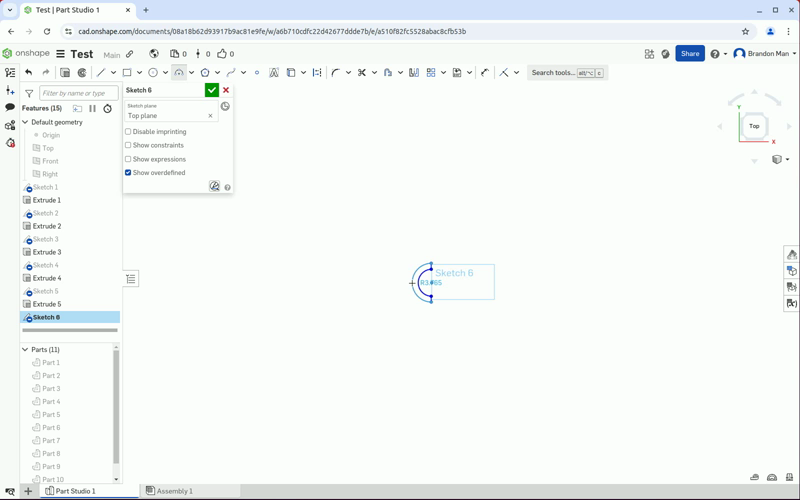
key(esc)
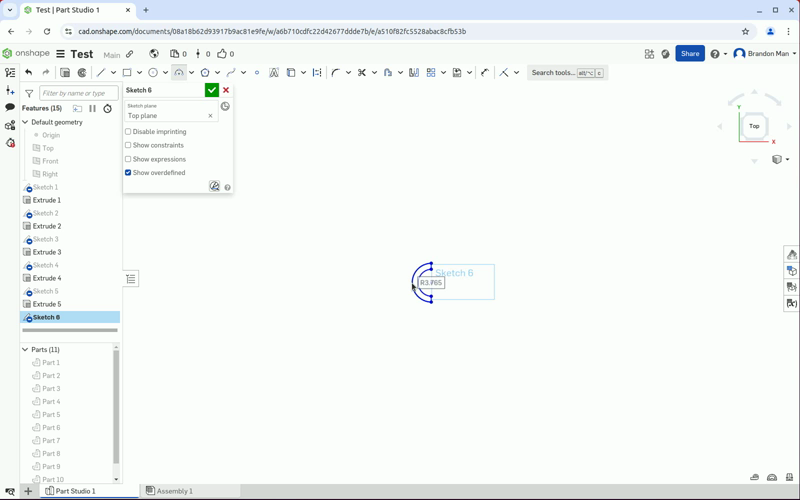
mouse_move(428, 289)
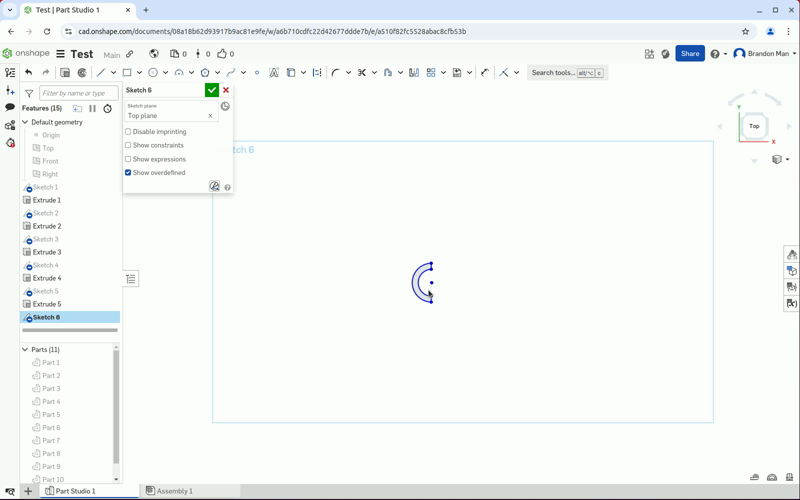
scroll(6)
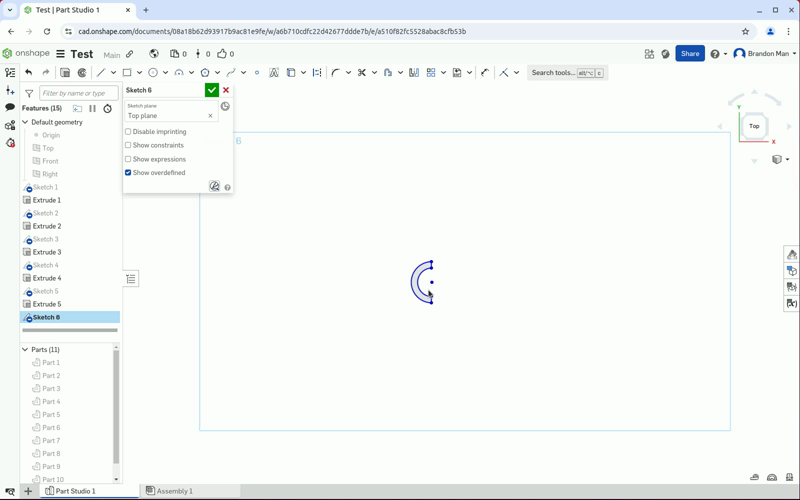
scroll(6)
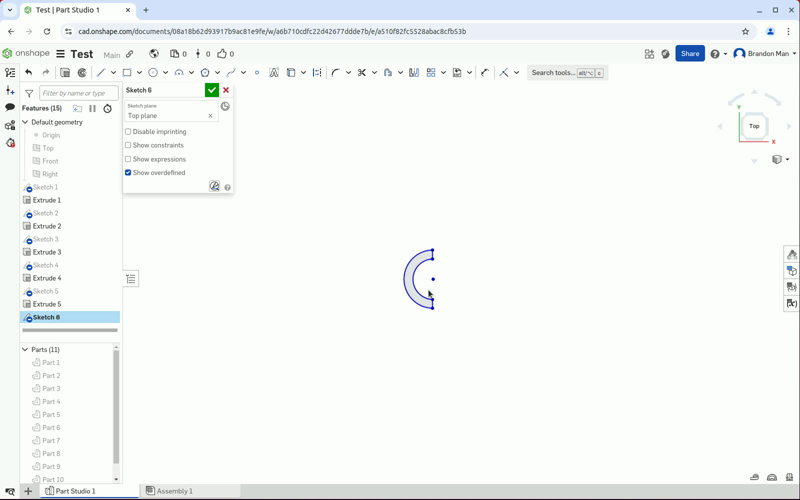
scroll(6)
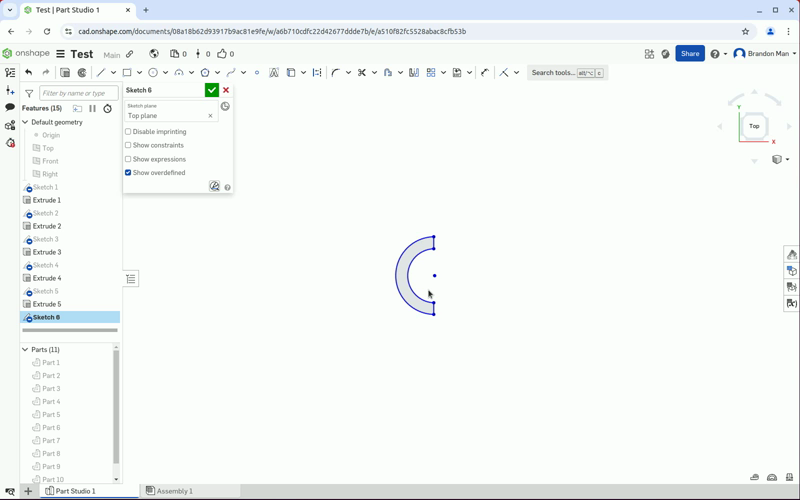
scroll(6)
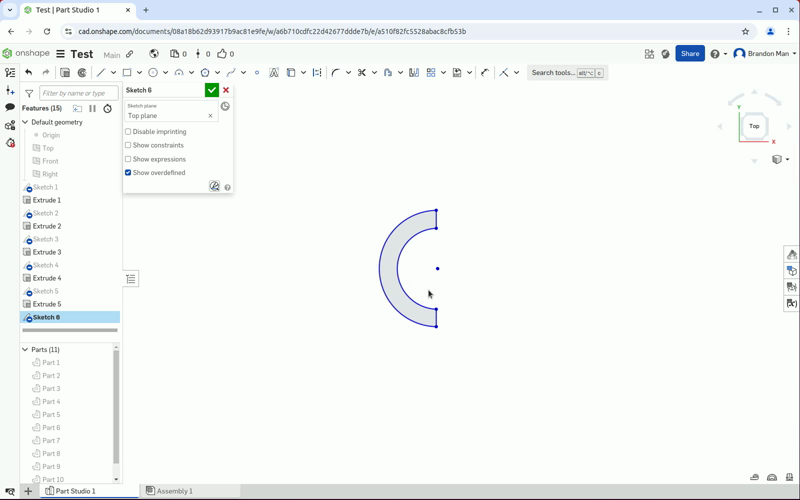
scroll(6)
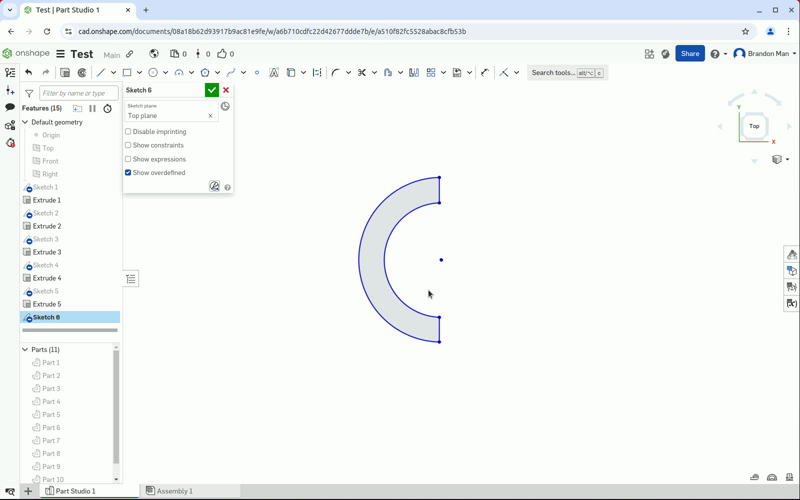
scroll(6)
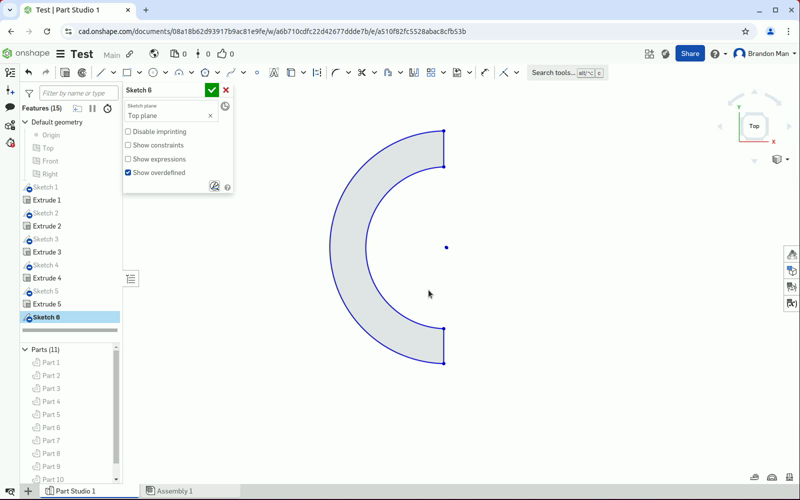
scroll(6)
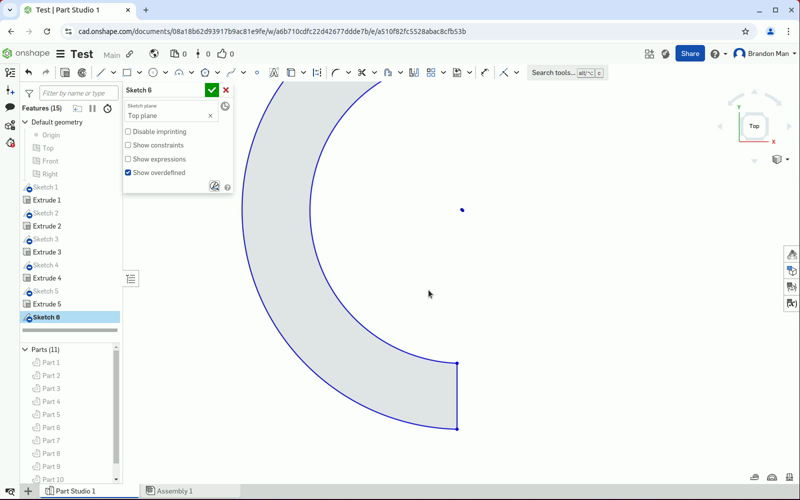
click(428, 289)
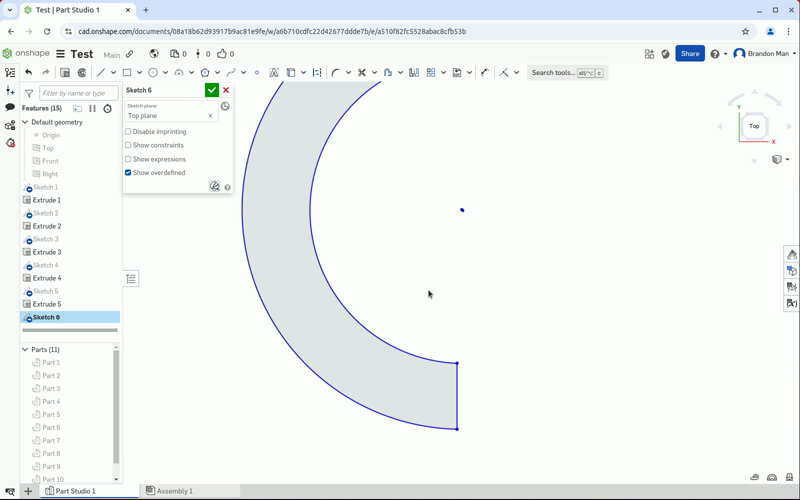
scroll(-6)
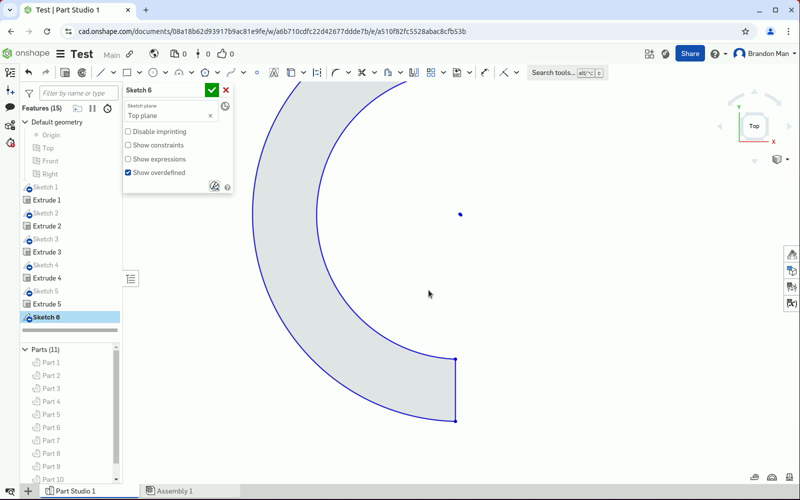
scroll(-6)
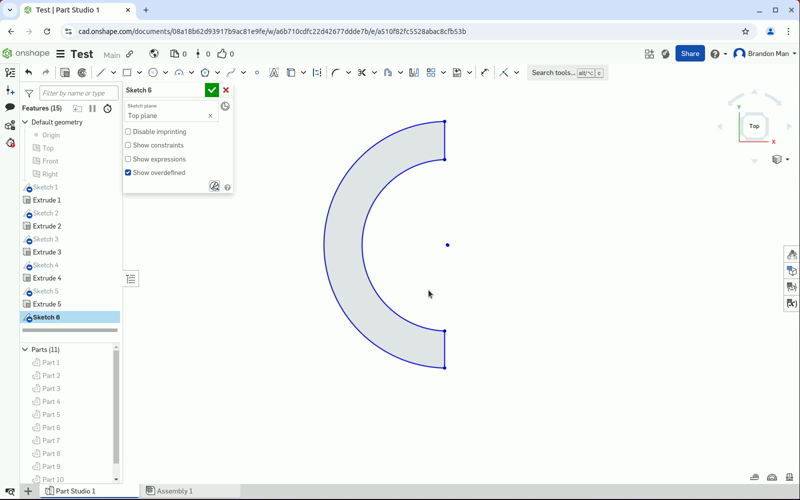
scroll(-6)
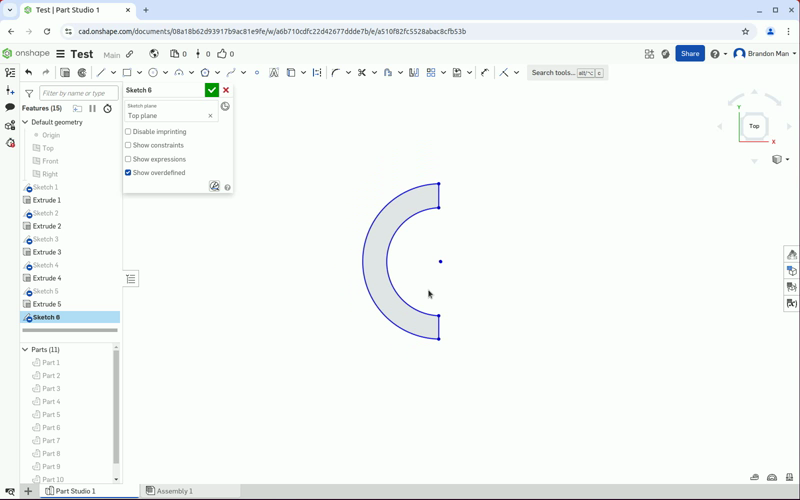
scroll(-6)
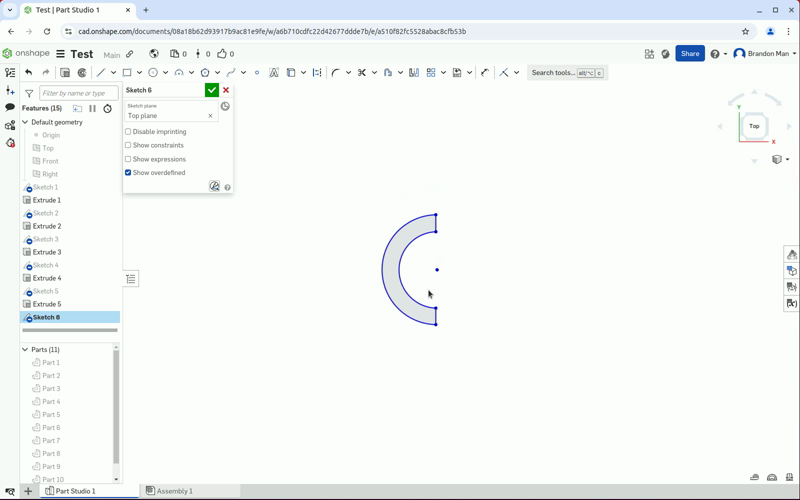
scroll(-6)
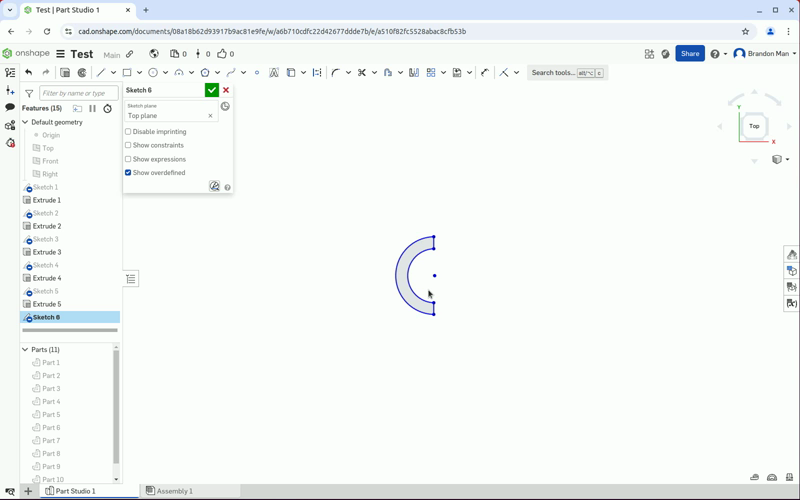
scroll(-6)
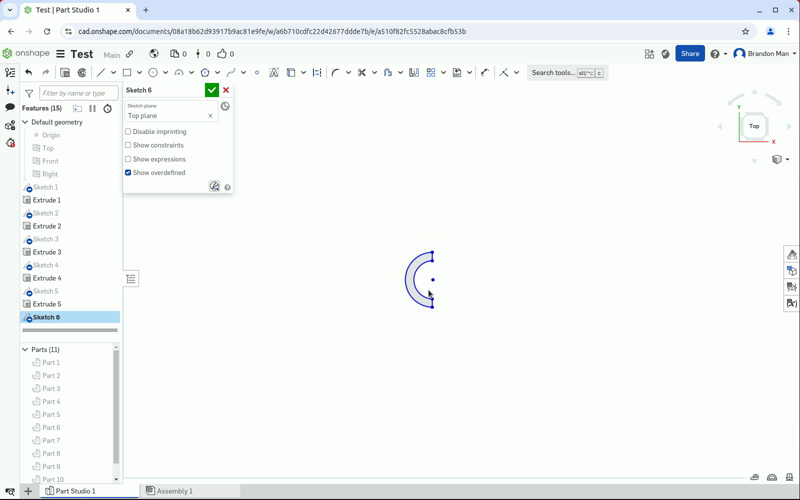
scroll(-6)
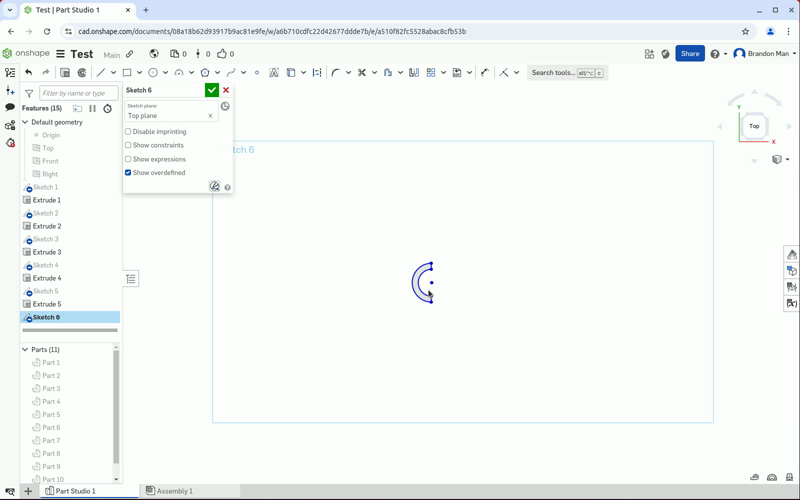
mouse_move(69, 352)
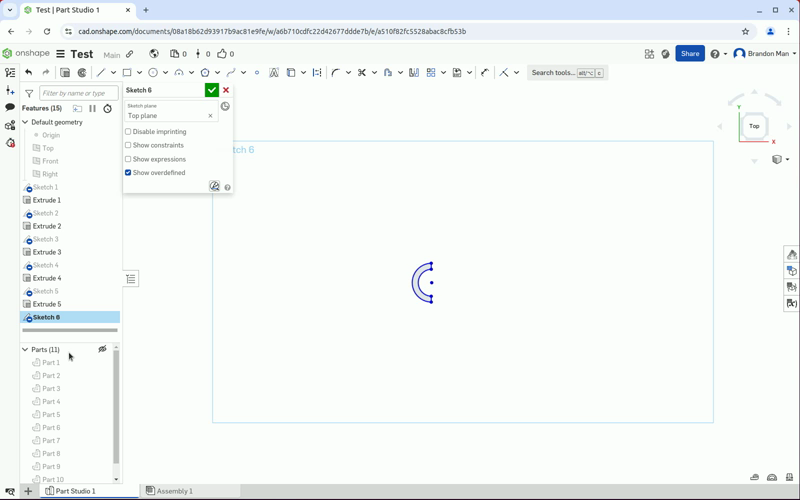
key(shift+y)
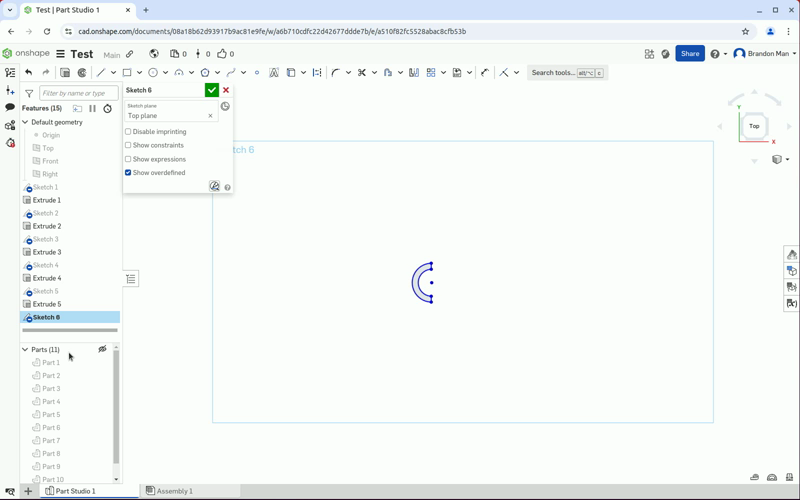
key(shift+e)
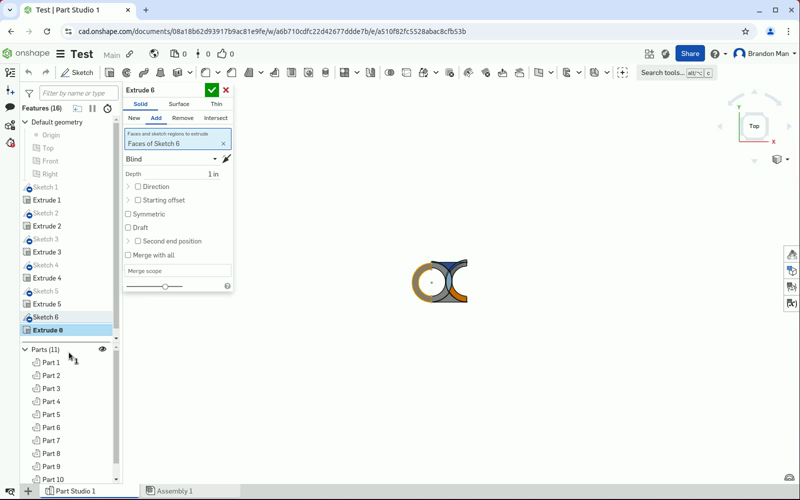
mouse_move(143, 106)
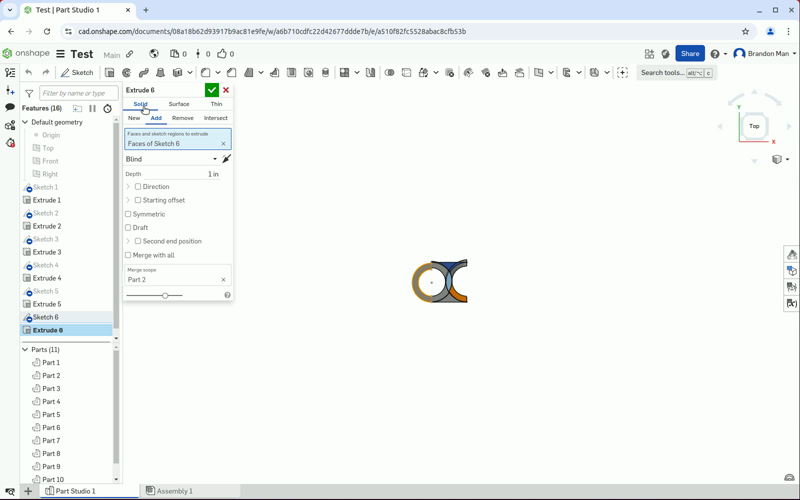
click(143, 106)
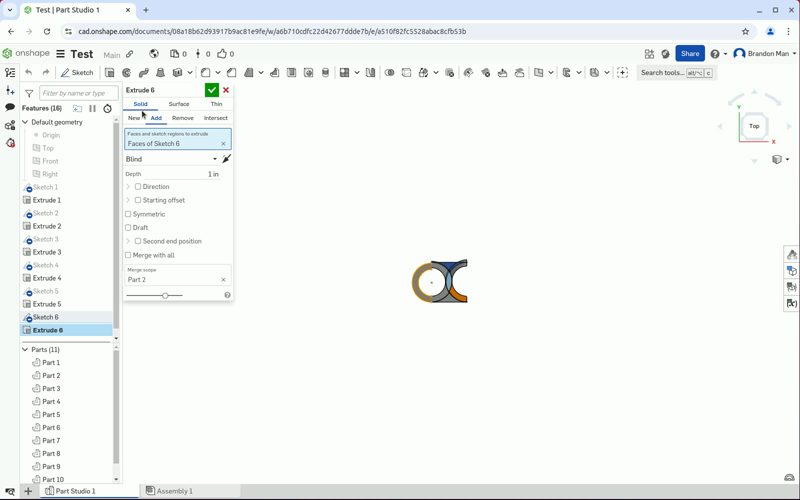
mouse_move(137, 120)
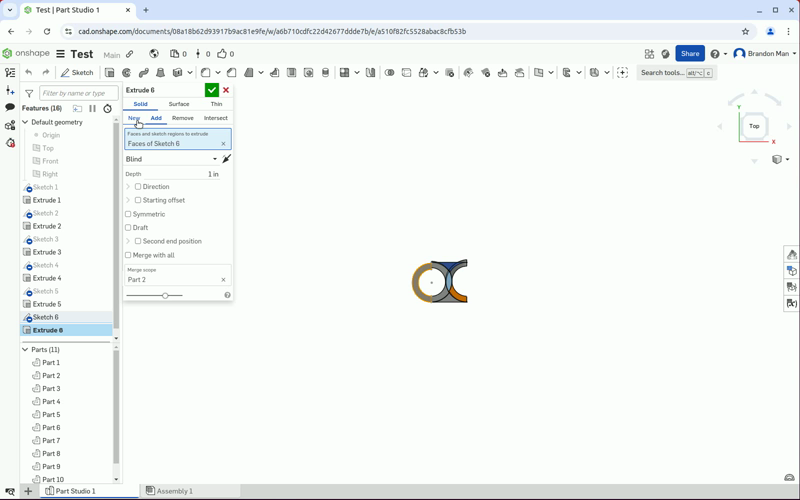
click(137, 120)
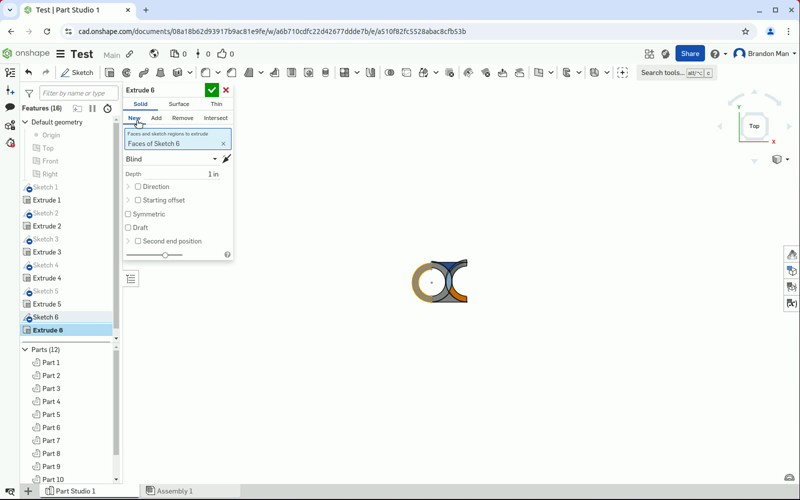
key(tab, 4)
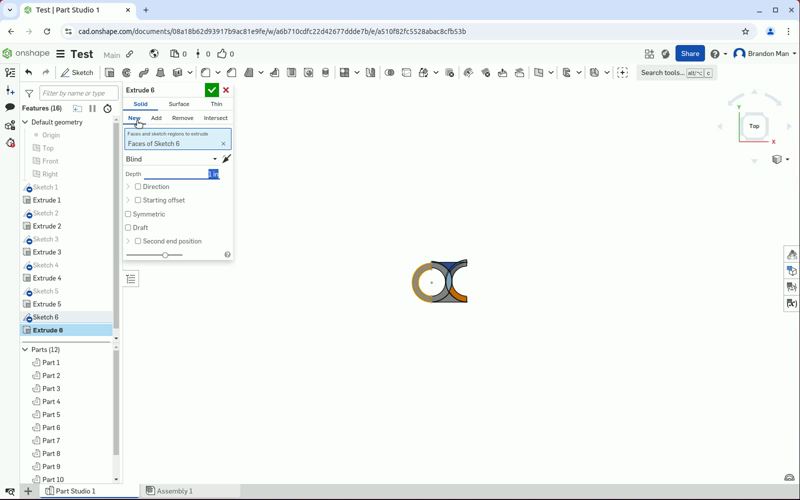
text(1.926)
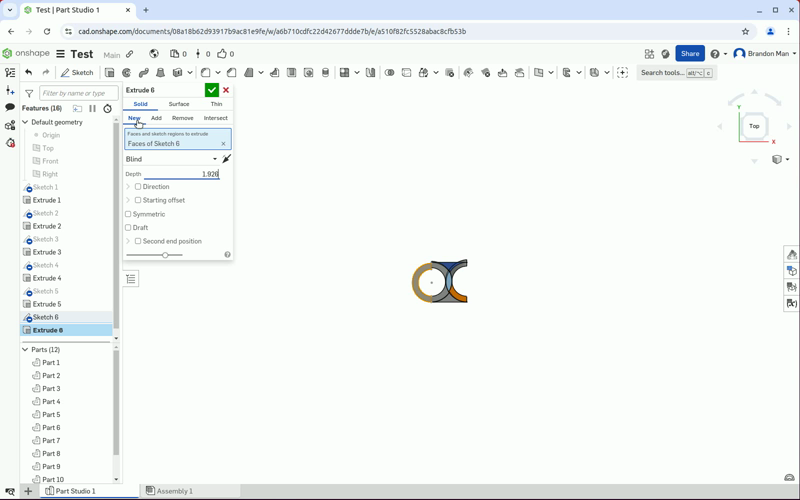
key(enter)
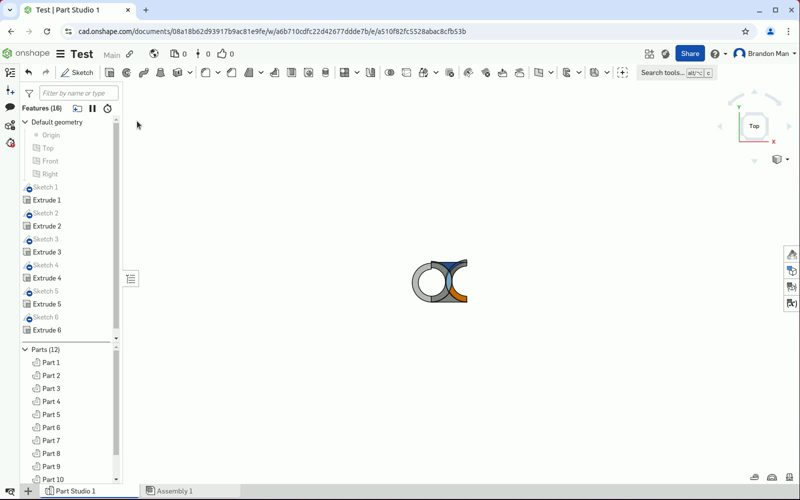
key(shift+h)
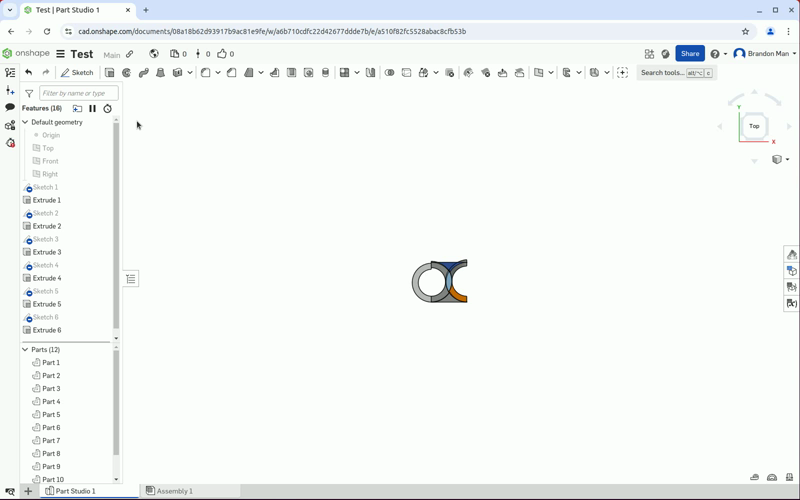
key(shift+h)
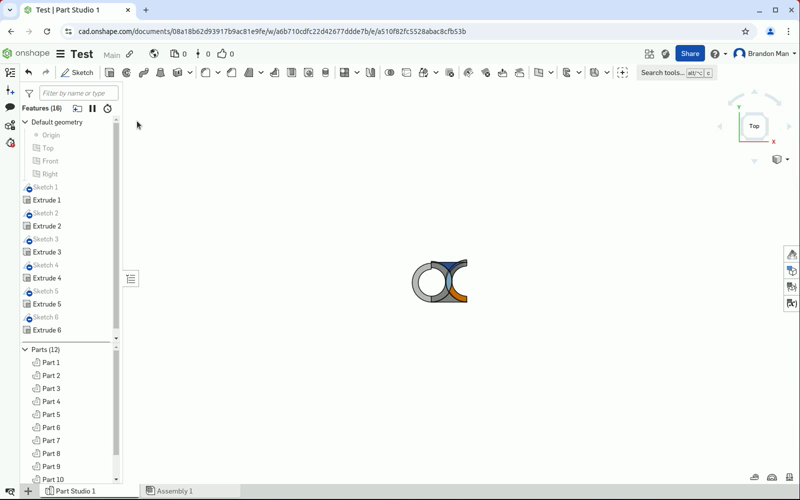
mouse_move(69, 189)
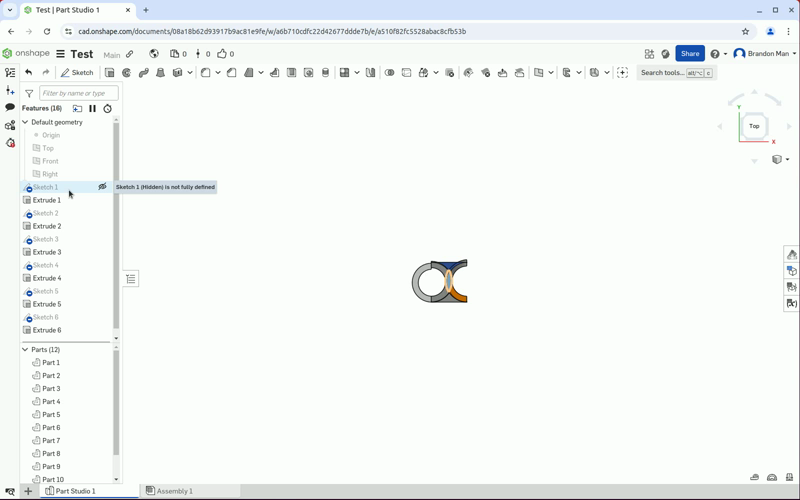
click(69, 189)
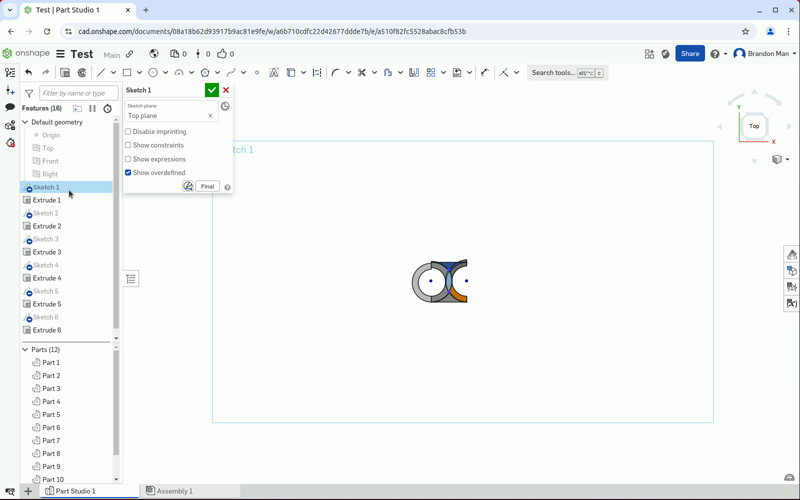
mouse_move(229, 92)
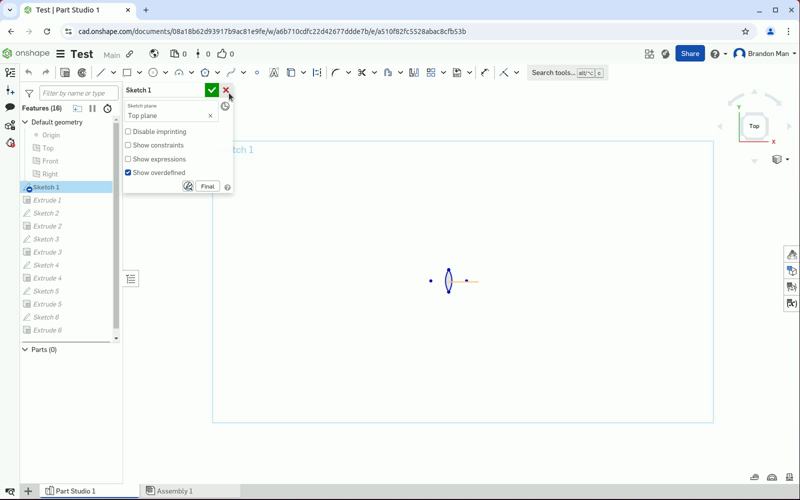
click(229, 92)
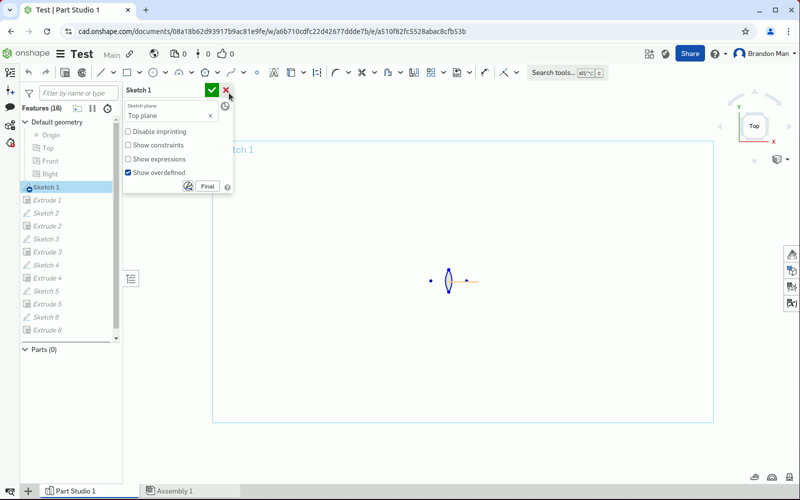
key(shift+s)
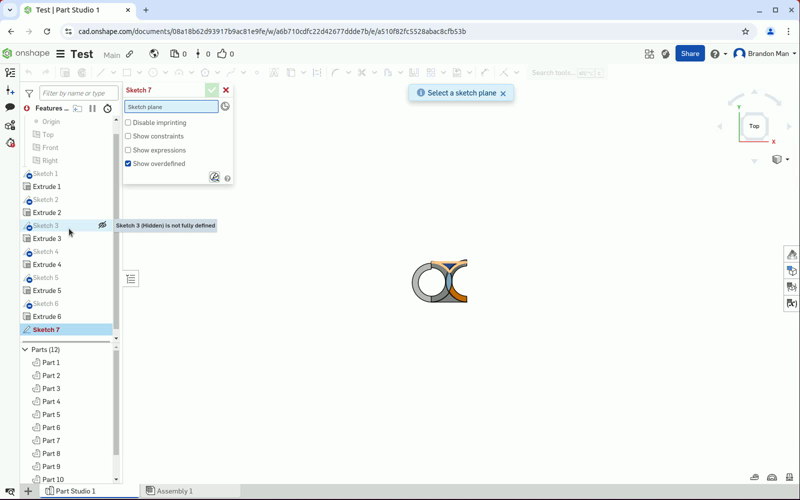
scroll(3)
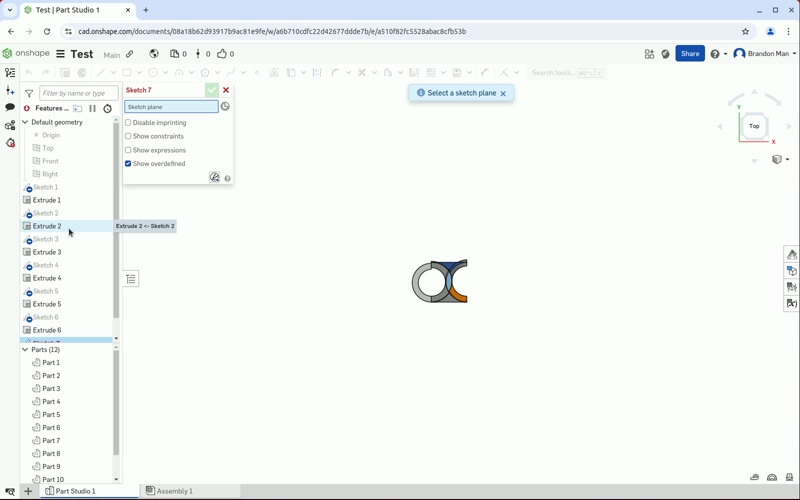
mouse_move(69, 150)
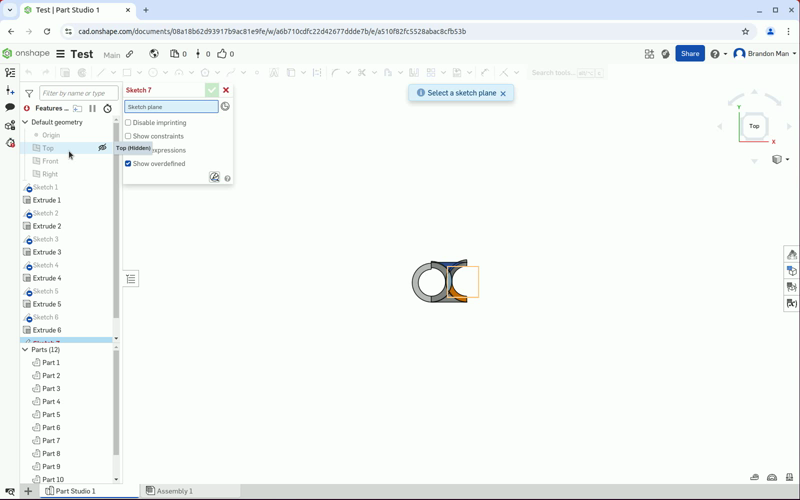
click(69, 150)
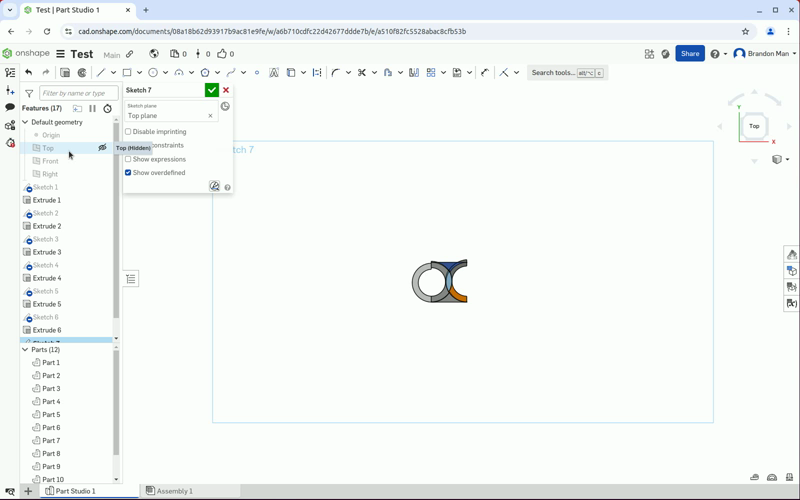
mouse_move(69, 352)
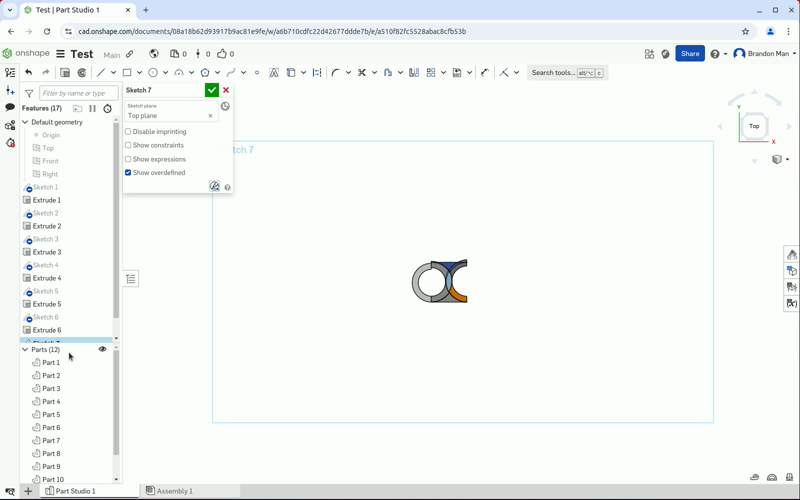
key(y)
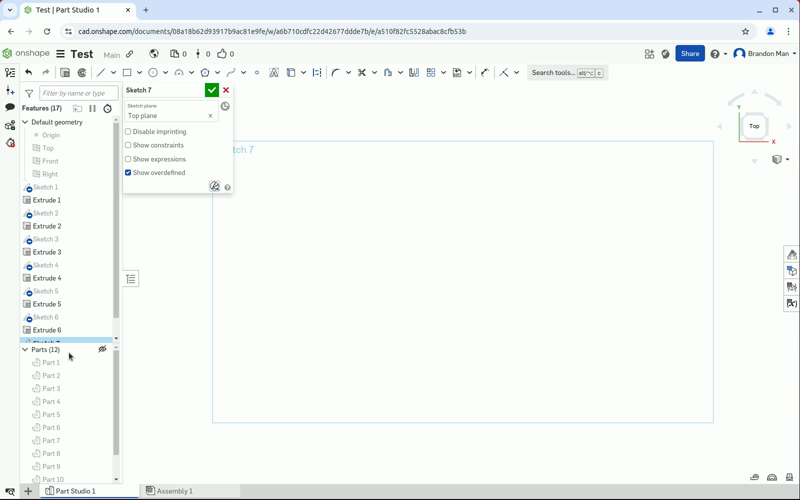
key(a)
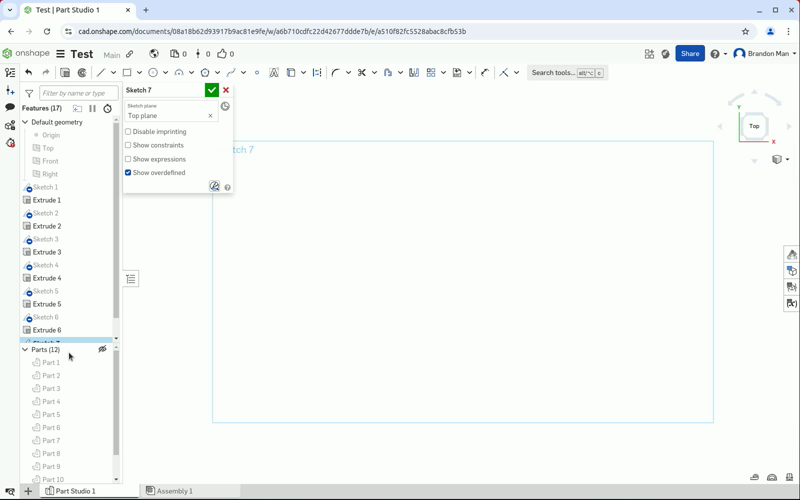
key_down(shift)
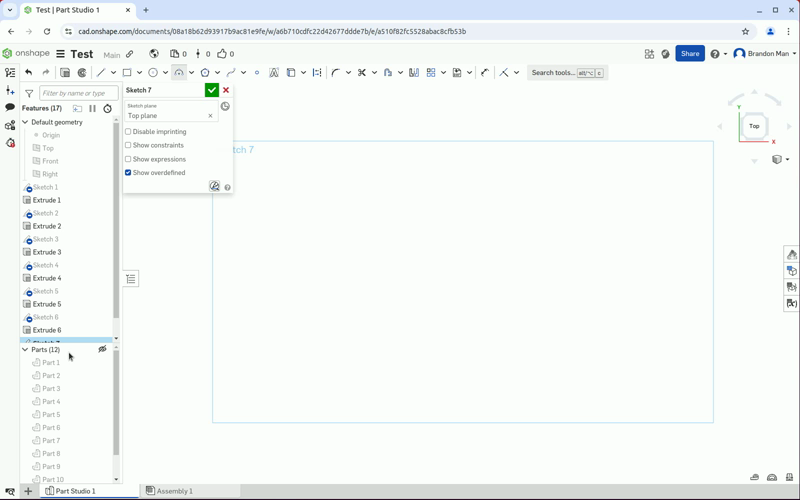
mouse_move(464, 301)
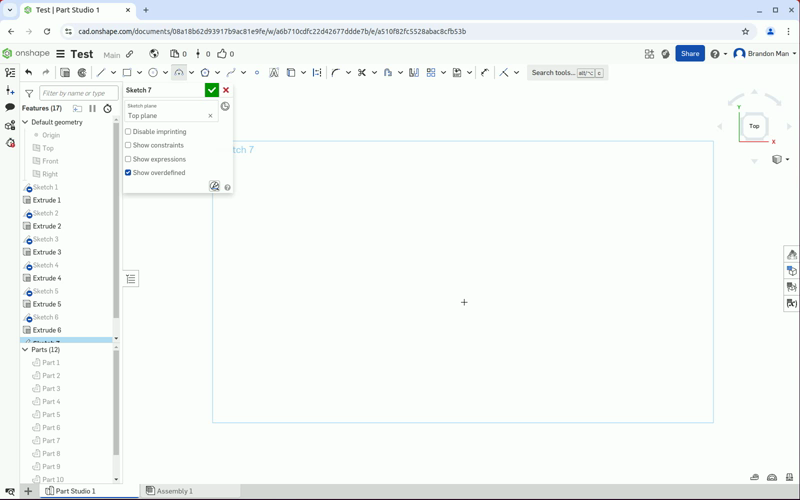
click(464, 301)
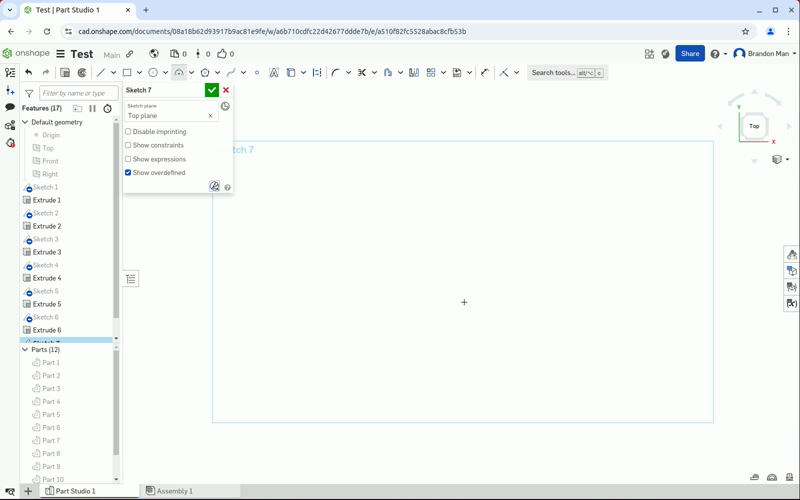
key_up(shift)
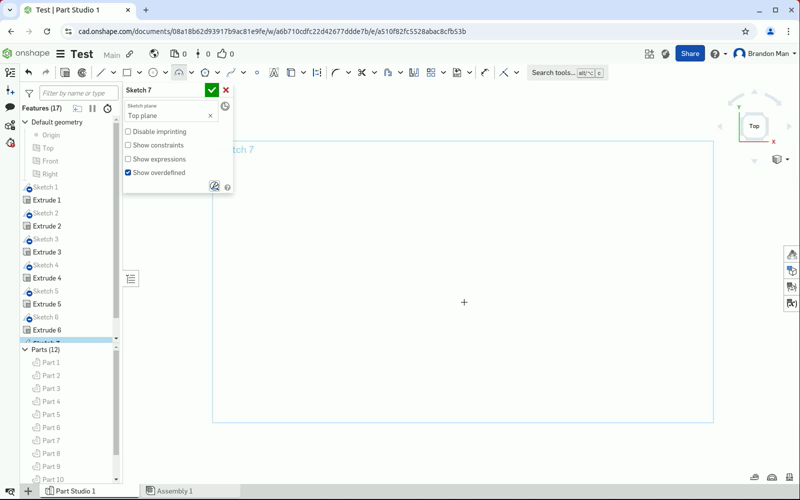
key_down(shift)
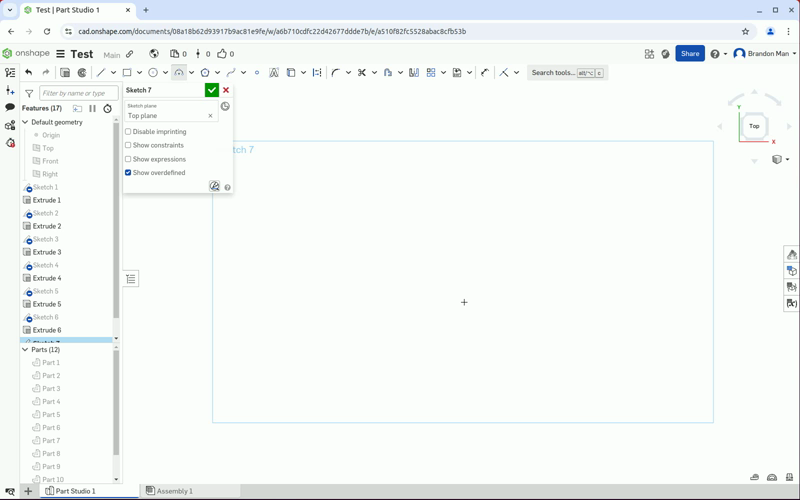
mouse_move(464, 263)
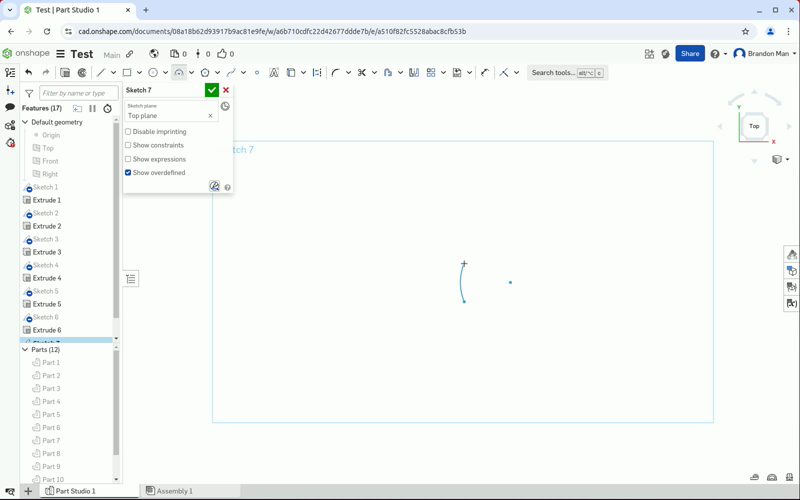
click(464, 263)
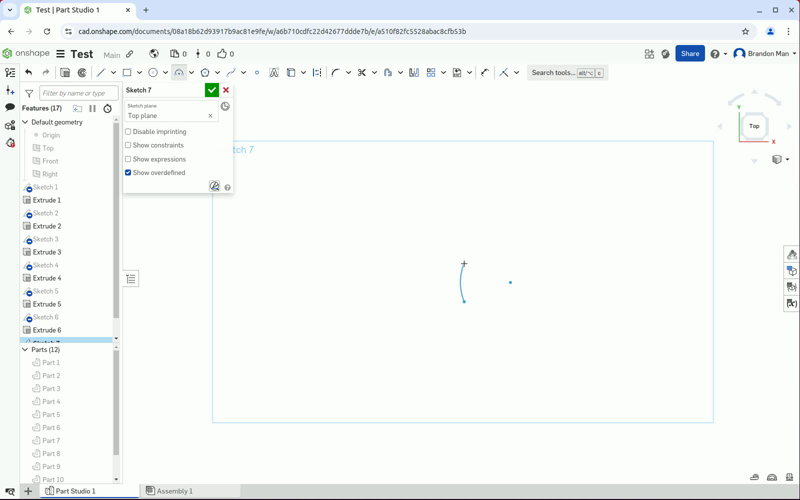
mouse_move(483, 282)
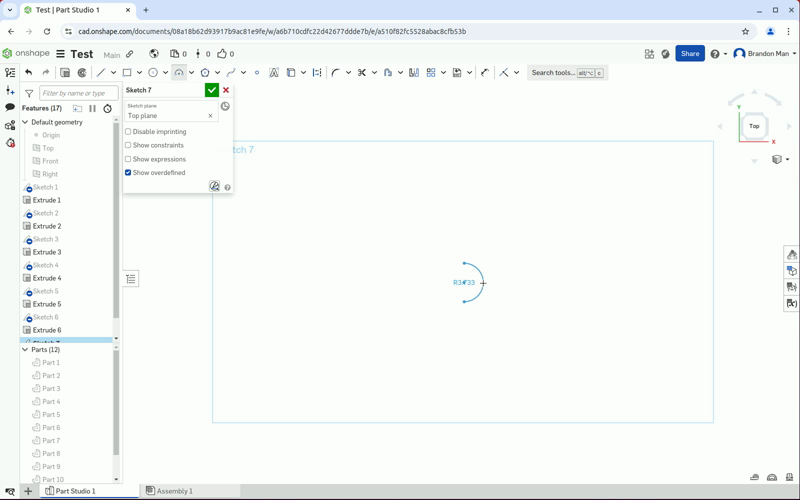
click(483, 282)
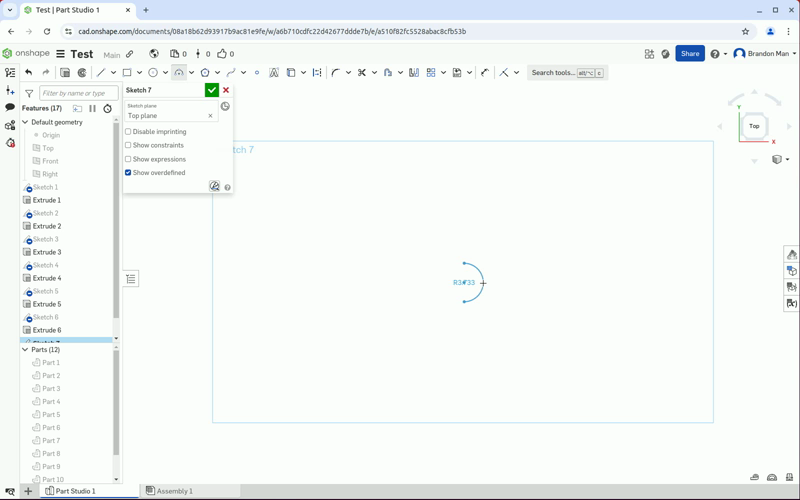
key_up(shift)
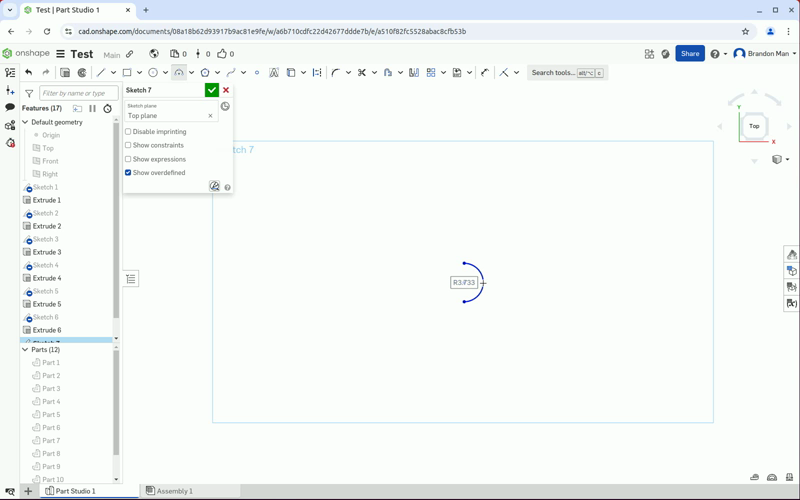
key(esc)
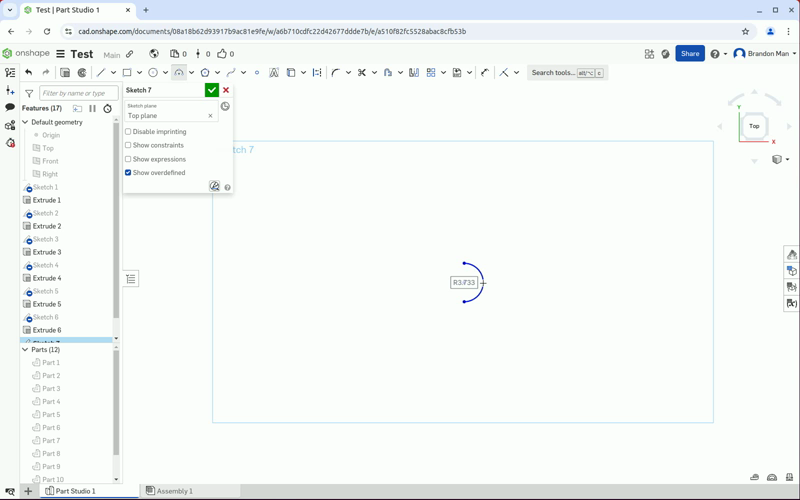
key(l)
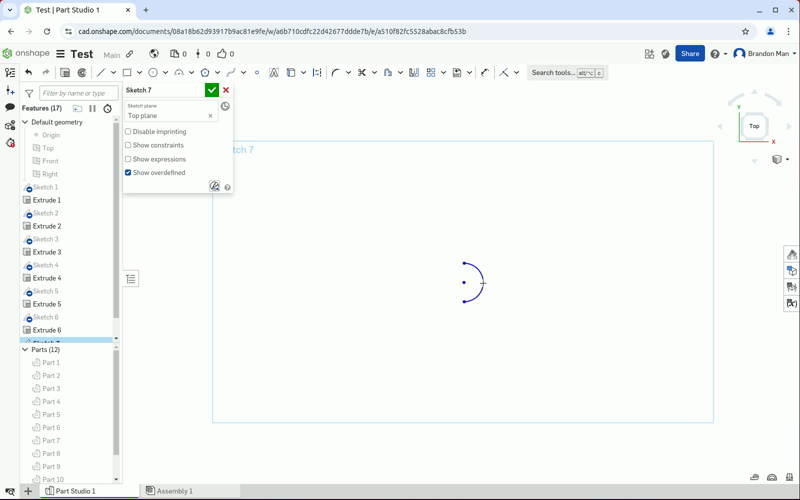
mouse_move(464, 263)
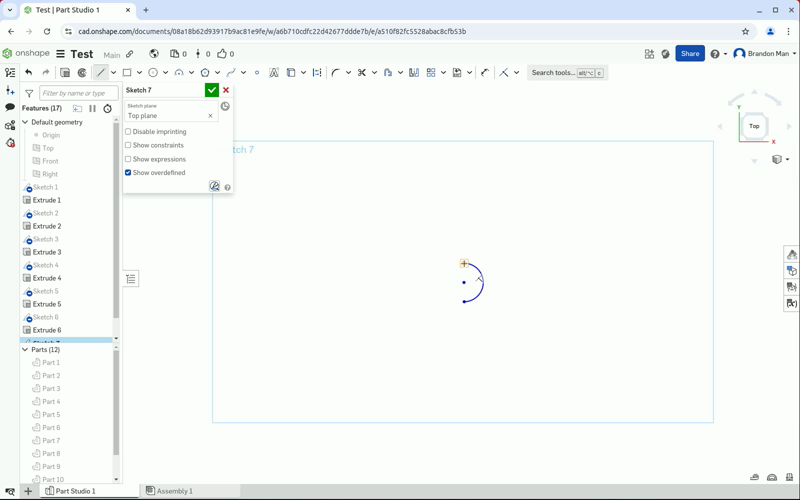
click(464, 263)
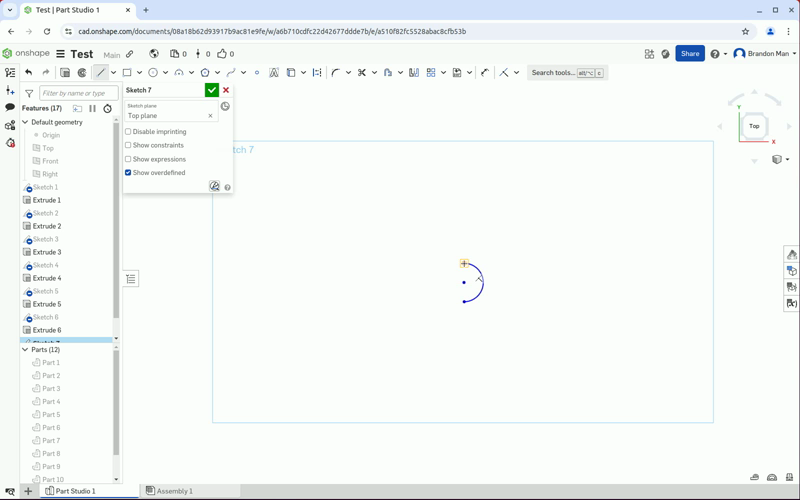
key_down(shift)
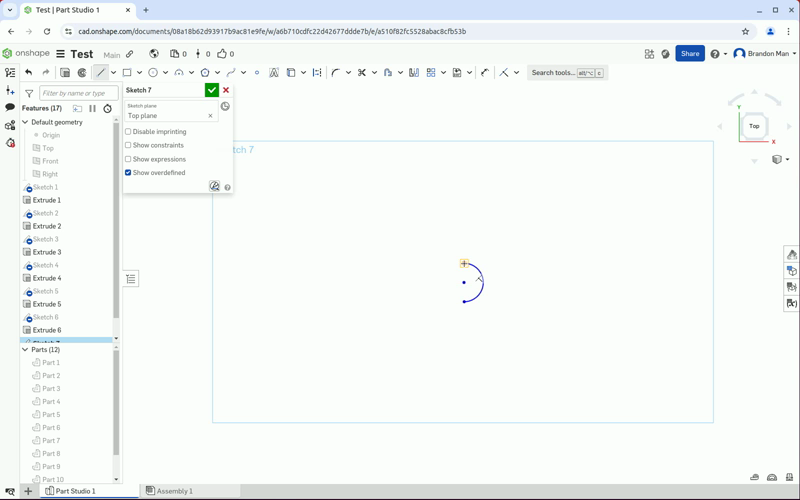
mouse_move(494, 263)
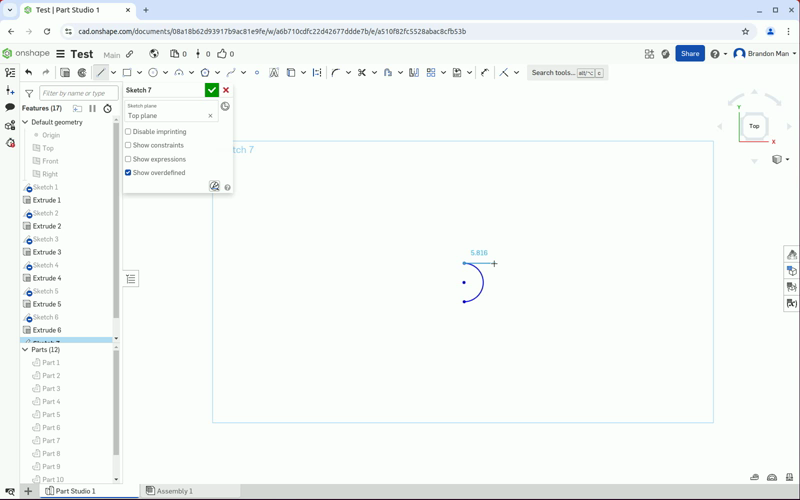
mouse_move(464, 269)
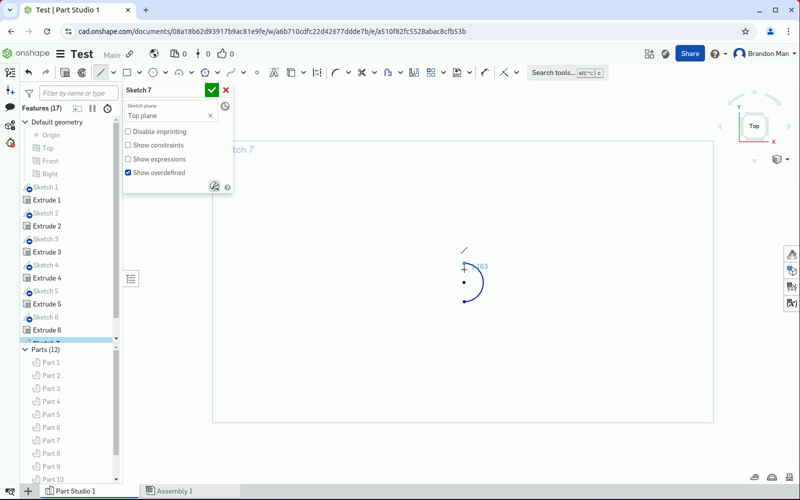
scroll(6)
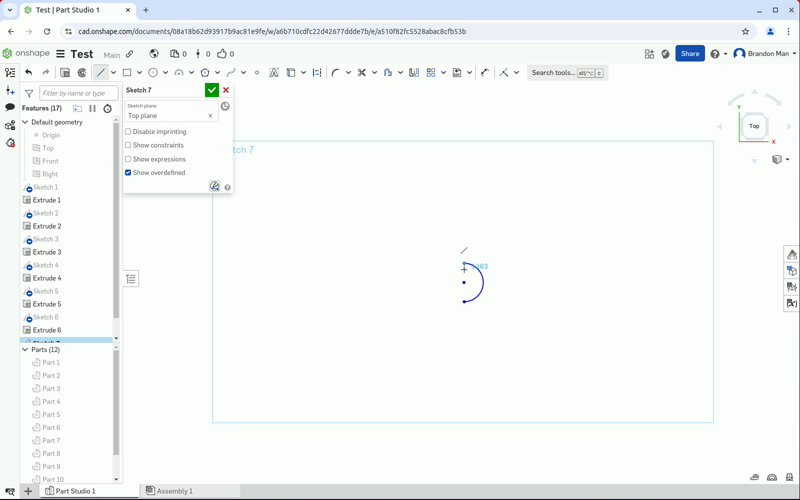
scroll(6)
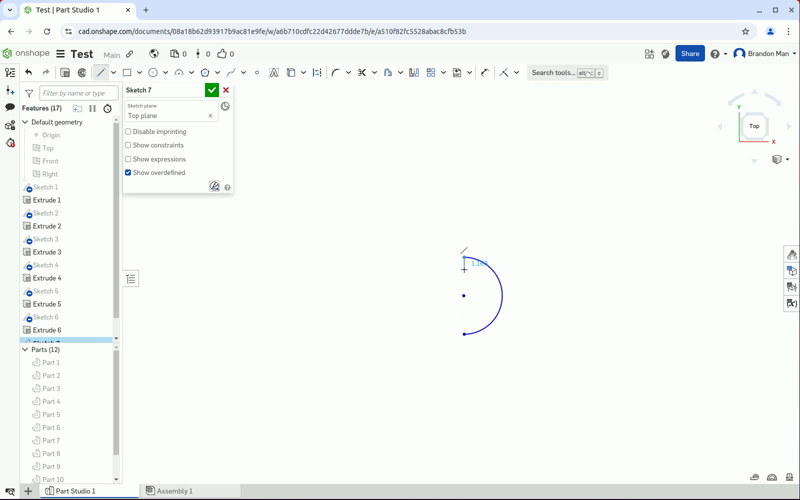
scroll(6)
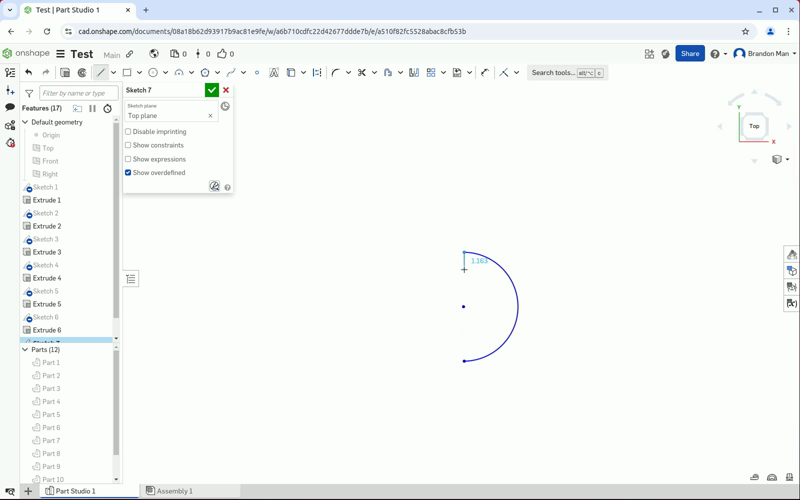
scroll(6)
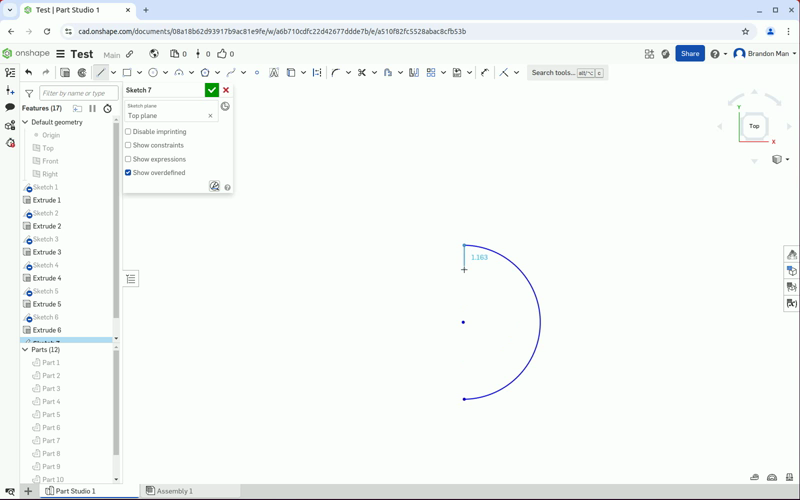
scroll(6)
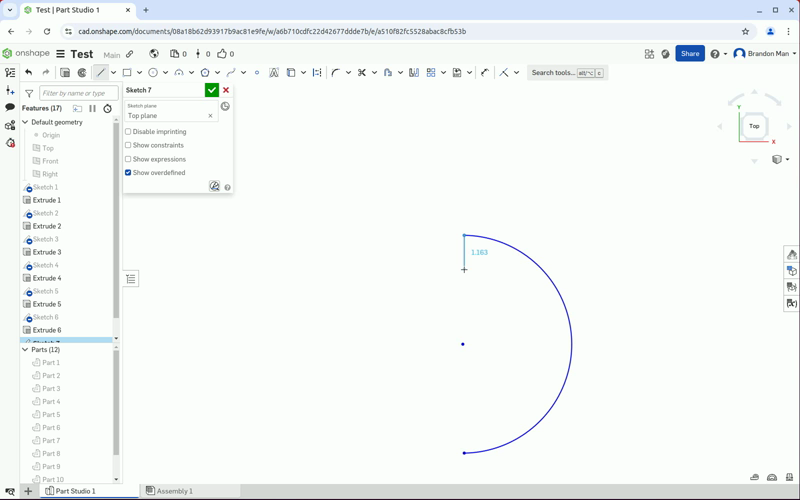
scroll(6)
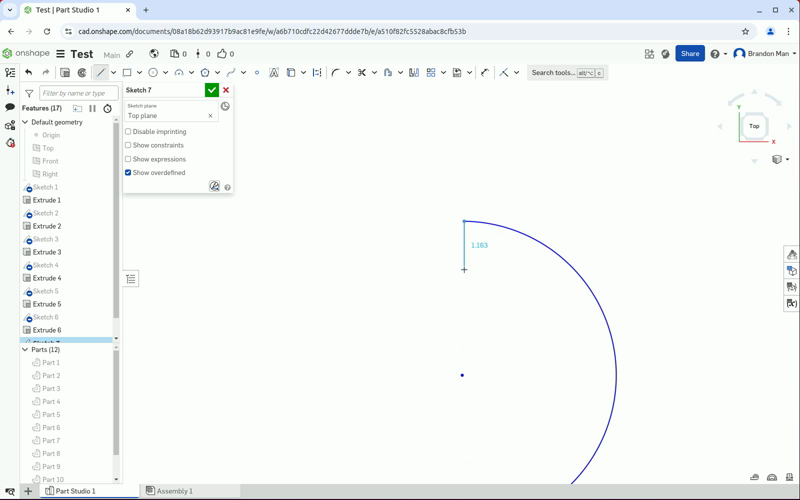
scroll(6)
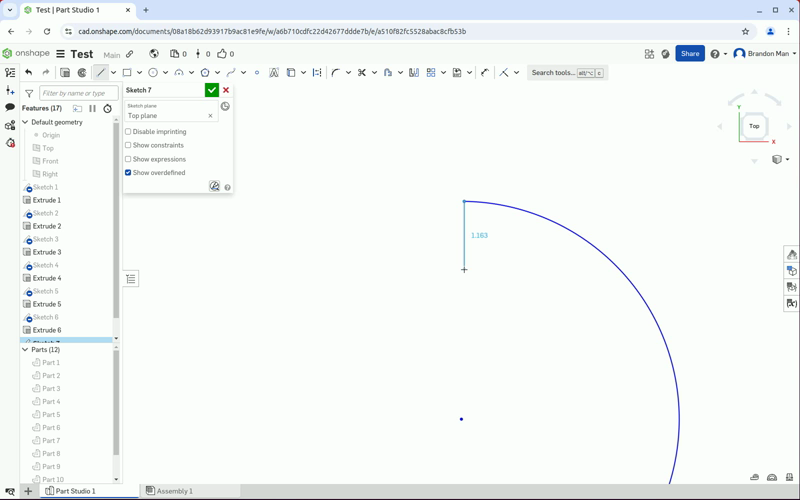
click(464, 269)
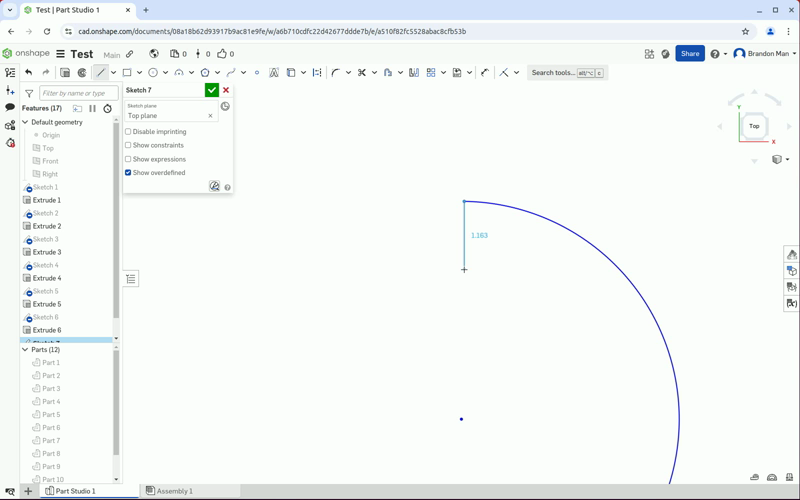
scroll(-6)
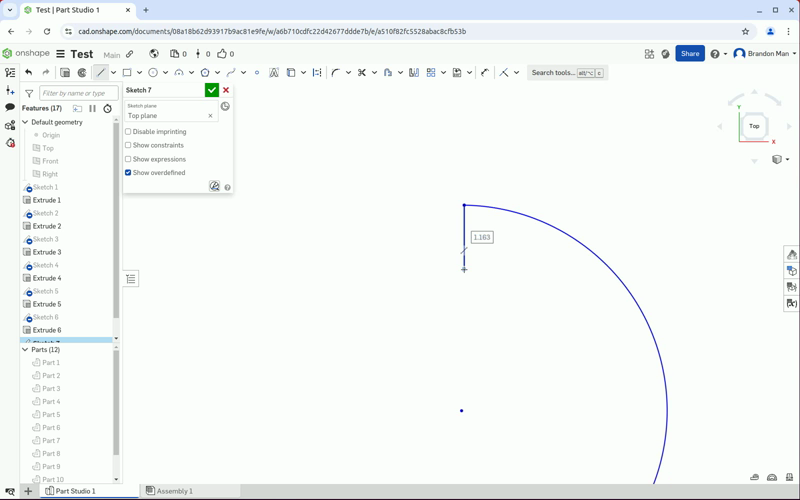
scroll(-6)
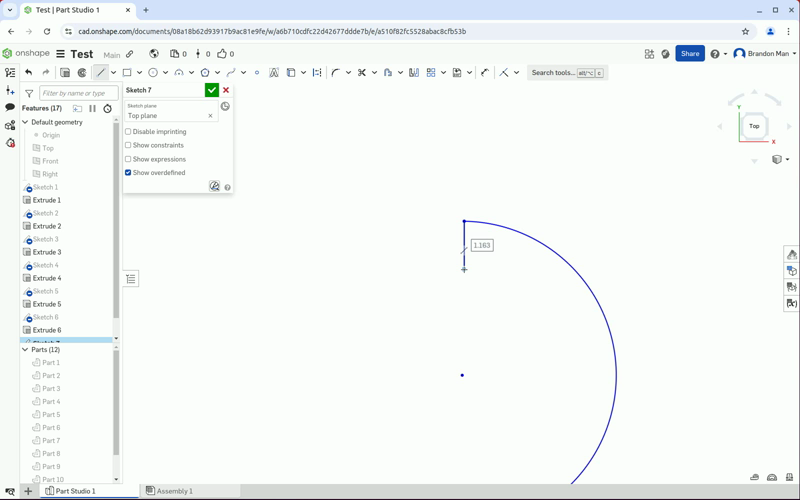
scroll(-6)
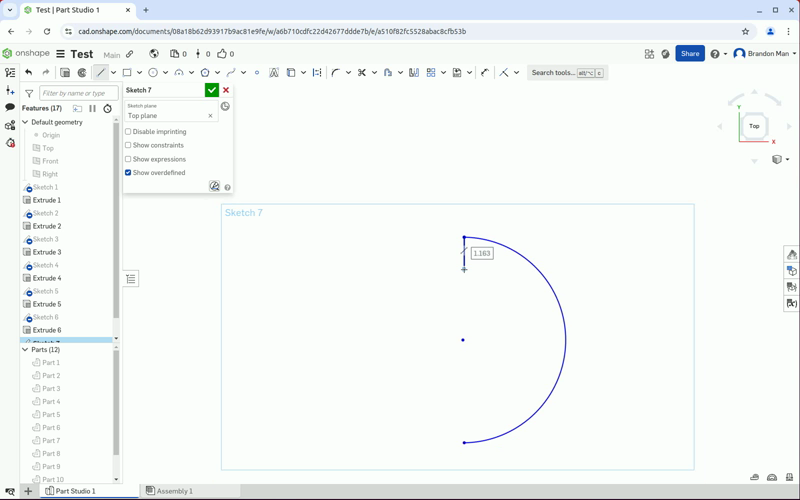
scroll(-6)
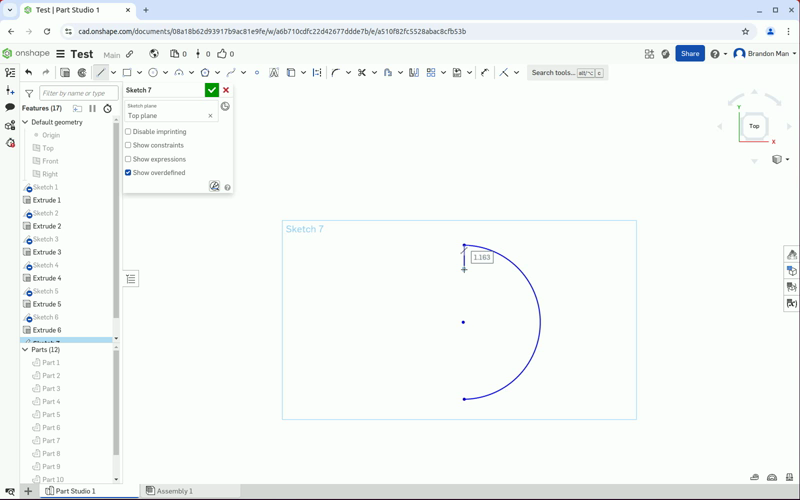
scroll(-6)
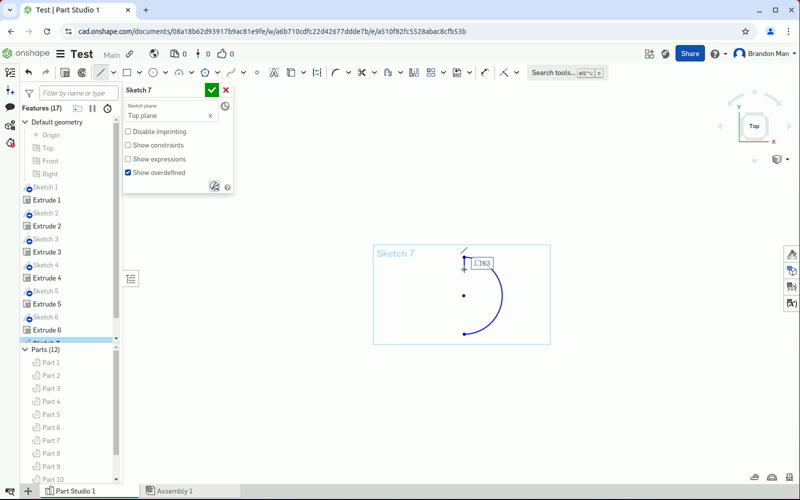
scroll(-6)
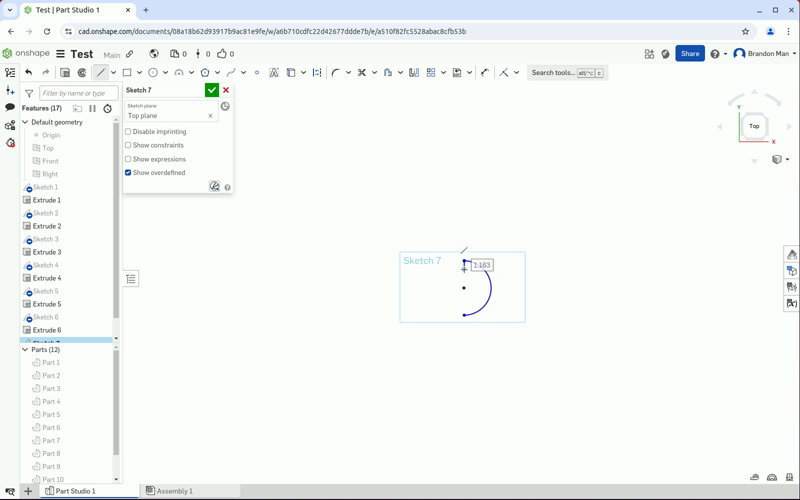
scroll(-6)
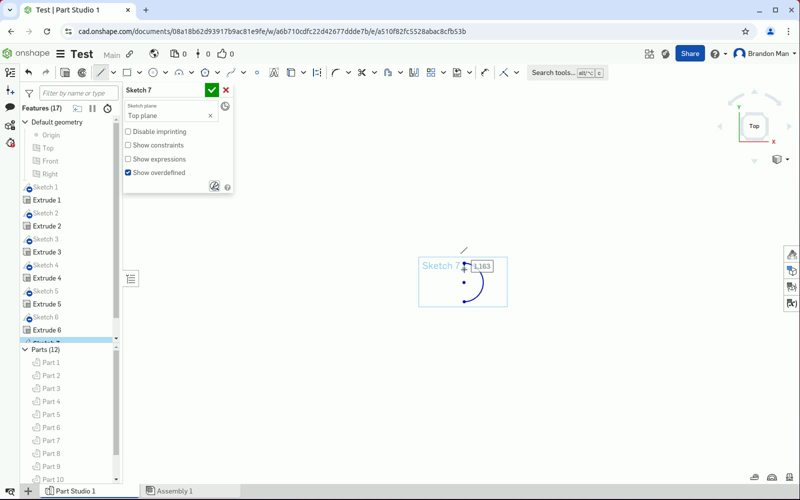
key_up(shift)
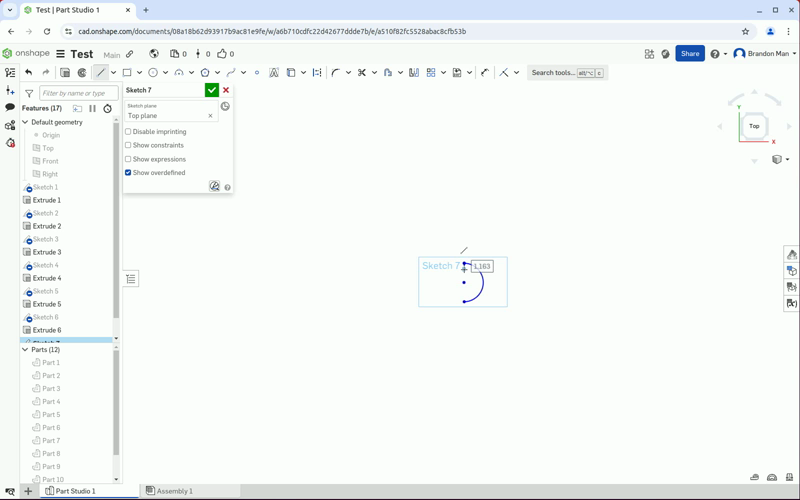
key(esc)
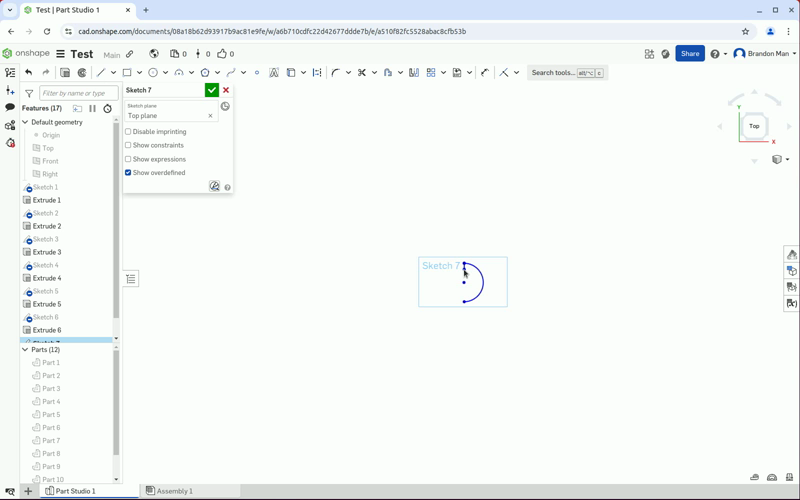
key(a)
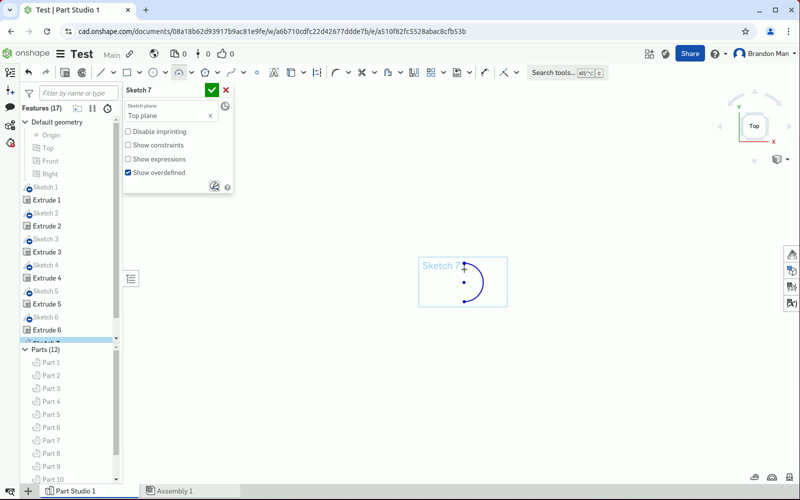
mouse_move(464, 269)
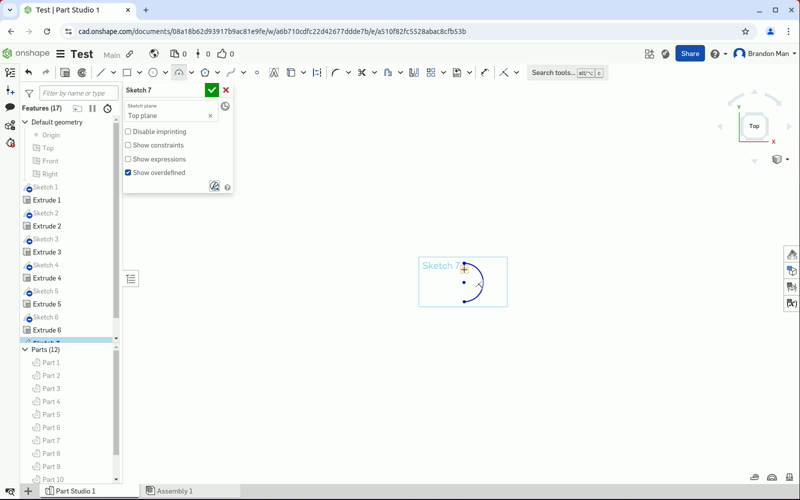
click(464, 269)
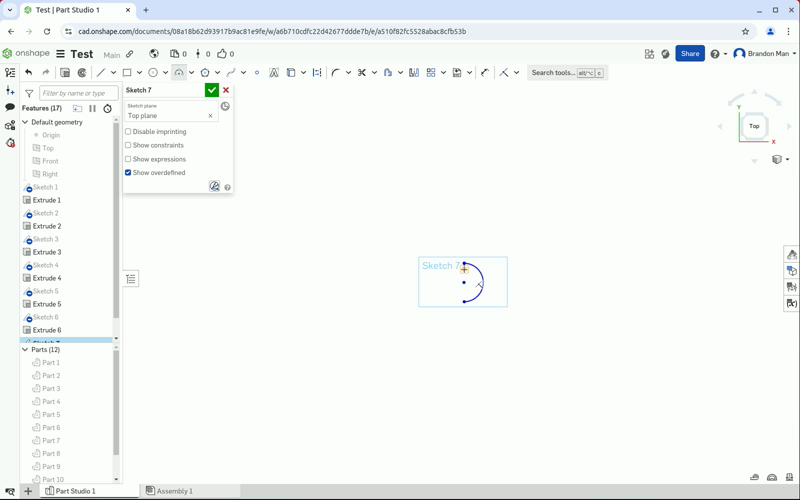
key_down(shift)
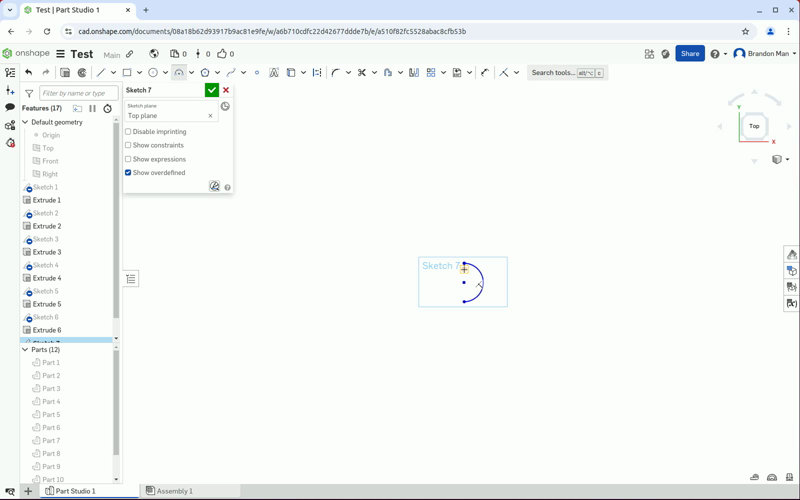
mouse_move(464, 296)
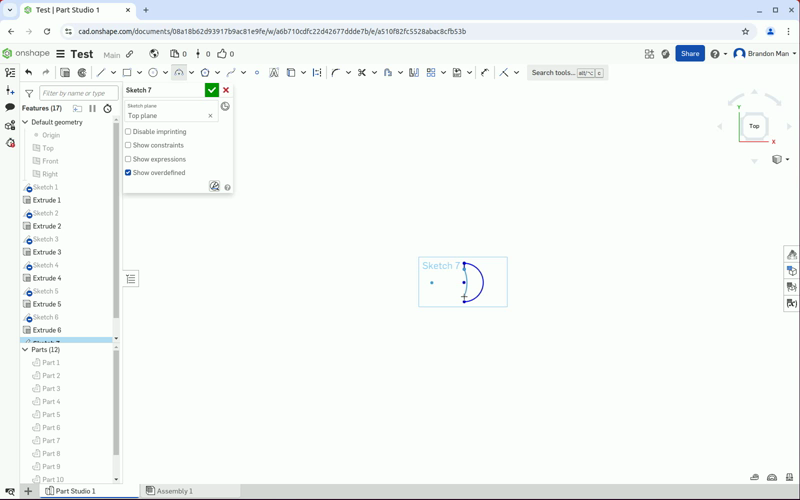
click(464, 296)
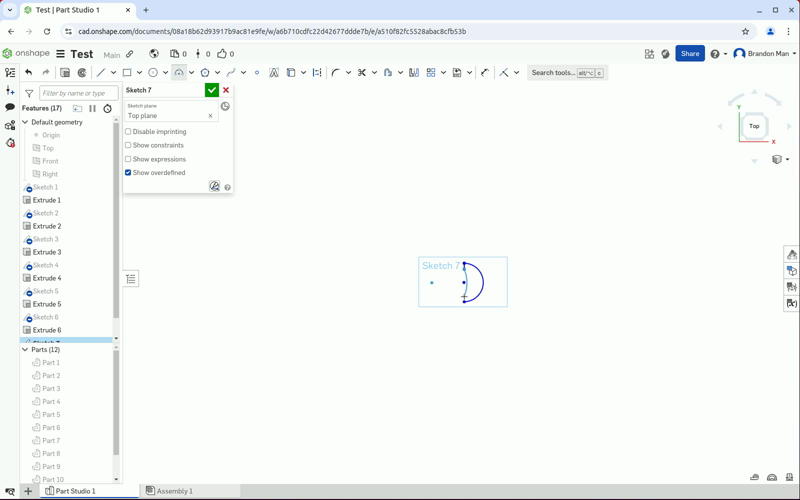
mouse_move(477, 282)
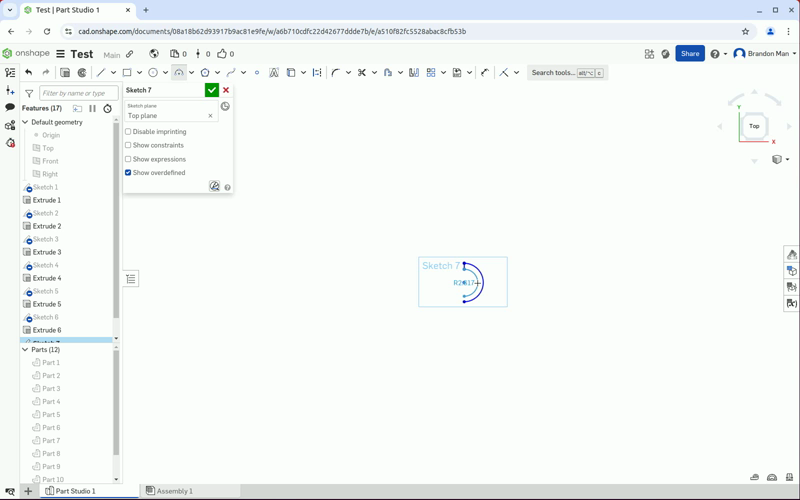
click(477, 282)
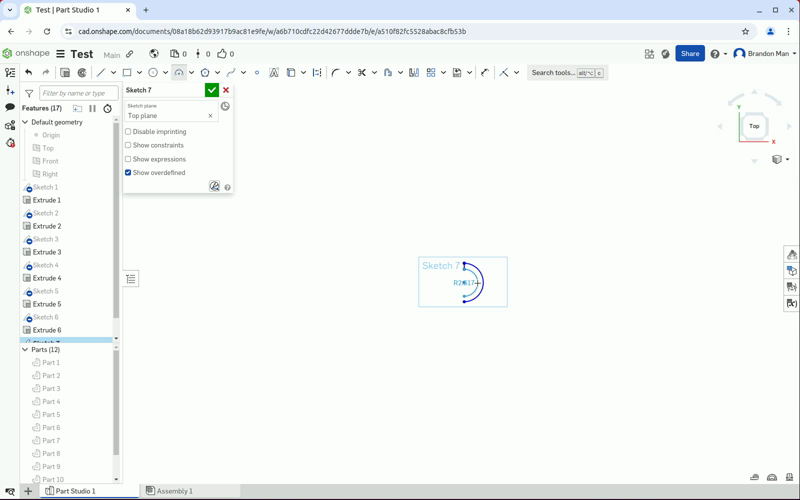
key_up(shift)
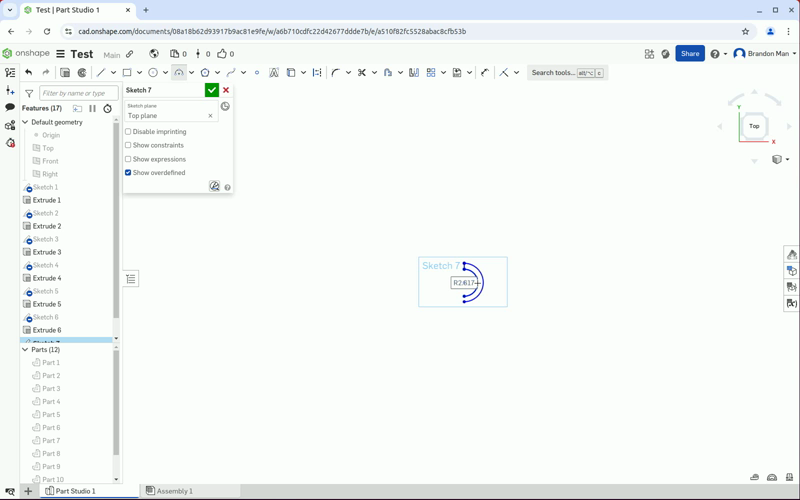
key(esc)
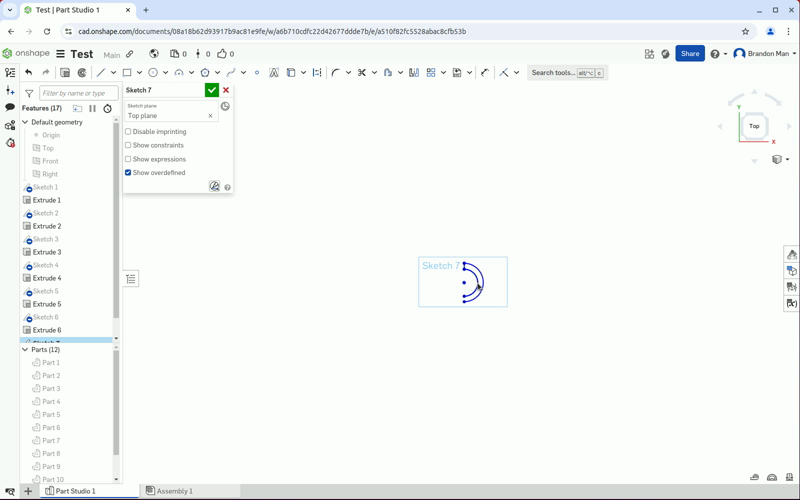
key(l)
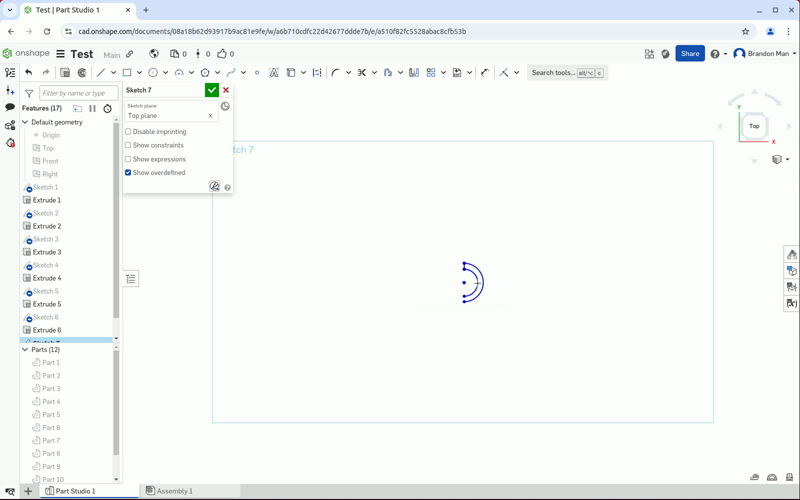
mouse_move(464, 296)
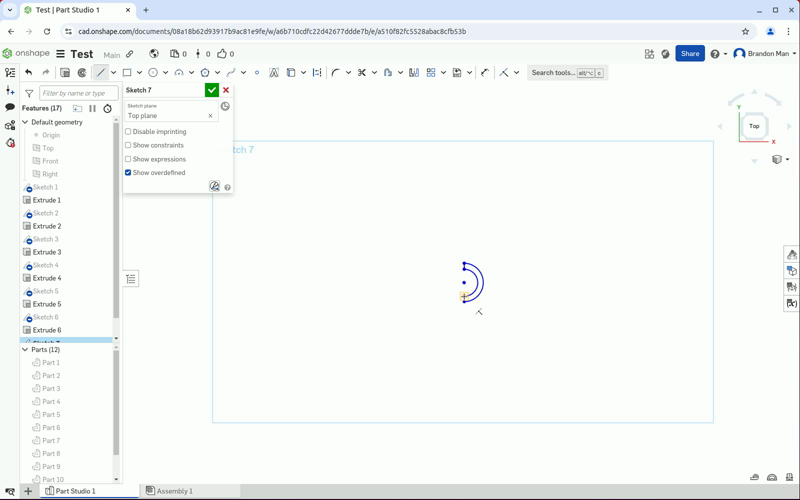
click(464, 296)
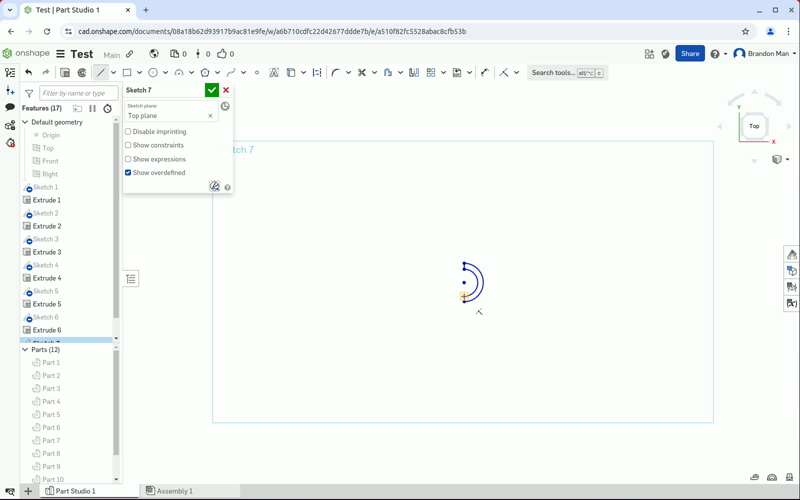
mouse_move(494, 296)
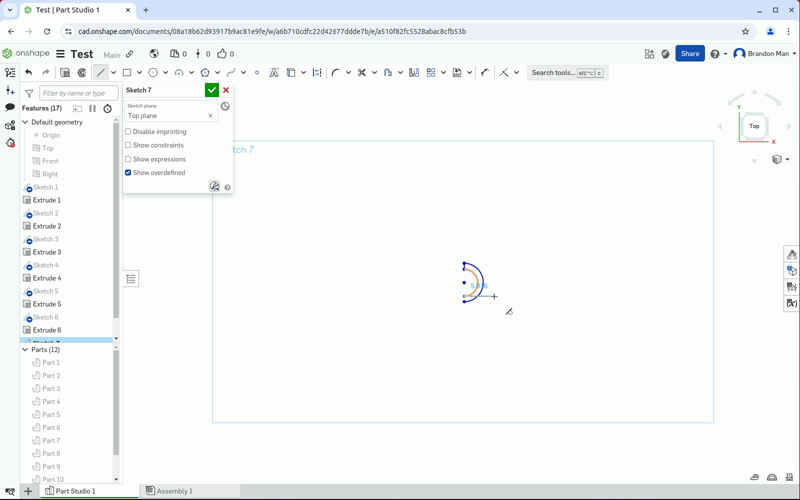
key_down(shift)
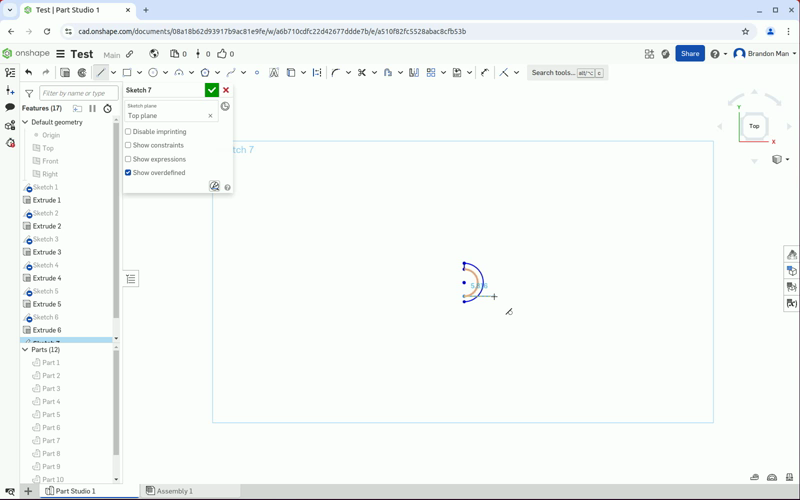
mouse_move(464, 301)
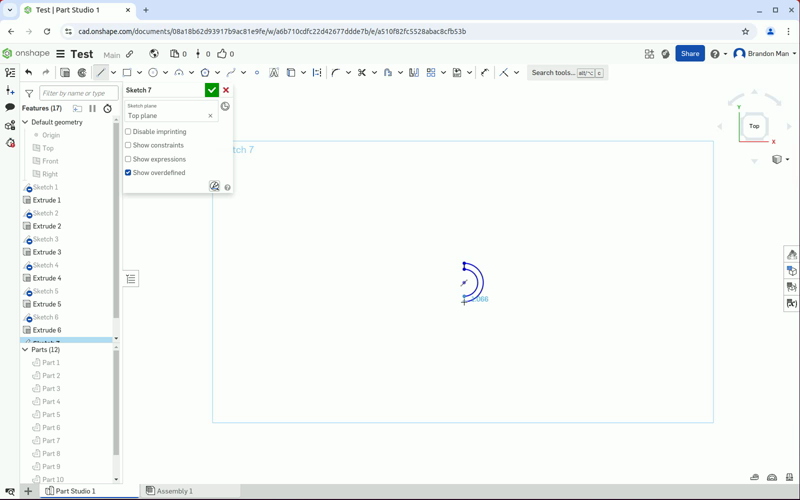
scroll(6)
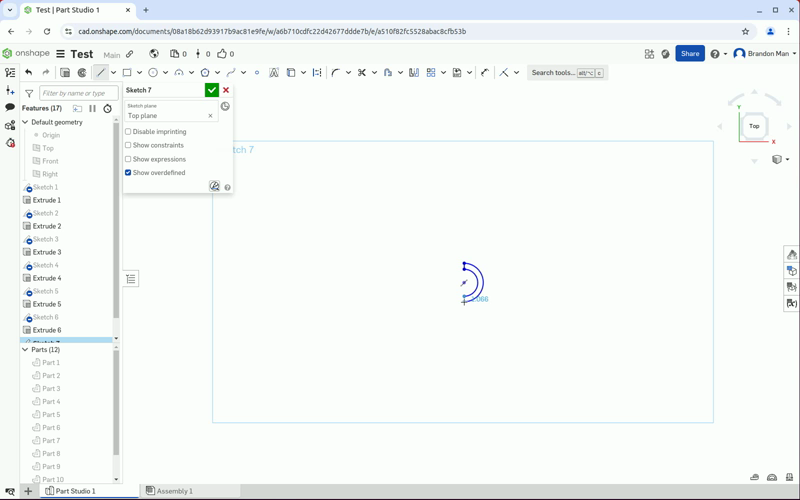
scroll(6)
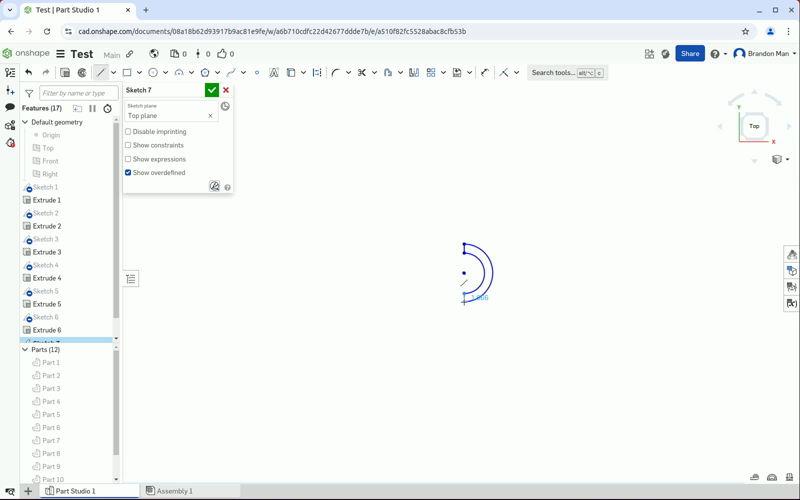
scroll(6)
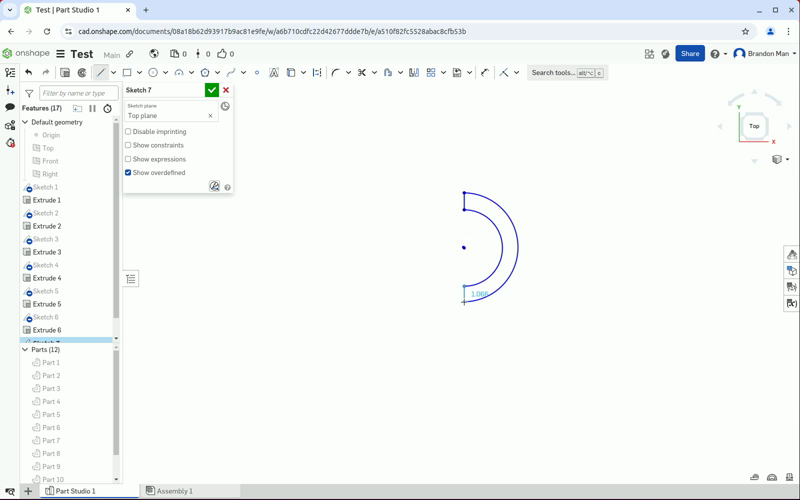
scroll(6)
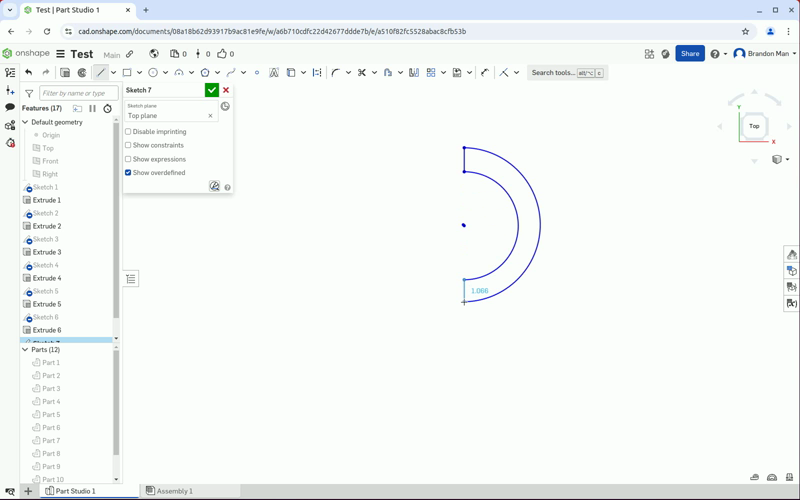
scroll(6)
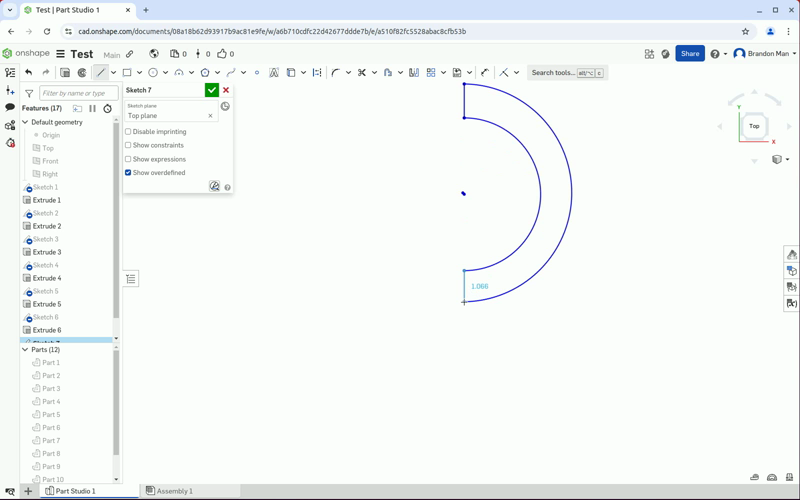
scroll(6)
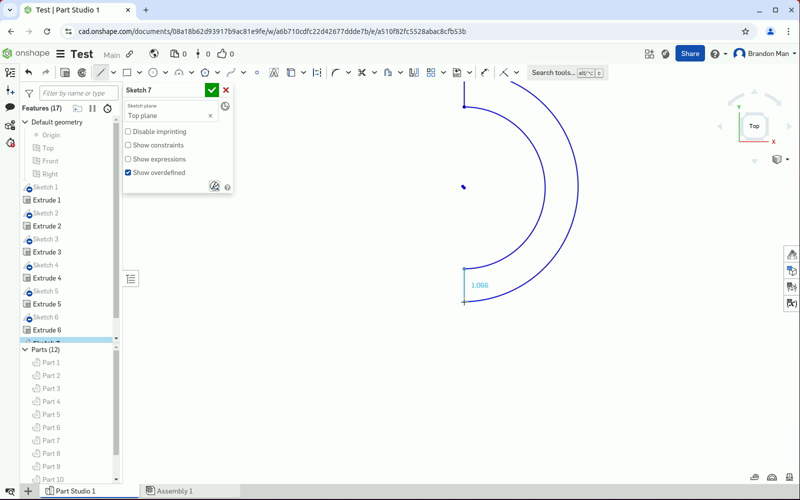
scroll(6)
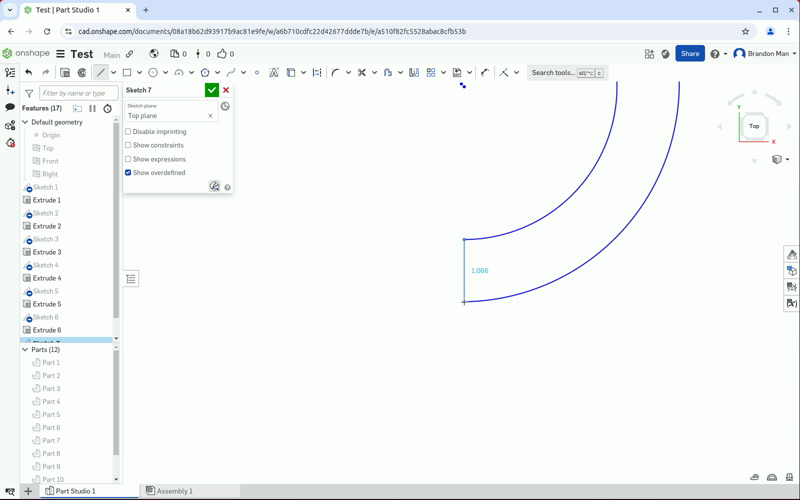
key_up(shift)
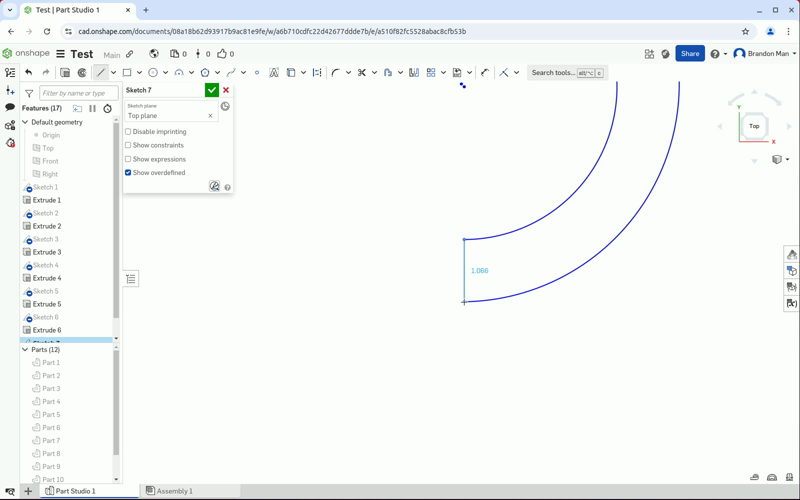
click(464, 301)
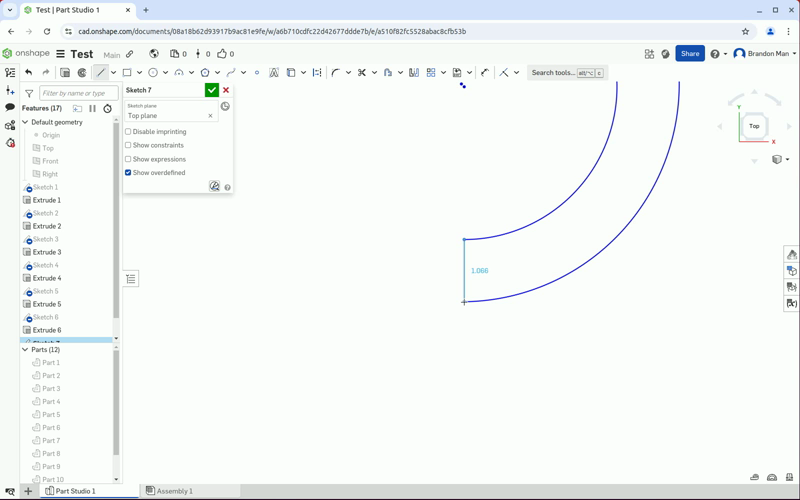
scroll(-6)
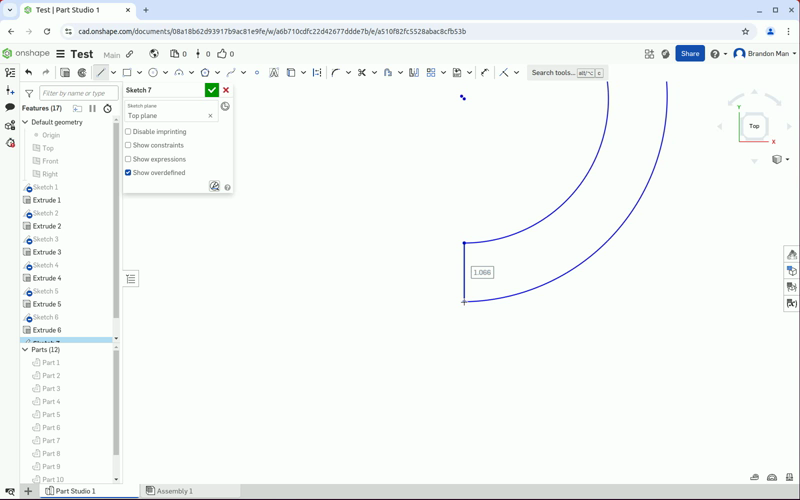
scroll(-6)
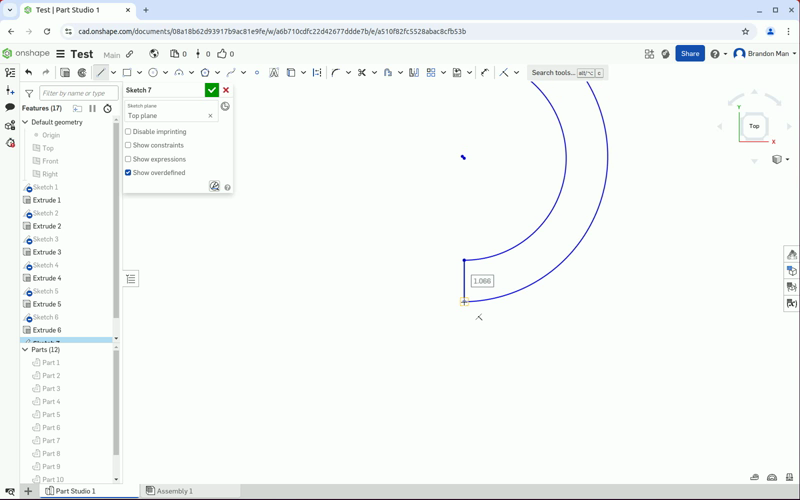
scroll(-6)
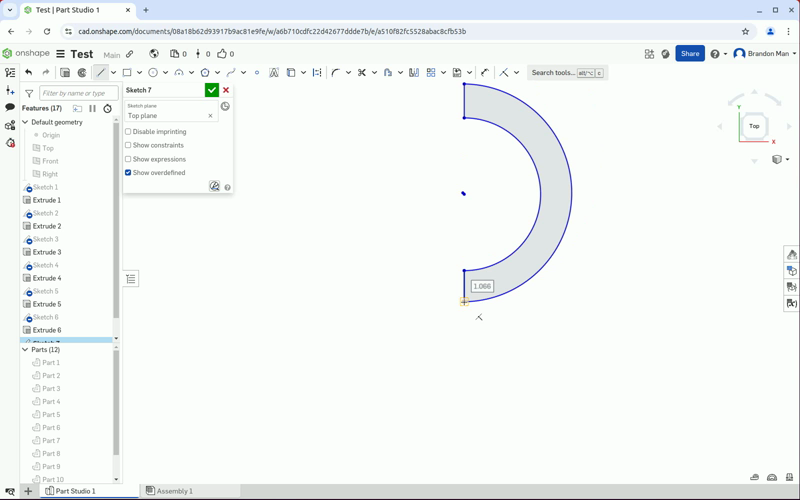
scroll(-6)
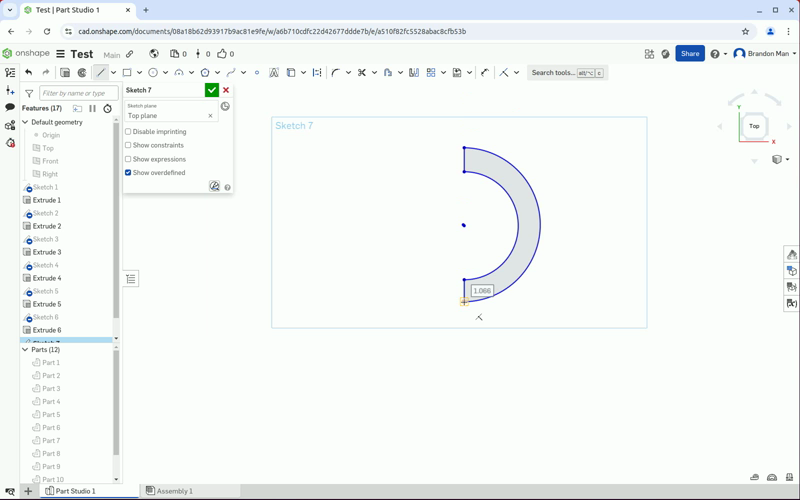
scroll(-6)
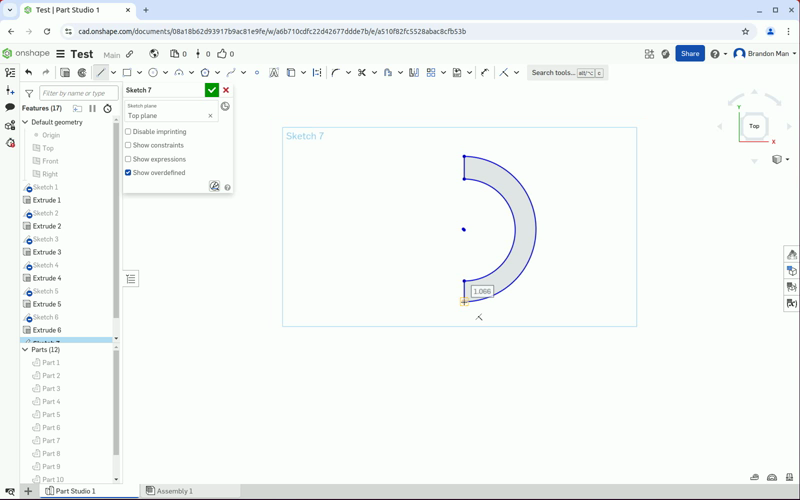
scroll(-6)
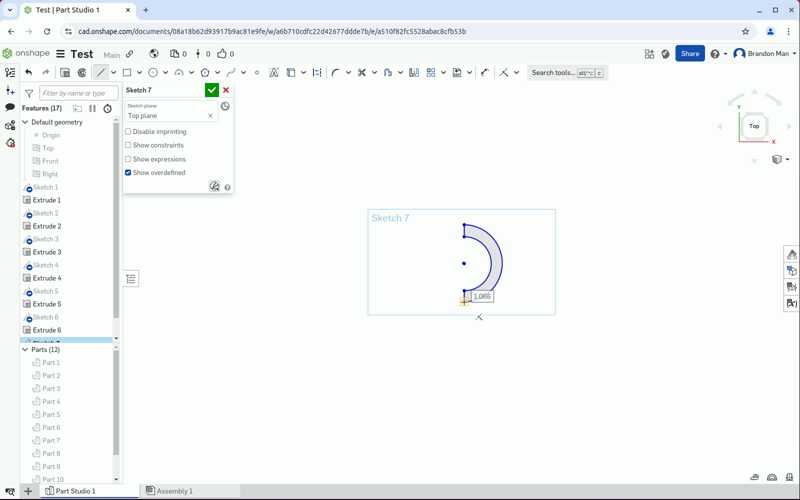
scroll(-6)
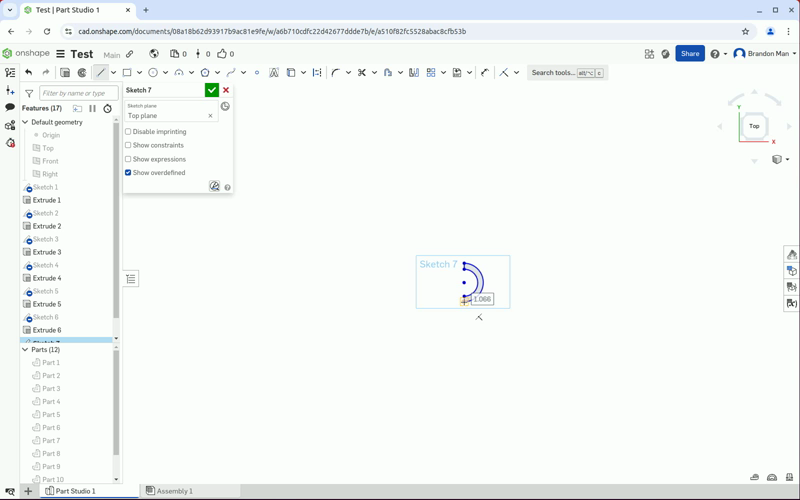
key(esc)
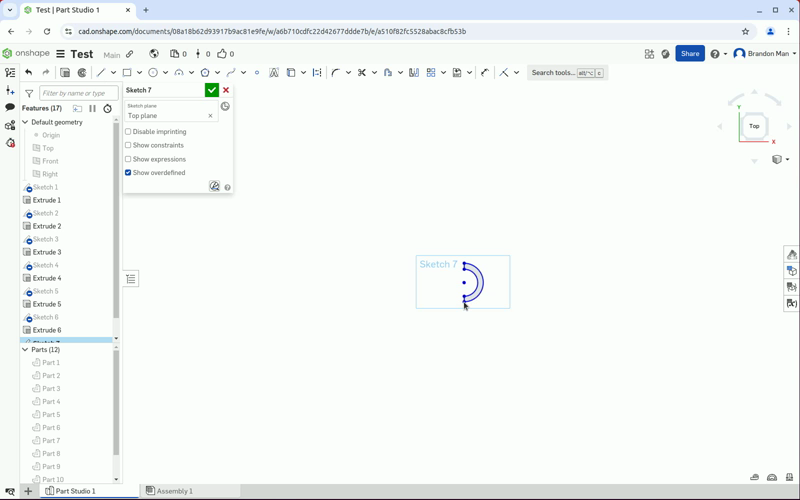
mouse_move(481, 289)
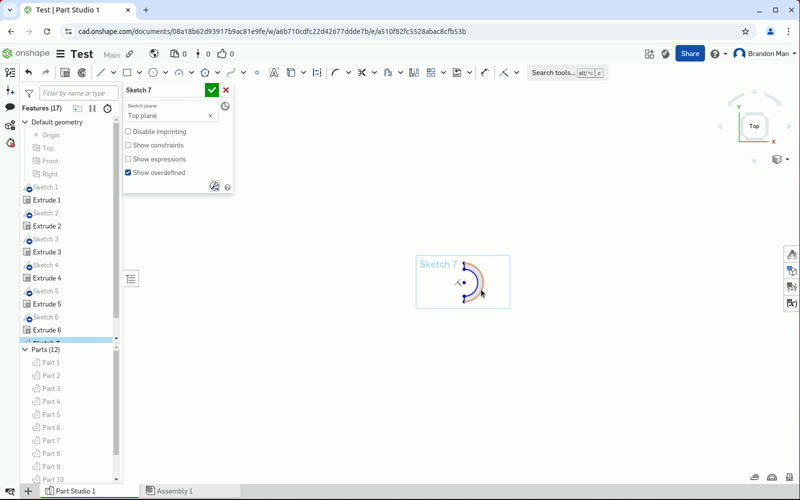
scroll(6)
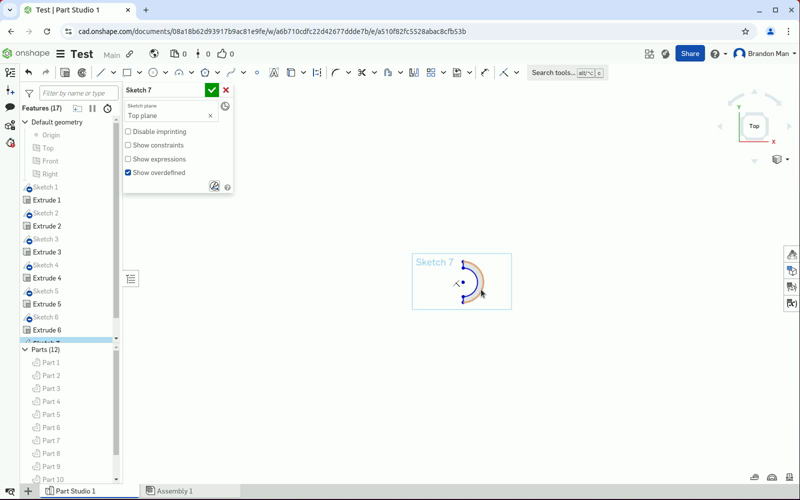
scroll(6)
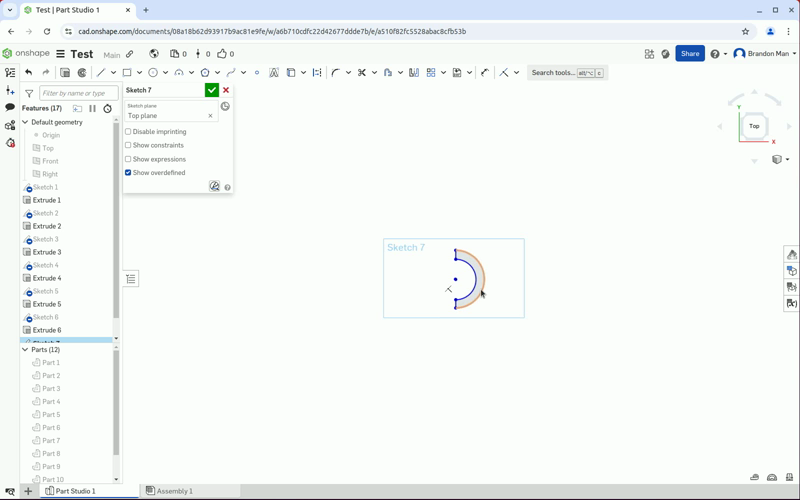
scroll(6)
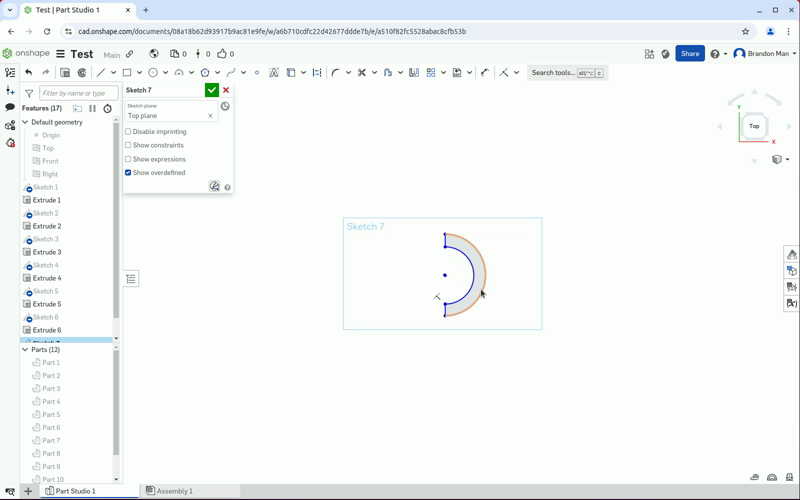
scroll(6)
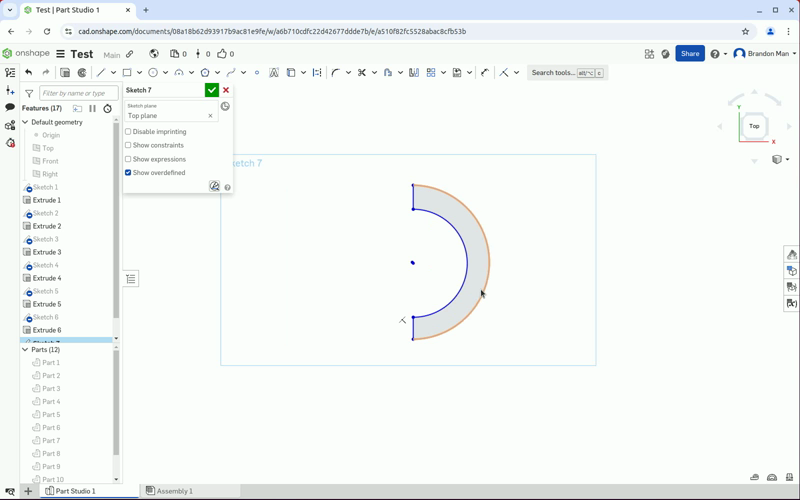
scroll(6)
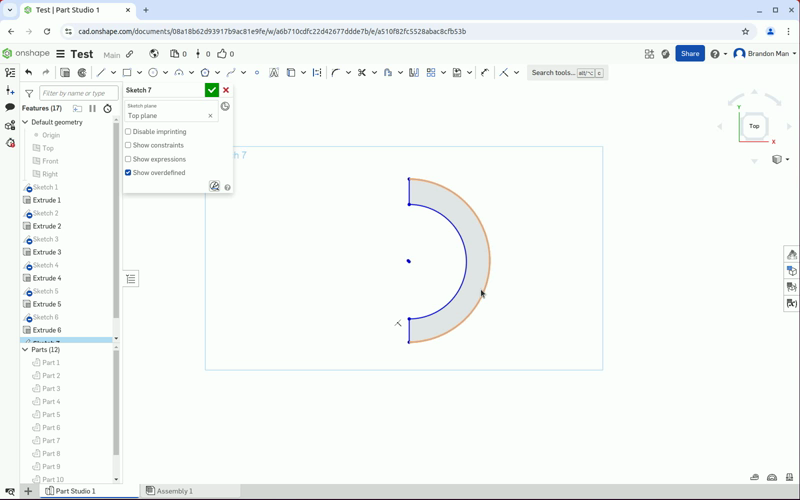
scroll(6)
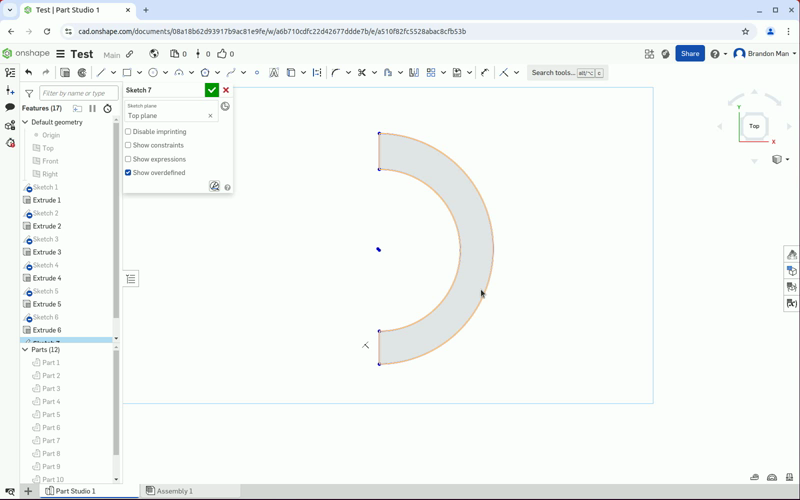
scroll(6)
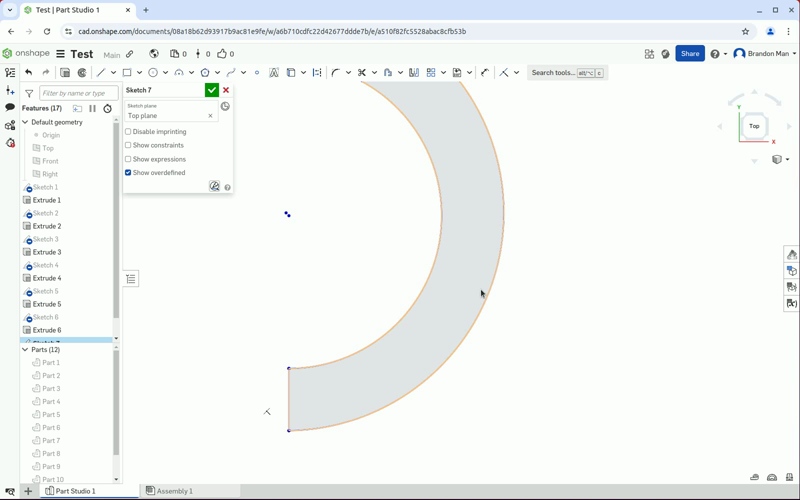
click(481, 289)
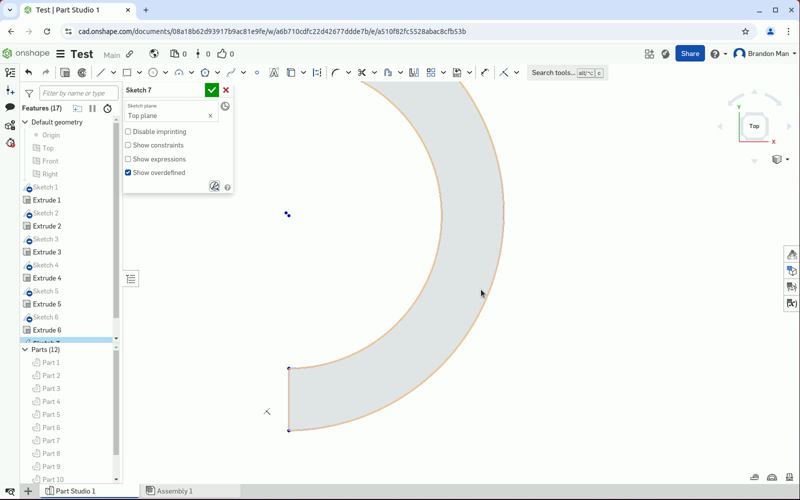
scroll(-6)
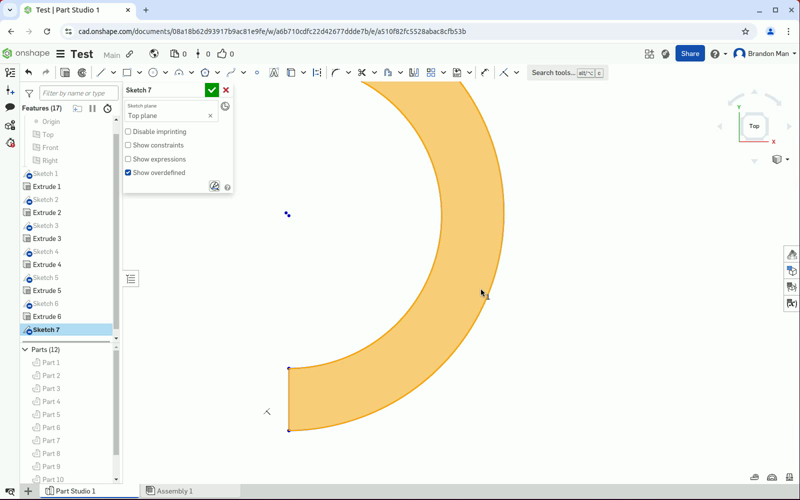
scroll(-6)
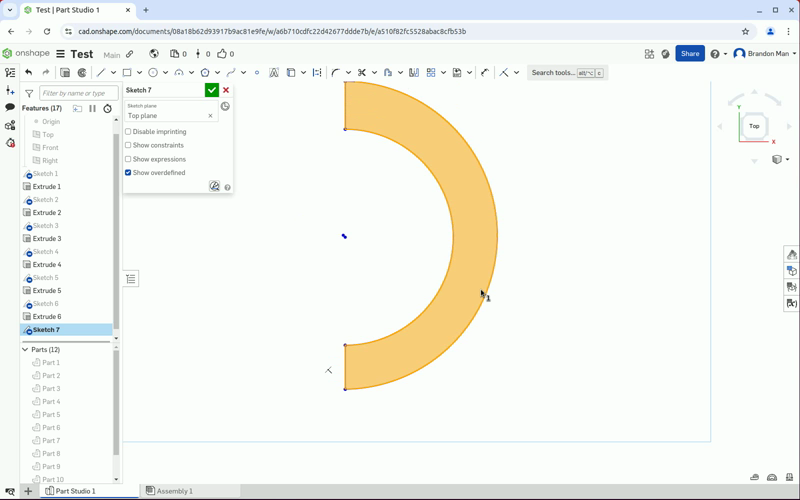
scroll(-6)
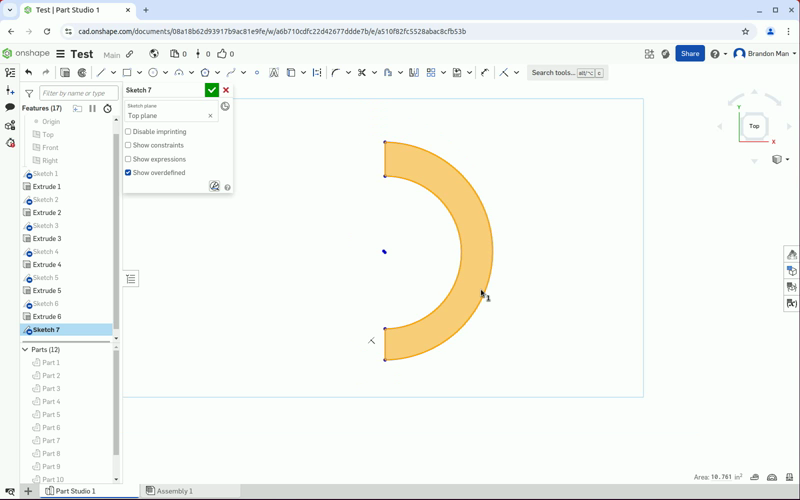
scroll(-6)
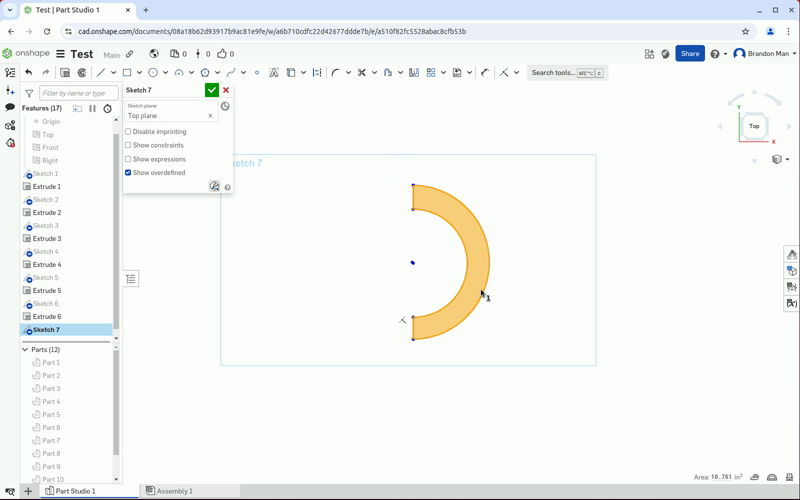
scroll(-6)
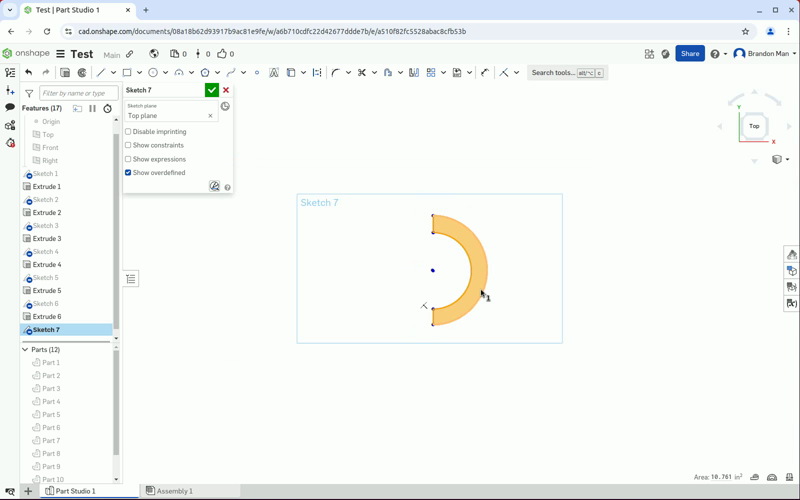
scroll(-6)
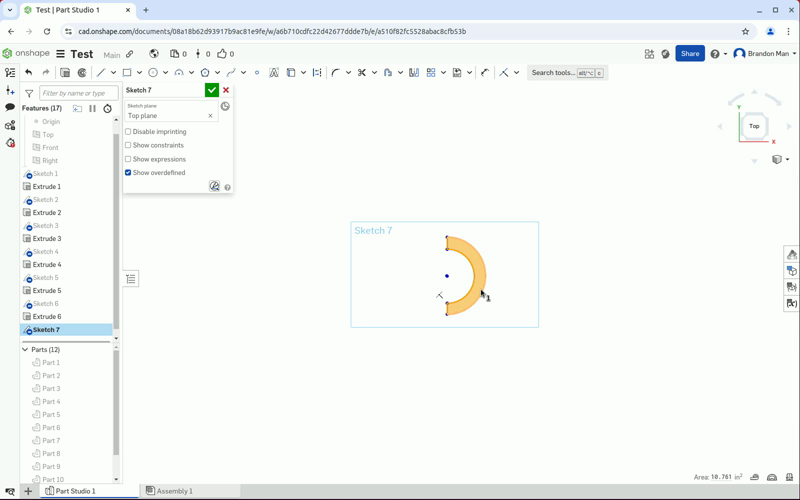
scroll(-6)
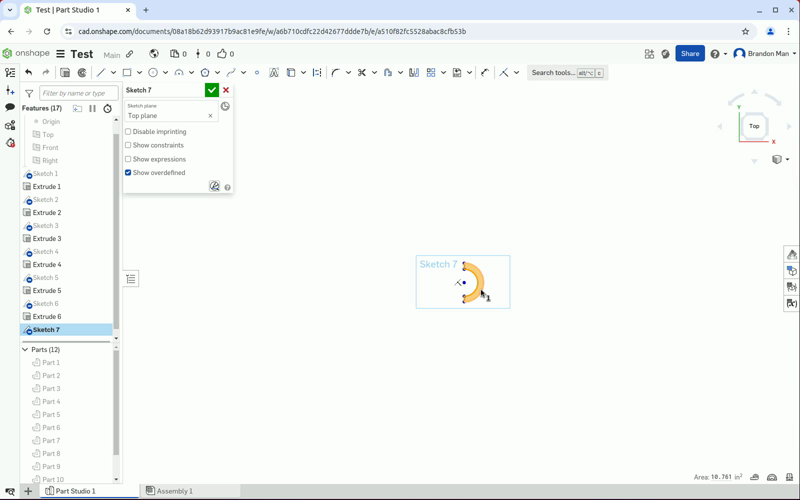
mouse_move(69, 352)
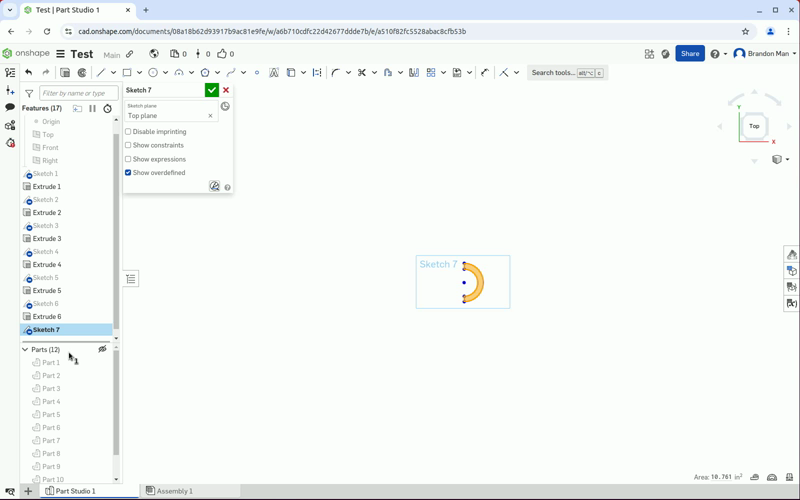
key(shift+y)
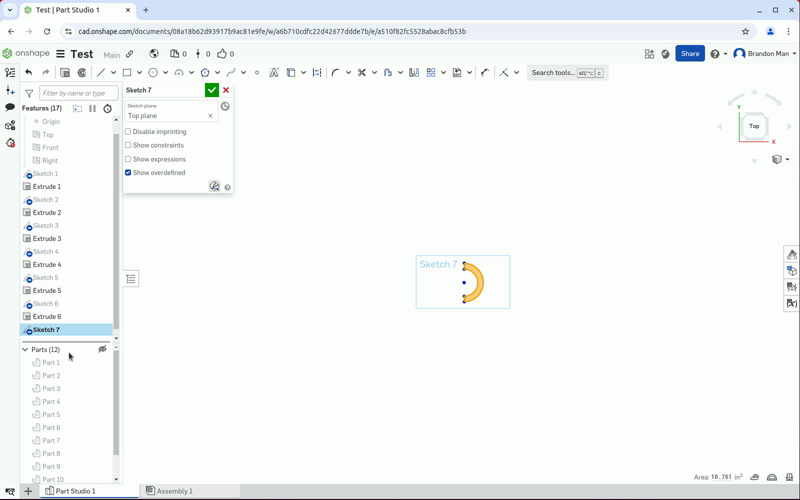
key(shift+e)
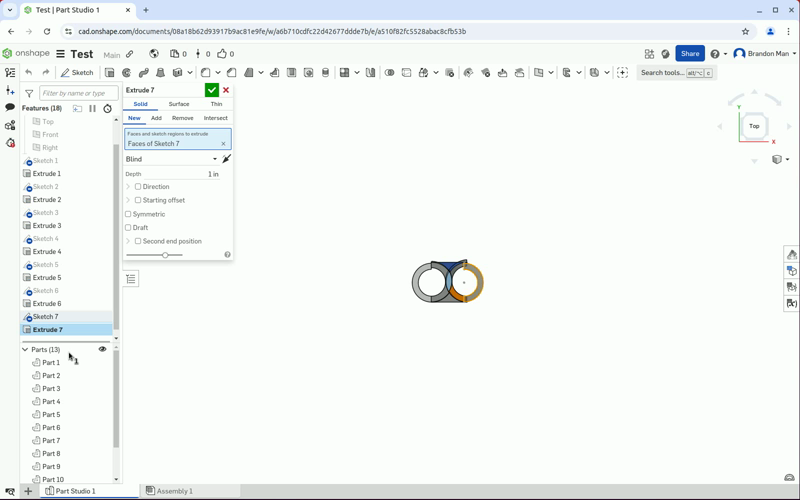
mouse_move(143, 106)
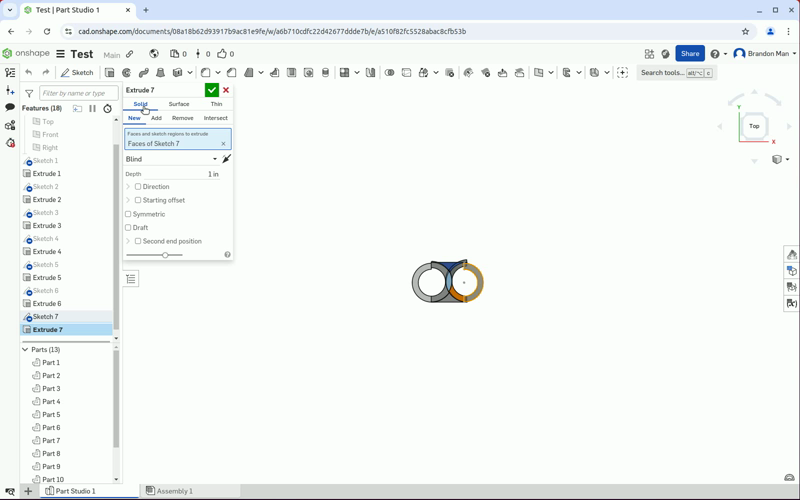
click(143, 106)
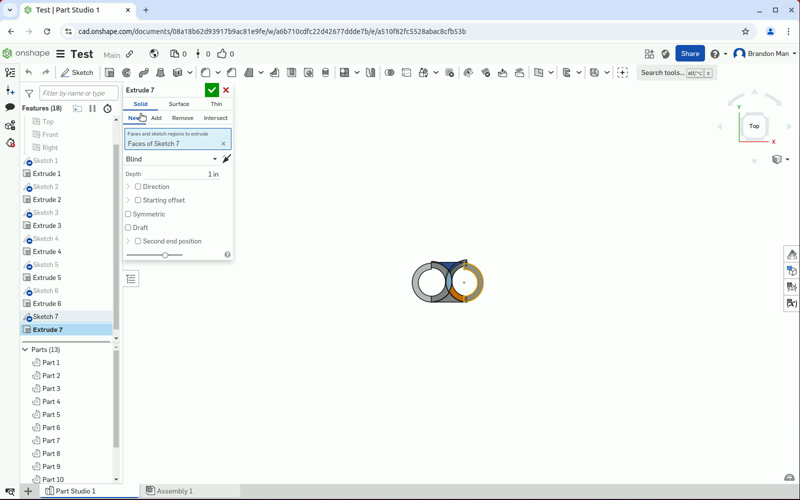
mouse_move(137, 120)
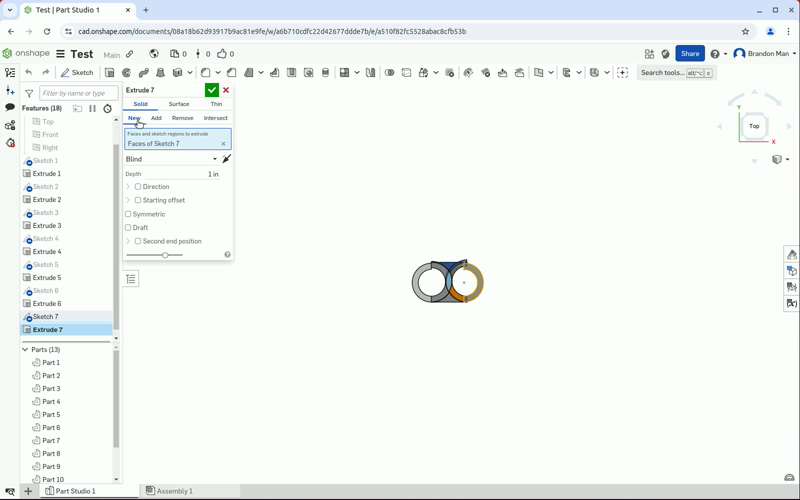
click(137, 120)
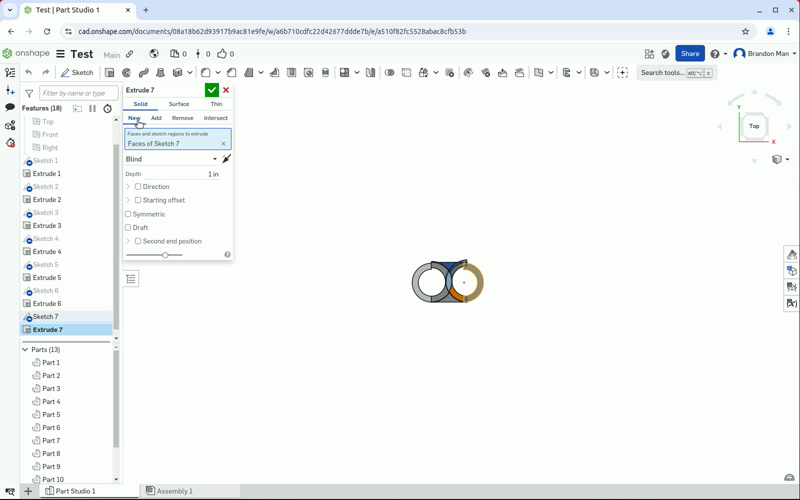
key(tab, 4)
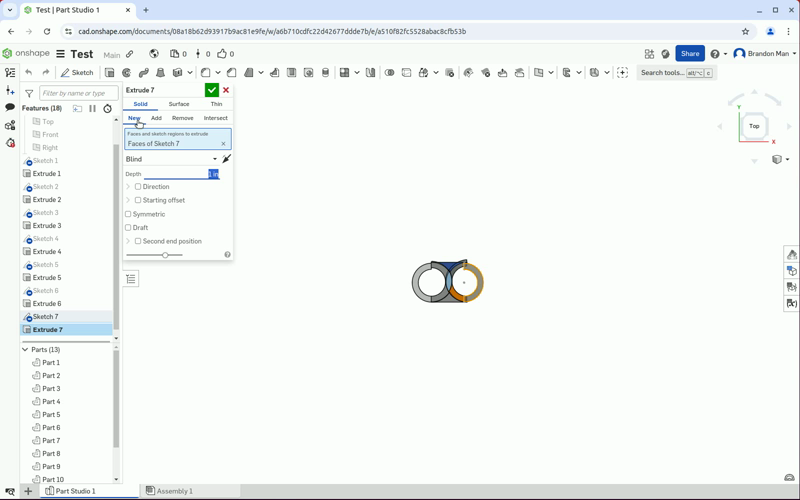
text(1.926)
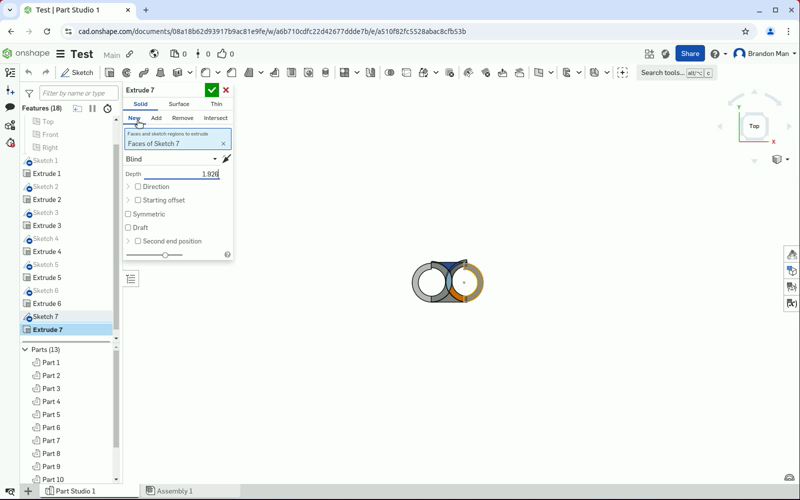
key(enter)
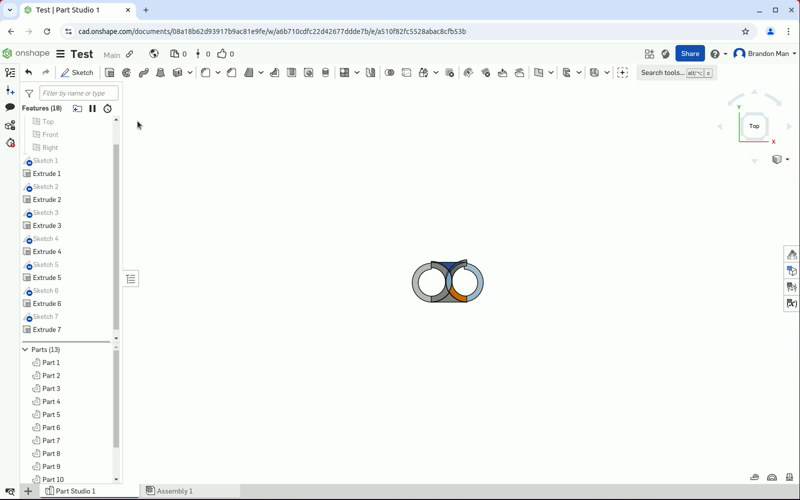
key(shift+h)
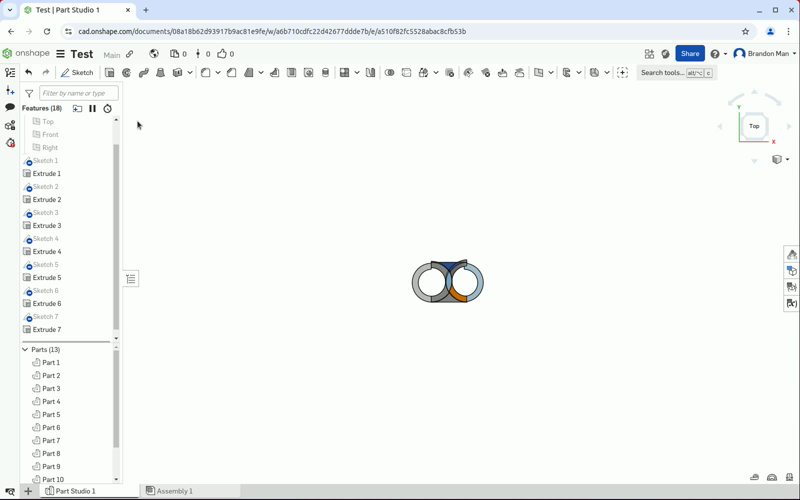
key(shift+h)
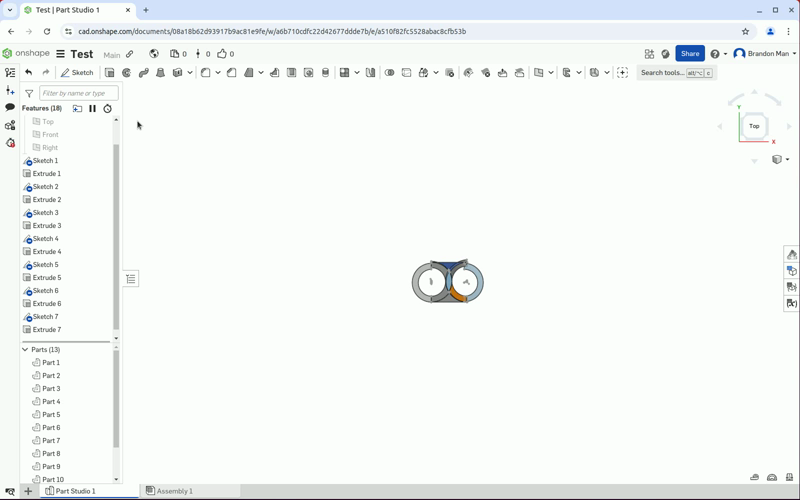
key(shift+7)
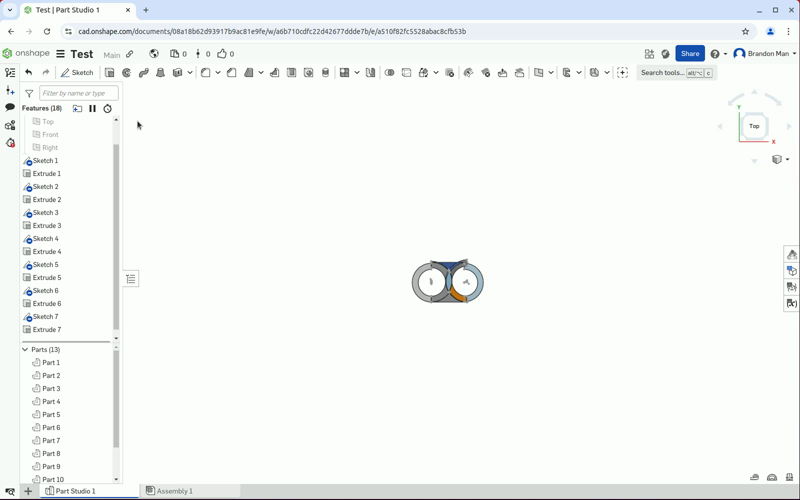
key(up, 3)
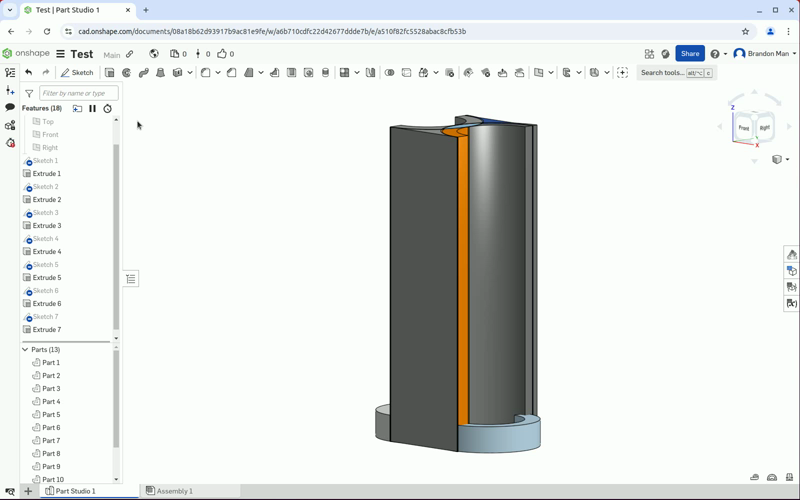
key(left, 3)
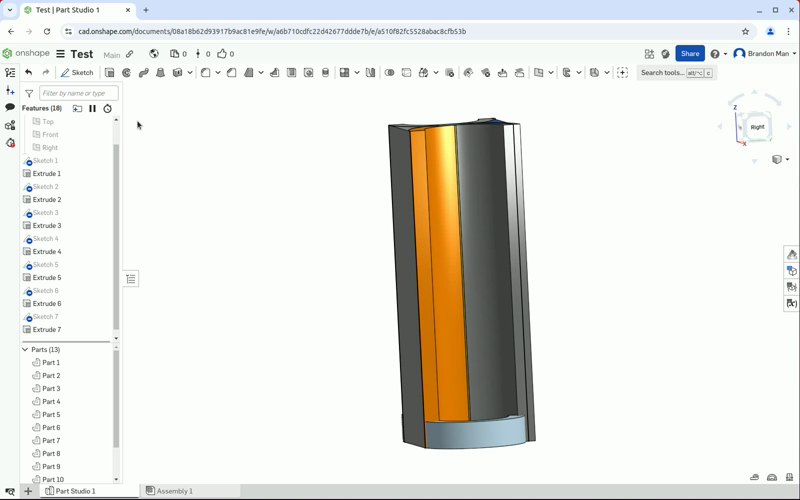
key(right, 3)
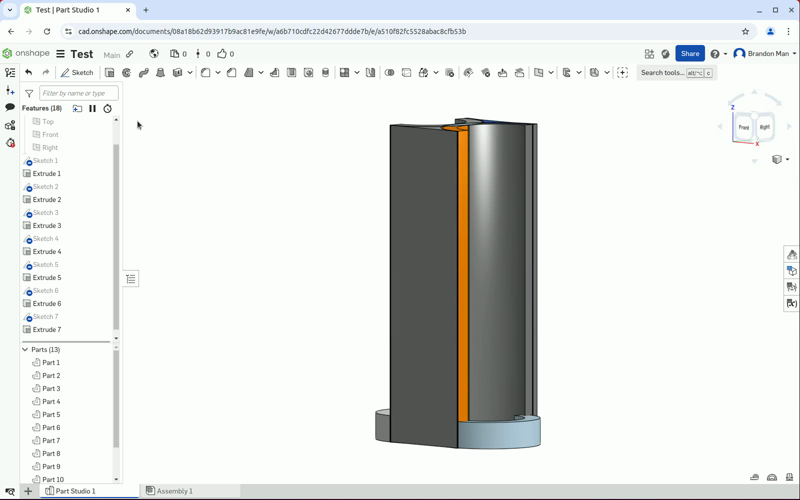
key(down, 3)
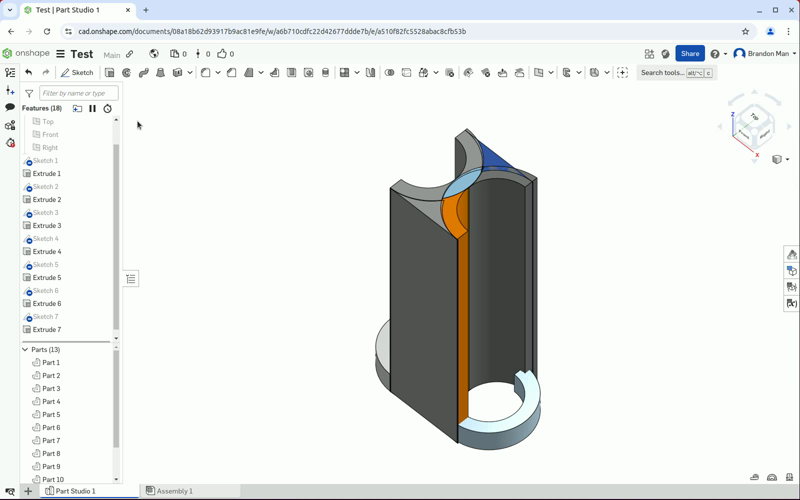
mouse_move(69, 163)
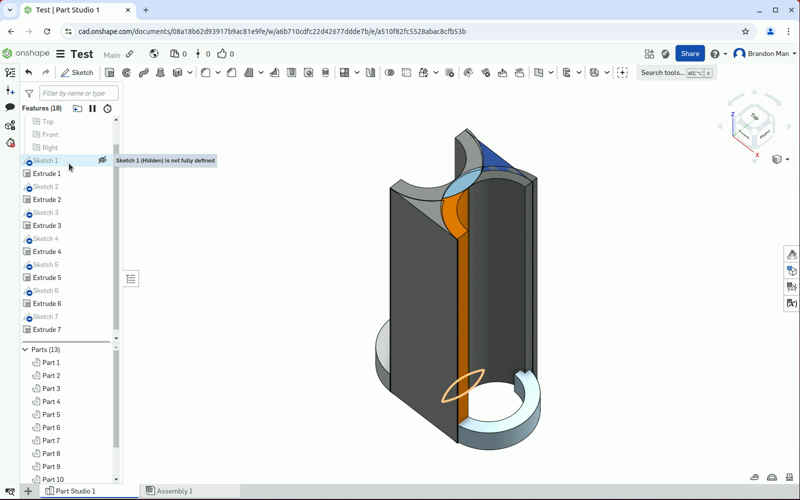
click(69, 163)